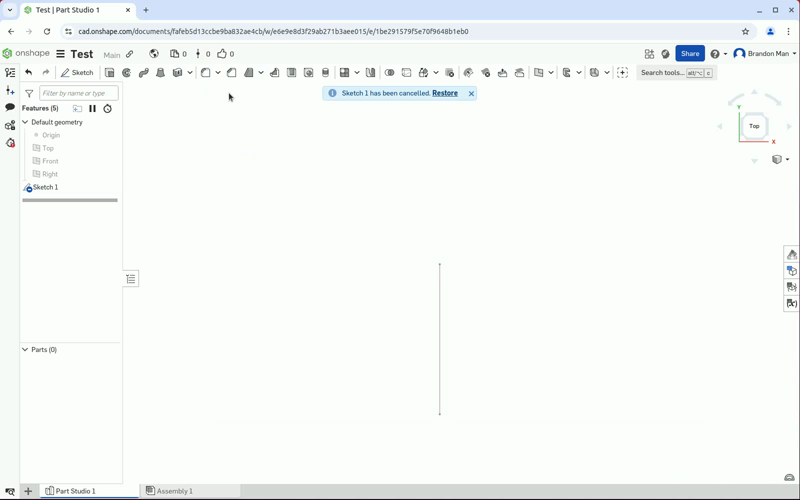
key(shift+h)
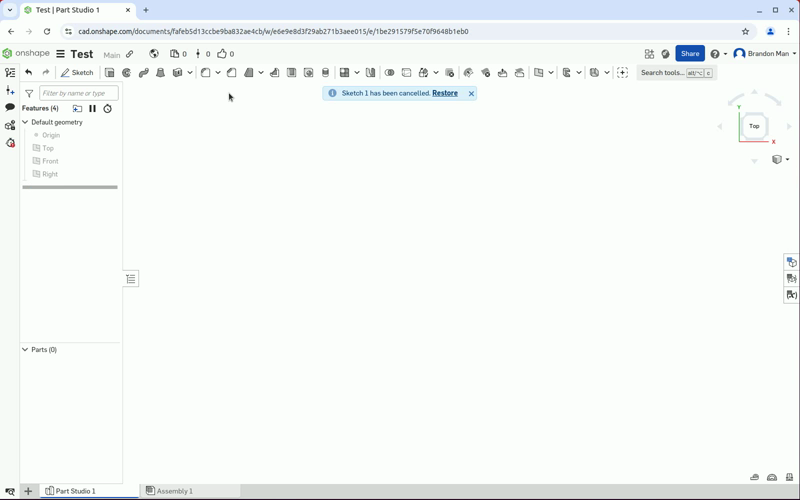
mouse_move(73, 352)
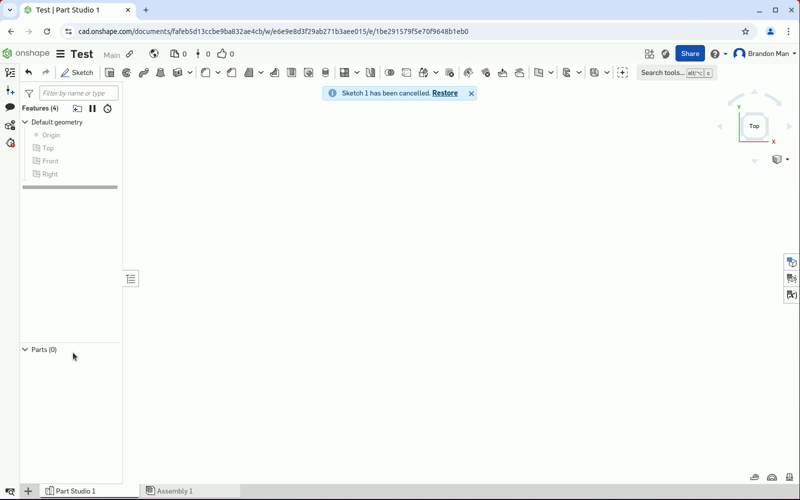
key(y)
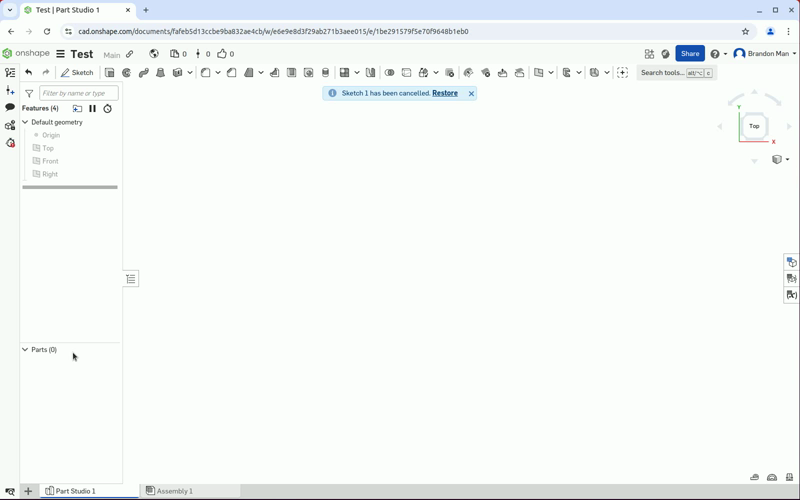
key(shift+p)
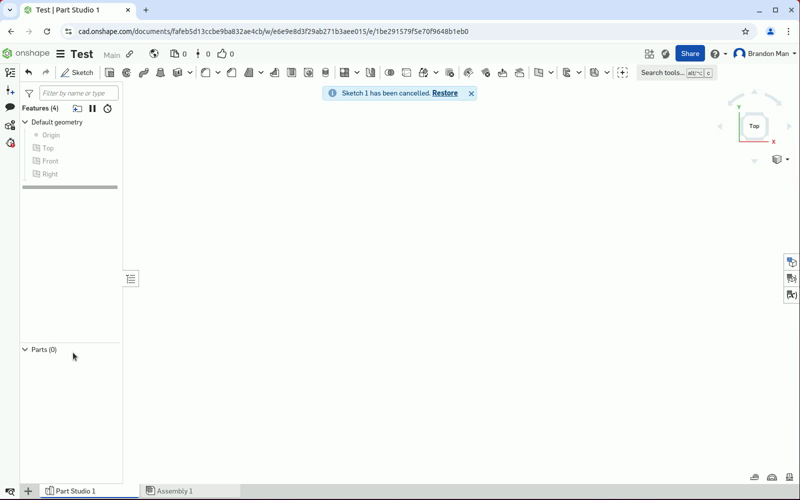
key(space)
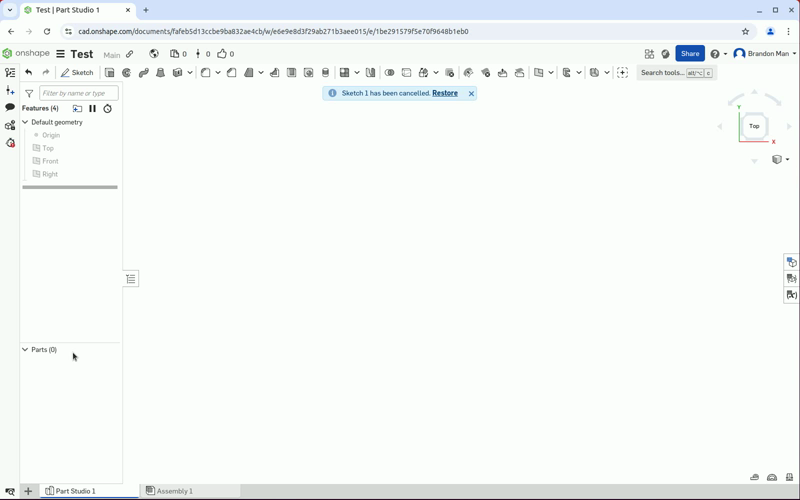
key_down(shift)
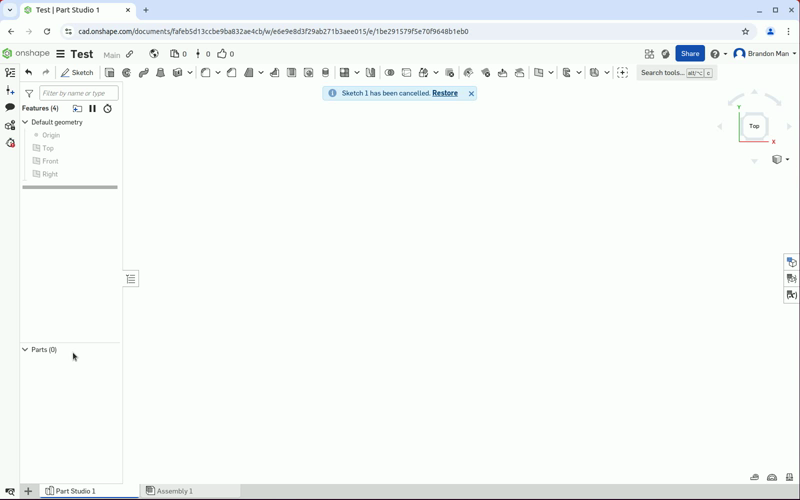
key(up)
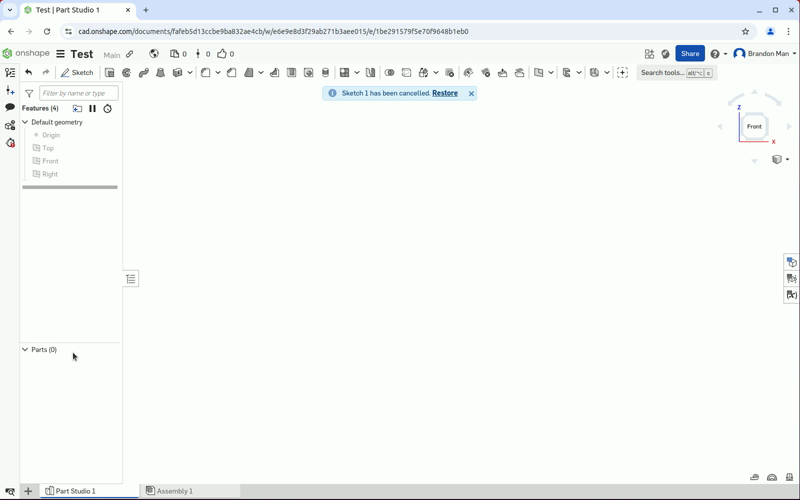
key_up(shift)
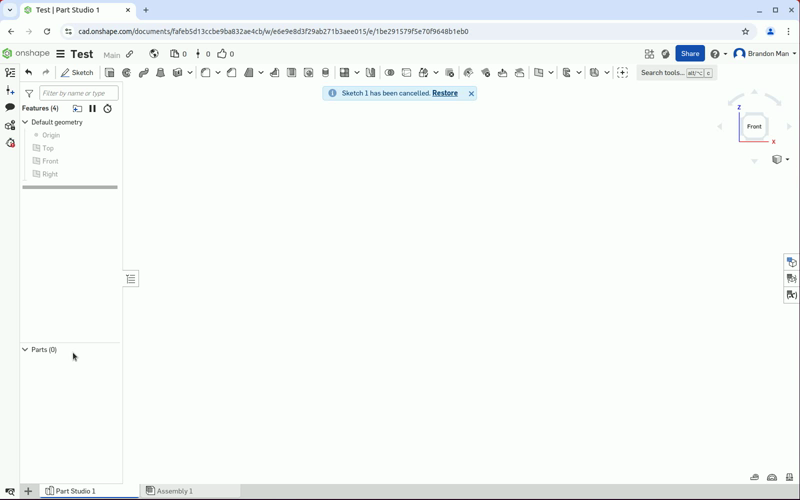
key(space)
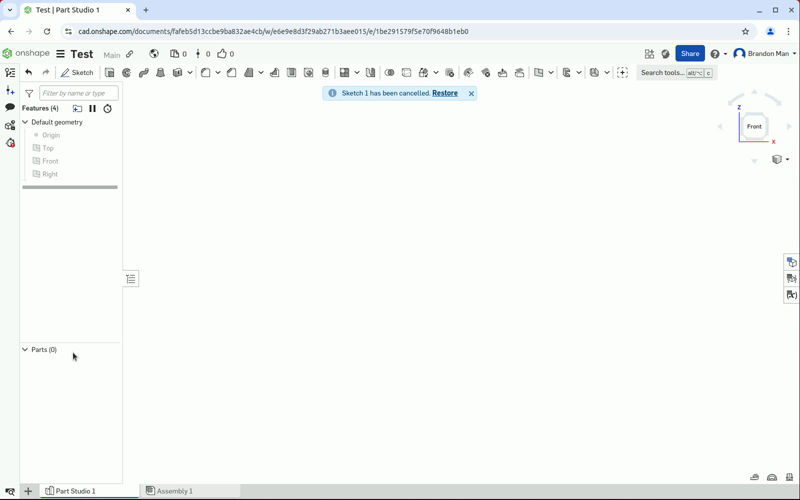
key_down(shift)
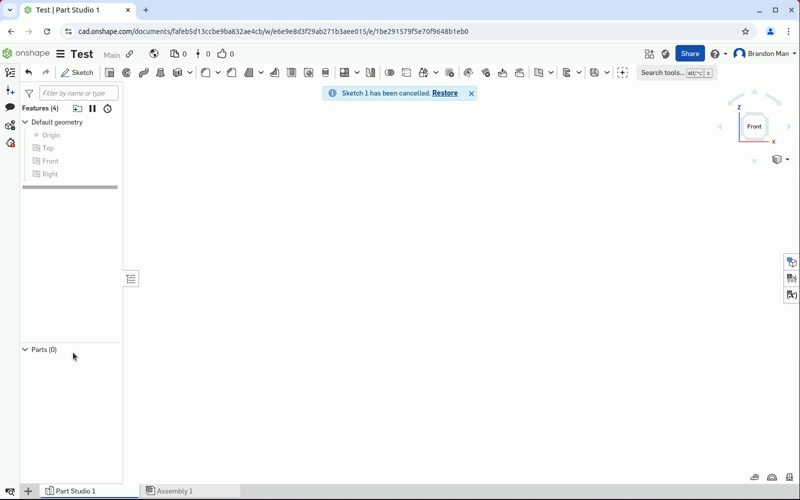
key(left)
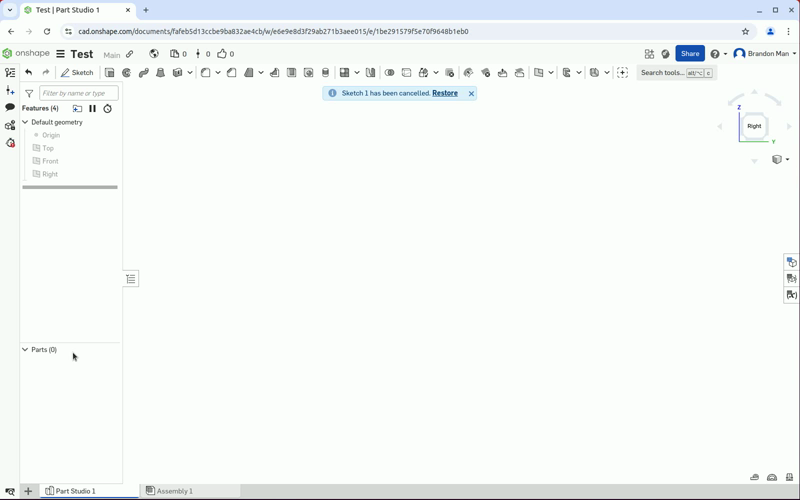
key_up(shift)
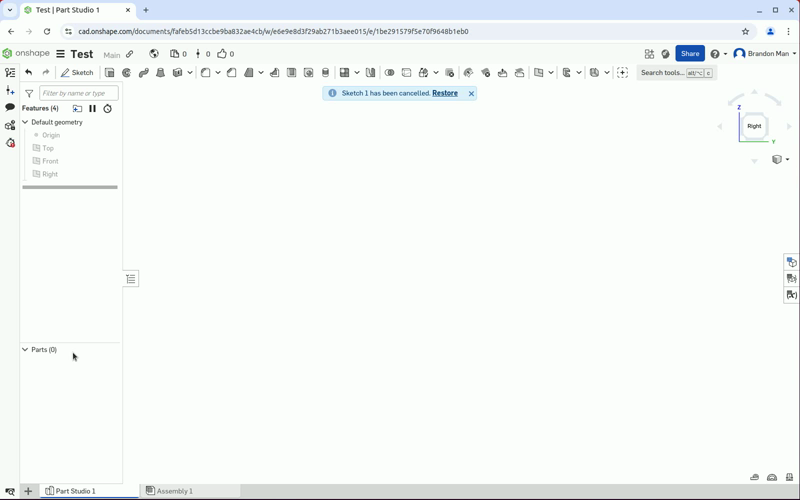
mouse_move(73, 352)
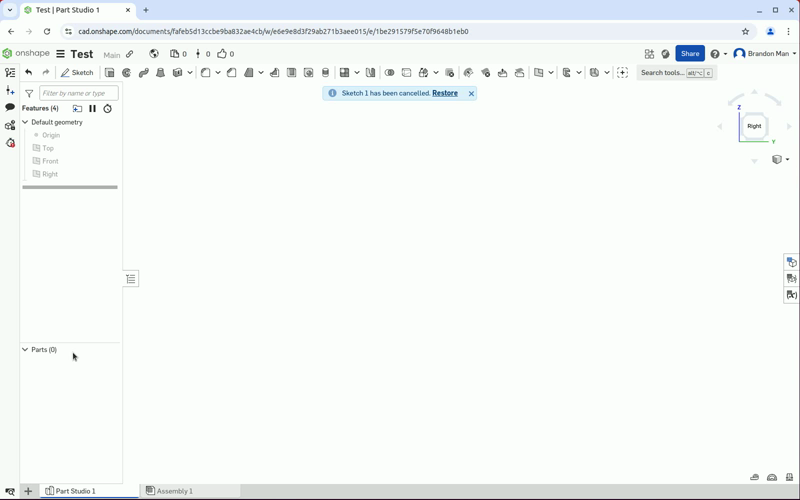
key(shift+y)
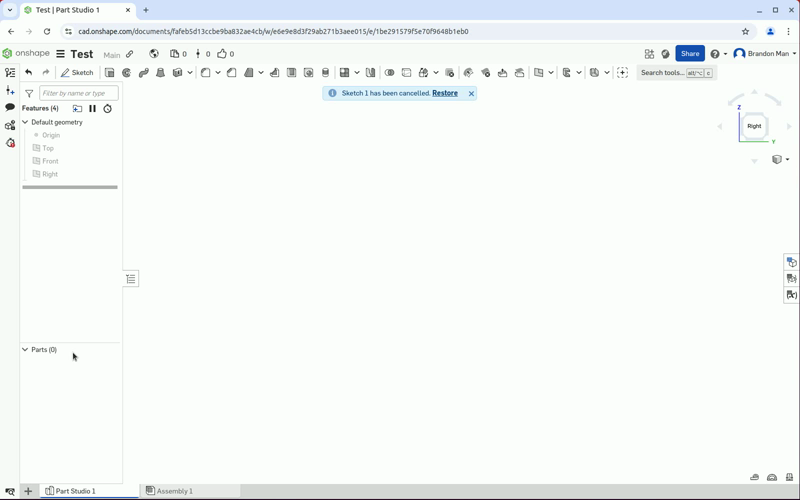
key(shift+s)
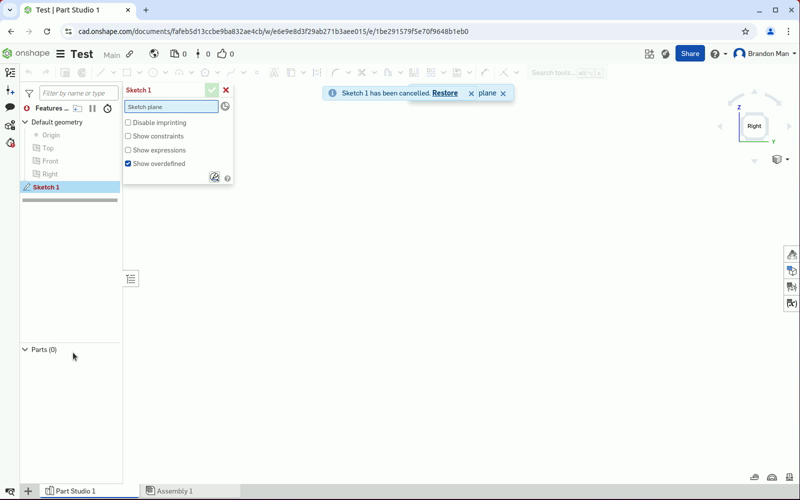
mouse_move(73, 176)
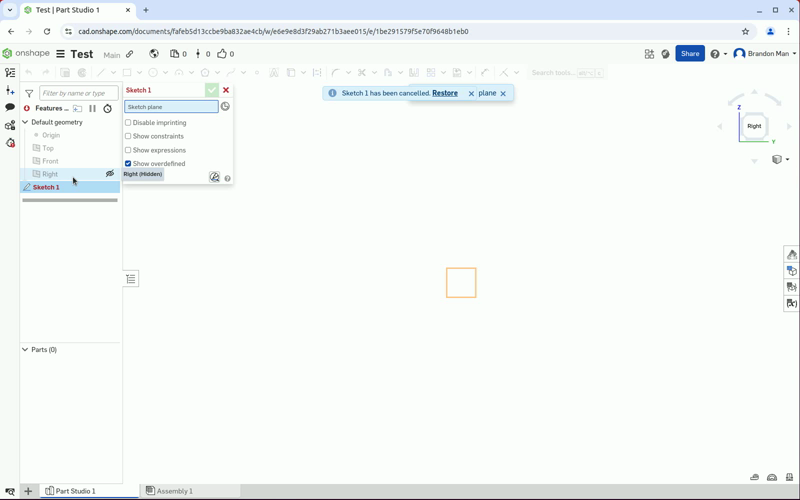
click(73, 176)
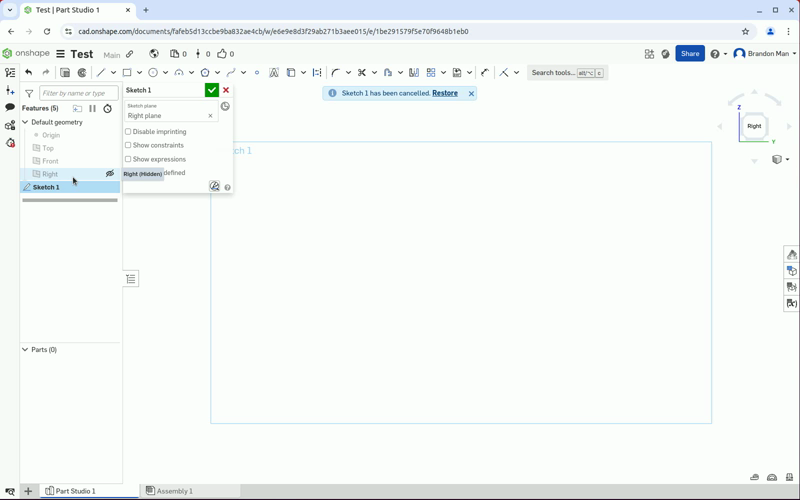
mouse_move(73, 352)
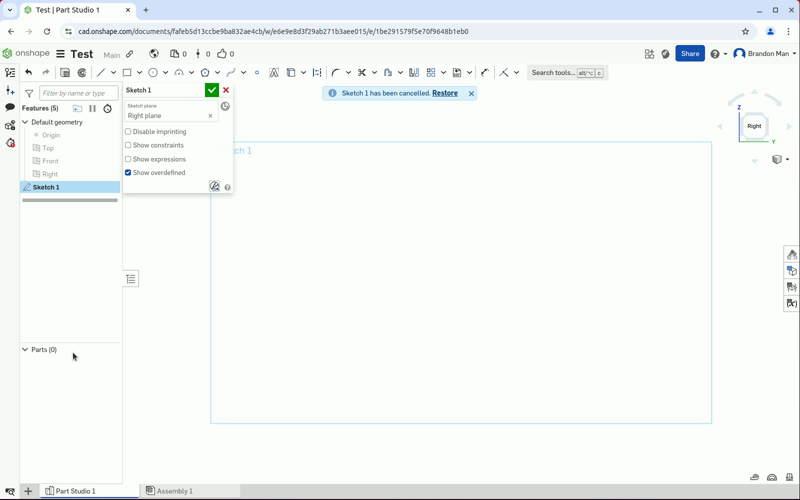
key(y)
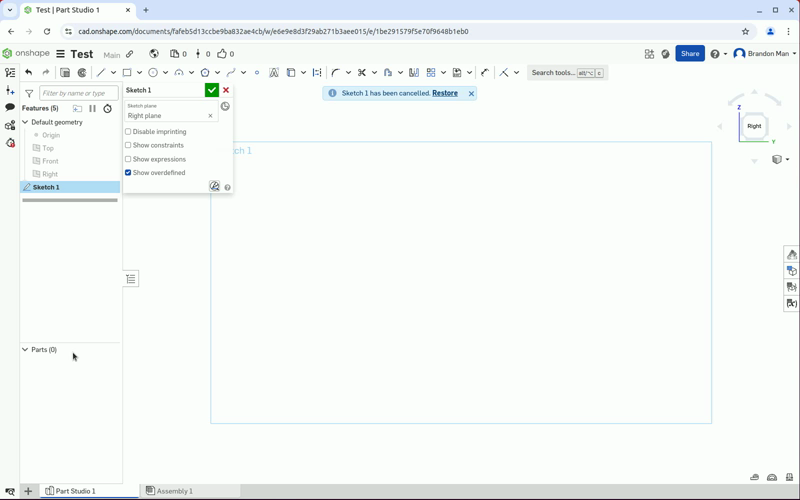
key(l)
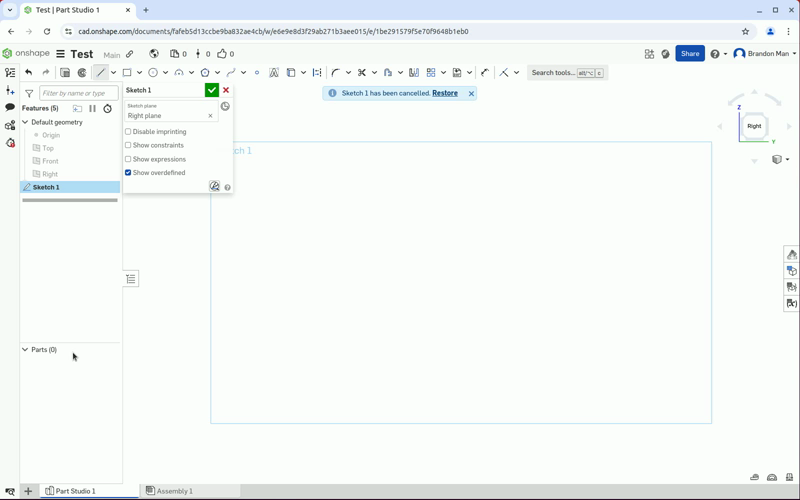
key_down(shift)
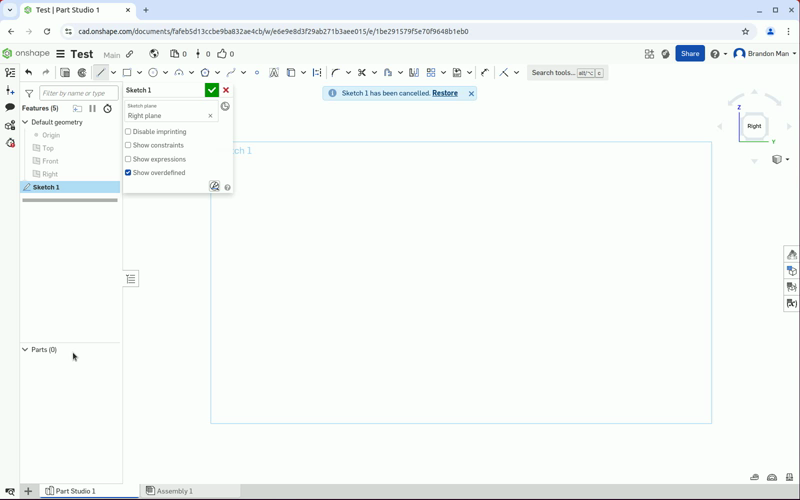
mouse_move(459, 284)
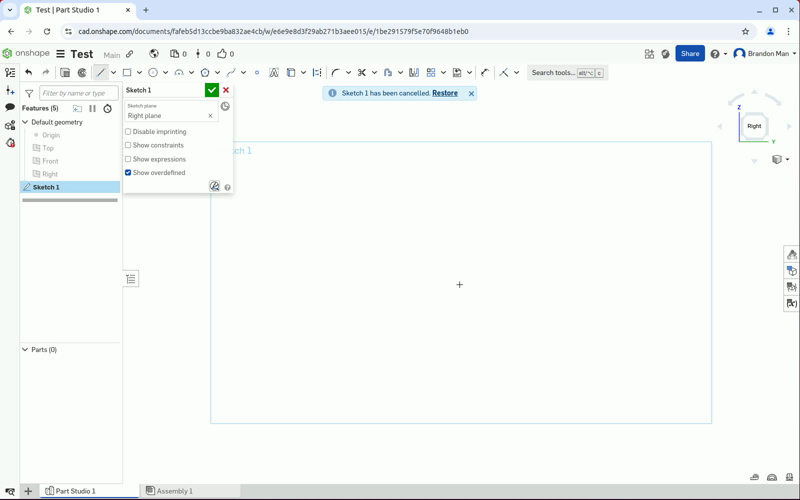
click(459, 284)
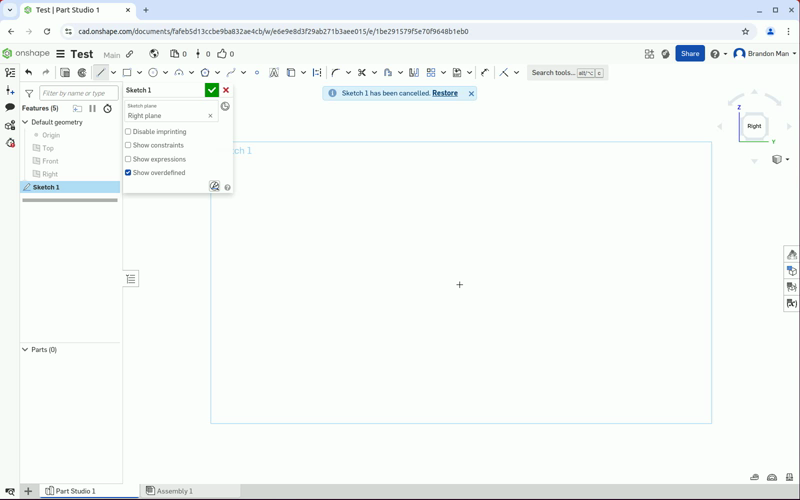
key_up(shift)
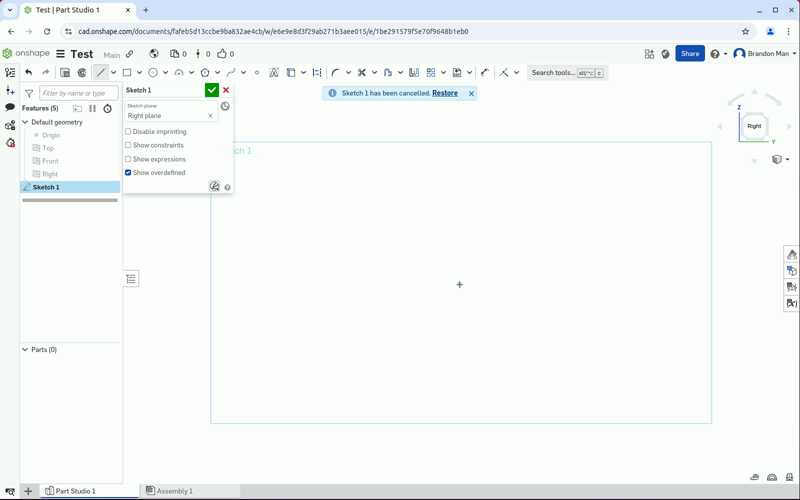
key_down(shift)
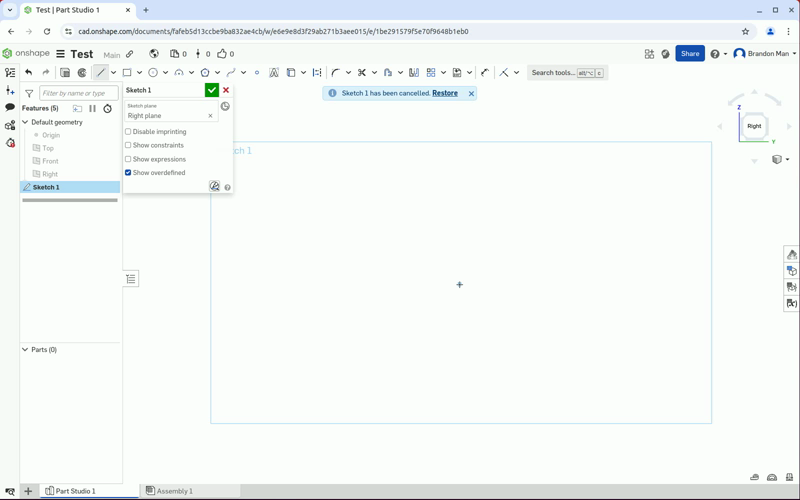
mouse_move(489, 284)
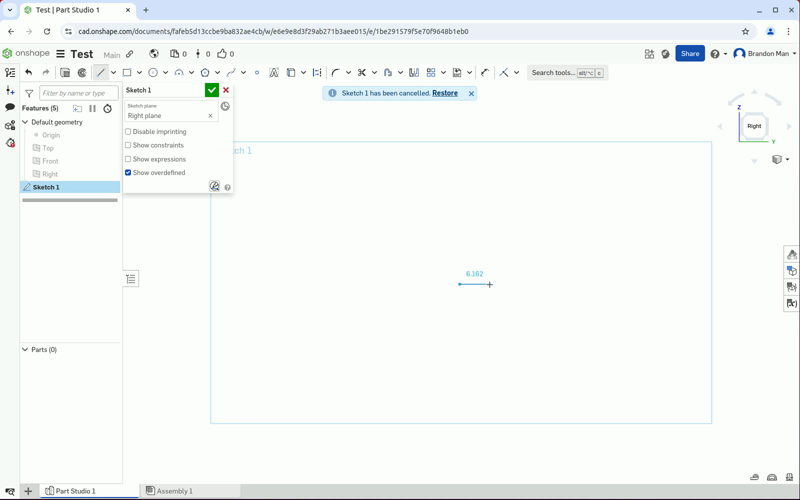
mouse_move(463, 284)
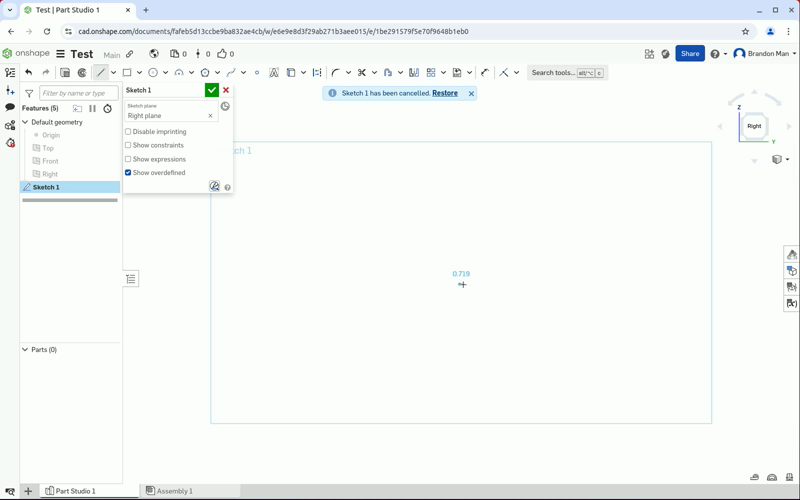
scroll(6)
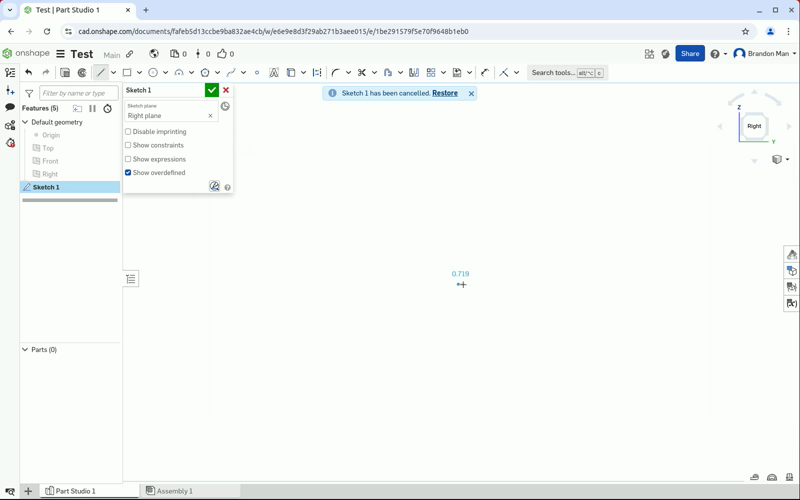
scroll(6)
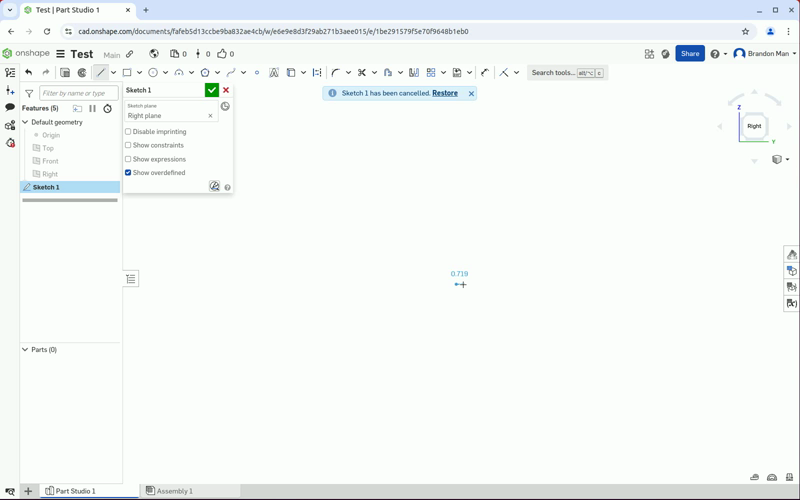
scroll(6)
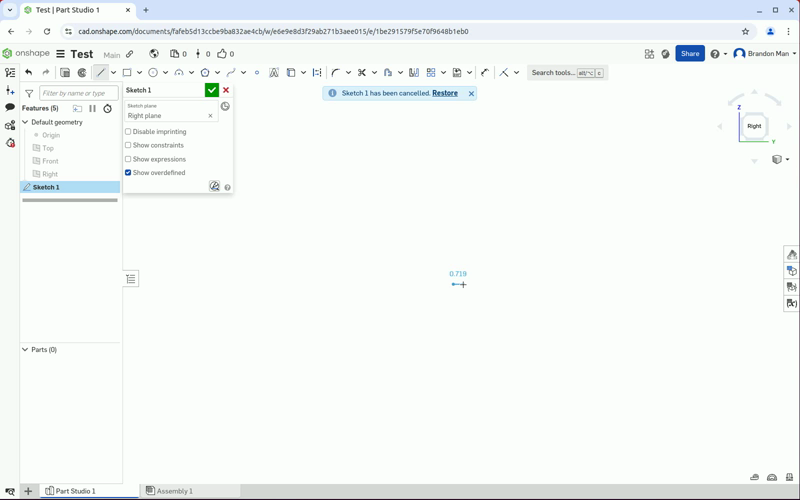
scroll(6)
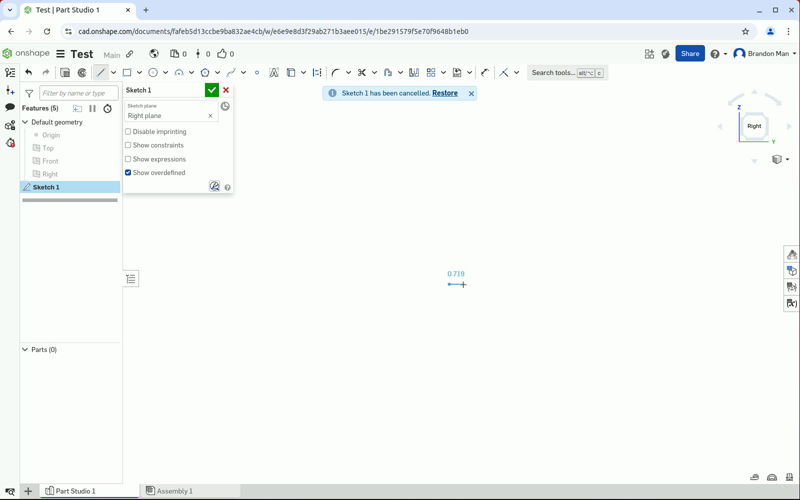
scroll(6)
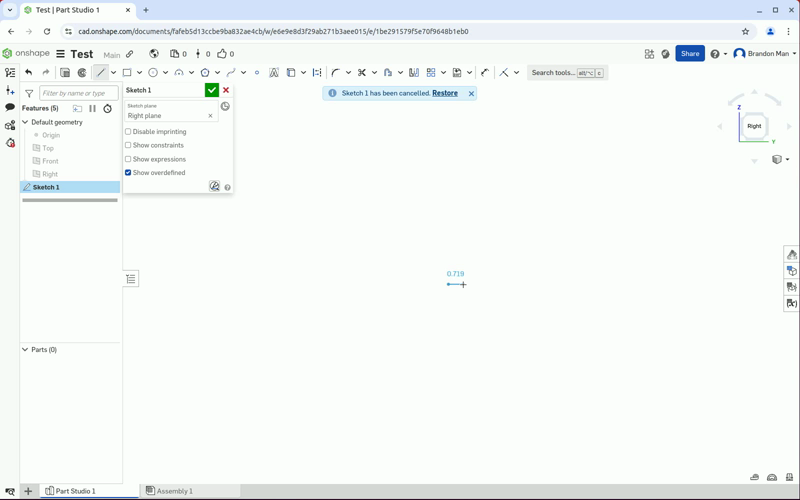
scroll(6)
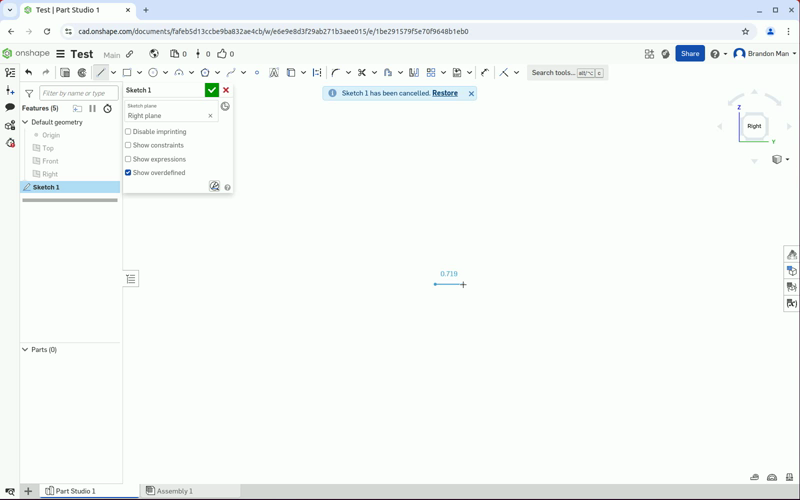
scroll(6)
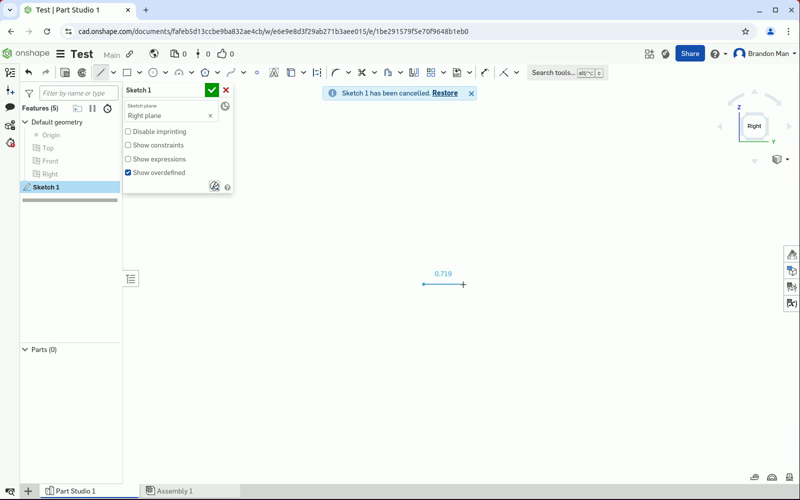
click(463, 284)
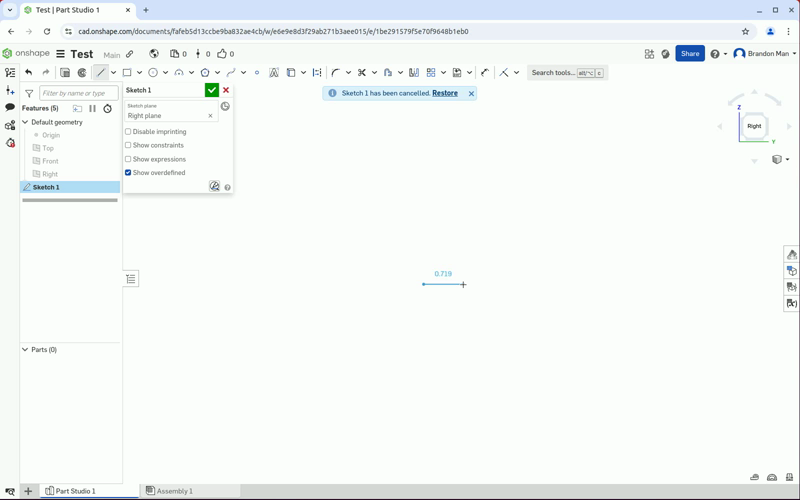
scroll(-6)
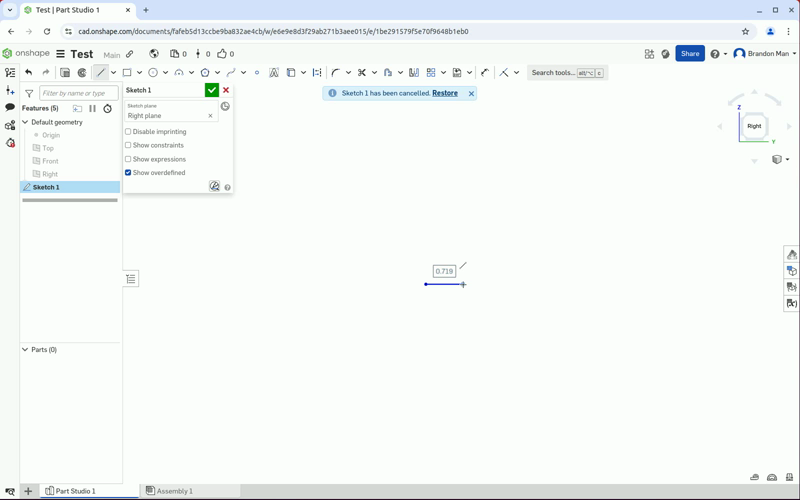
scroll(-6)
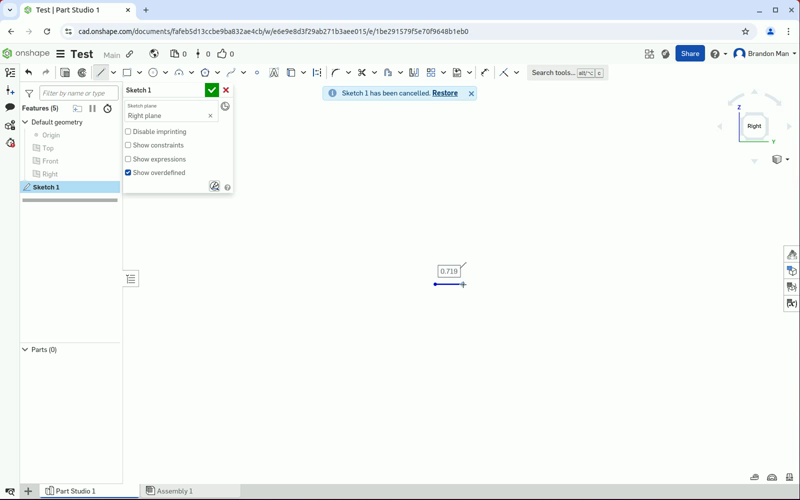
scroll(-6)
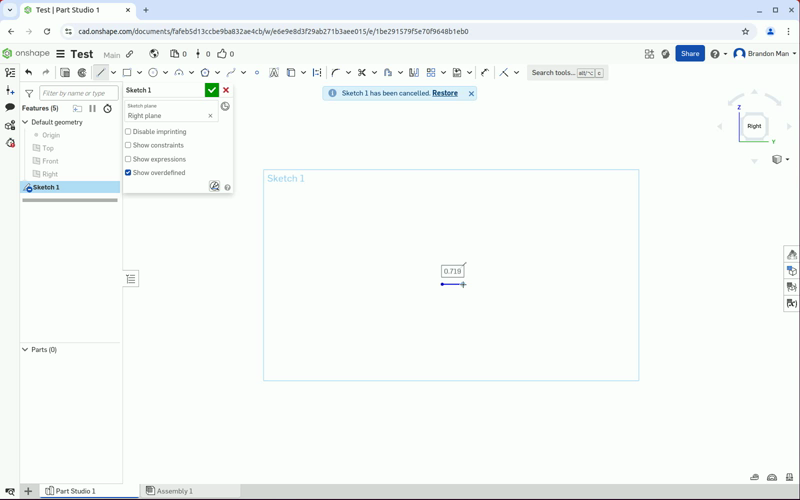
scroll(-6)
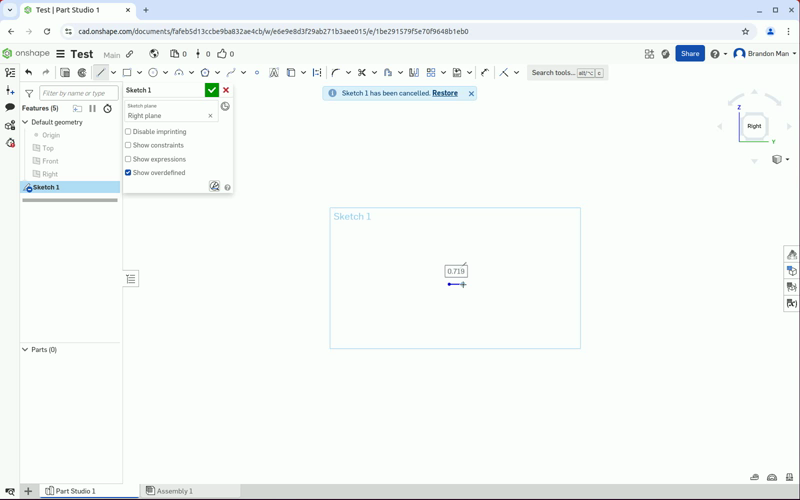
scroll(-6)
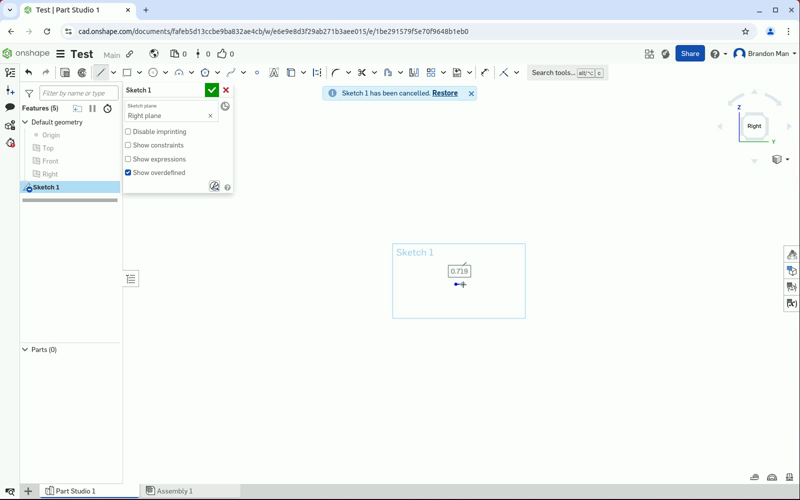
scroll(-6)
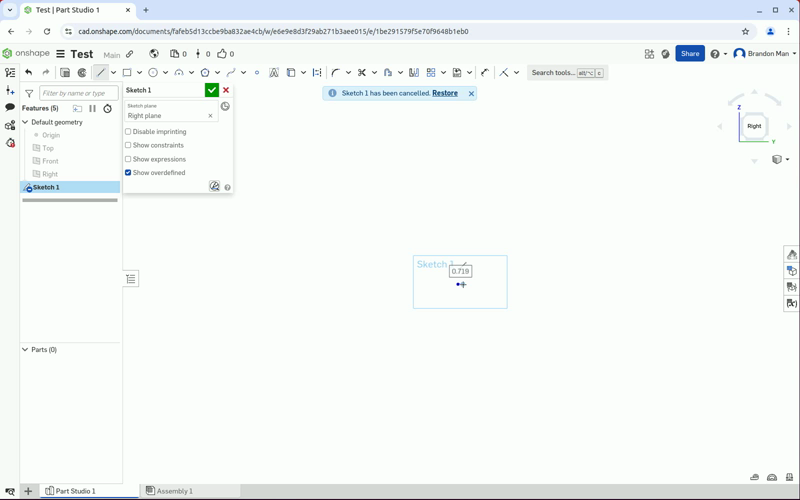
scroll(-6)
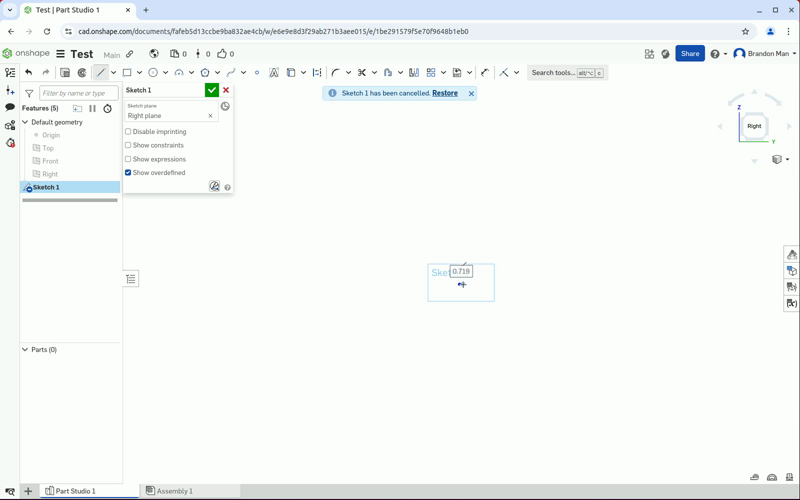
key_up(shift)
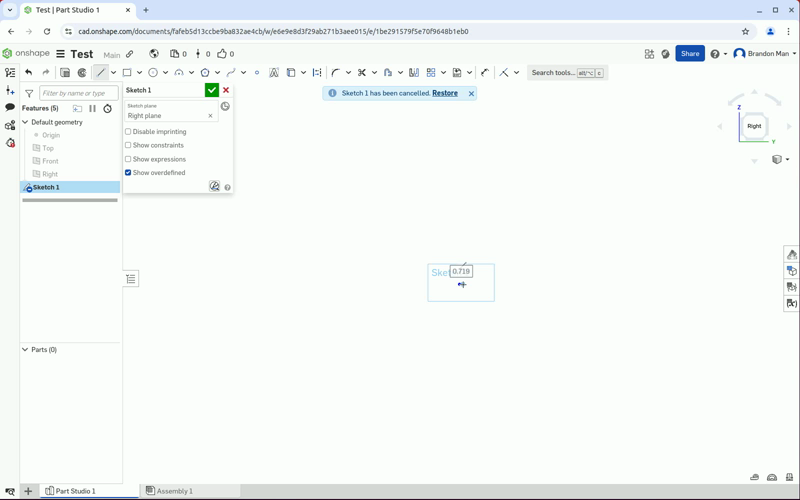
key_down(shift)
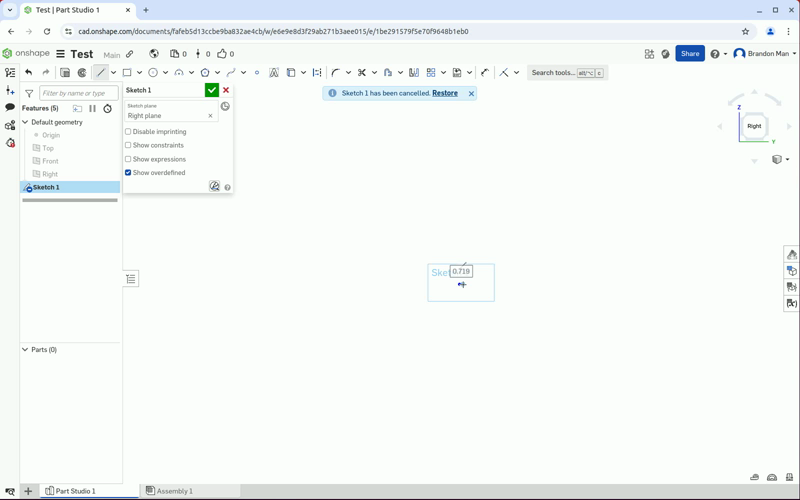
mouse_move(493, 284)
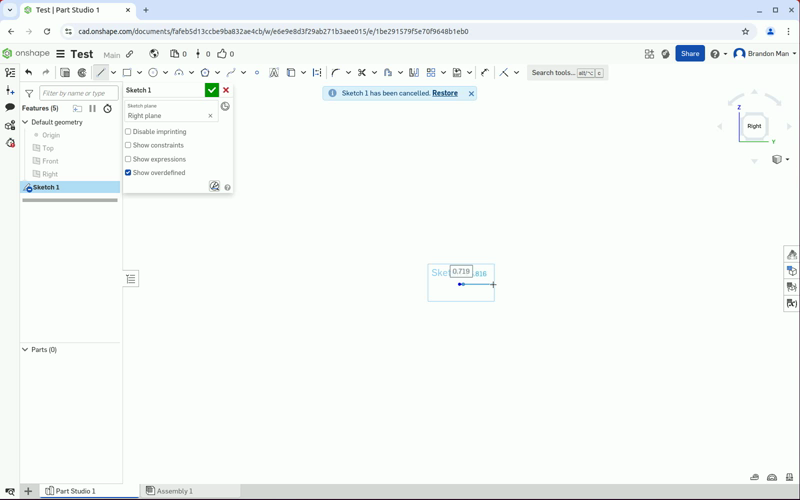
mouse_move(463, 280)
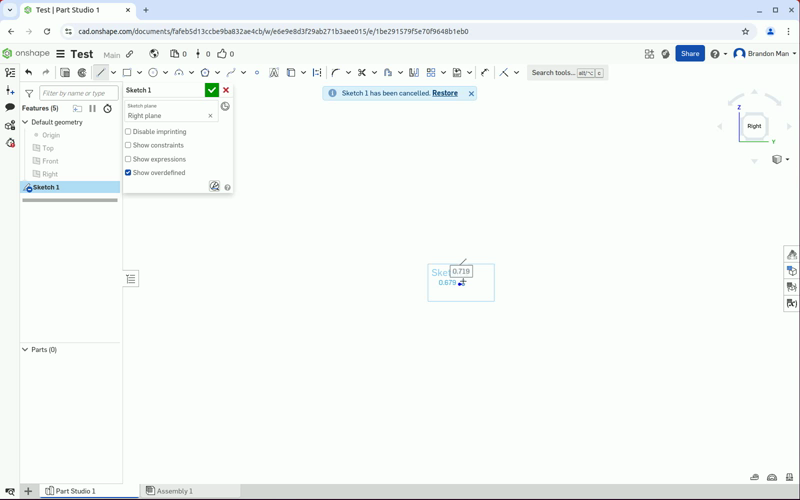
scroll(6)
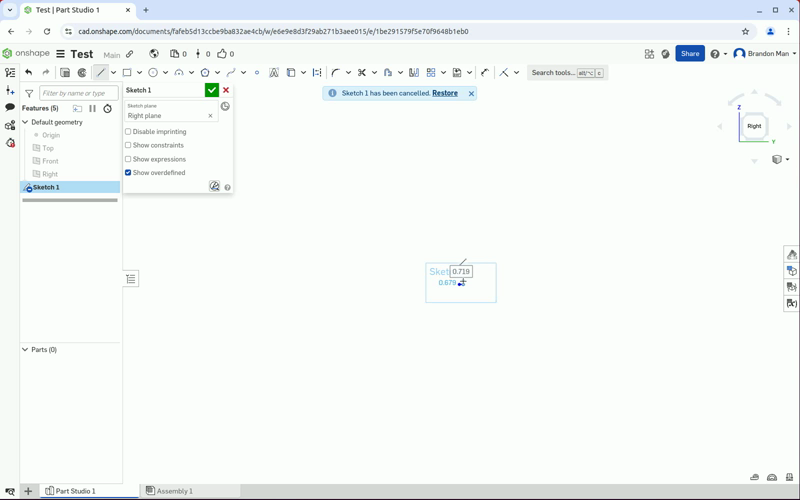
scroll(6)
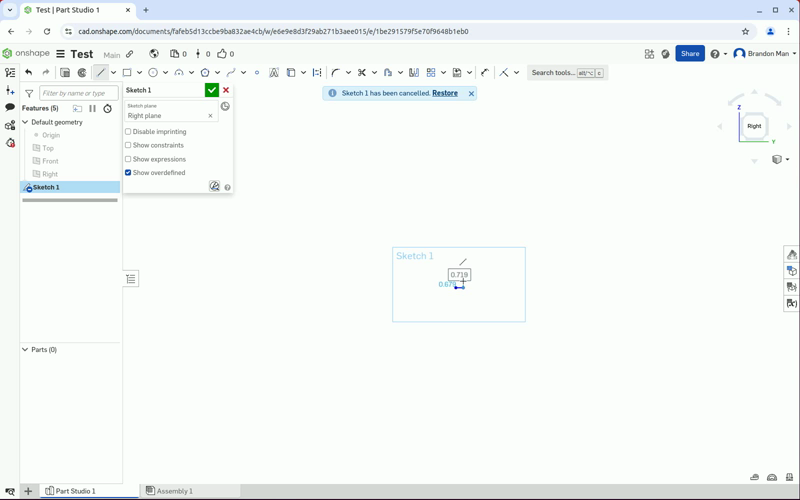
scroll(6)
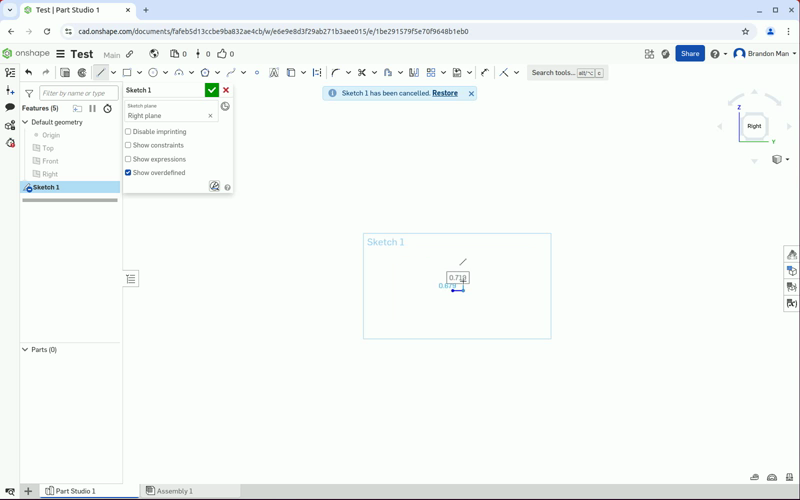
scroll(6)
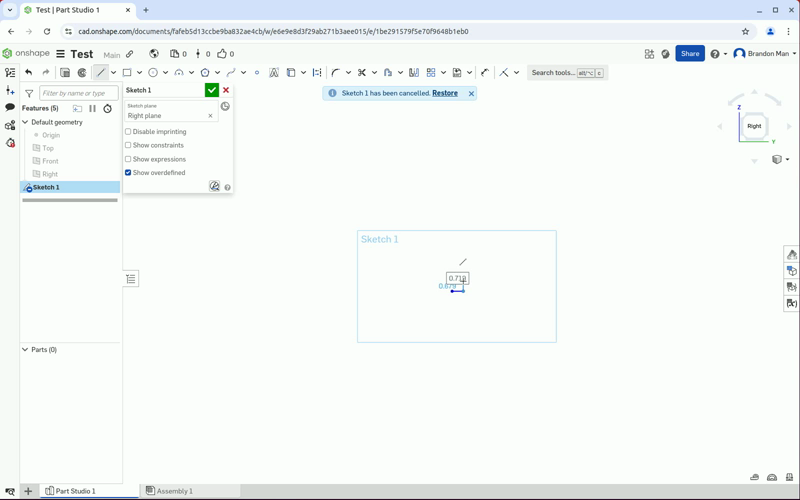
scroll(6)
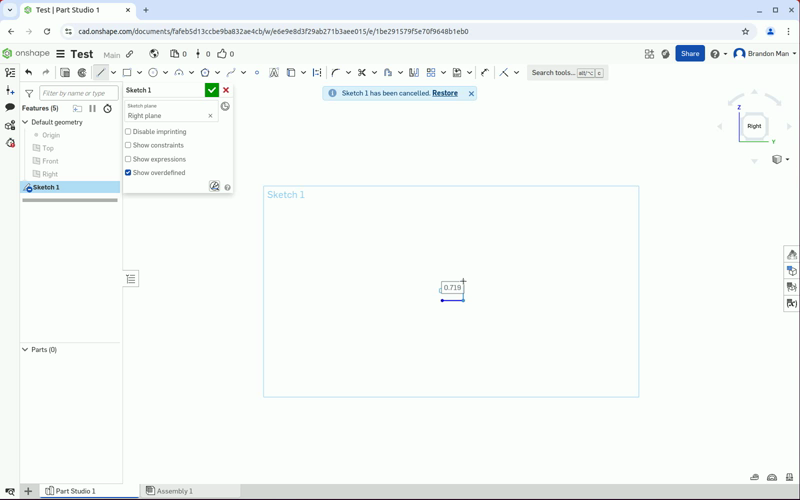
scroll(6)
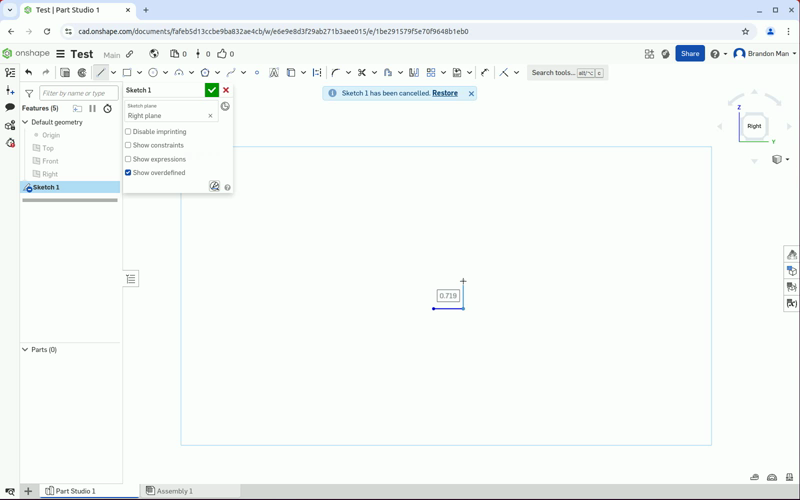
scroll(6)
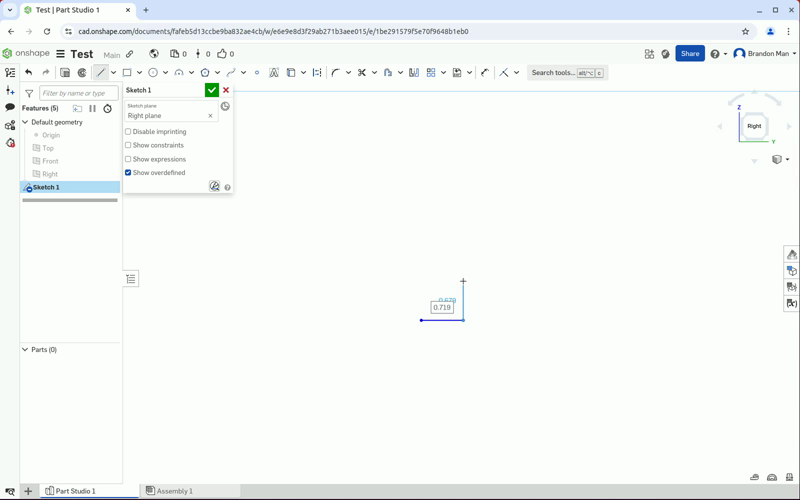
click(463, 280)
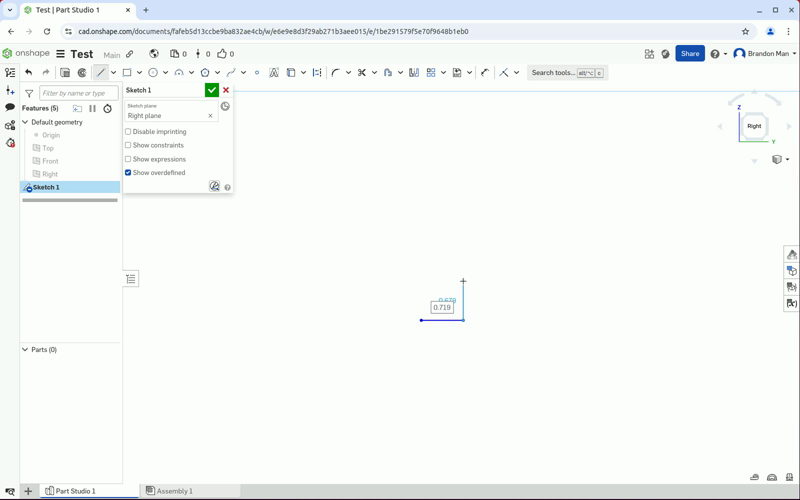
scroll(-6)
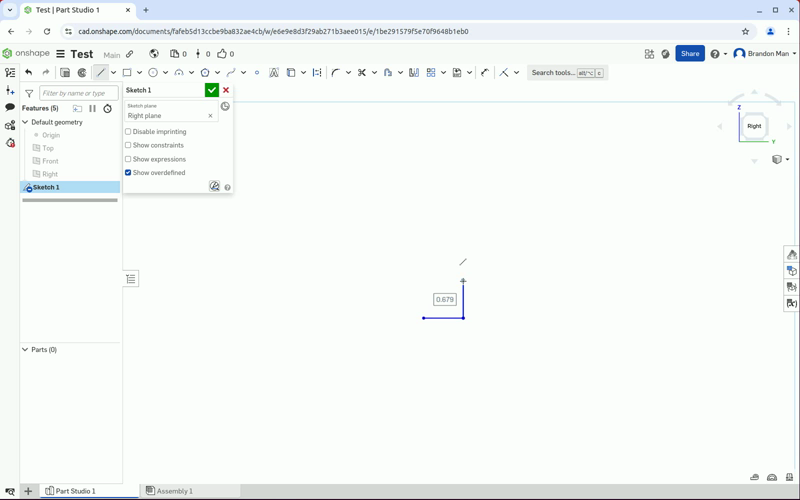
scroll(-6)
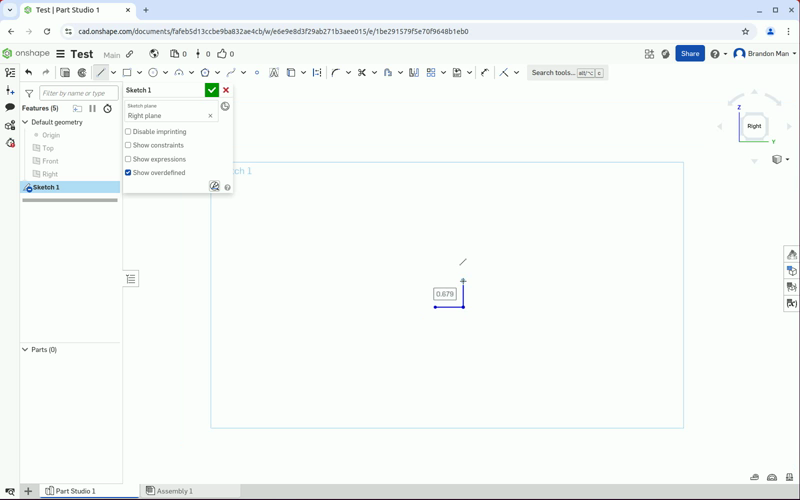
scroll(-6)
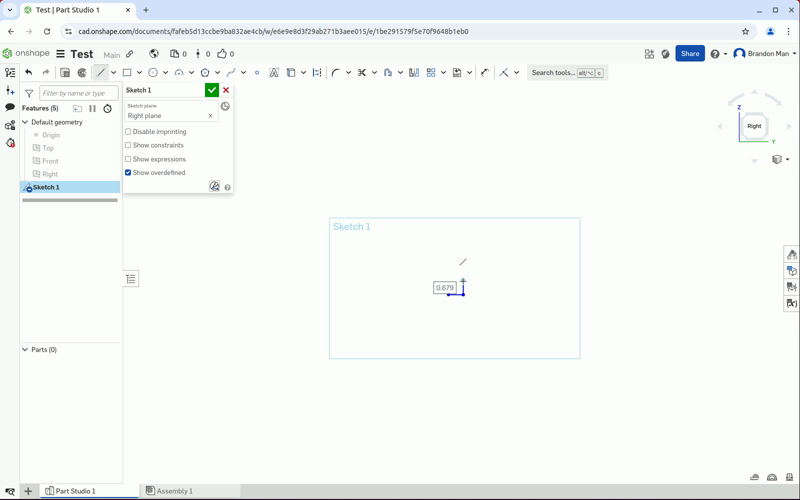
scroll(-6)
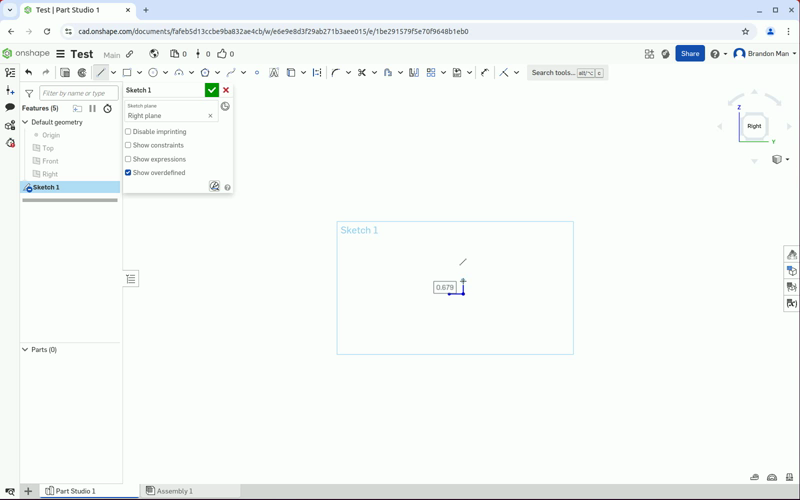
scroll(-6)
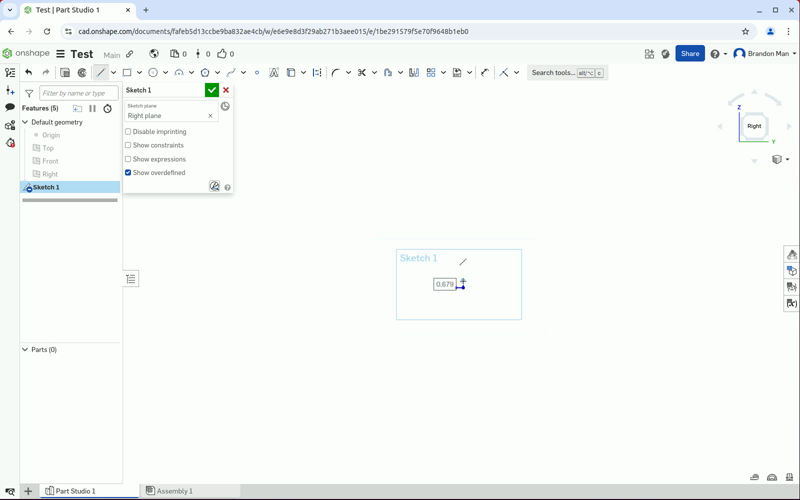
scroll(-6)
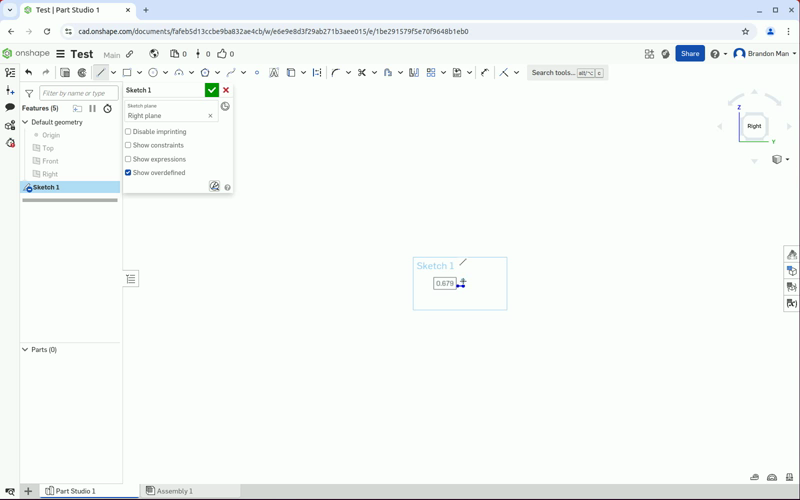
scroll(-6)
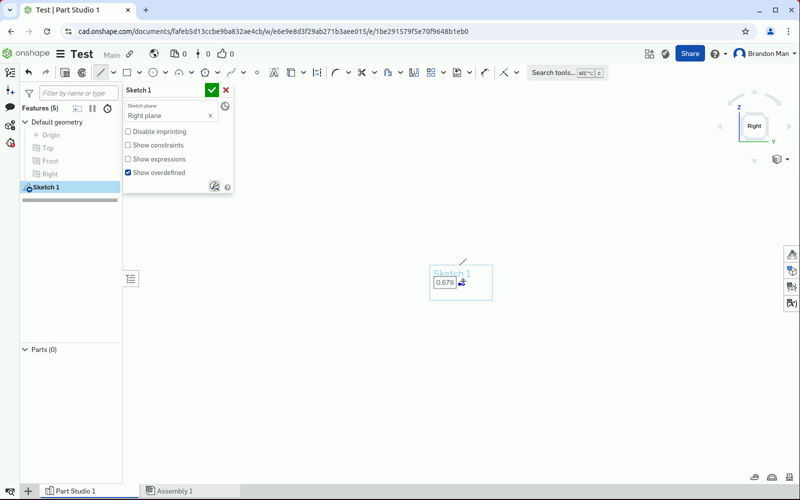
key_up(shift)
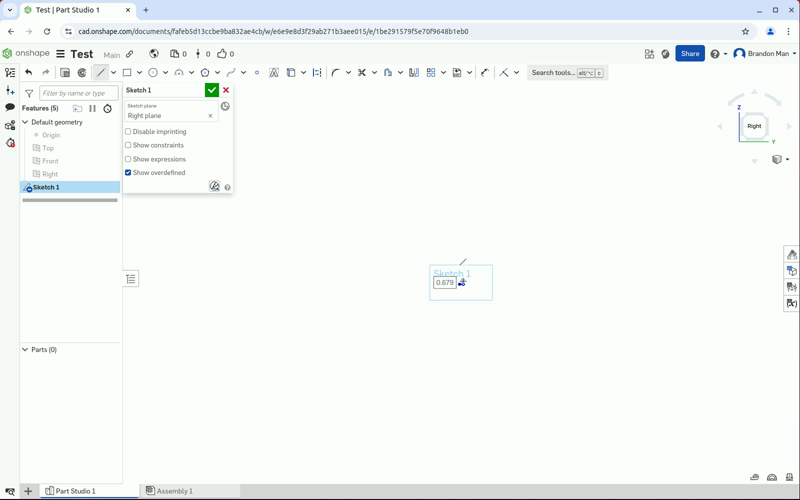
key_down(shift)
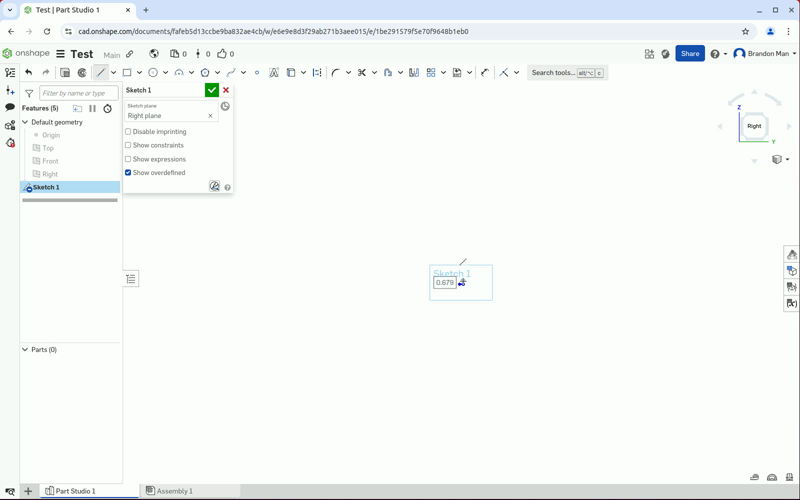
mouse_move(493, 280)
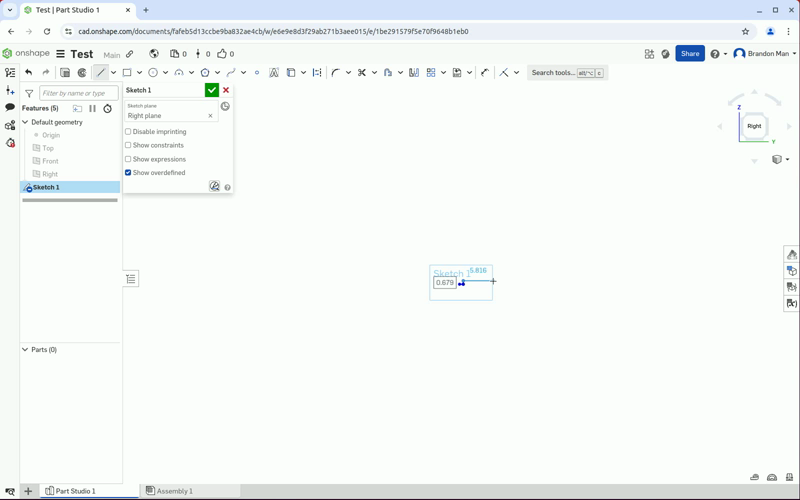
mouse_move(459, 280)
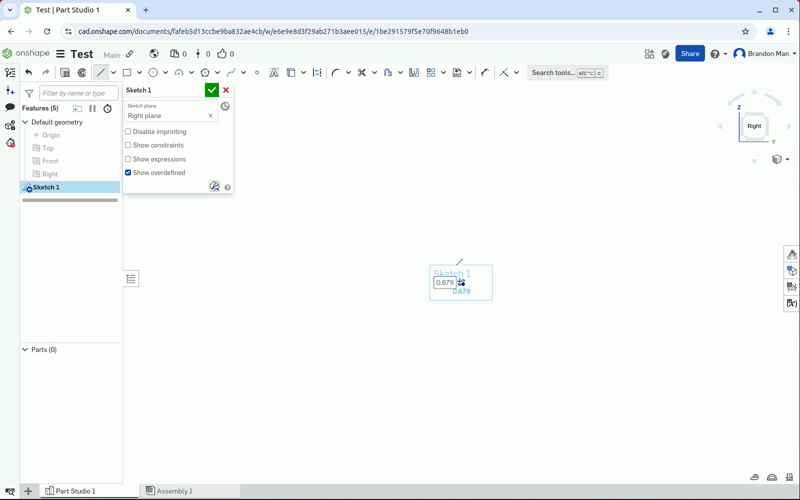
scroll(6)
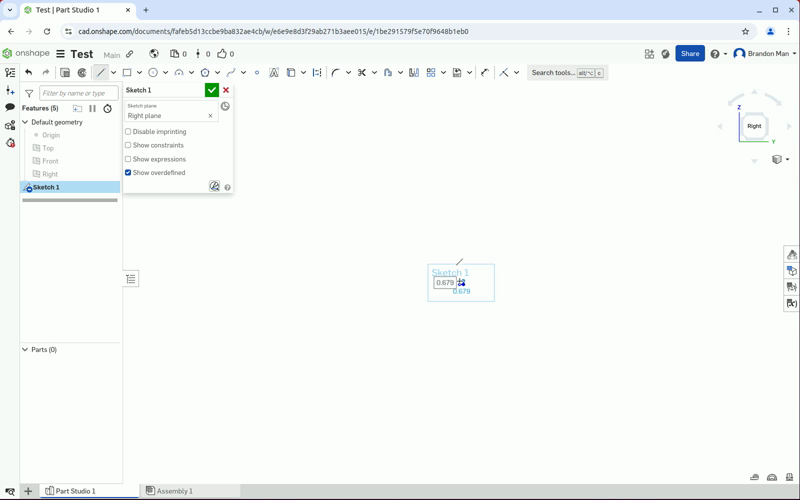
scroll(6)
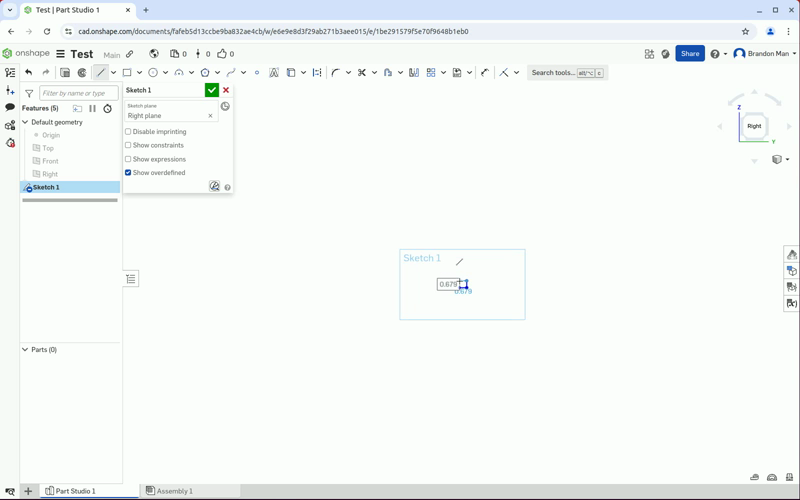
scroll(6)
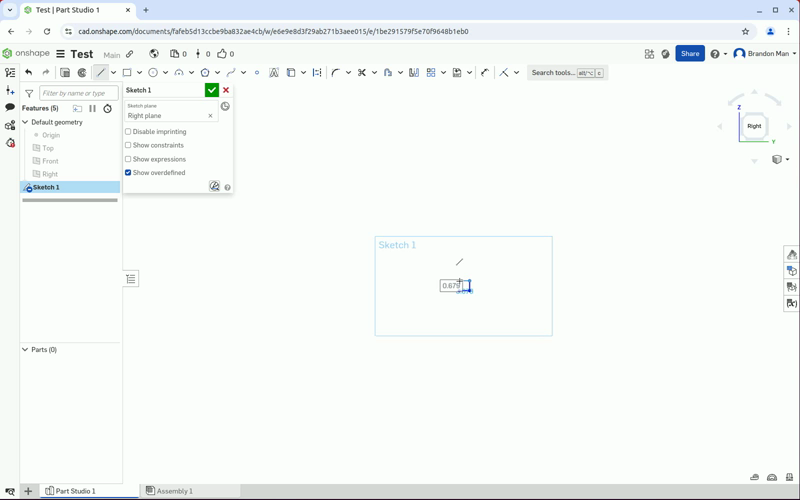
scroll(6)
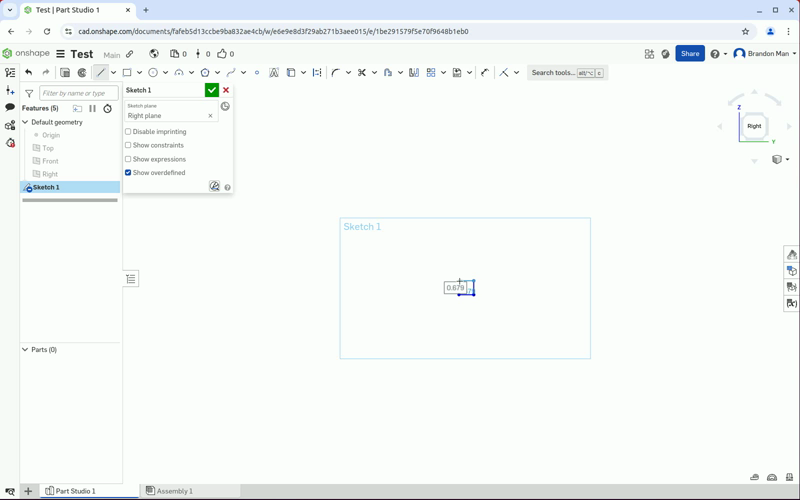
scroll(6)
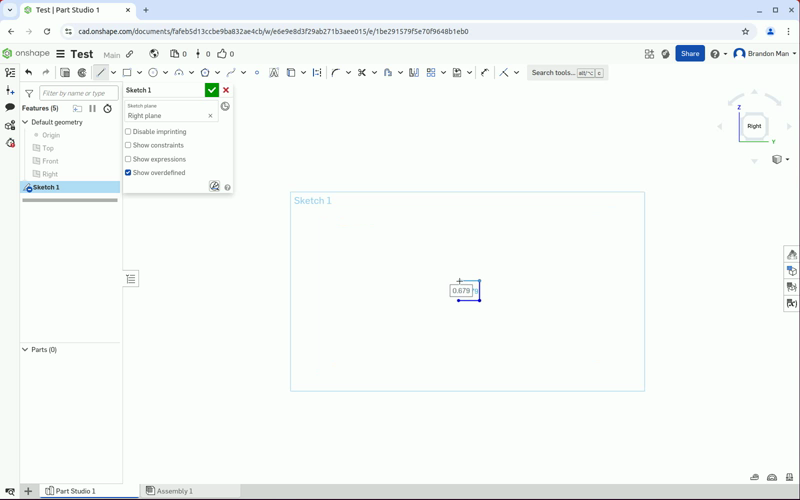
scroll(6)
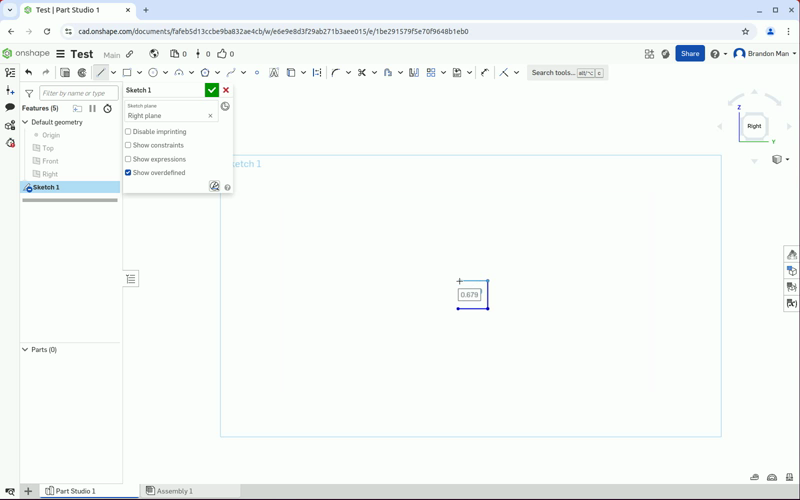
scroll(6)
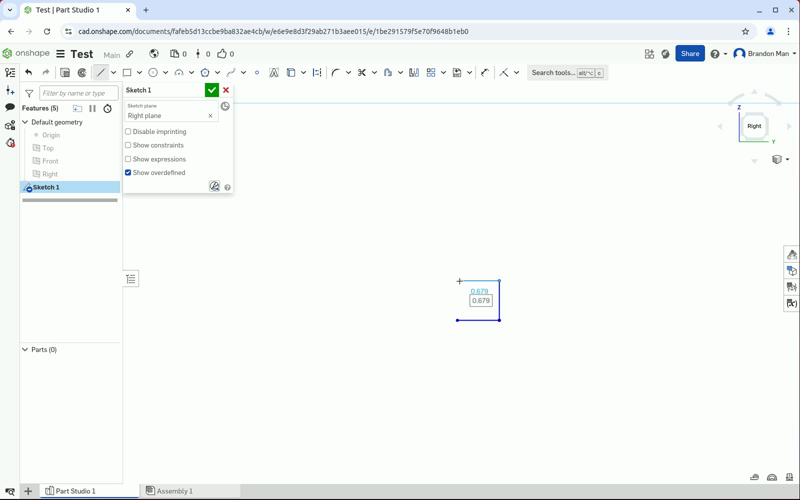
click(459, 280)
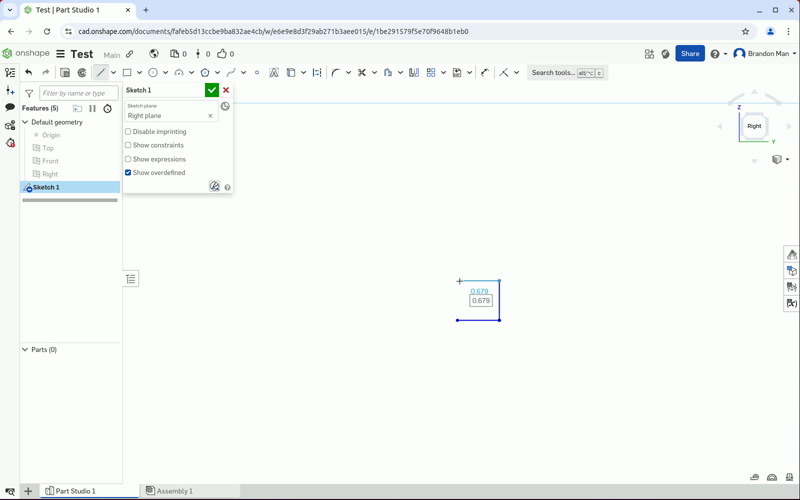
scroll(-6)
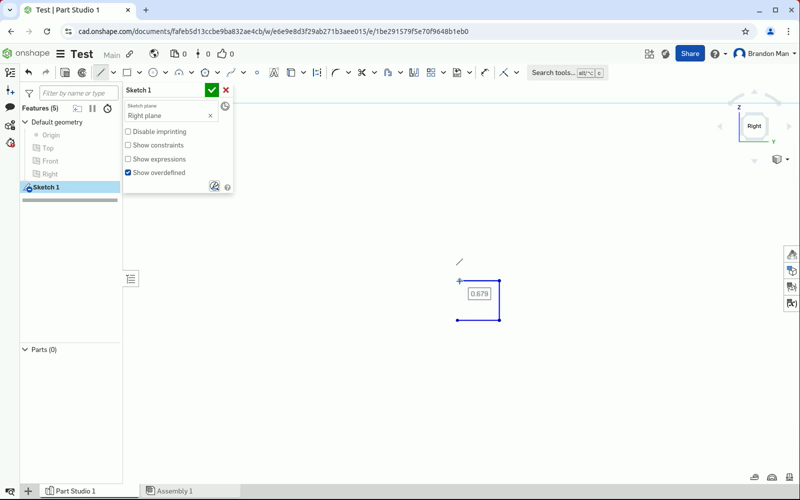
scroll(-6)
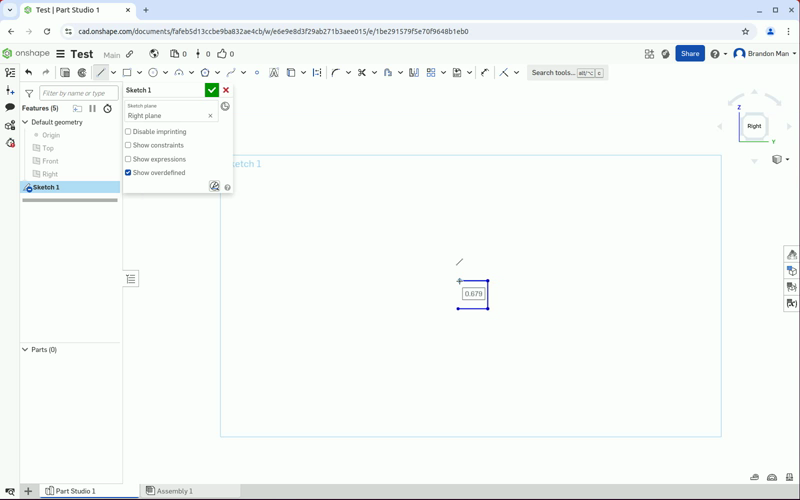
scroll(-6)
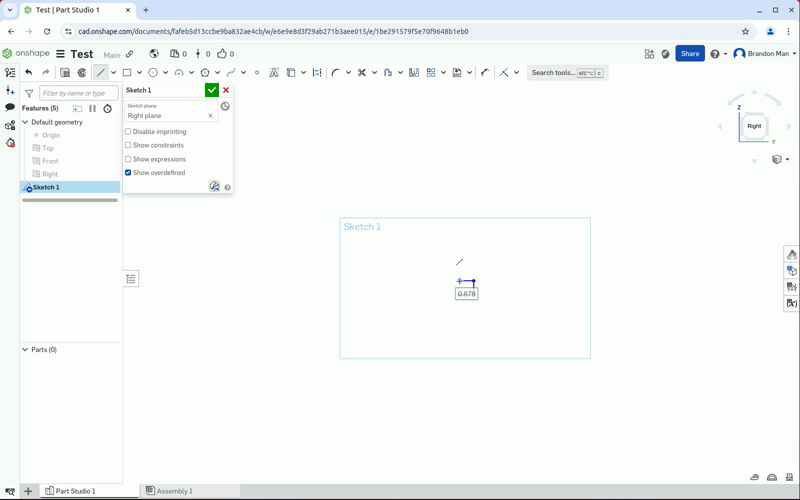
scroll(-6)
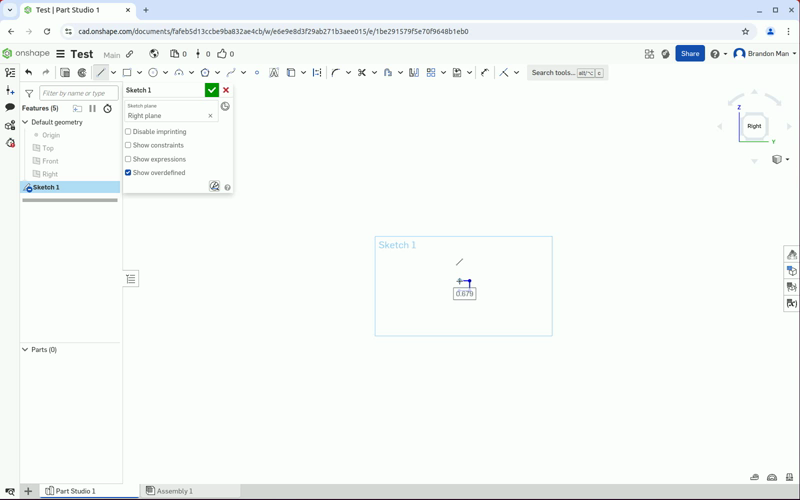
scroll(-6)
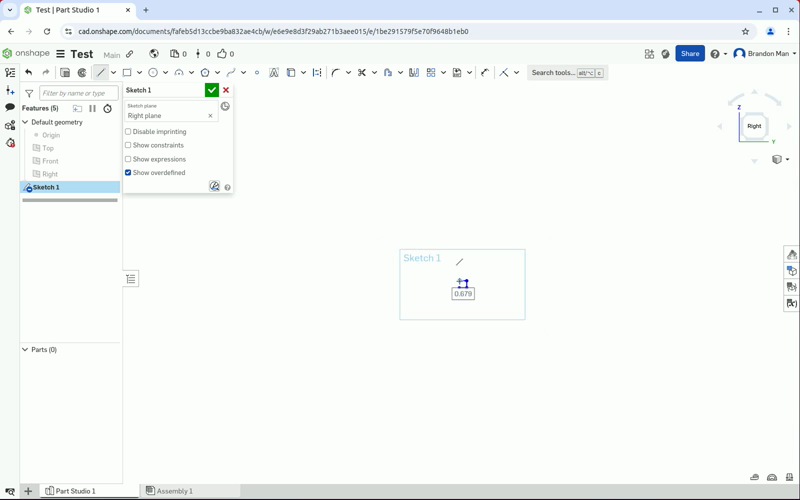
scroll(-6)
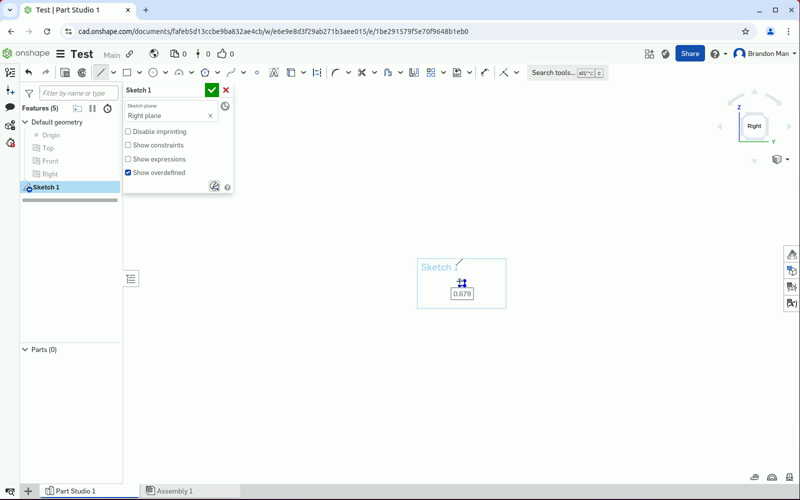
scroll(-6)
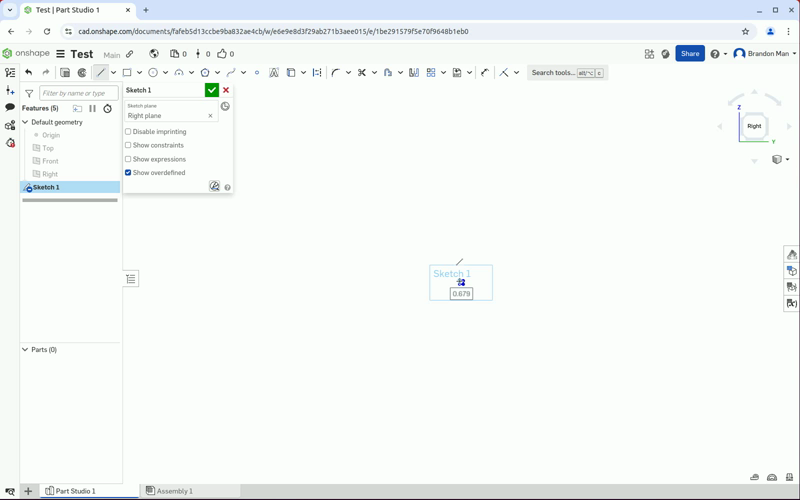
key_up(shift)
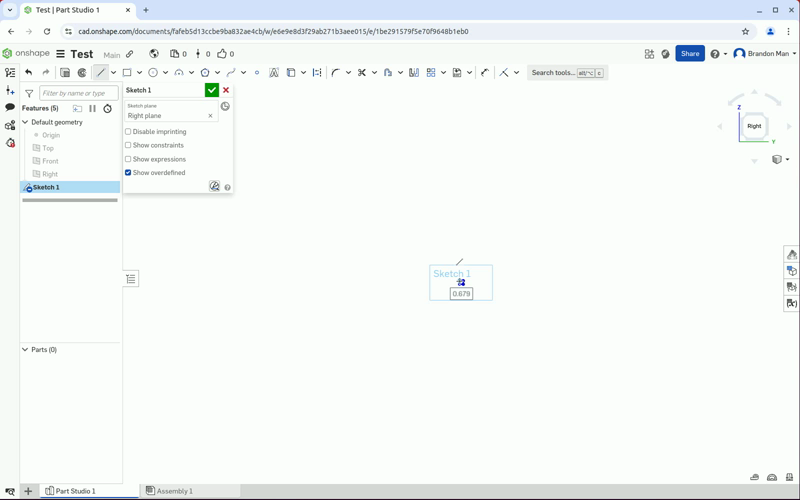
mouse_move(489, 280)
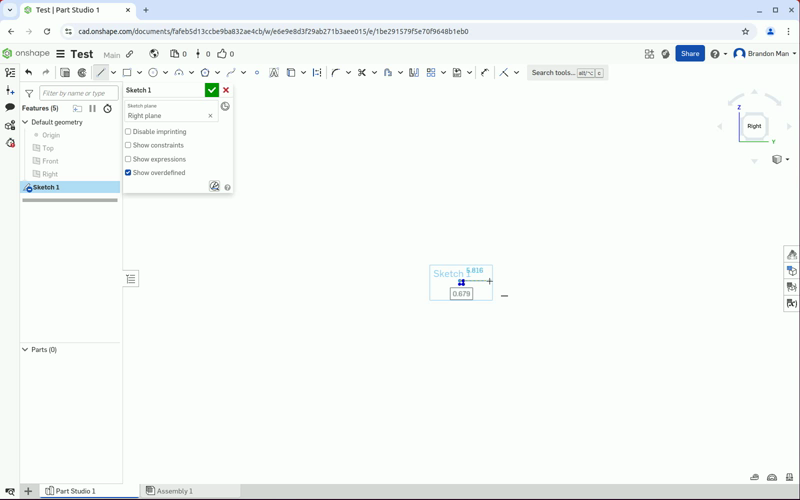
key_down(shift)
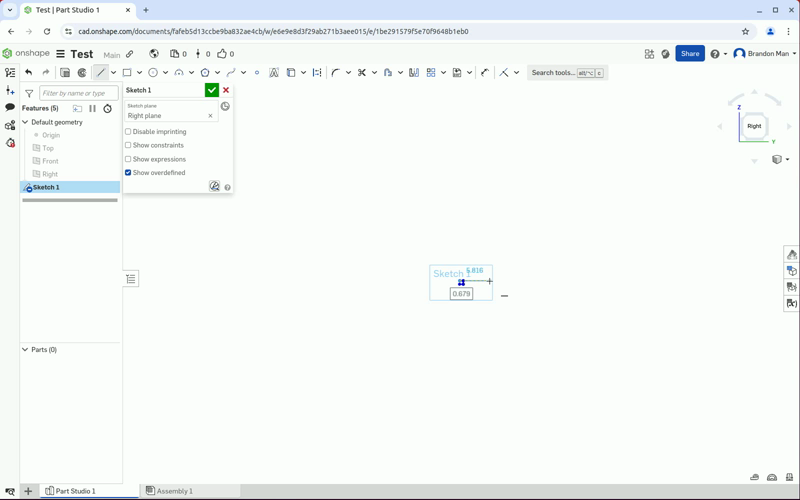
mouse_move(459, 284)
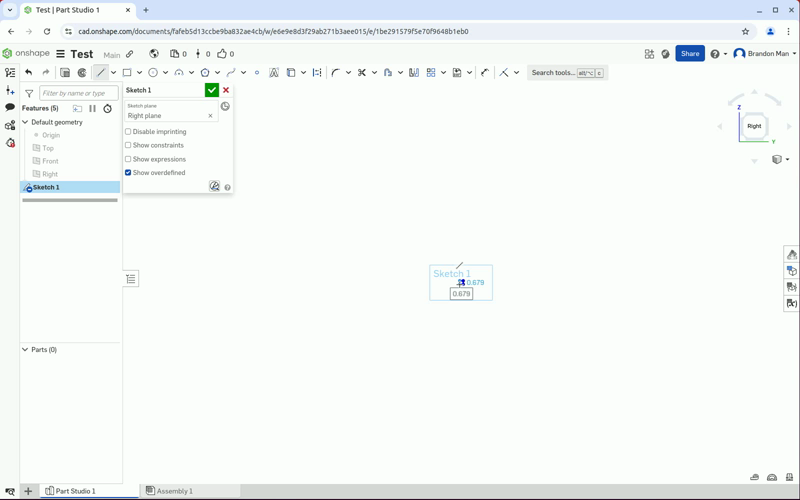
scroll(6)
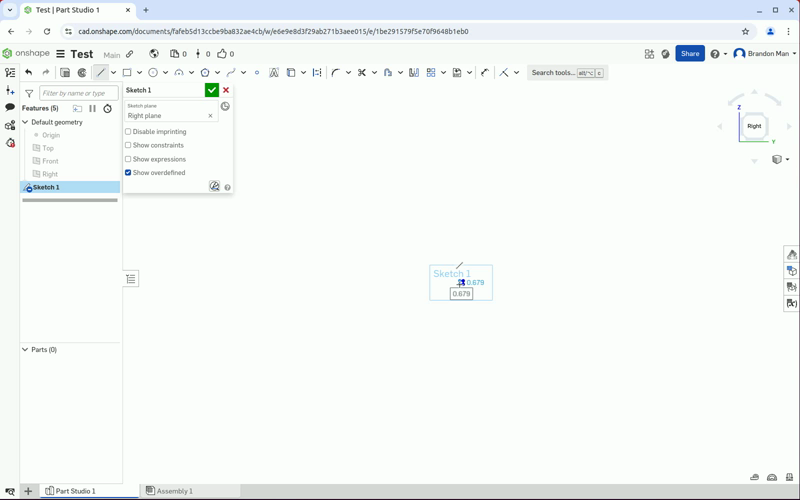
scroll(6)
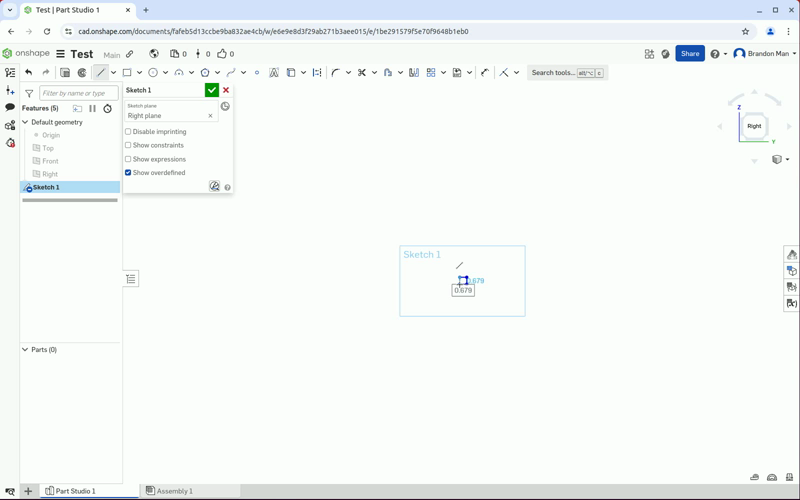
scroll(6)
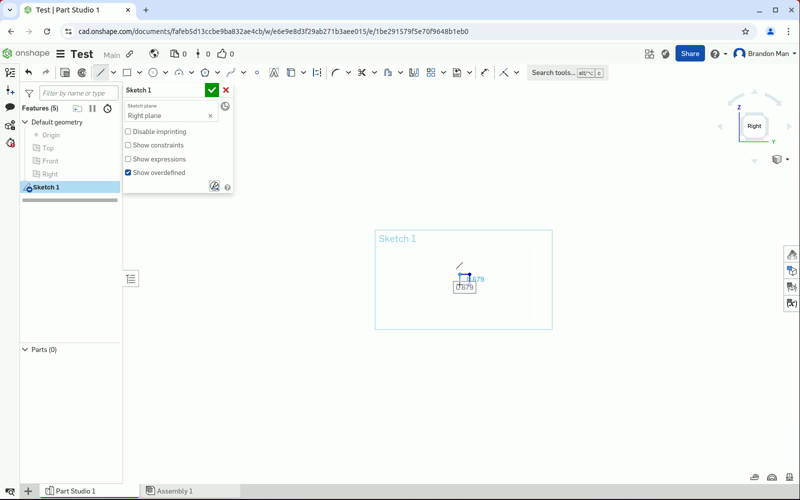
scroll(6)
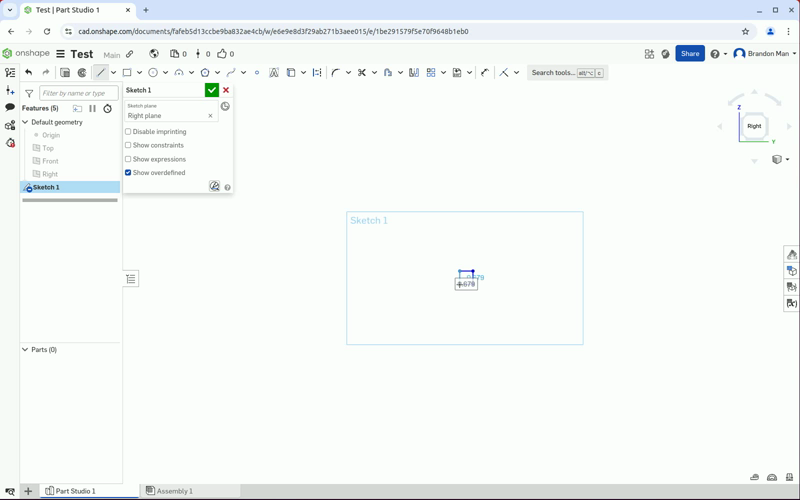
scroll(6)
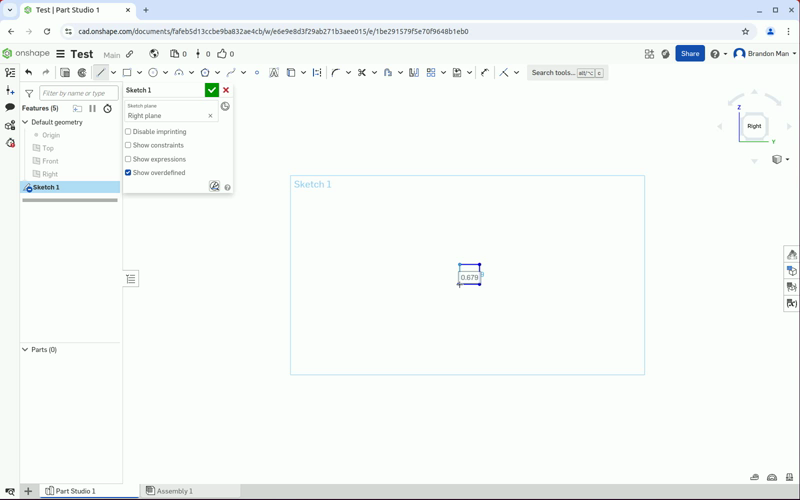
scroll(6)
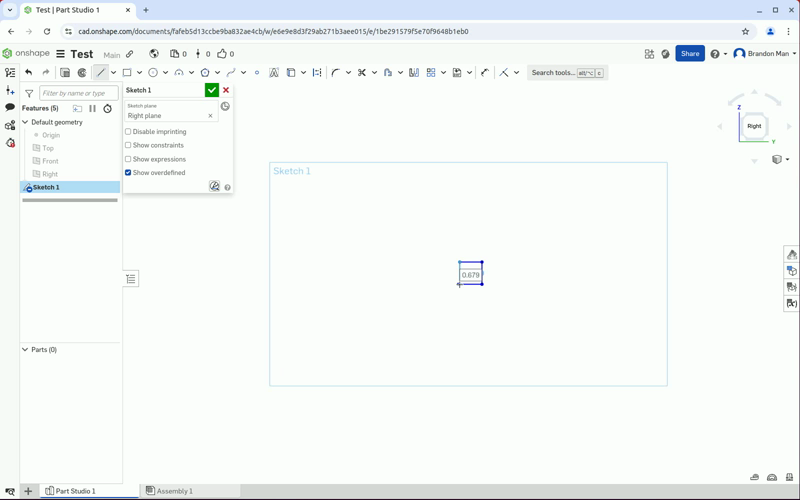
scroll(6)
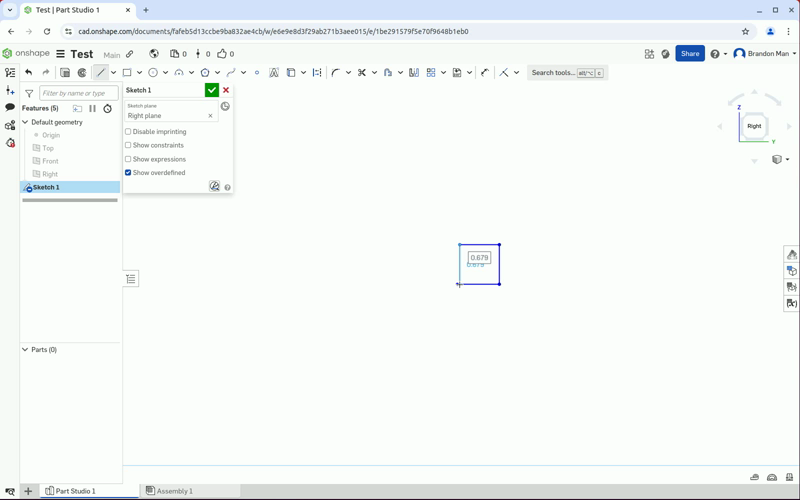
key_up(shift)
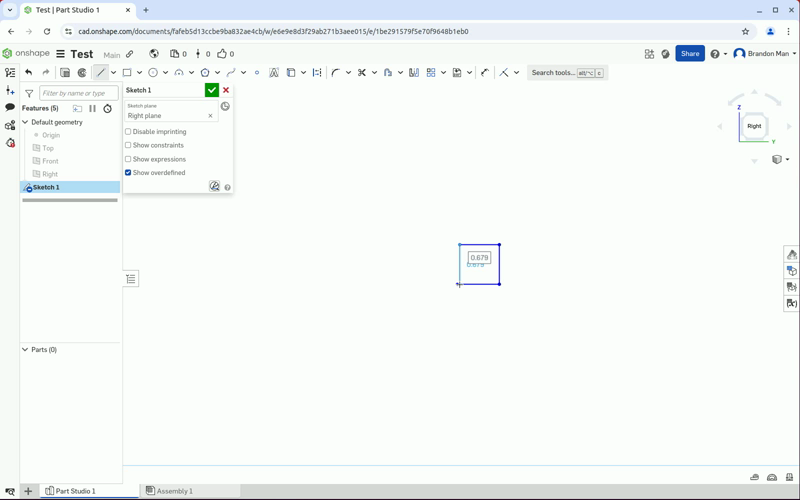
click(459, 284)
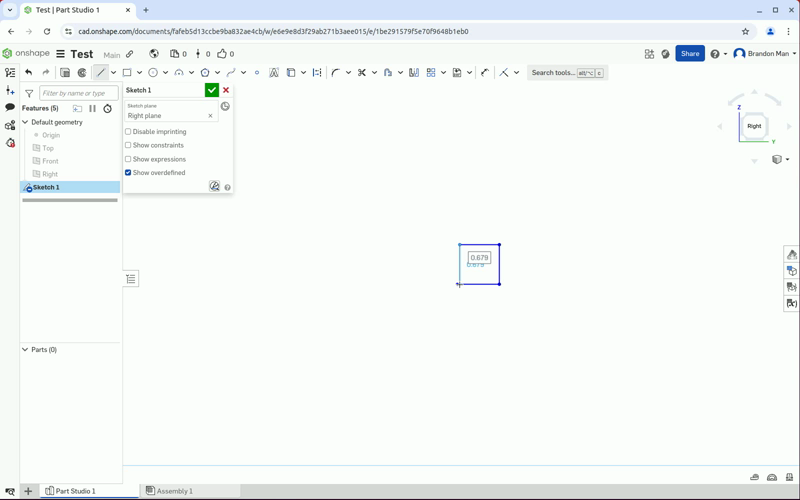
scroll(-6)
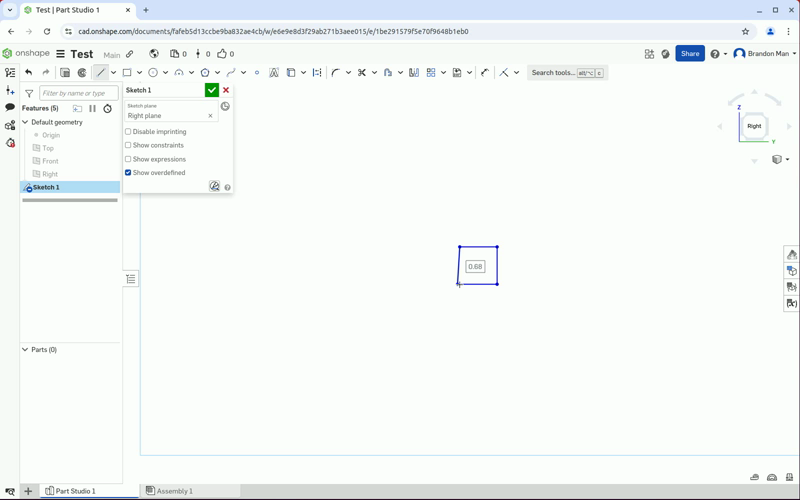
scroll(-6)
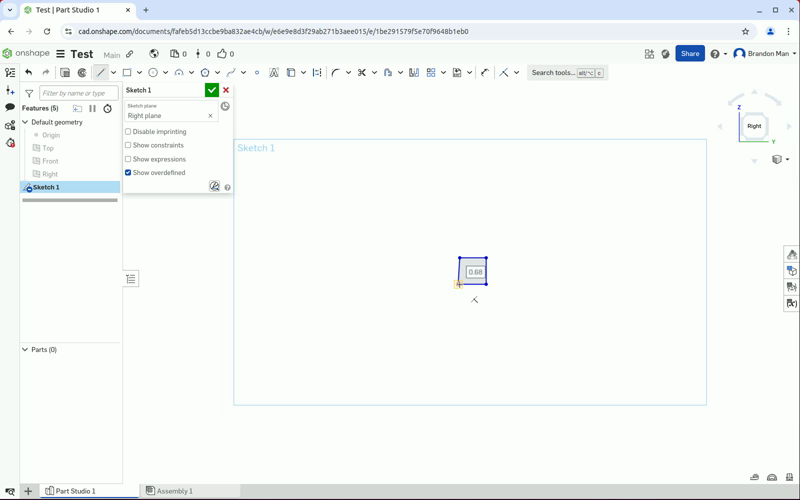
scroll(-6)
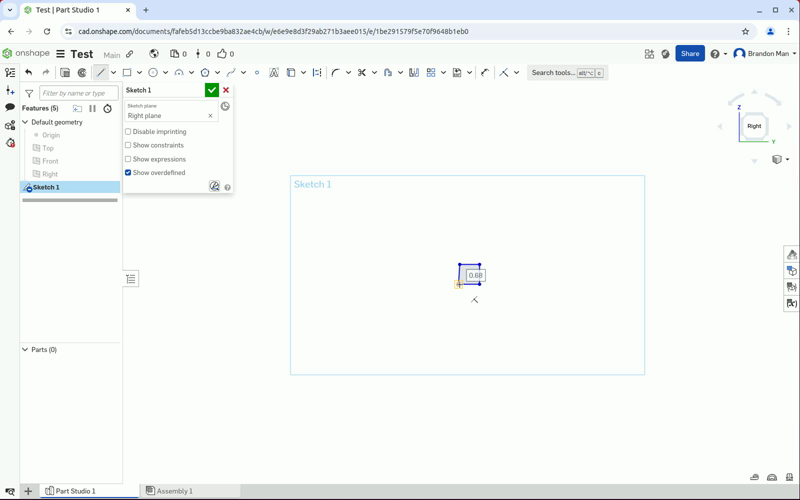
scroll(-6)
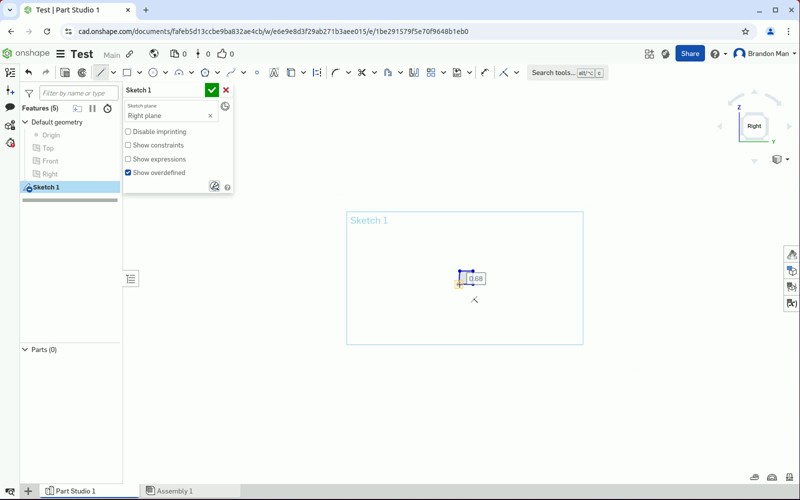
scroll(-6)
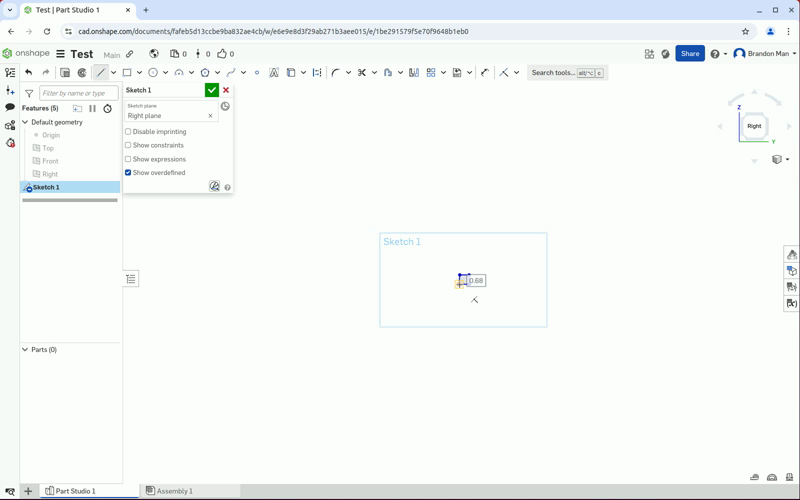
scroll(-6)
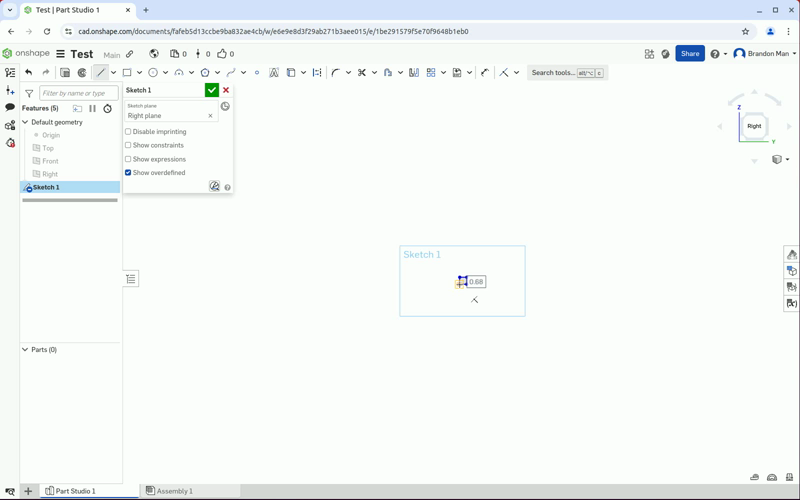
scroll(-6)
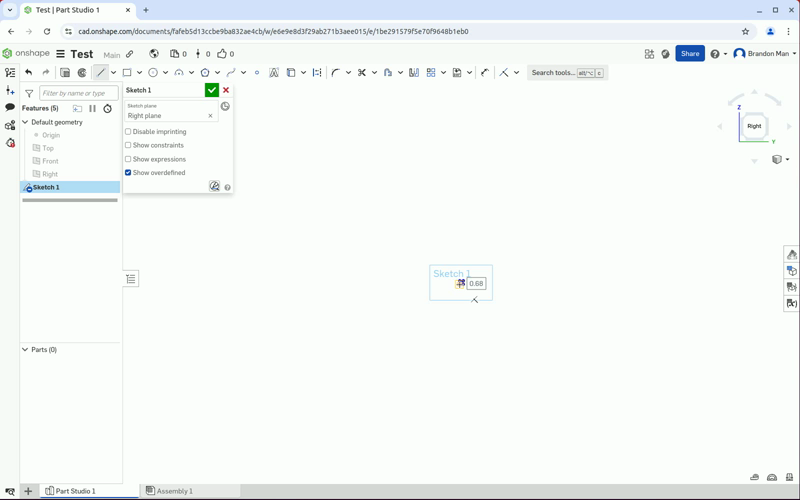
key(esc)
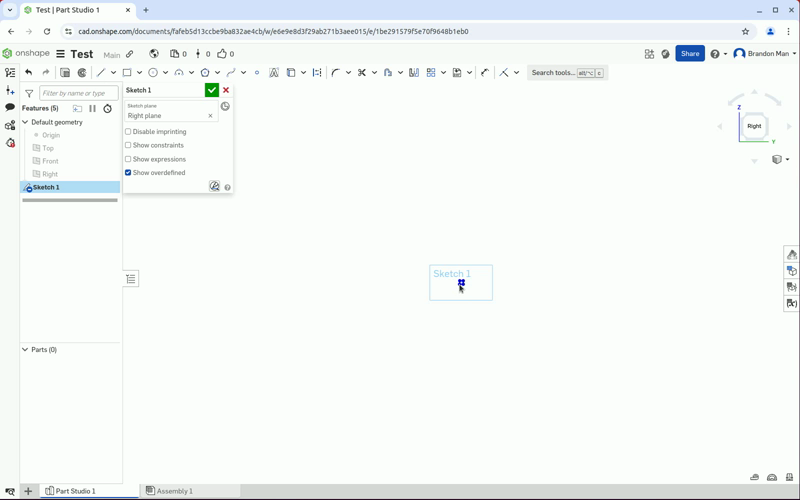
key(l)
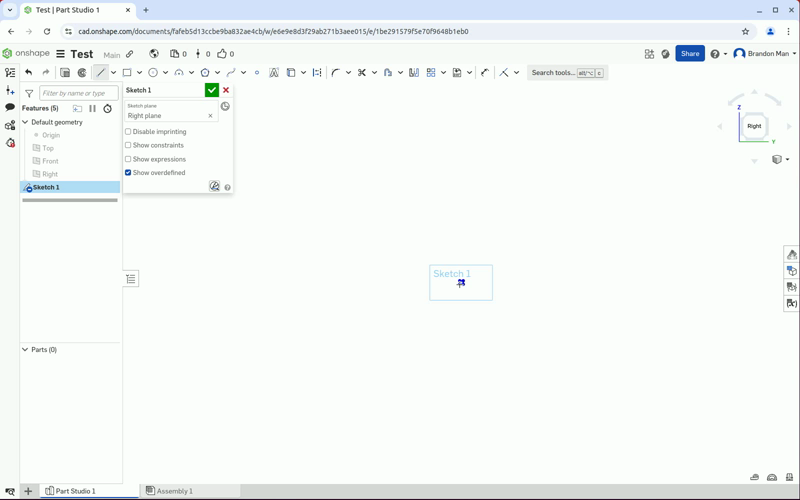
key_down(shift)
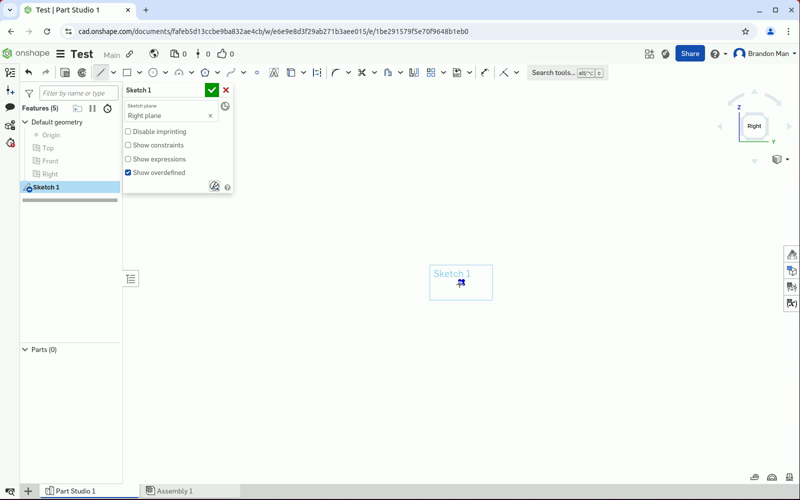
mouse_move(459, 283)
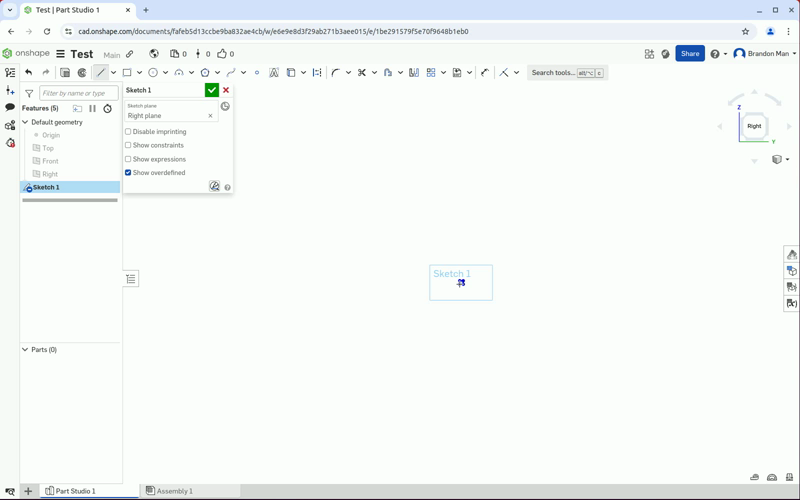
scroll(6)
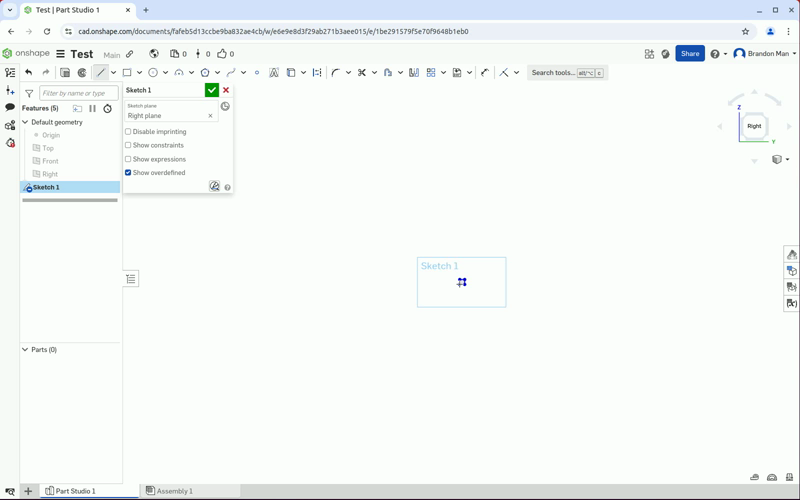
scroll(6)
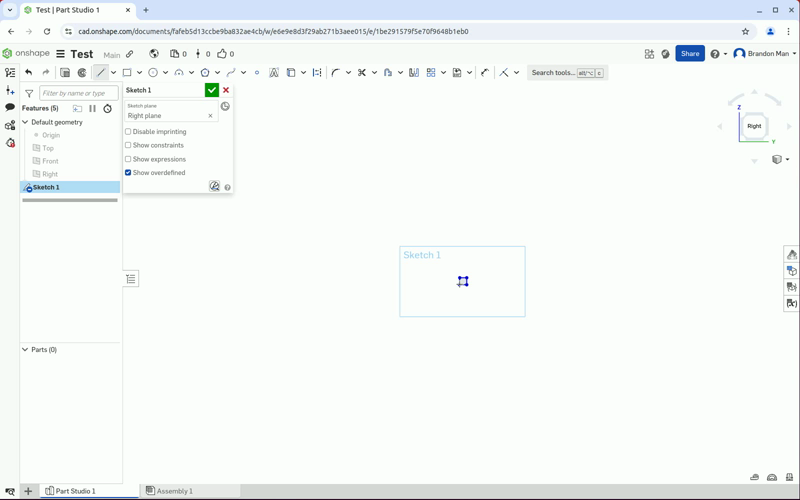
scroll(6)
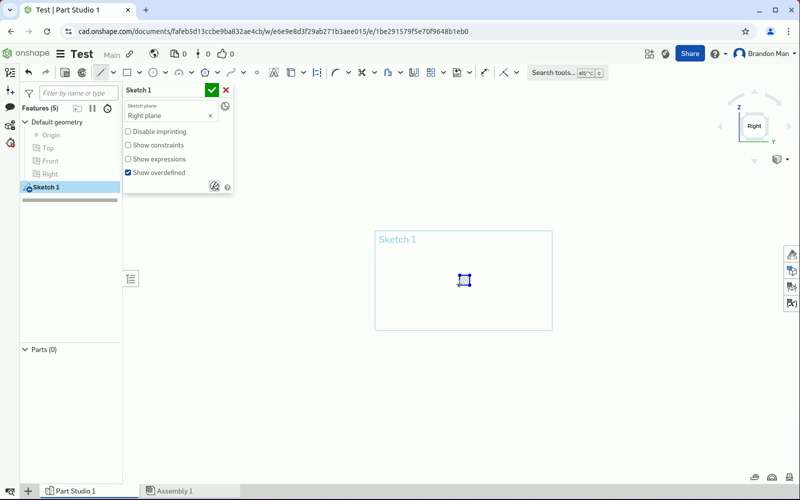
scroll(6)
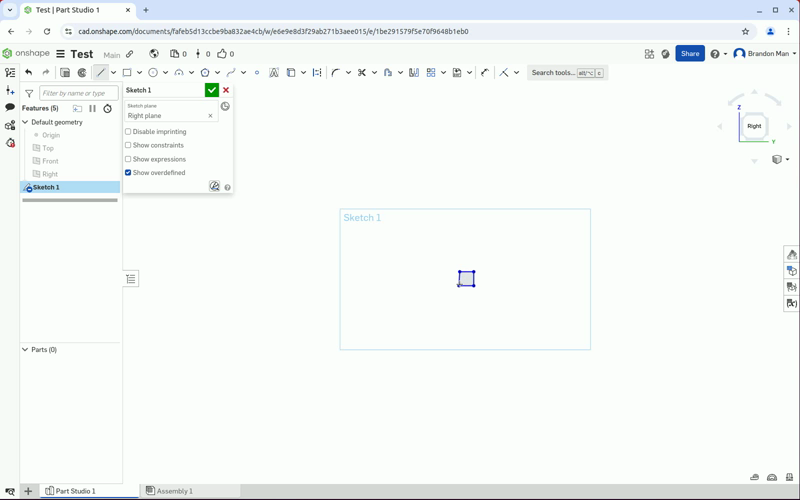
scroll(6)
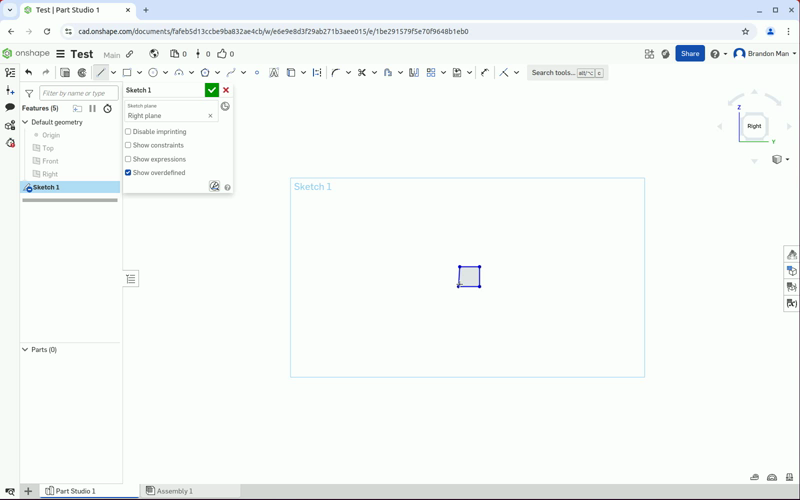
scroll(6)
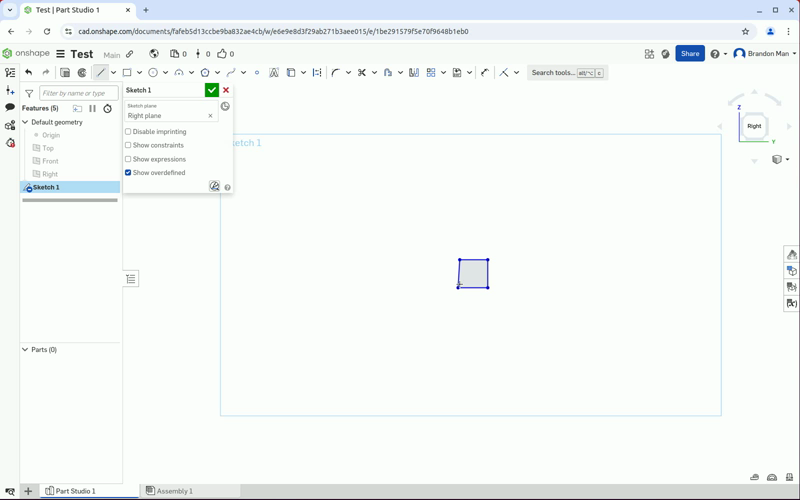
scroll(6)
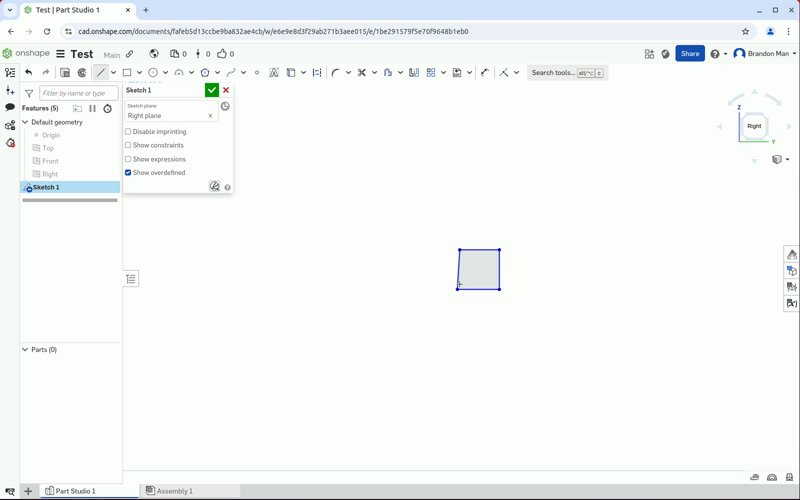
click(459, 283)
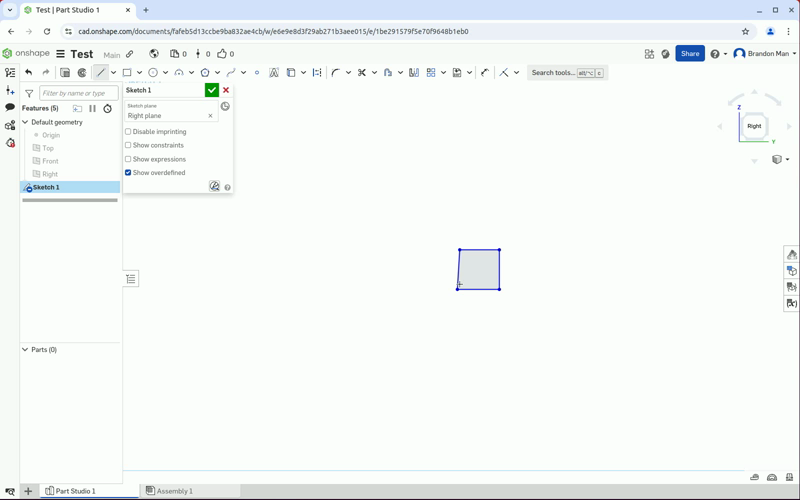
scroll(-6)
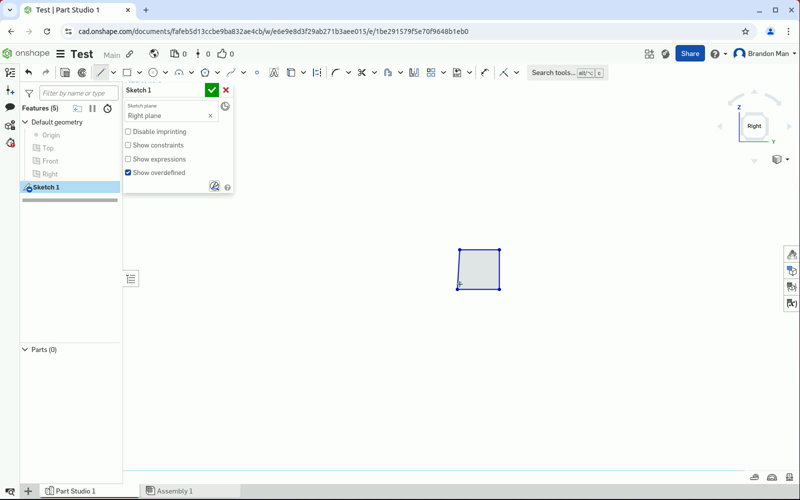
scroll(-6)
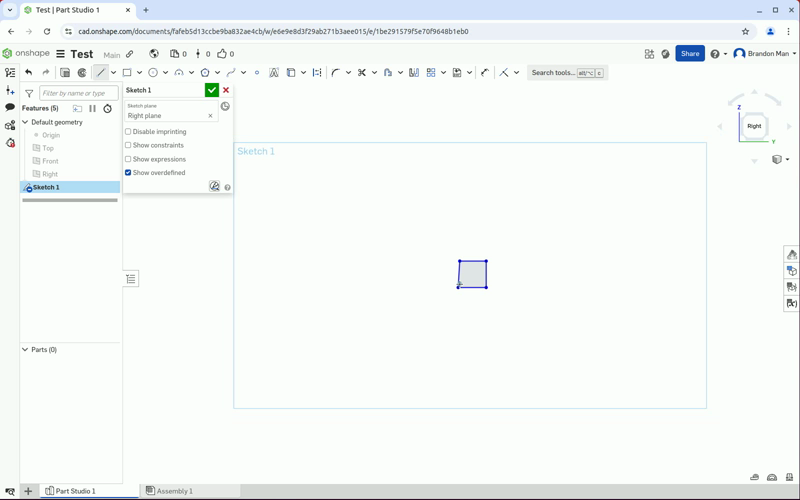
scroll(-6)
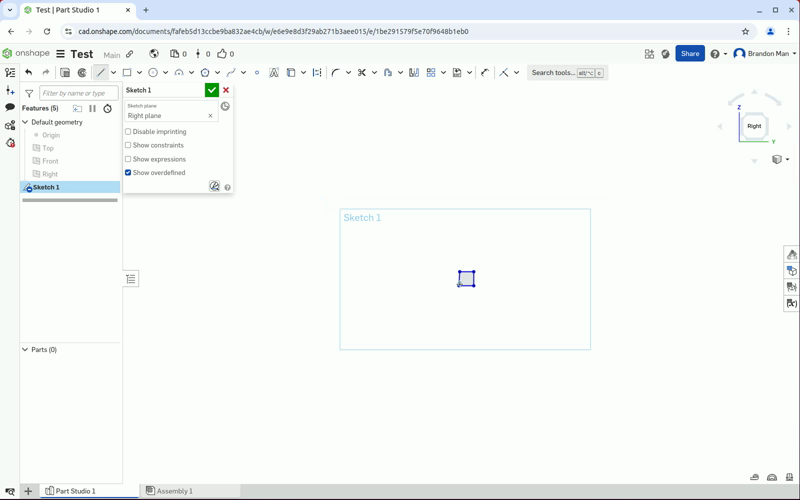
scroll(-6)
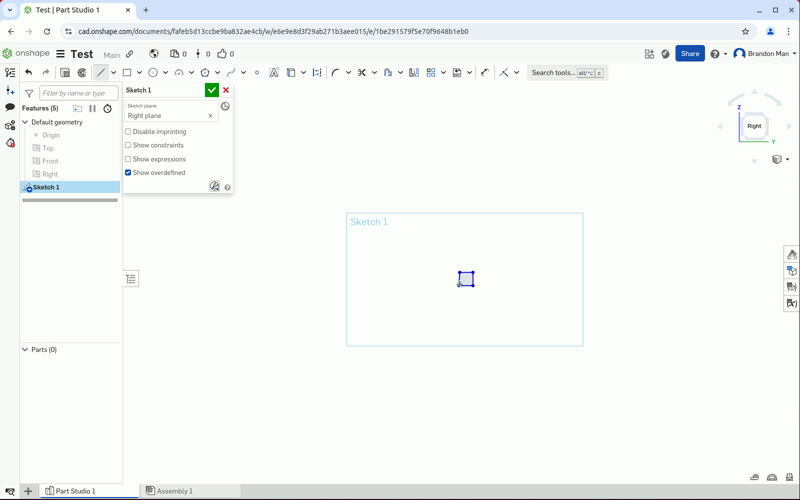
scroll(-6)
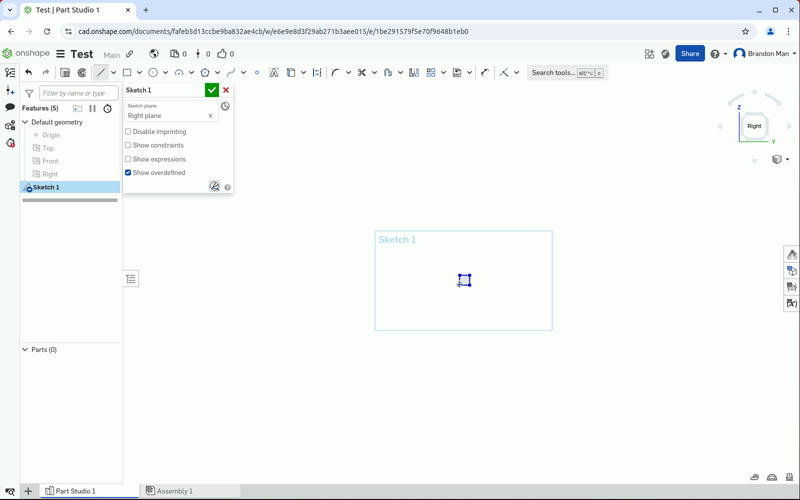
scroll(-6)
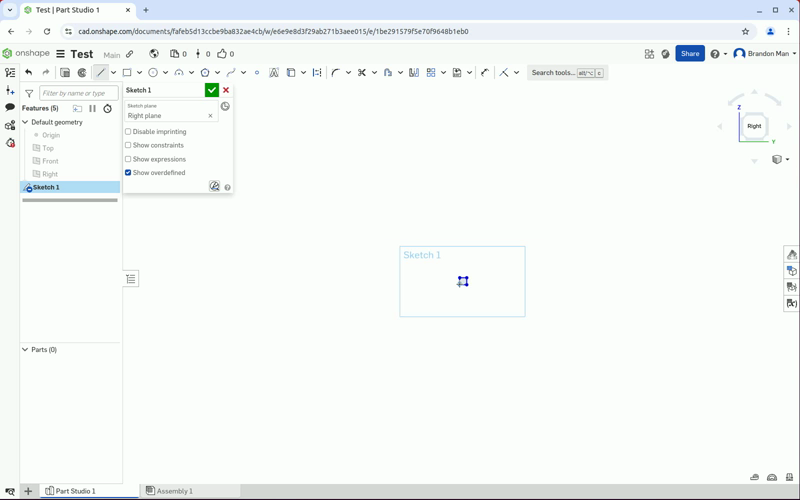
scroll(-6)
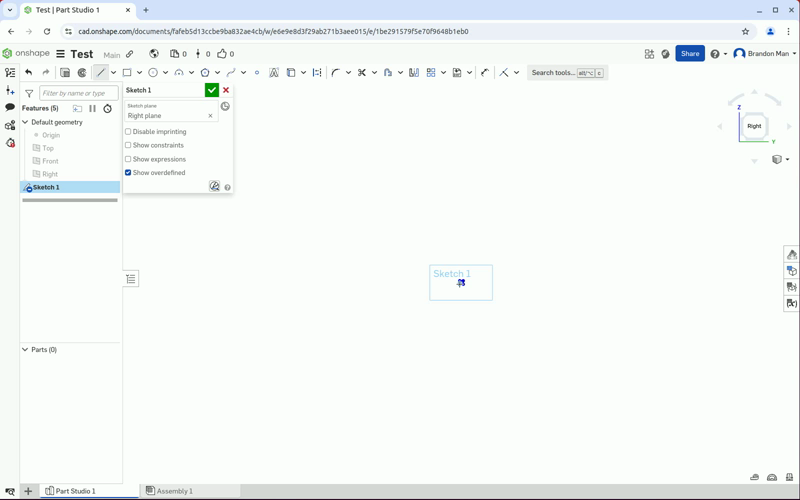
key_up(shift)
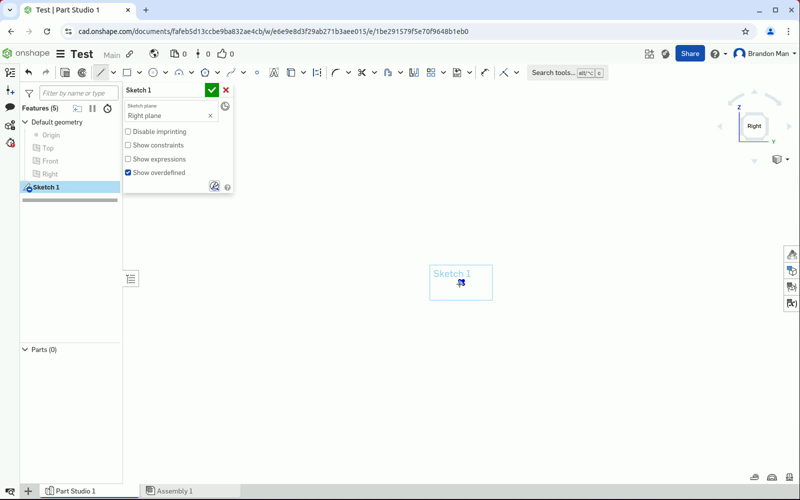
key_down(shift)
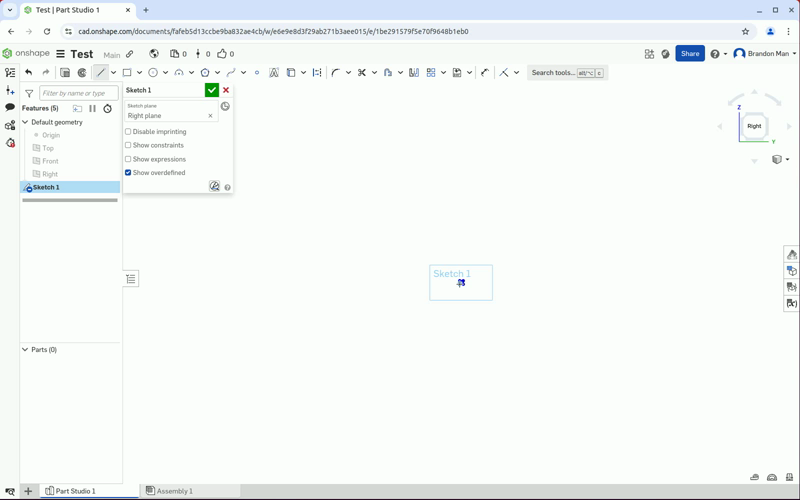
mouse_move(489, 283)
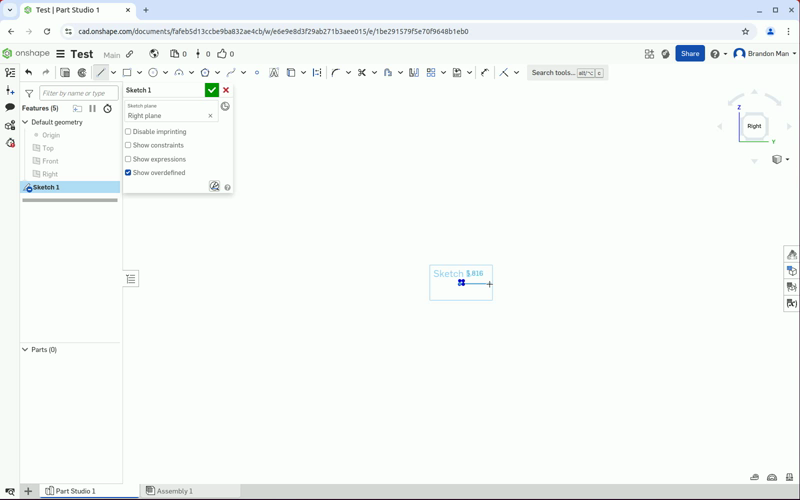
mouse_move(462, 283)
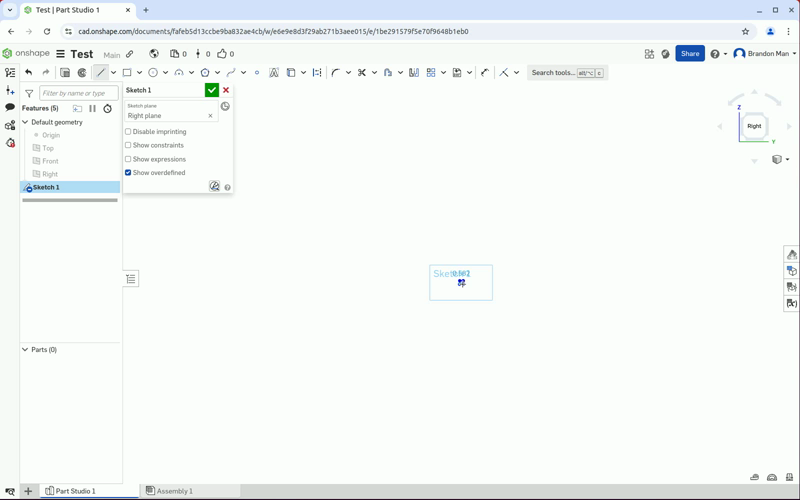
scroll(6)
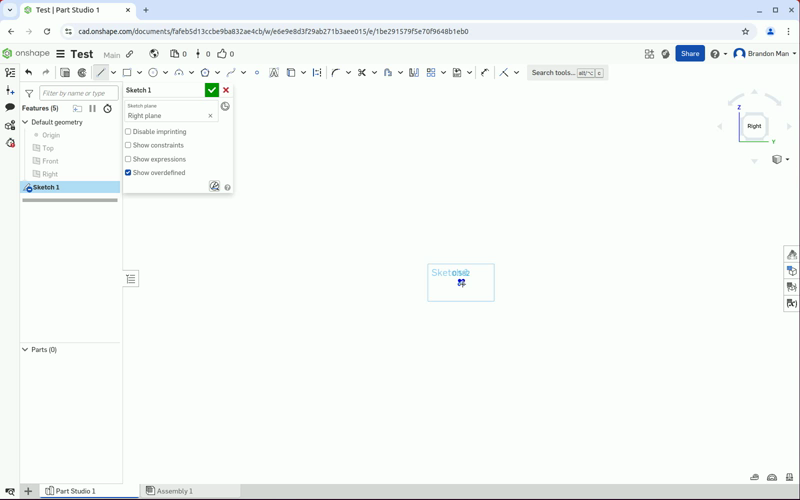
scroll(6)
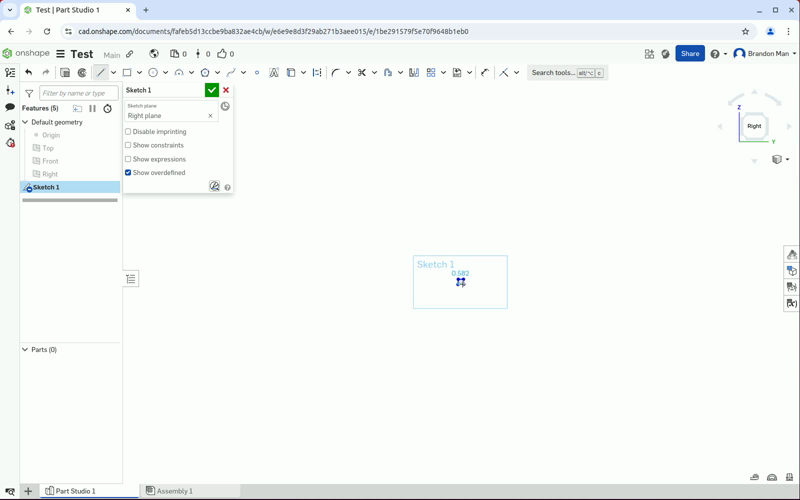
scroll(6)
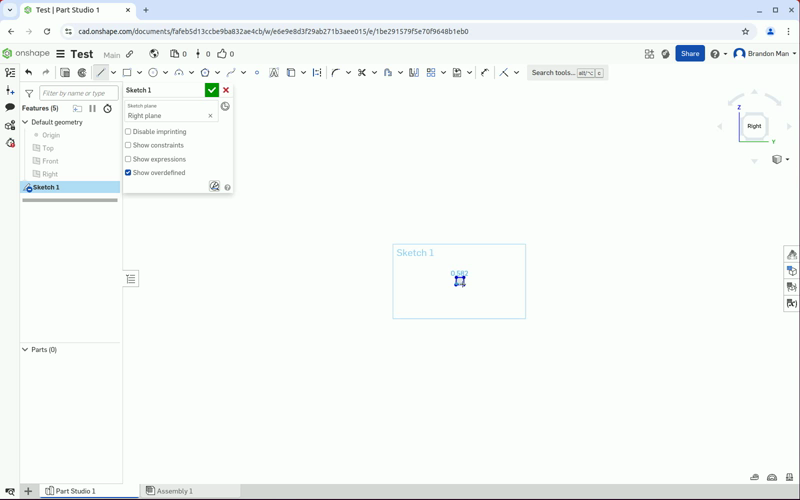
scroll(6)
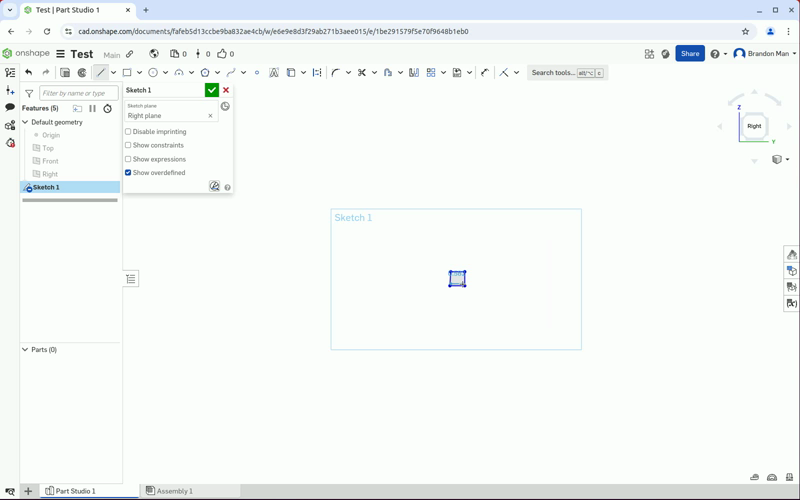
scroll(6)
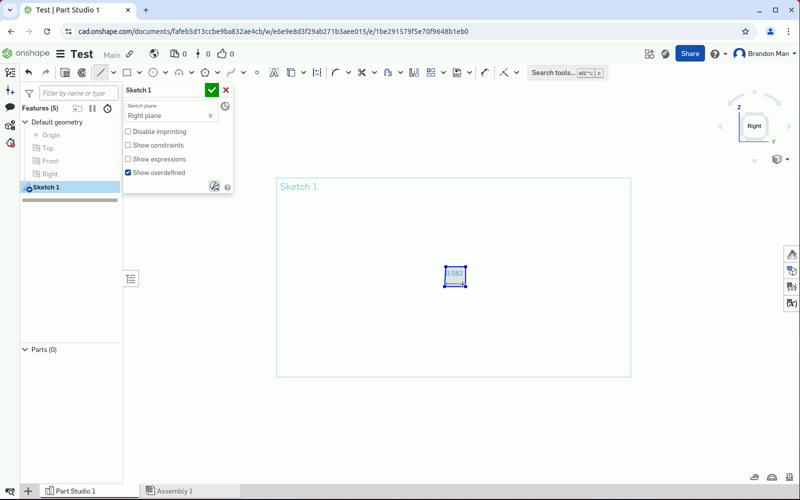
scroll(6)
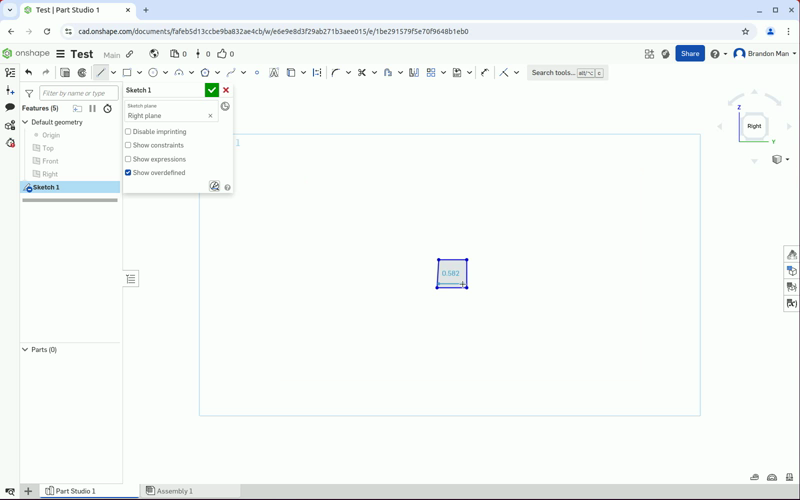
scroll(6)
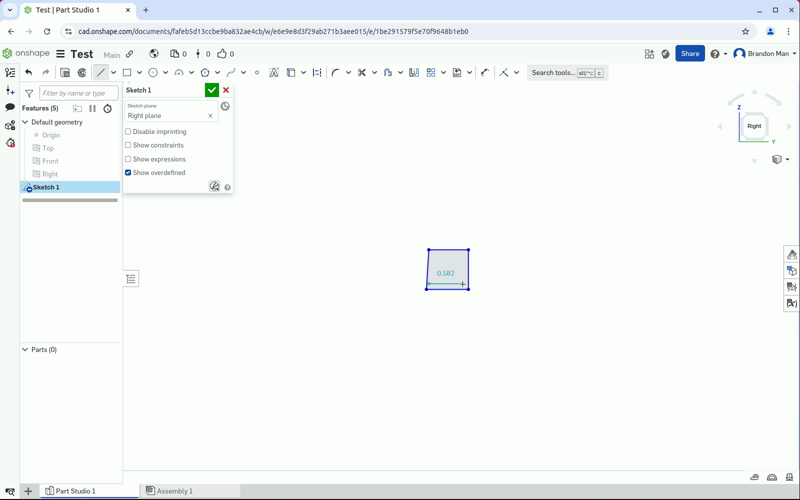
click(462, 283)
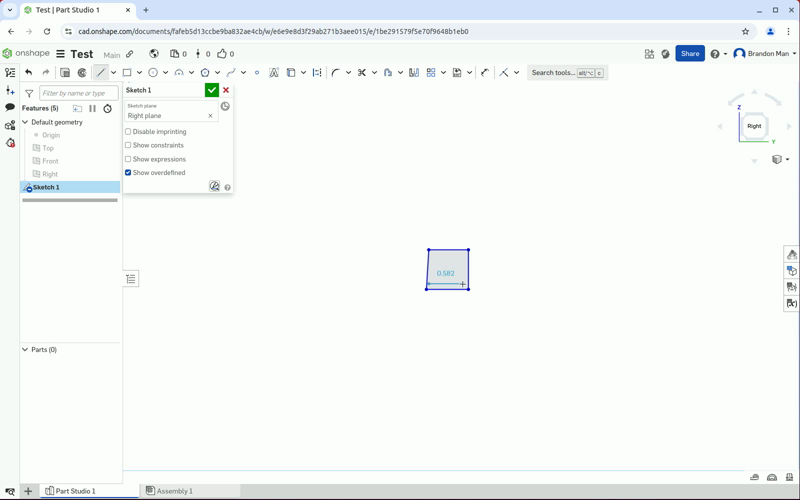
scroll(-6)
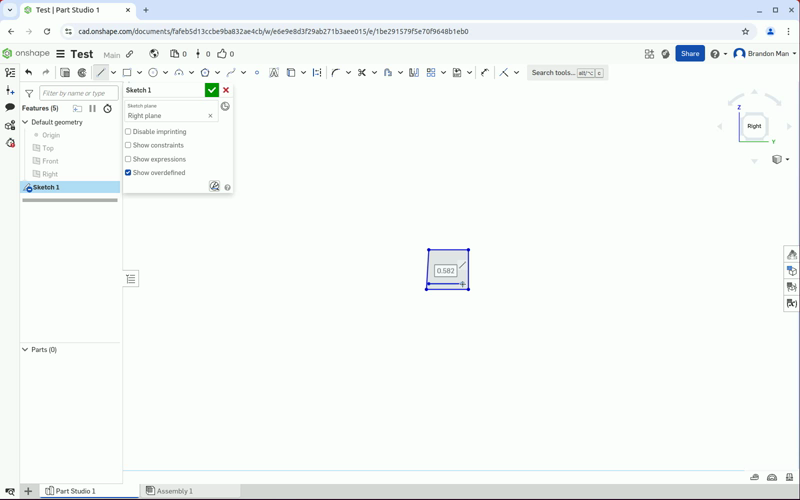
scroll(-6)
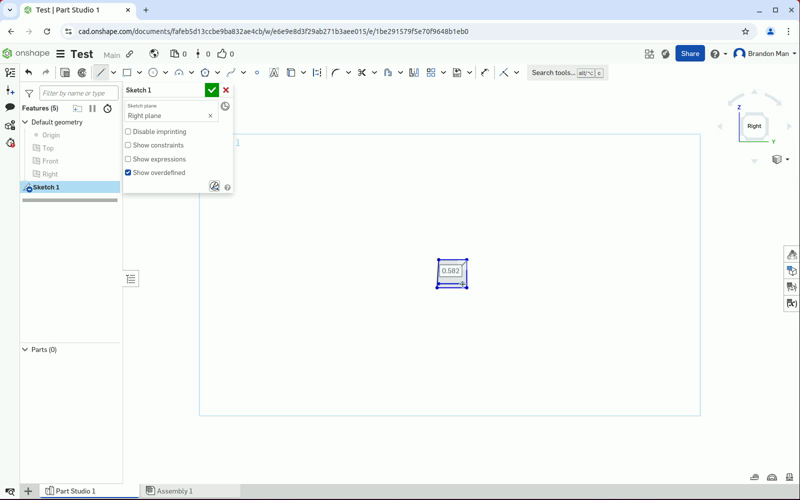
scroll(-6)
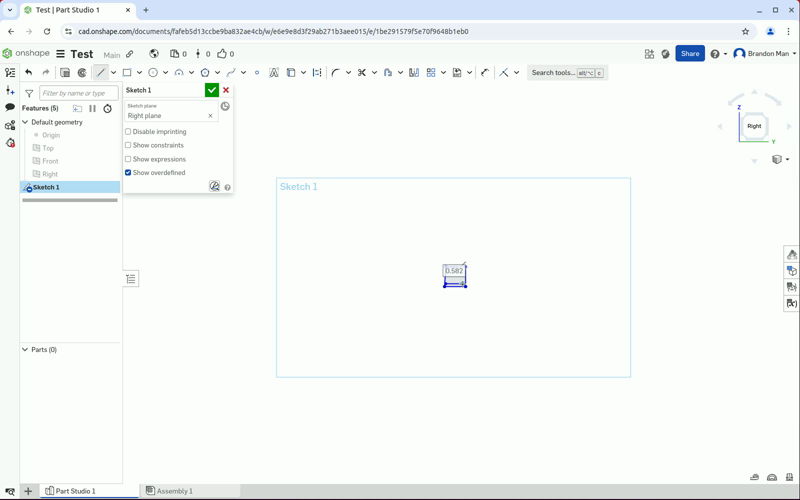
scroll(-6)
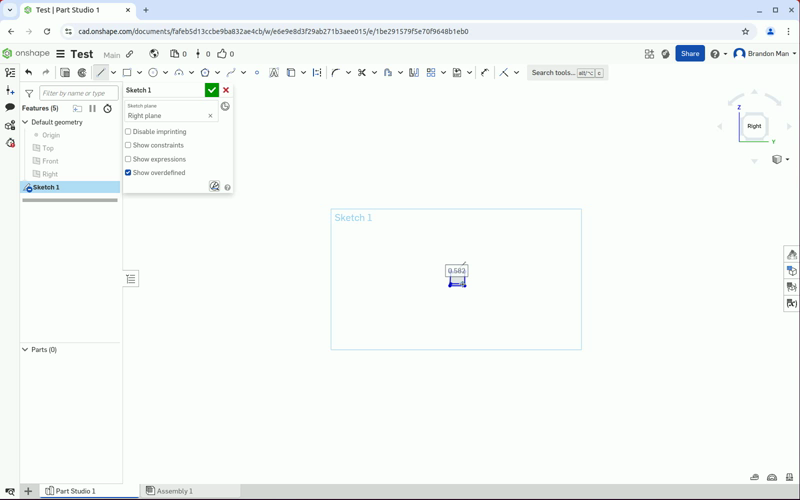
scroll(-6)
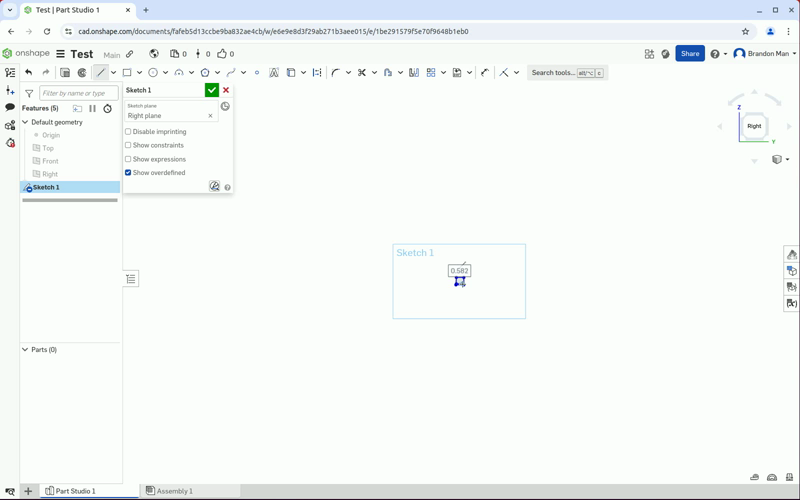
scroll(-6)
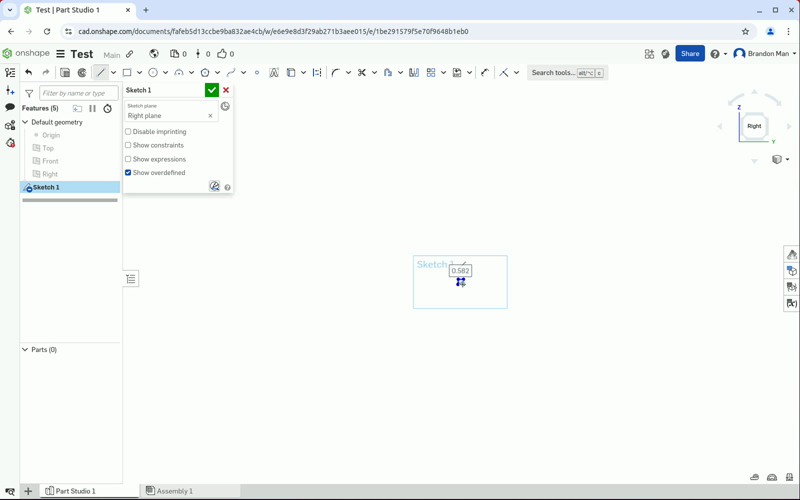
scroll(-6)
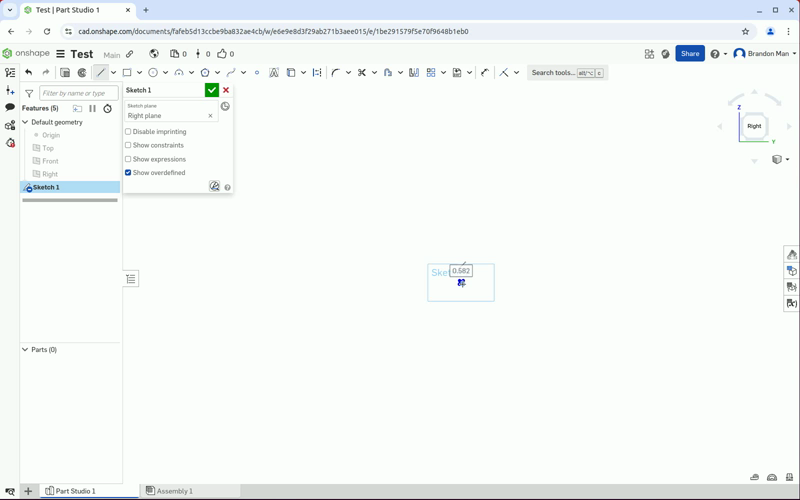
key_up(shift)
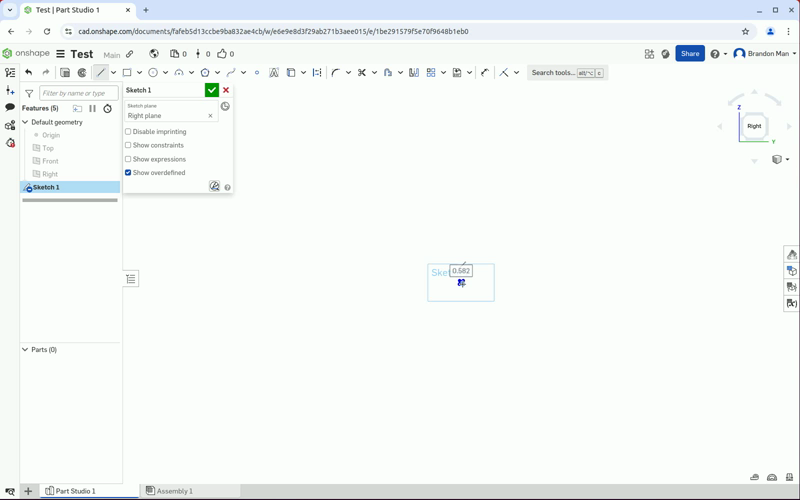
key_down(shift)
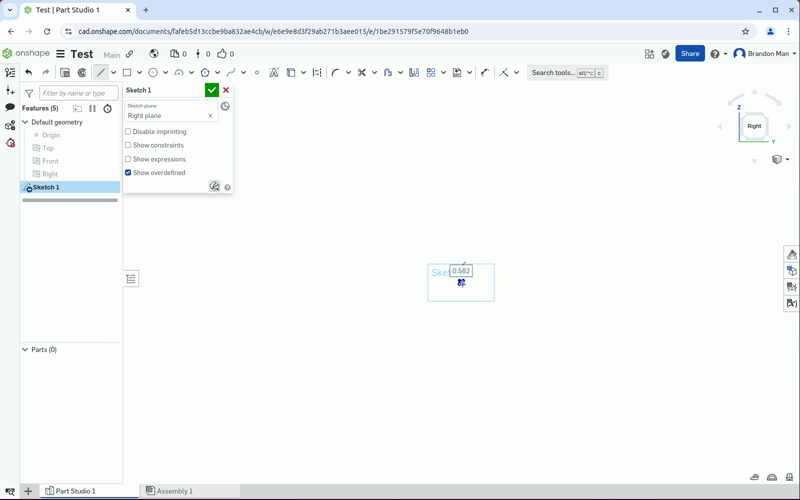
mouse_move(492, 283)
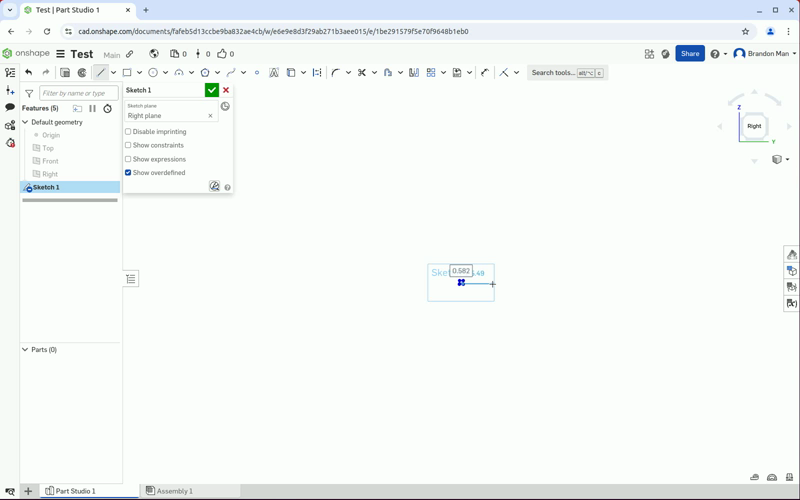
mouse_move(462, 280)
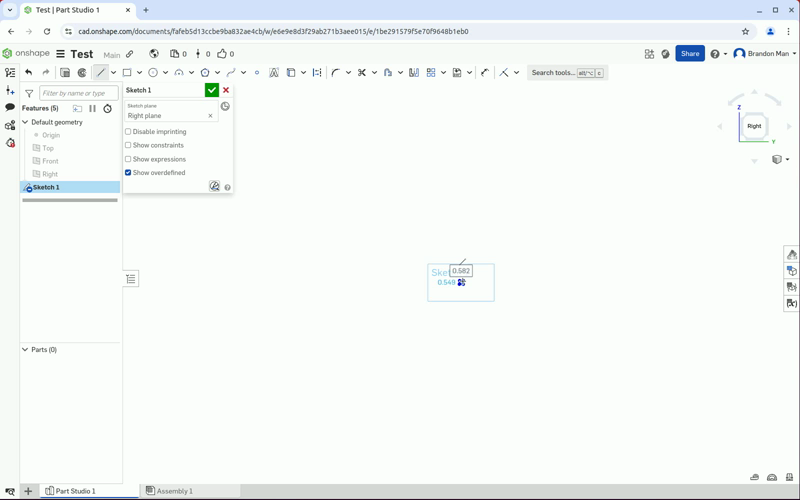
scroll(6)
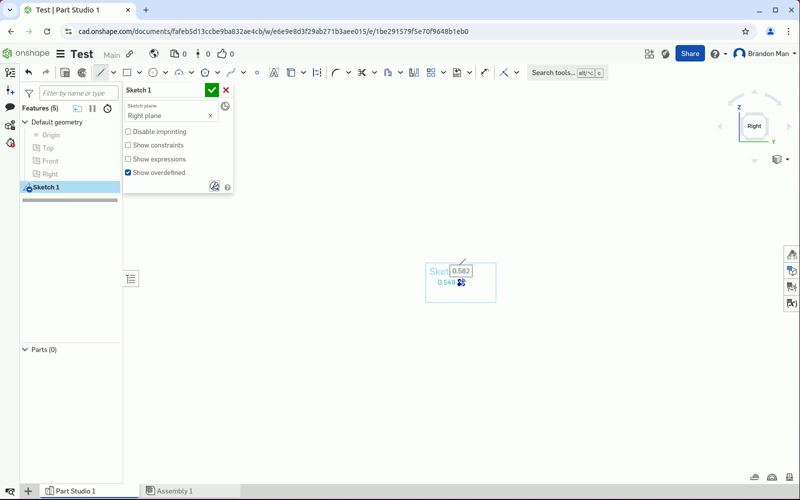
scroll(6)
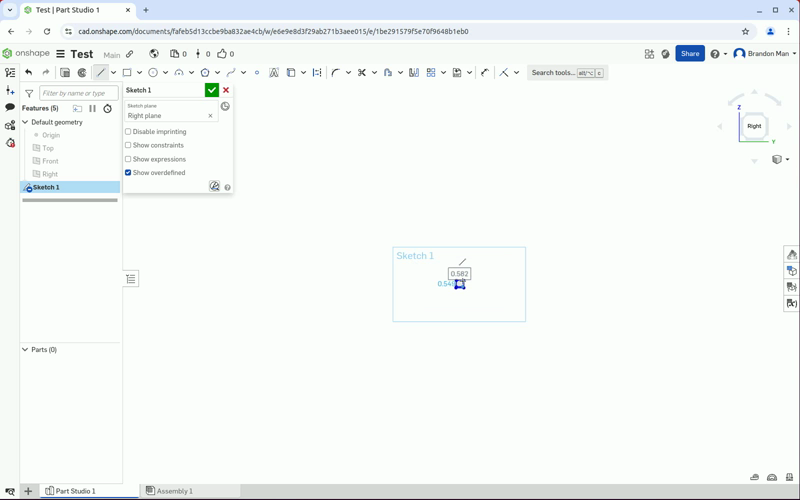
scroll(6)
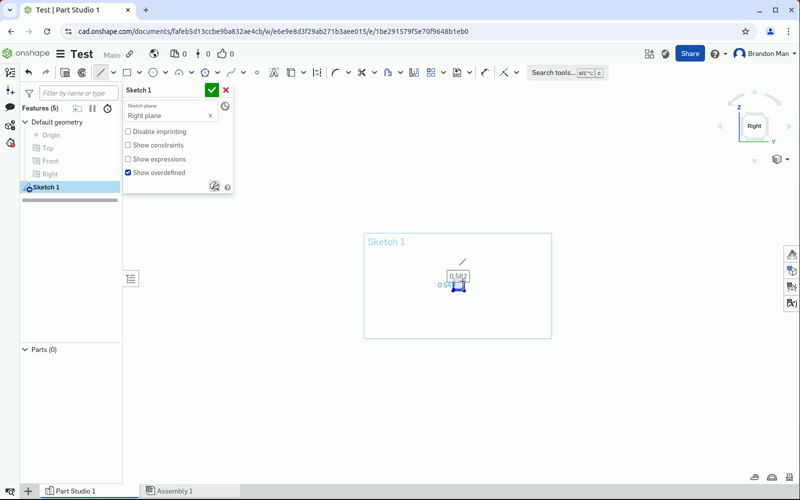
scroll(6)
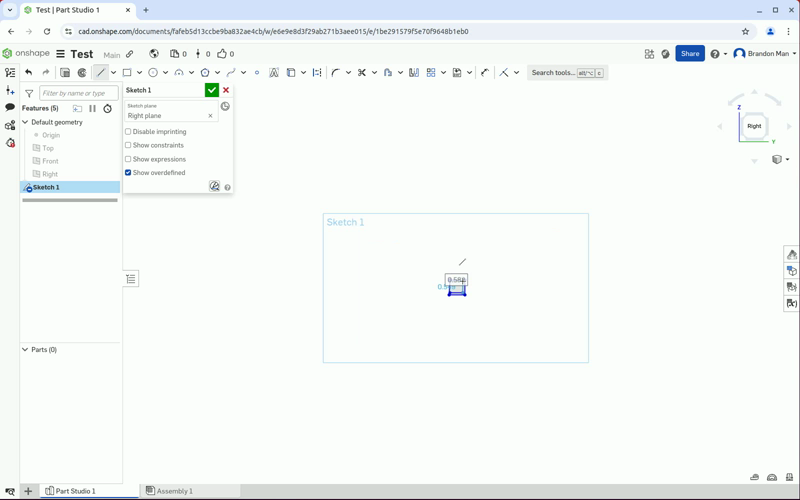
scroll(6)
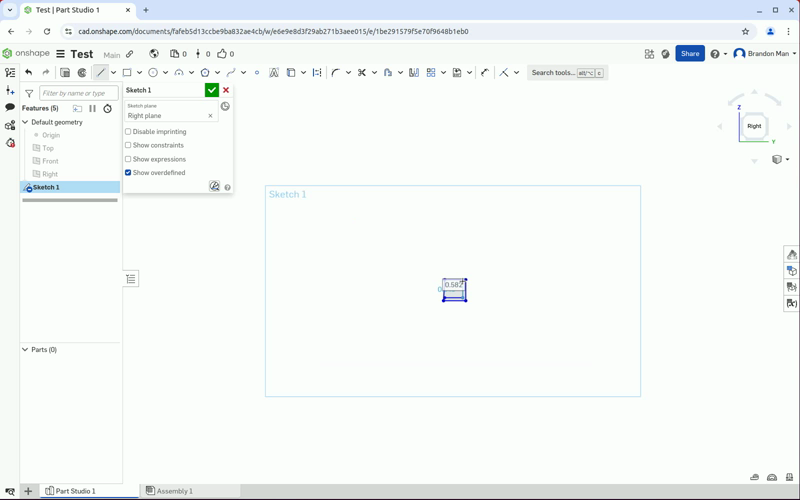
scroll(6)
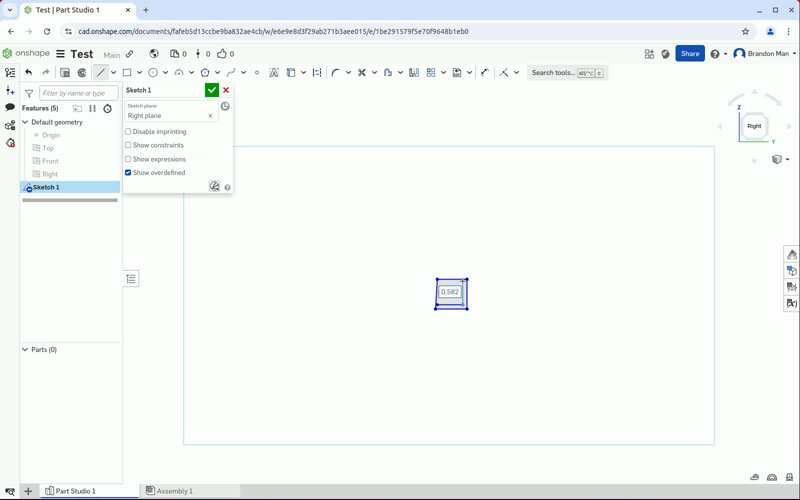
scroll(6)
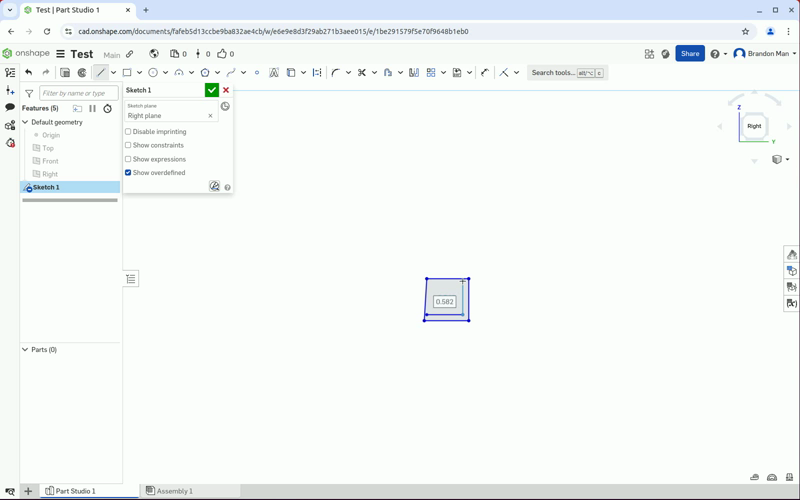
click(462, 280)
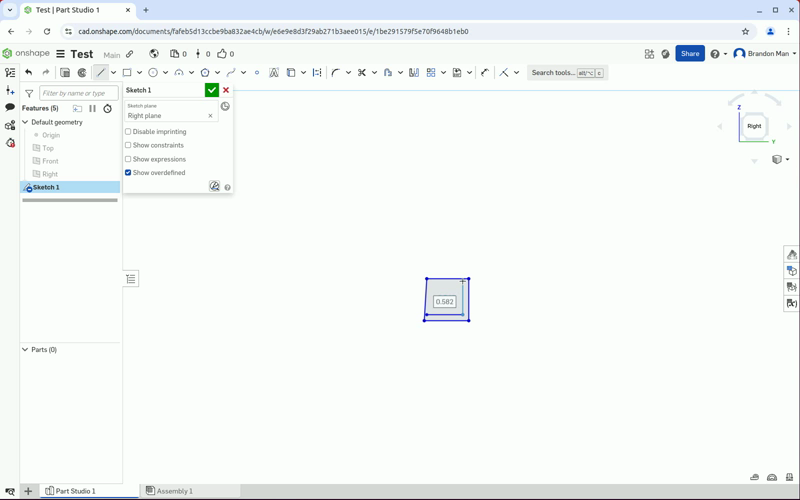
scroll(-6)
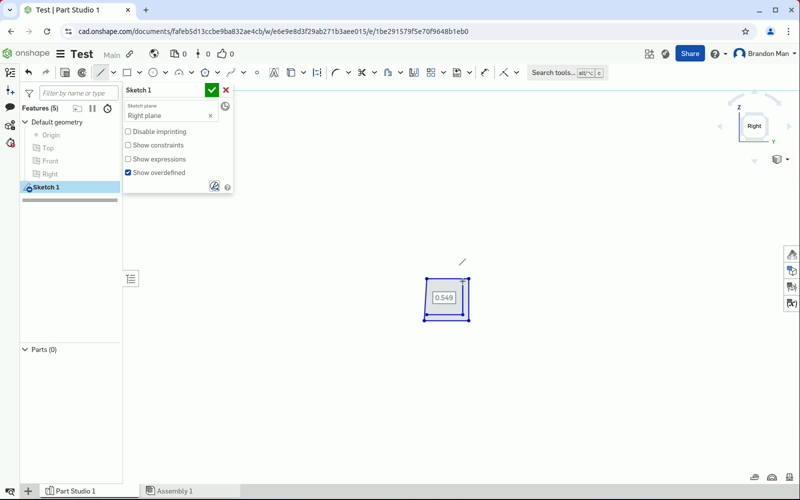
scroll(-6)
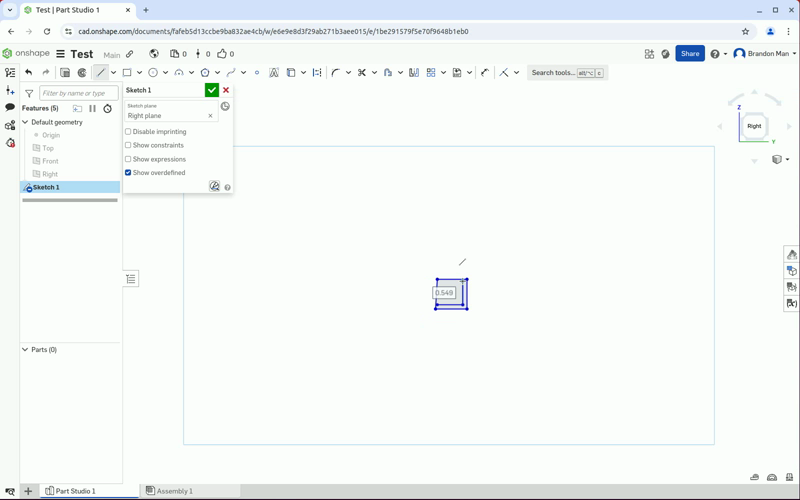
scroll(-6)
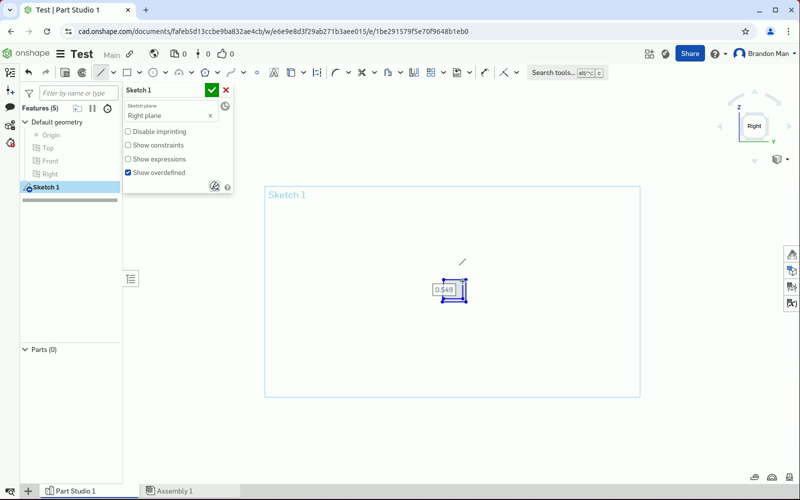
scroll(-6)
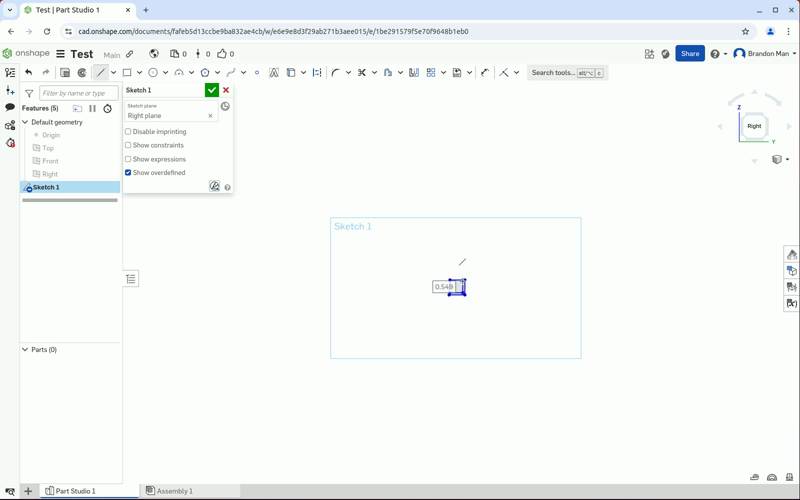
scroll(-6)
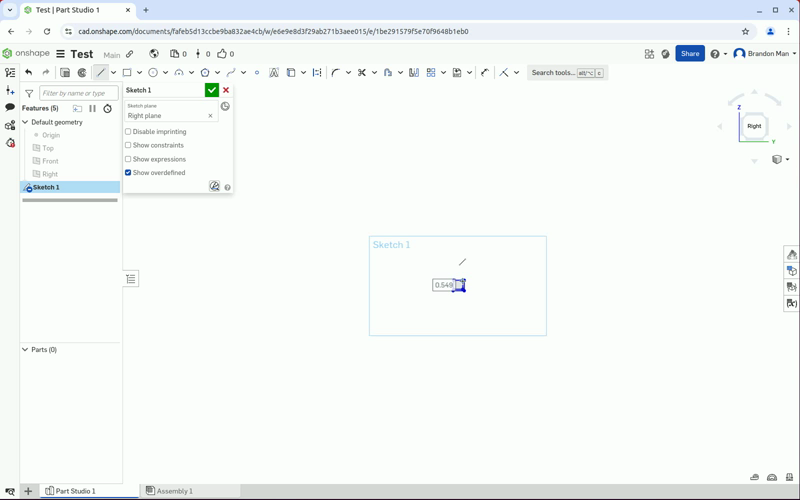
scroll(-6)
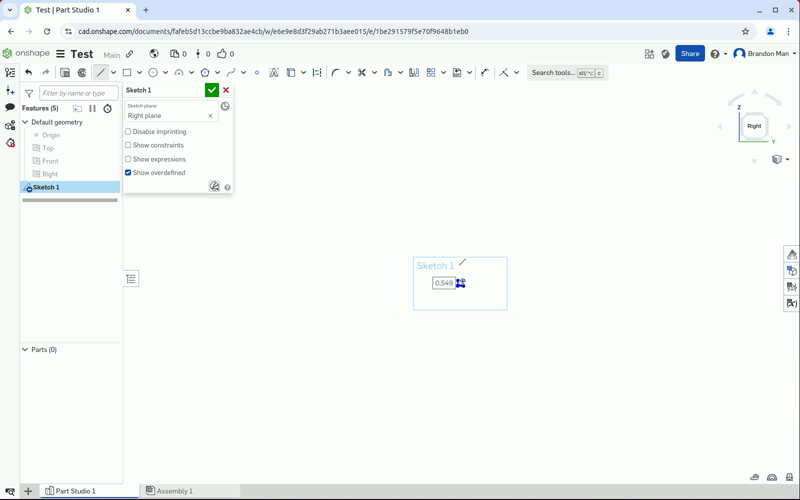
scroll(-6)
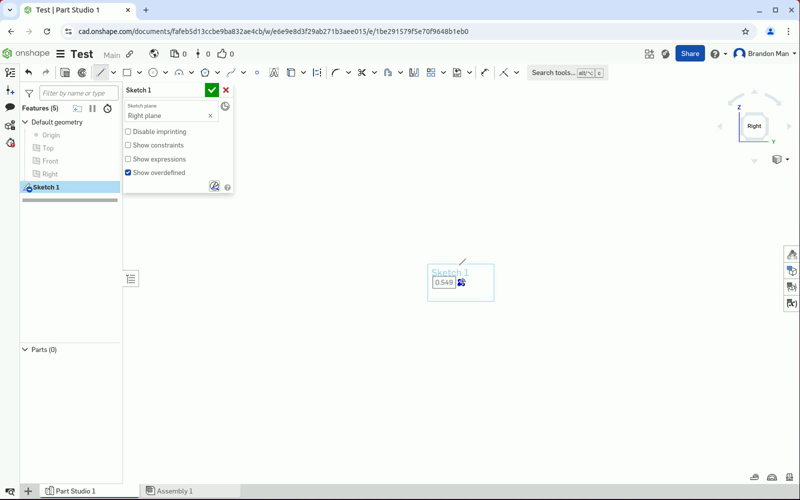
key_up(shift)
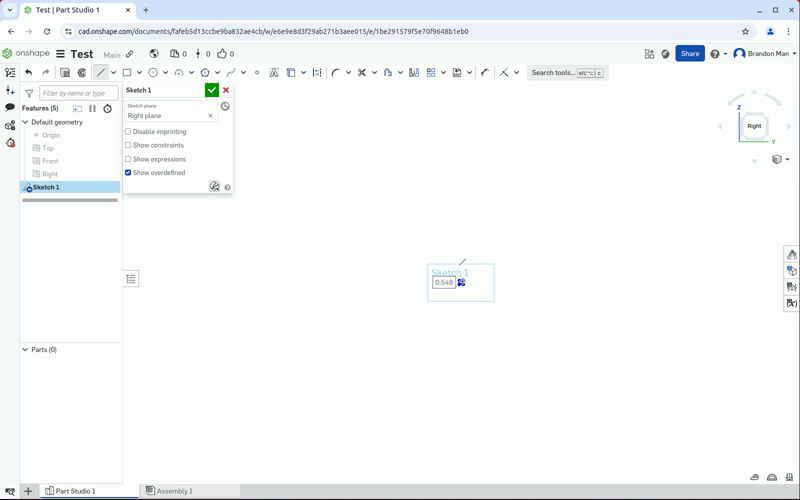
key_down(shift)
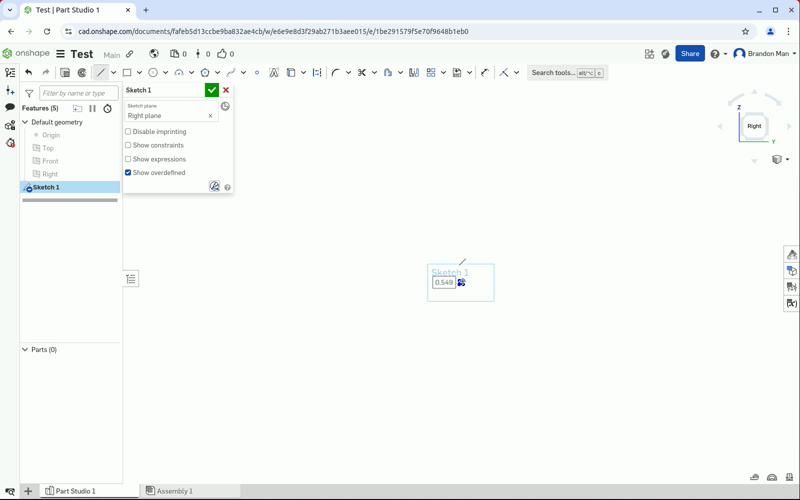
mouse_move(492, 280)
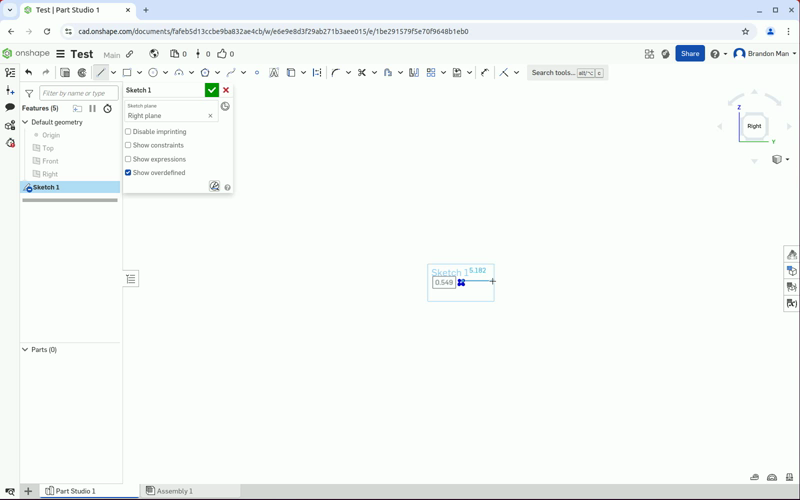
mouse_move(459, 280)
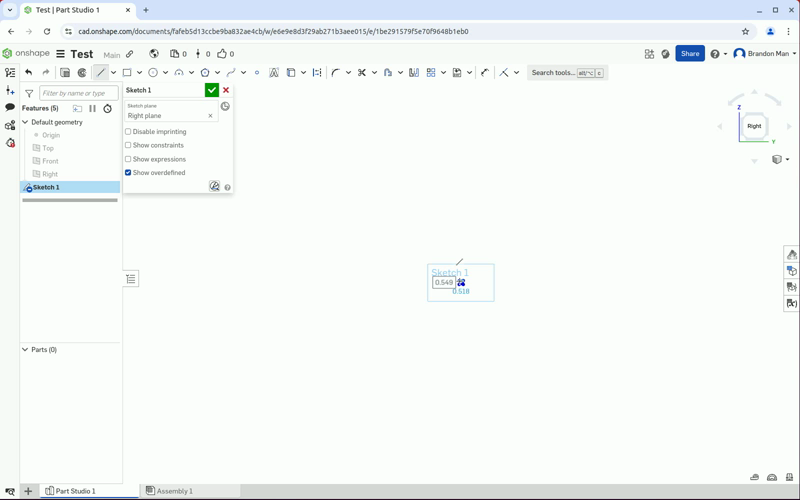
scroll(6)
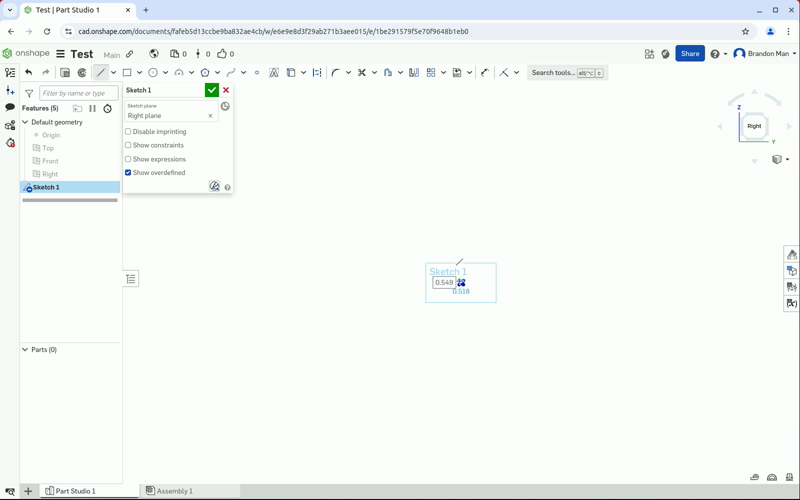
scroll(6)
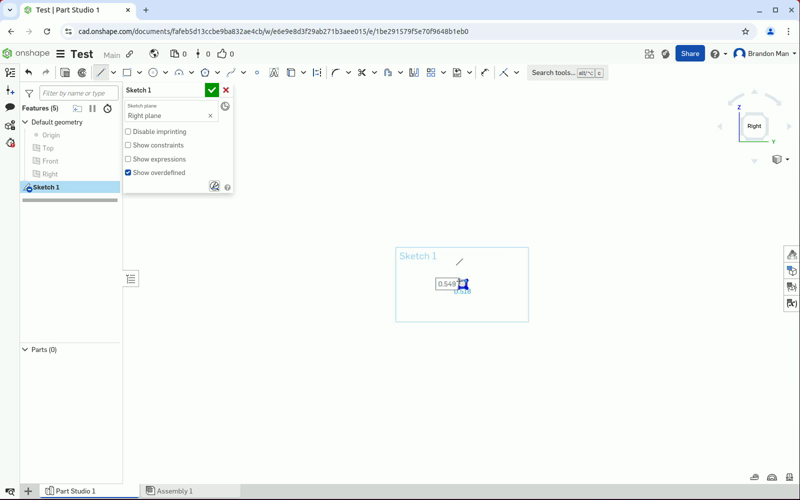
scroll(6)
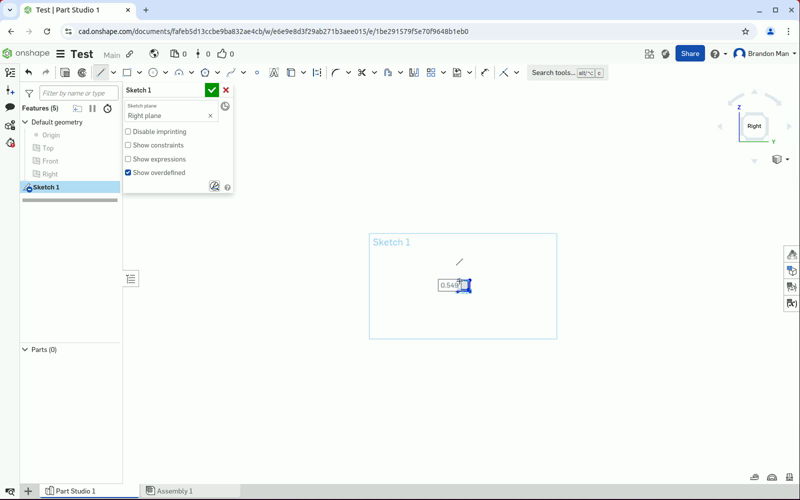
scroll(6)
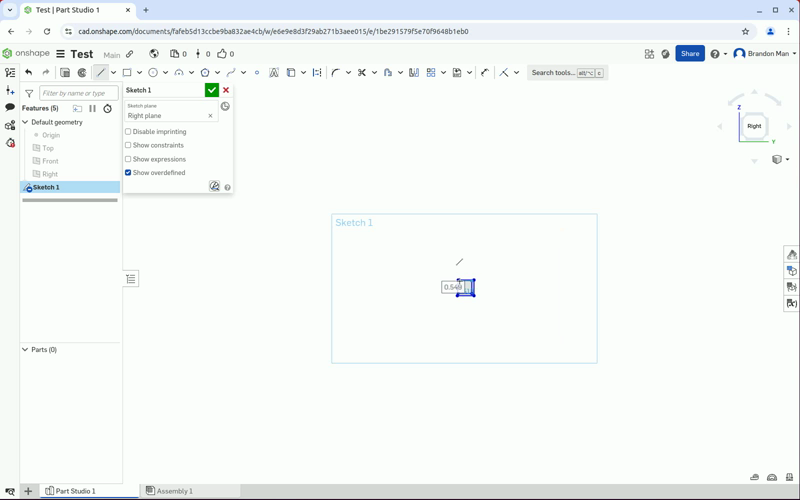
scroll(6)
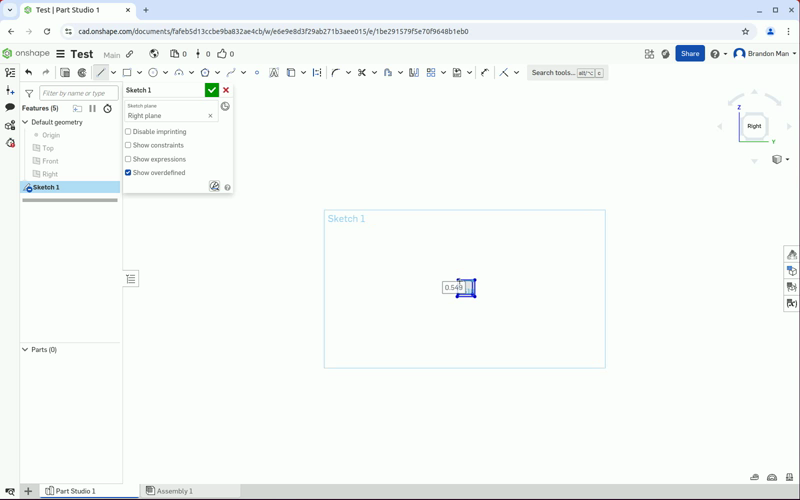
scroll(6)
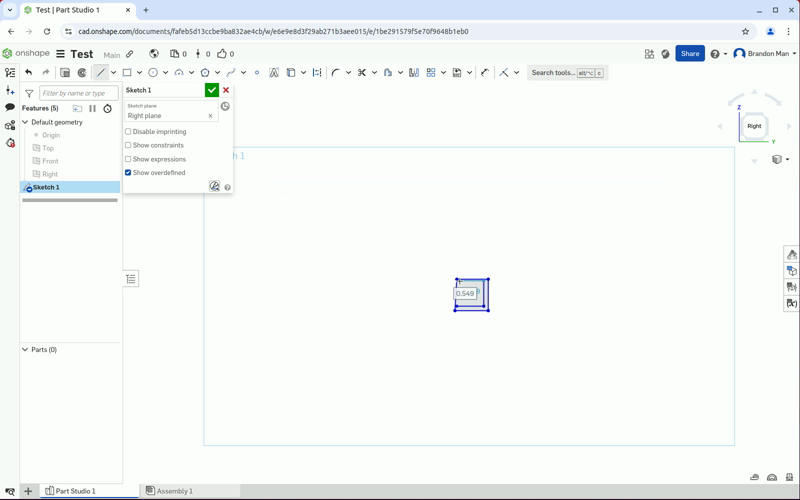
scroll(6)
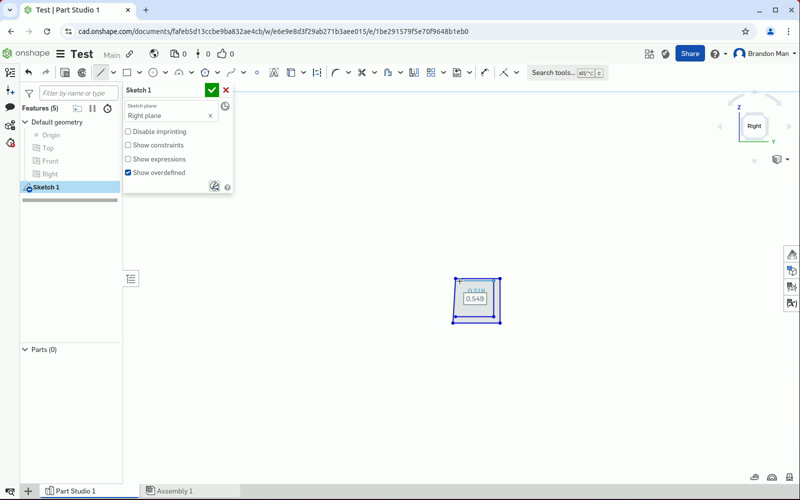
click(459, 280)
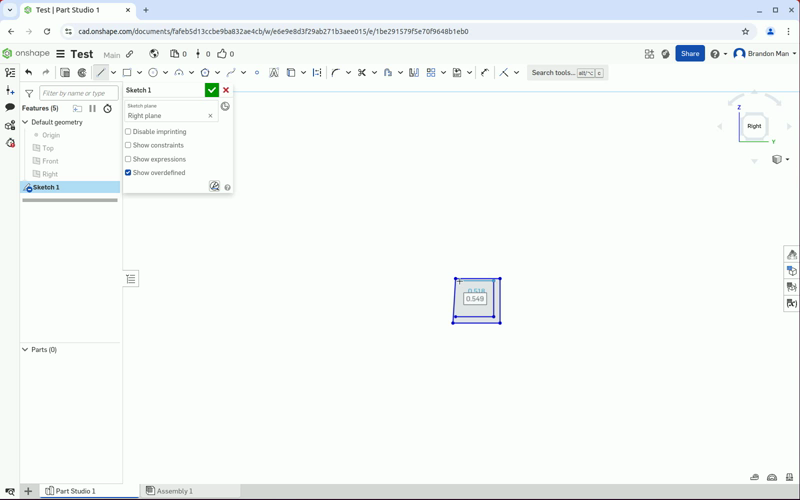
scroll(-6)
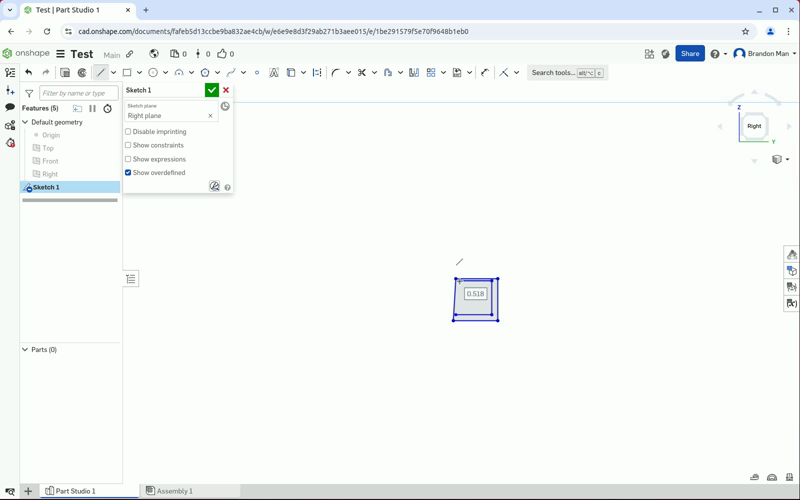
scroll(-6)
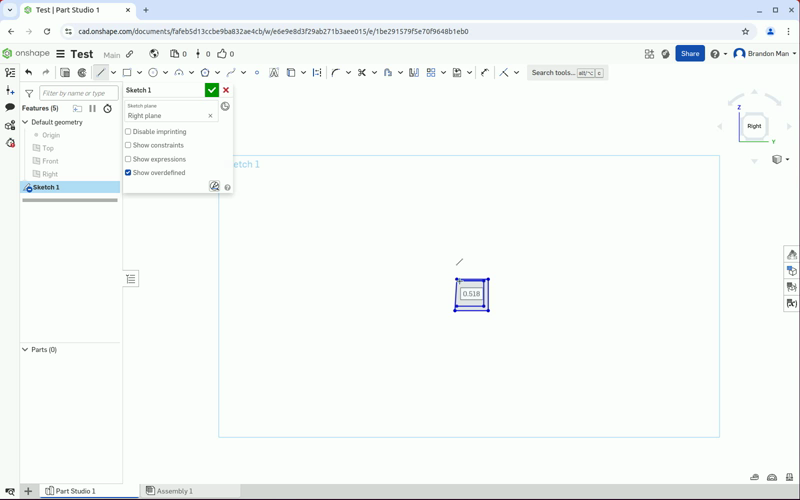
scroll(-6)
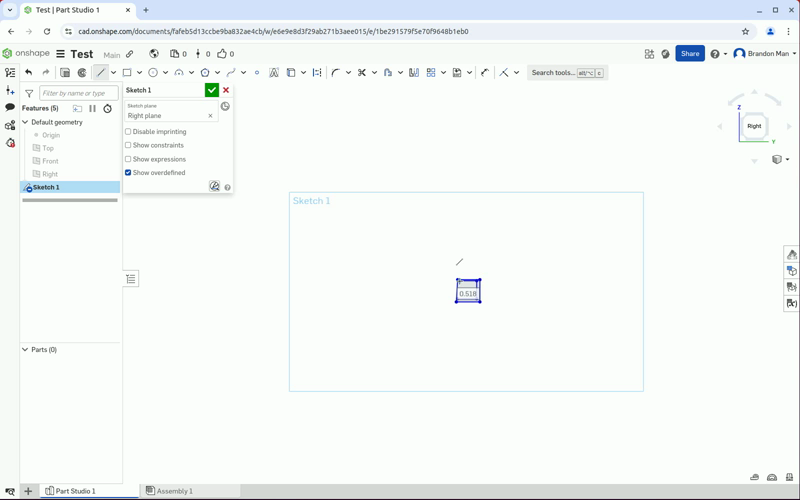
scroll(-6)
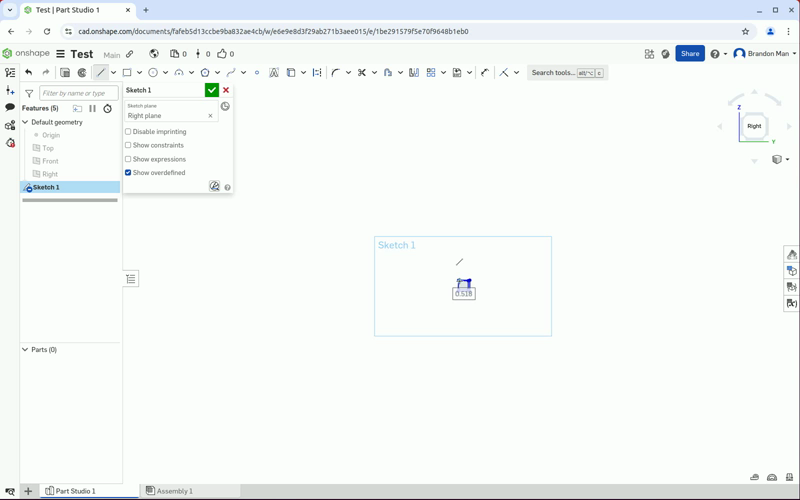
scroll(-6)
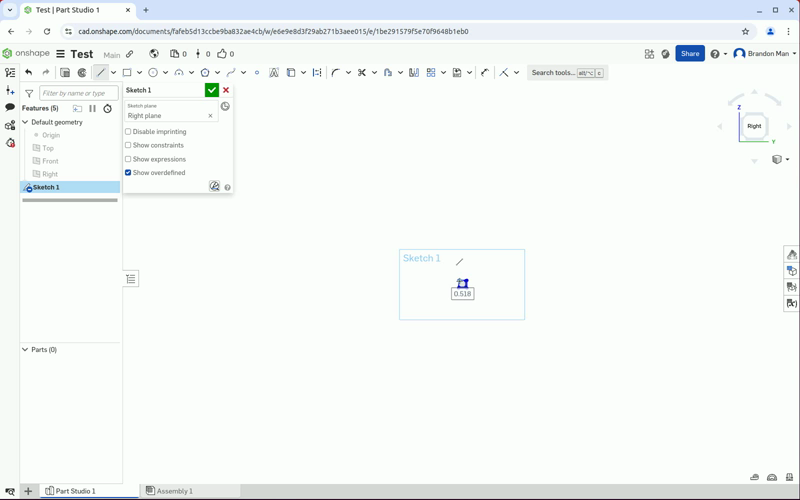
scroll(-6)
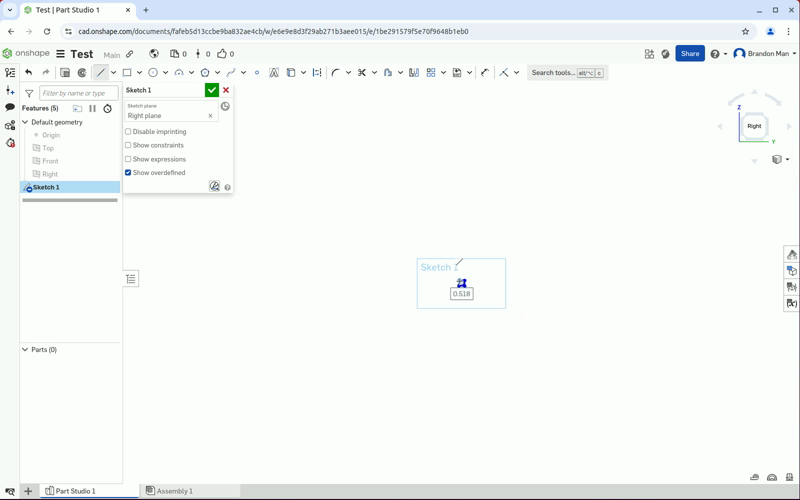
scroll(-6)
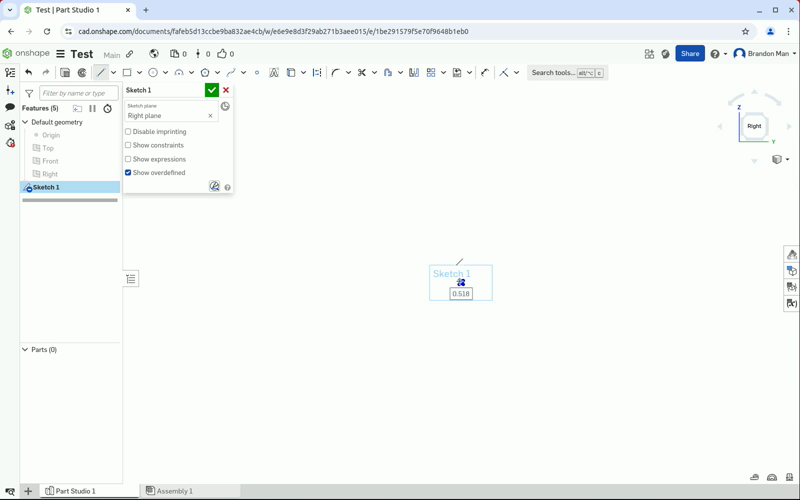
key_up(shift)
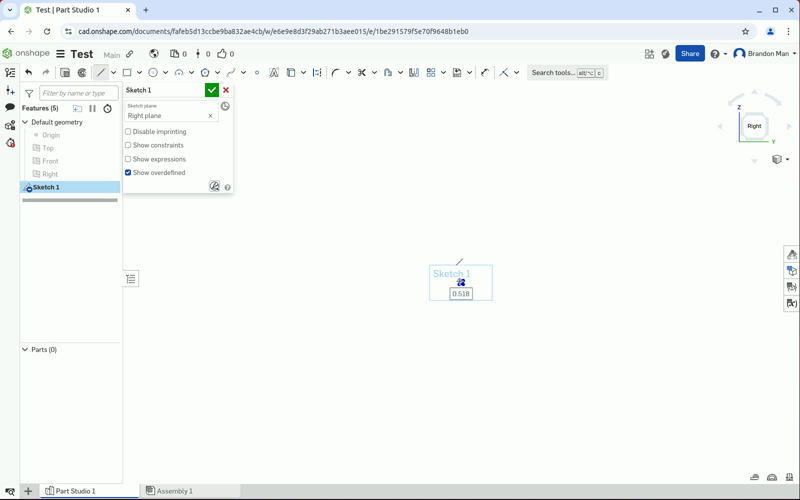
mouse_move(489, 280)
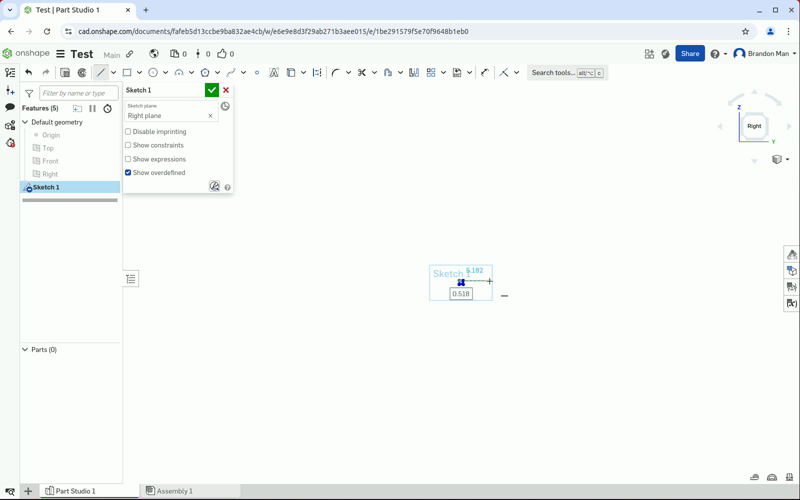
key_down(shift)
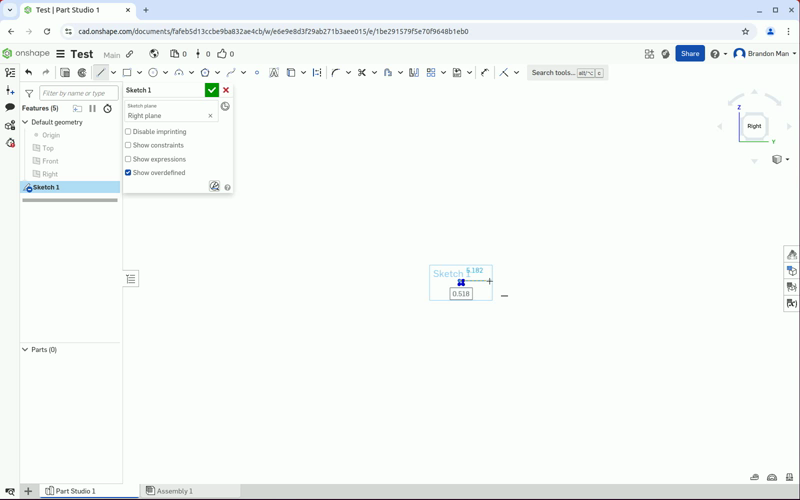
mouse_move(459, 283)
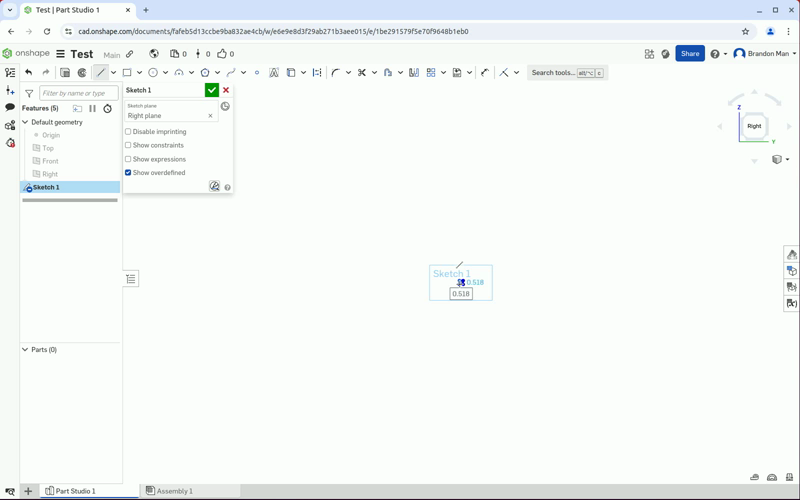
scroll(6)
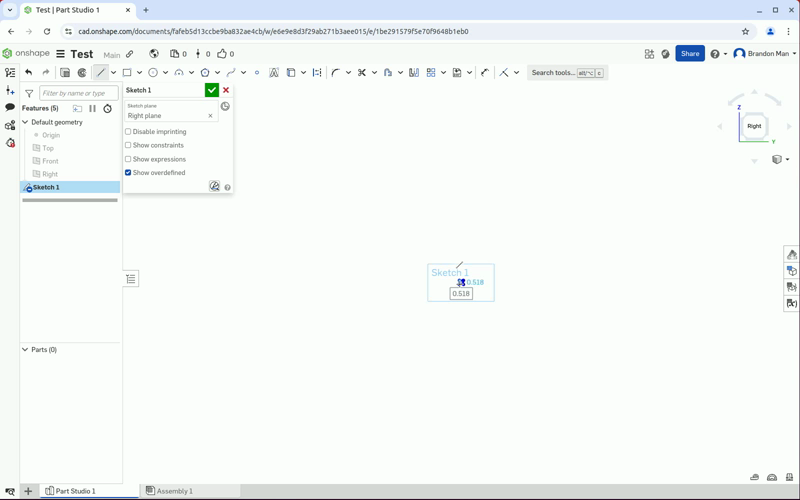
scroll(6)
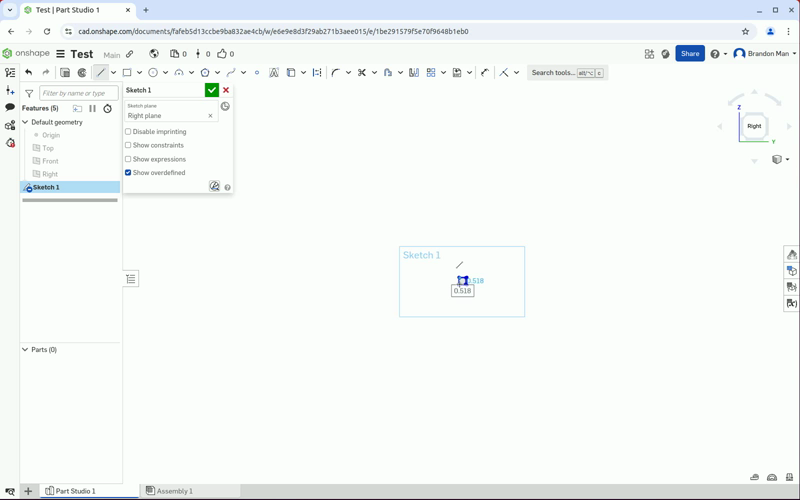
scroll(6)
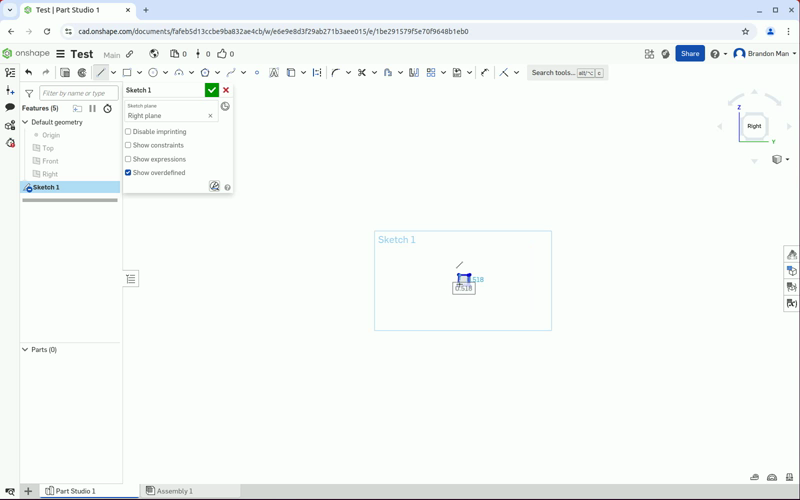
scroll(6)
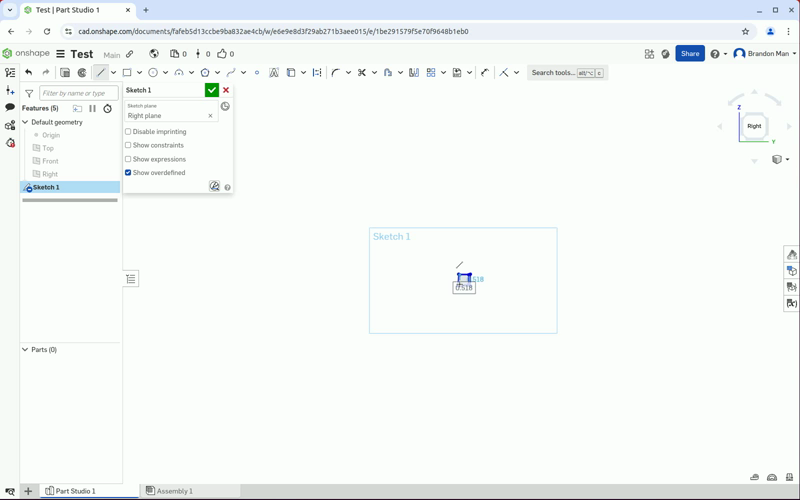
scroll(6)
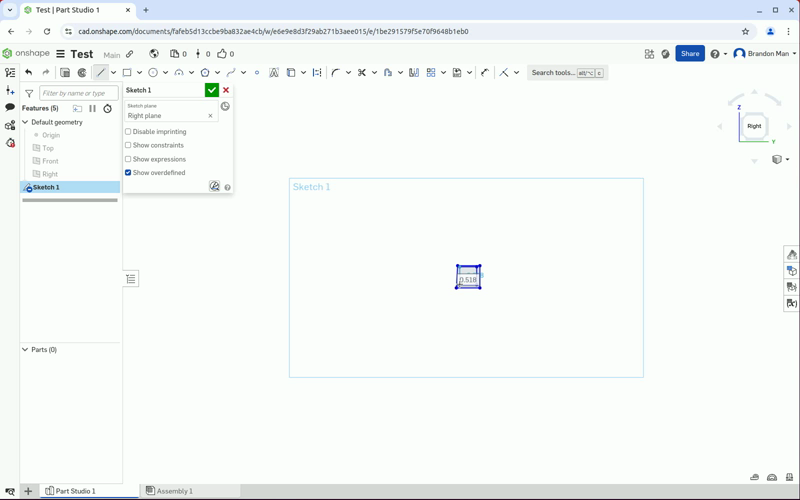
scroll(6)
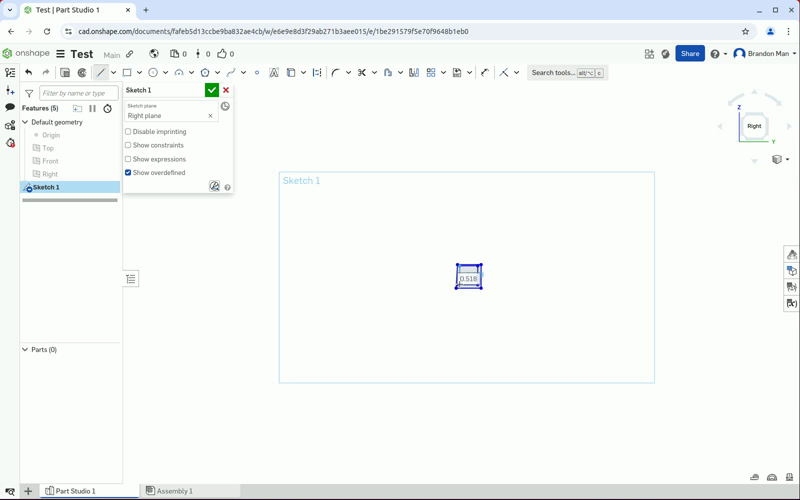
scroll(6)
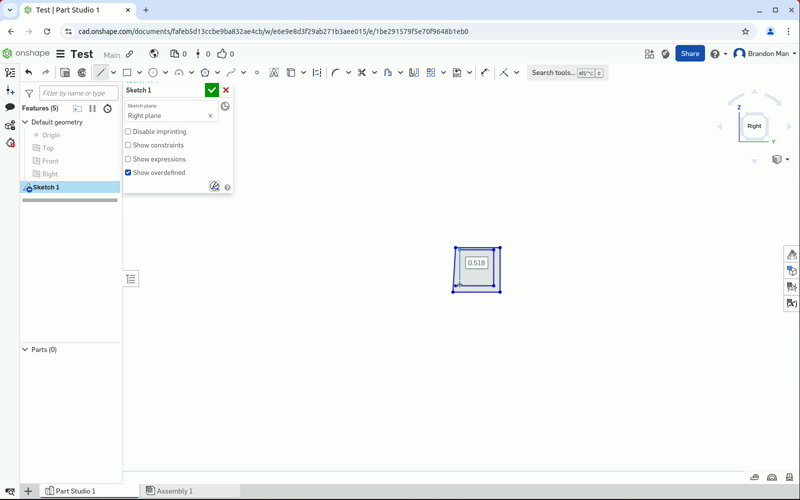
key_up(shift)
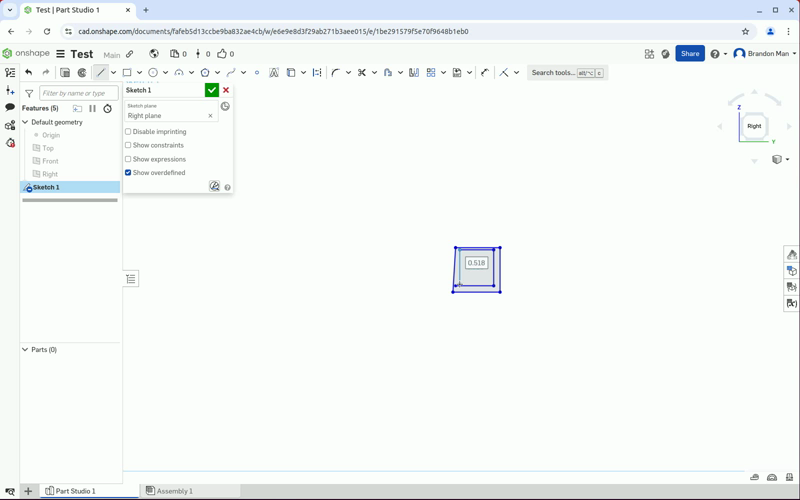
click(459, 283)
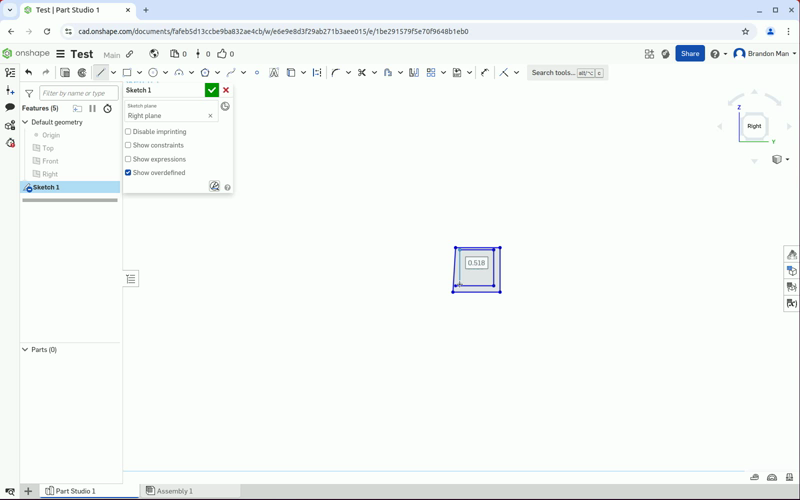
scroll(-6)
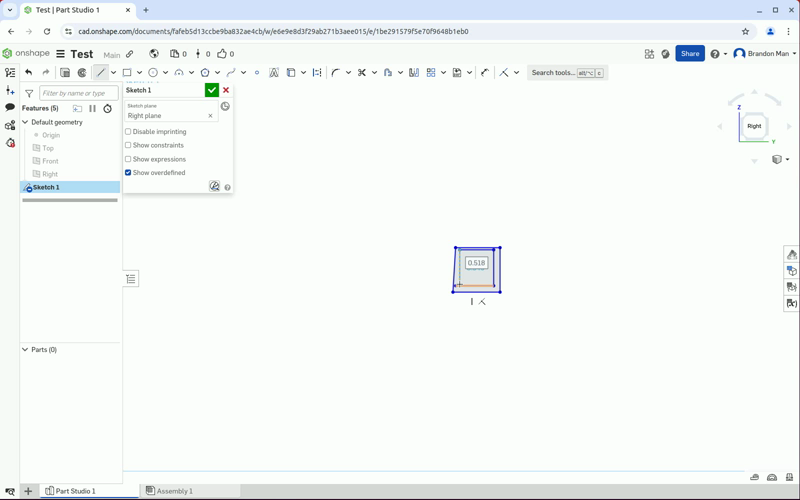
scroll(-6)
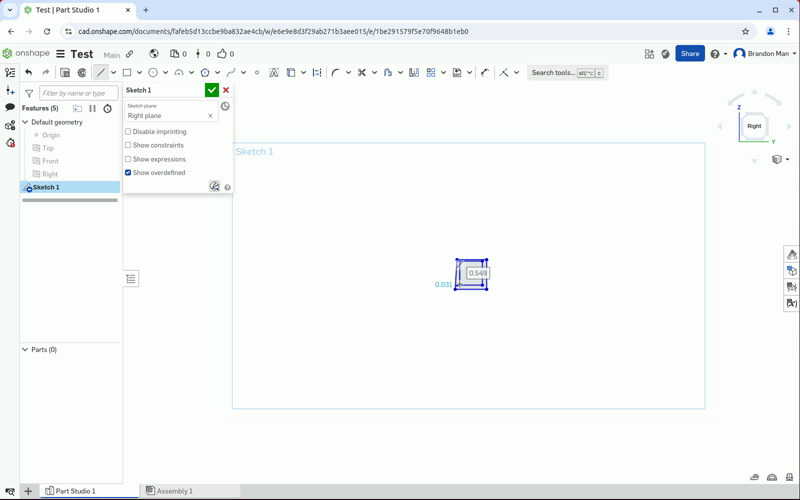
scroll(-6)
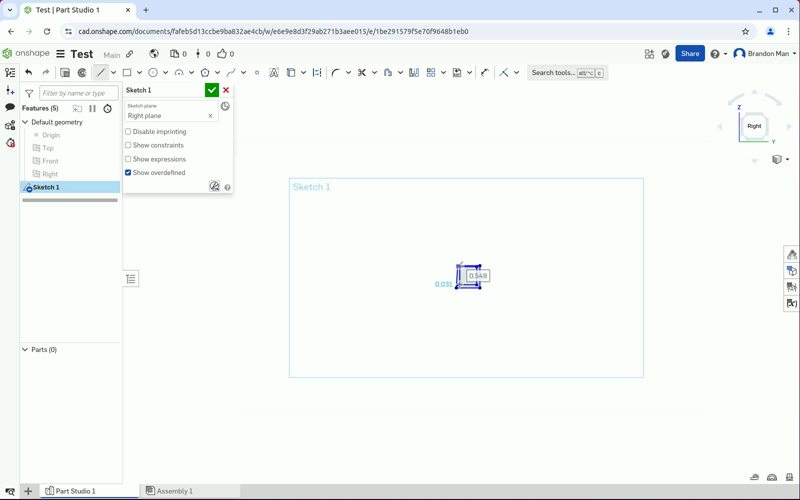
scroll(-6)
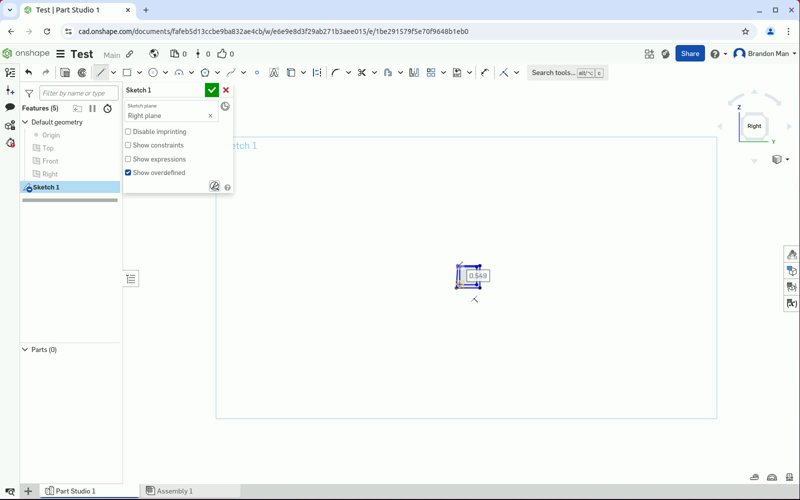
scroll(-6)
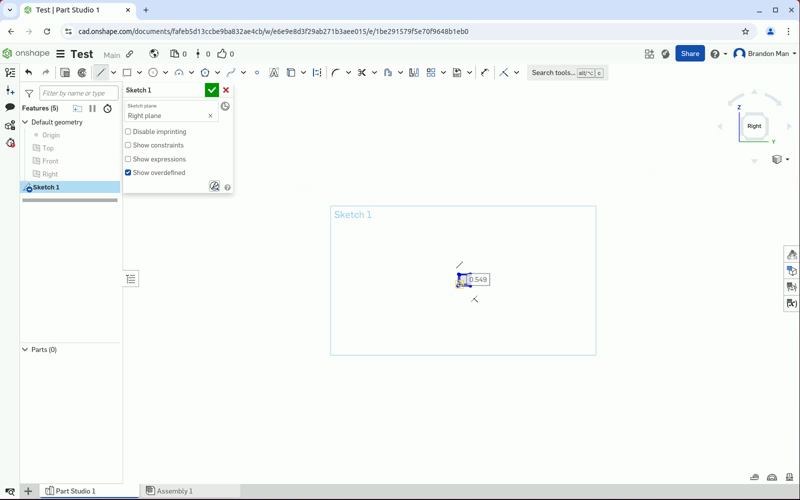
scroll(-6)
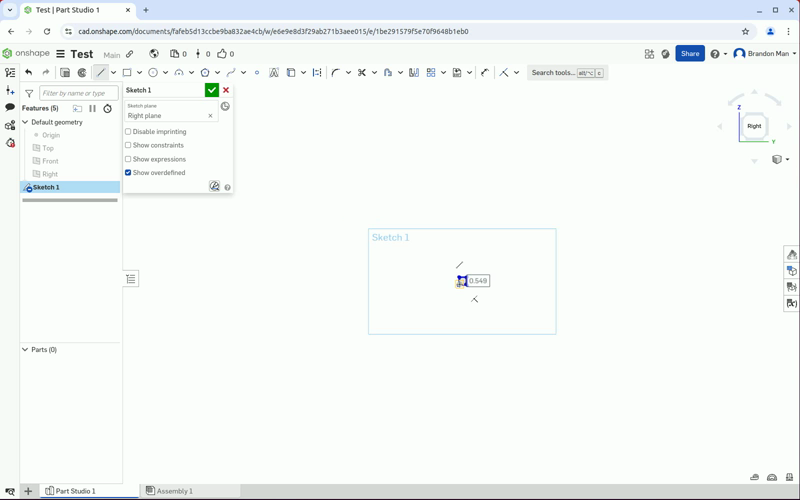
scroll(-6)
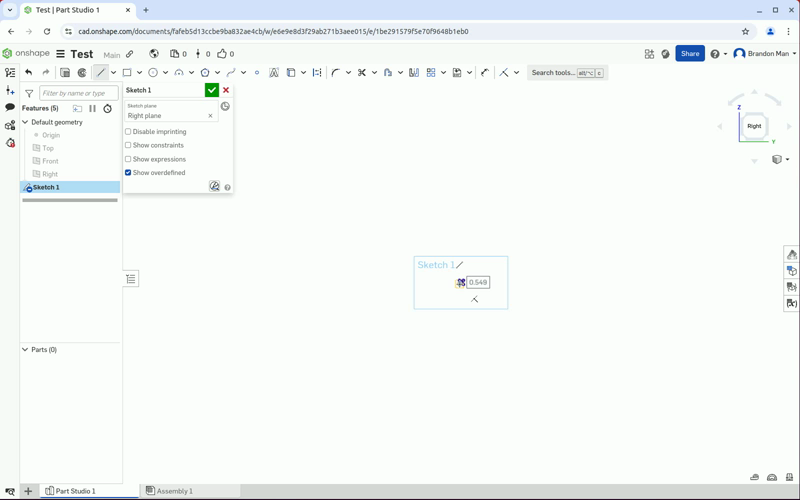
key(esc)
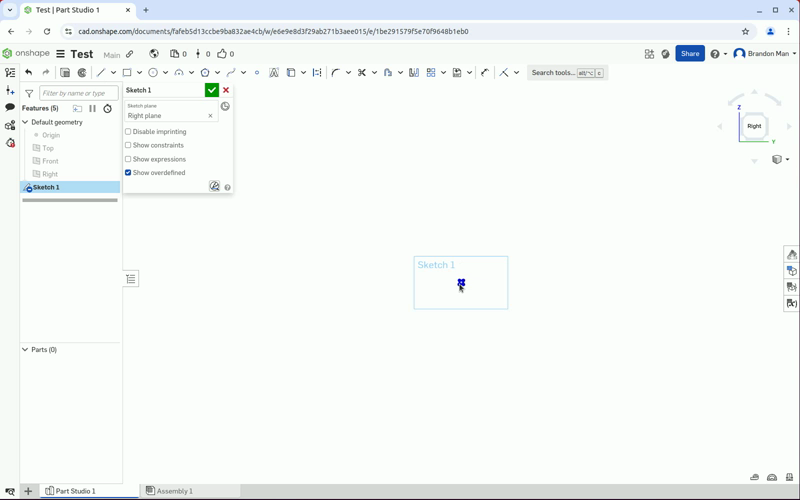
mouse_move(462, 280)
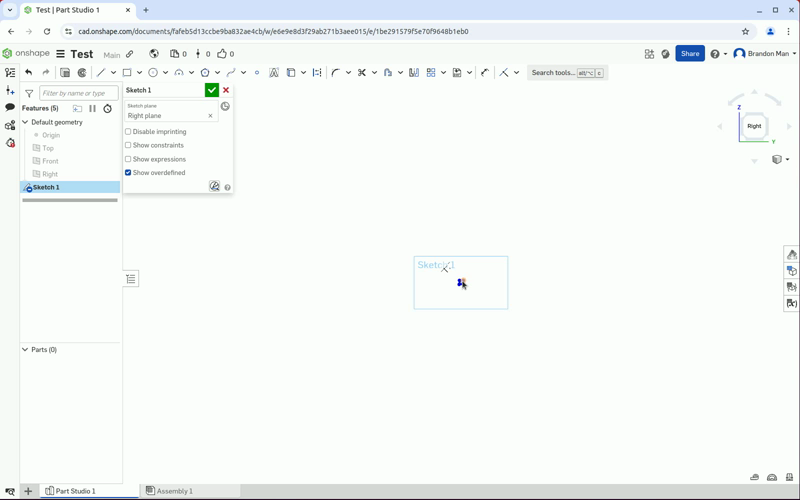
scroll(6)
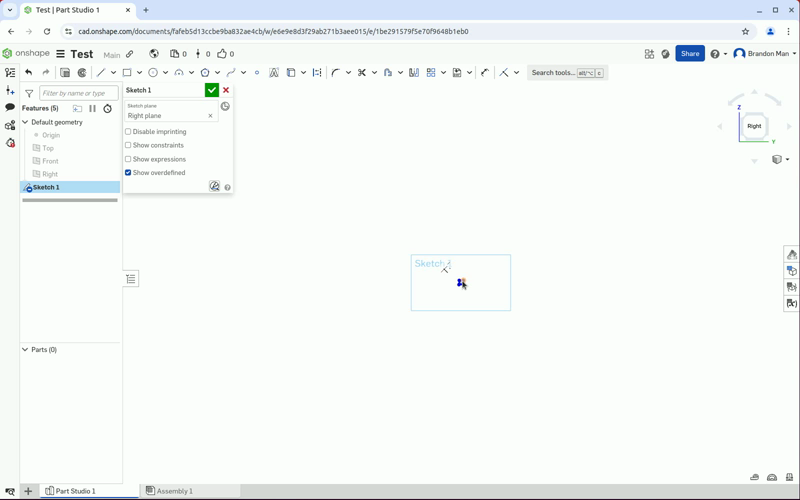
scroll(6)
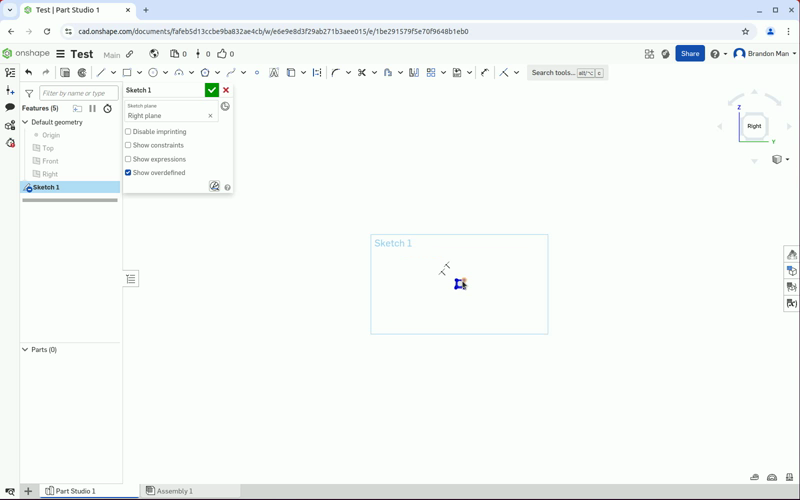
scroll(6)
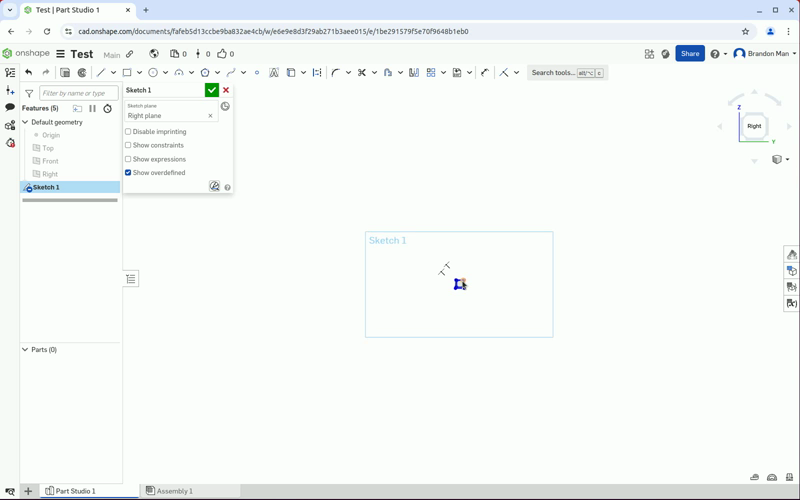
scroll(6)
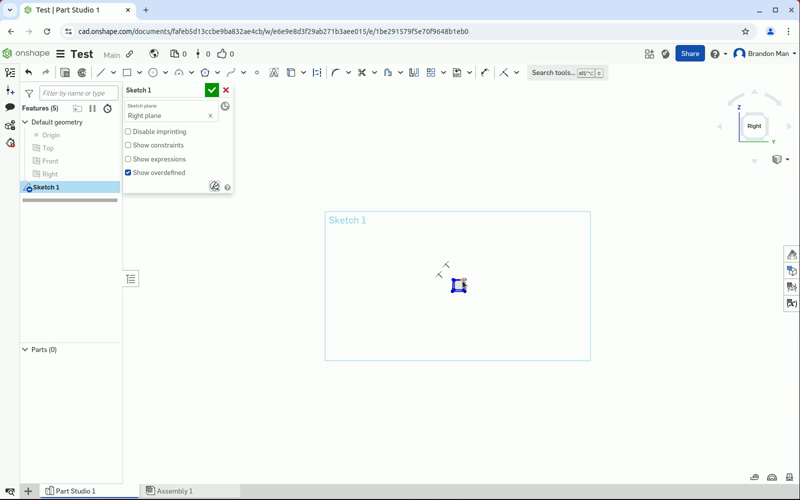
scroll(6)
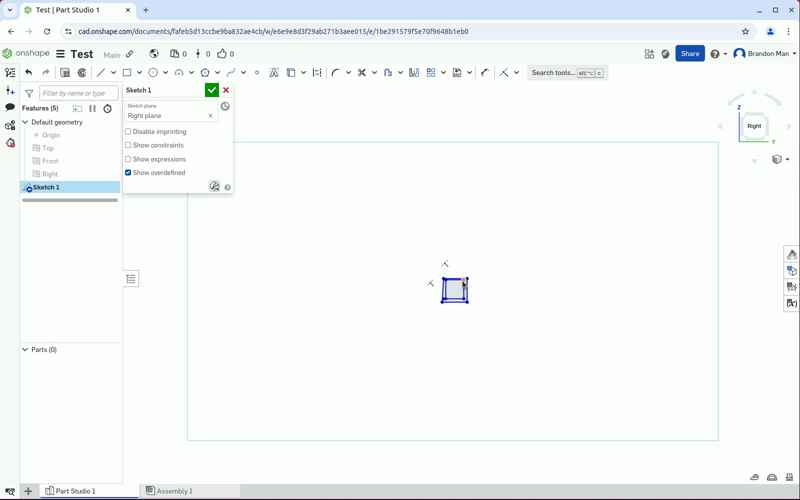
scroll(6)
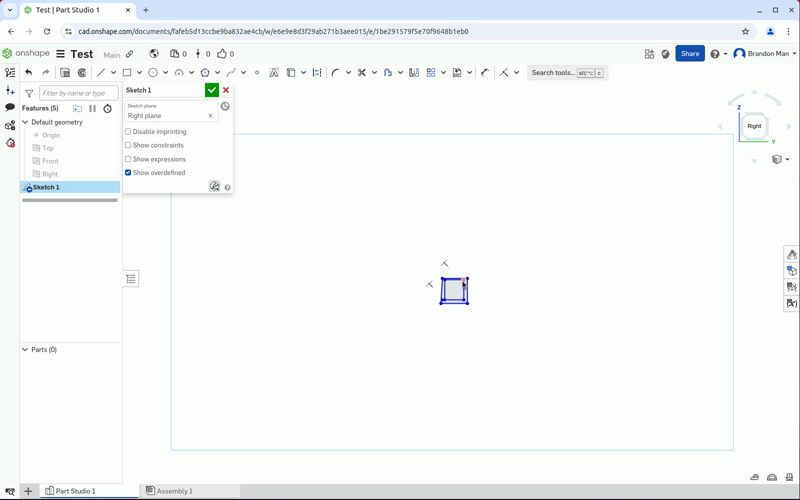
scroll(6)
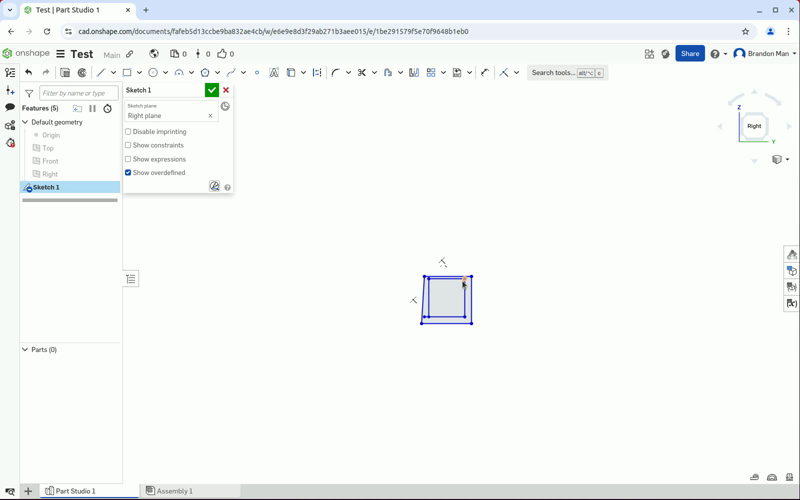
click(462, 280)
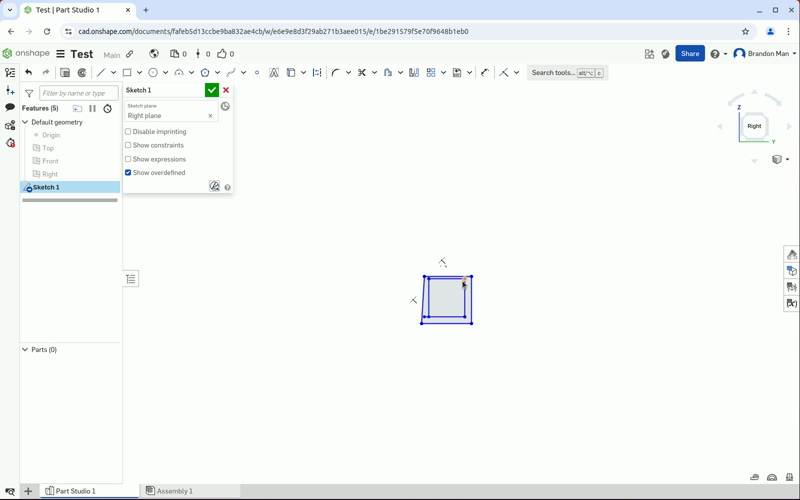
scroll(-6)
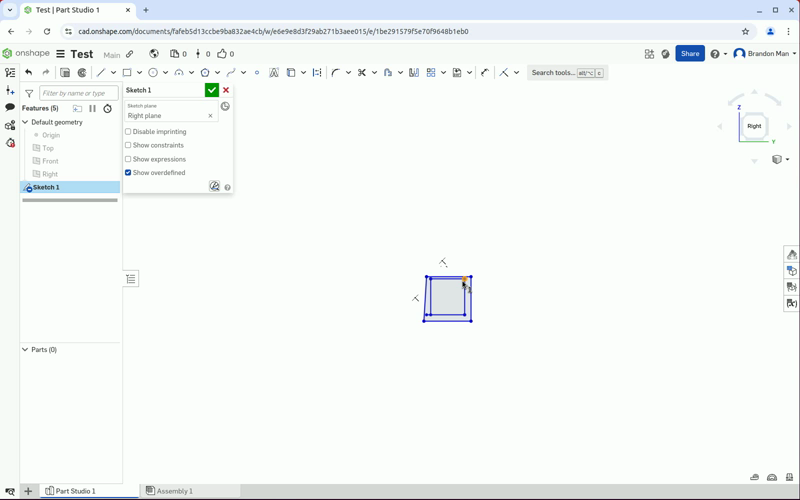
scroll(-6)
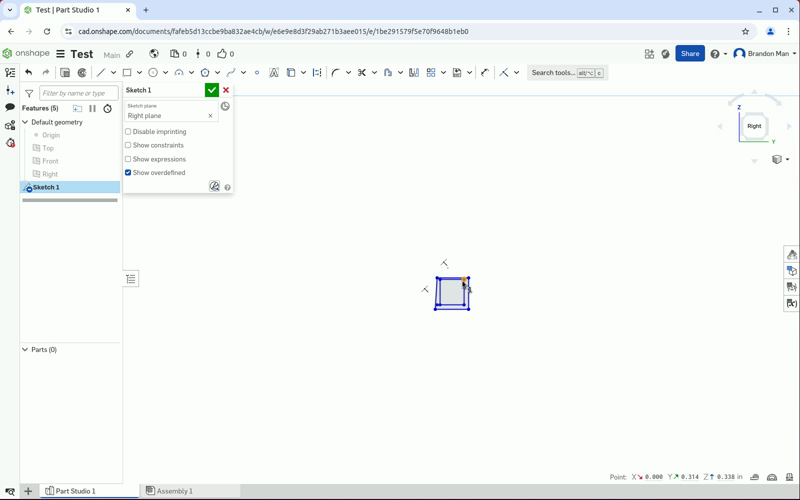
scroll(-6)
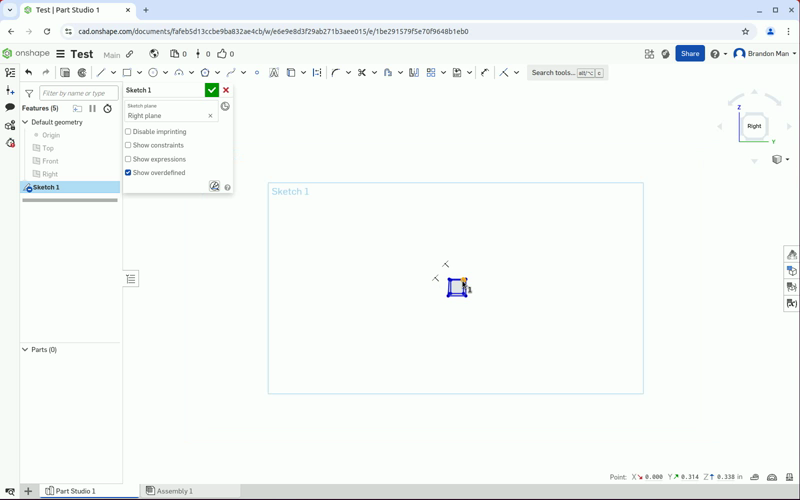
scroll(-6)
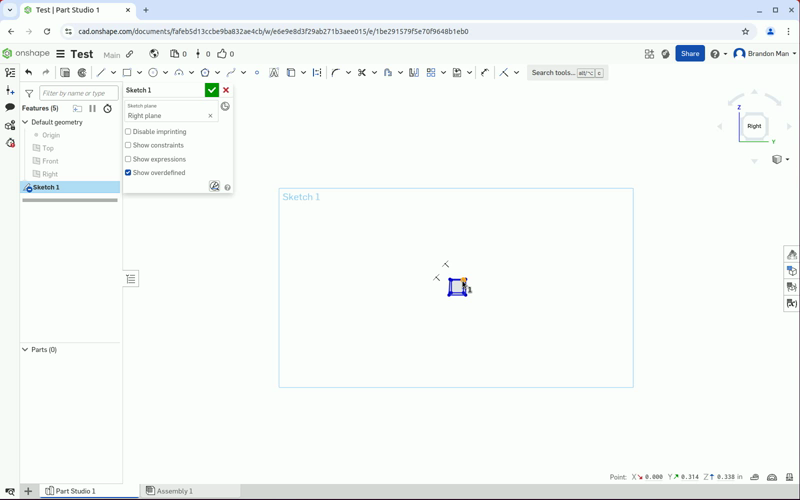
scroll(-6)
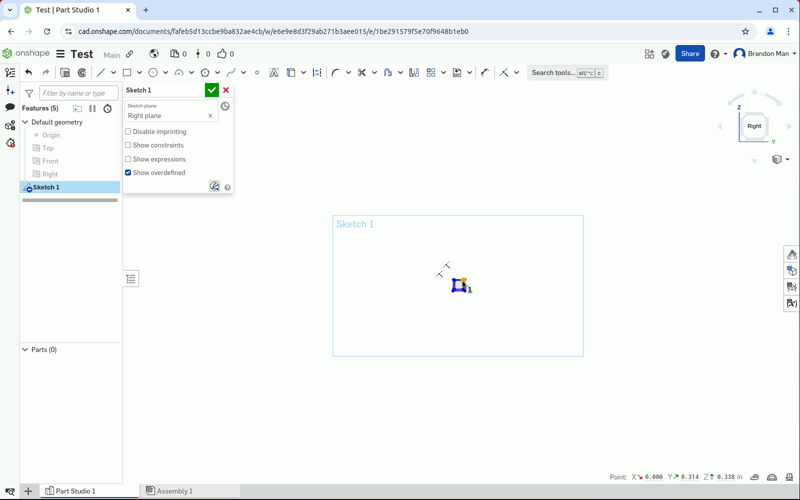
scroll(-6)
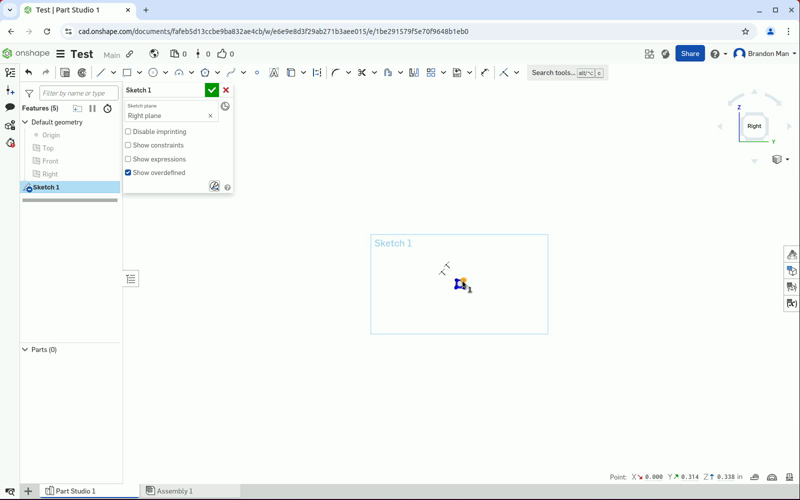
scroll(-6)
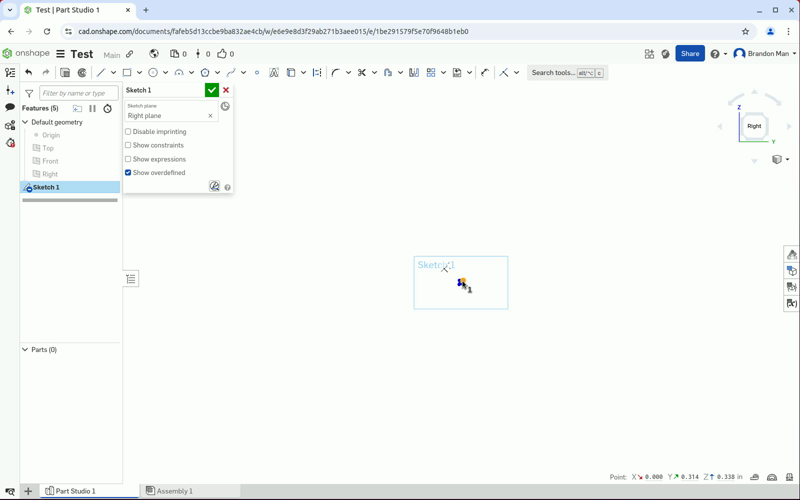
mouse_move(73, 352)
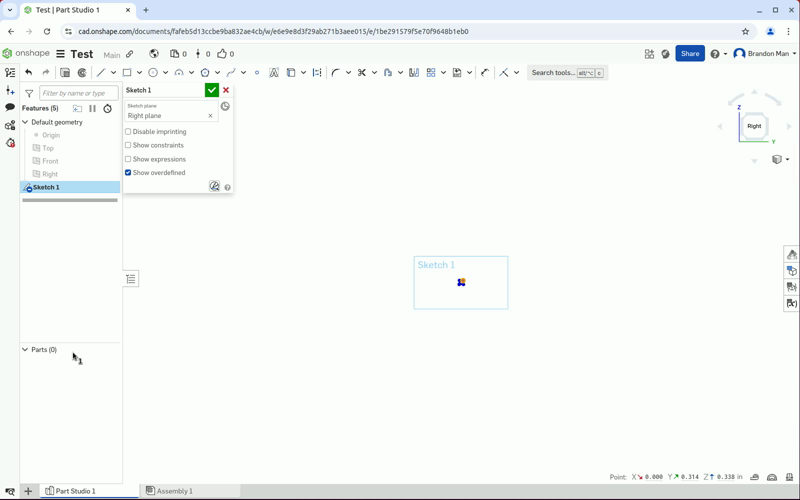
key(shift+y)
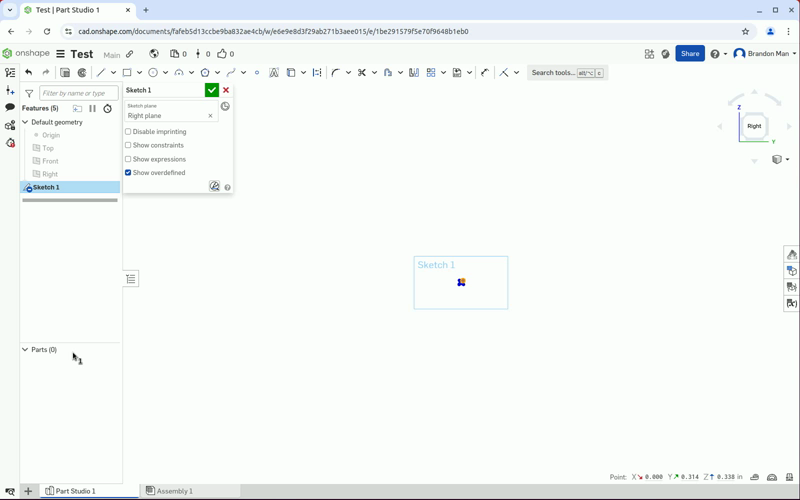
key(shift+e)
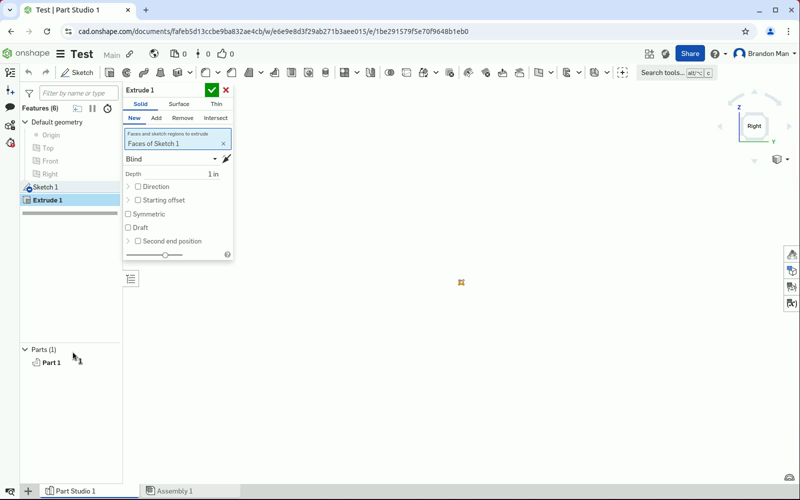
mouse_move(143, 106)
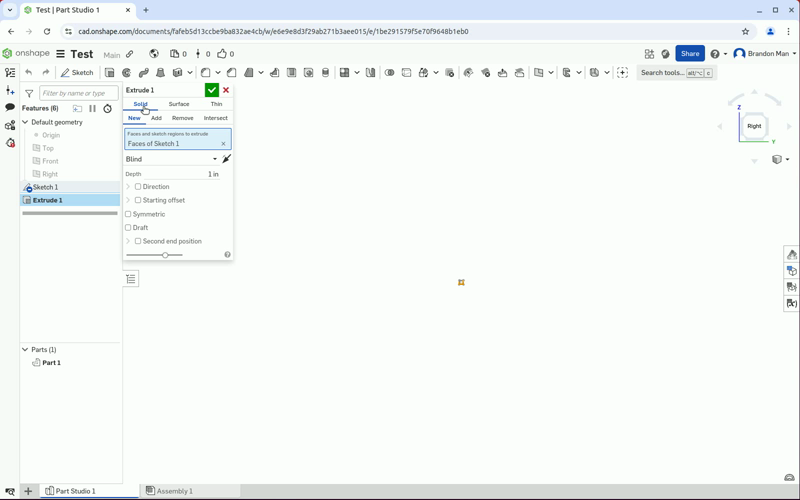
click(143, 106)
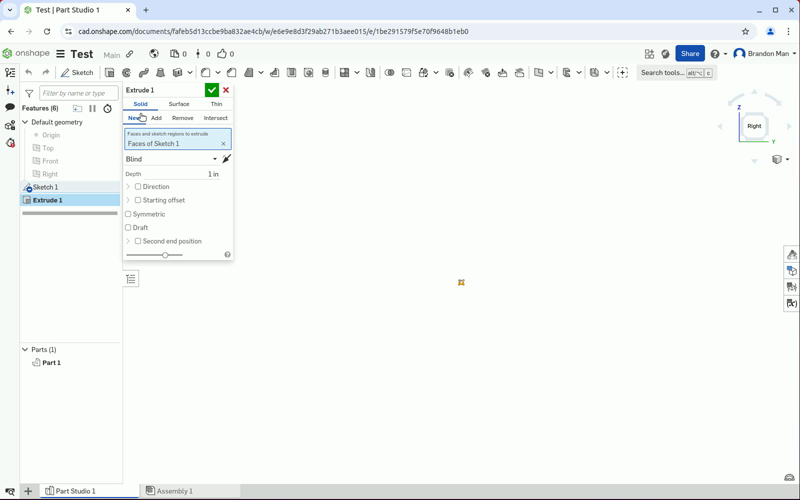
mouse_move(137, 120)
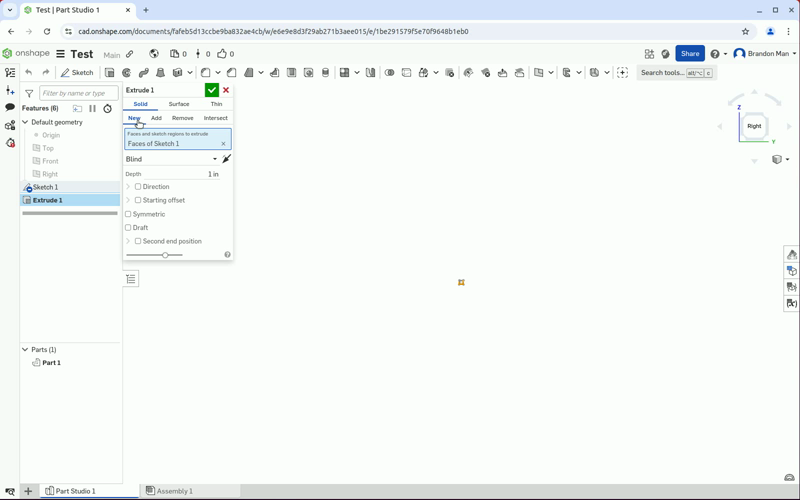
click(137, 120)
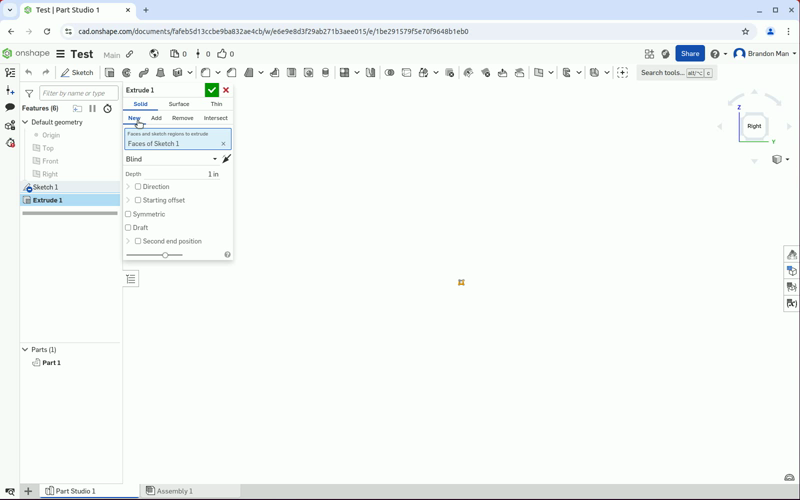
key(tab, 4)
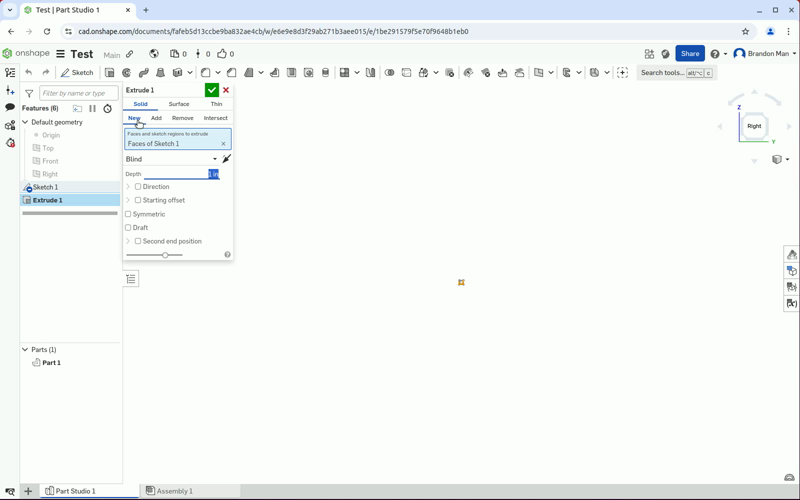
text(46.216)
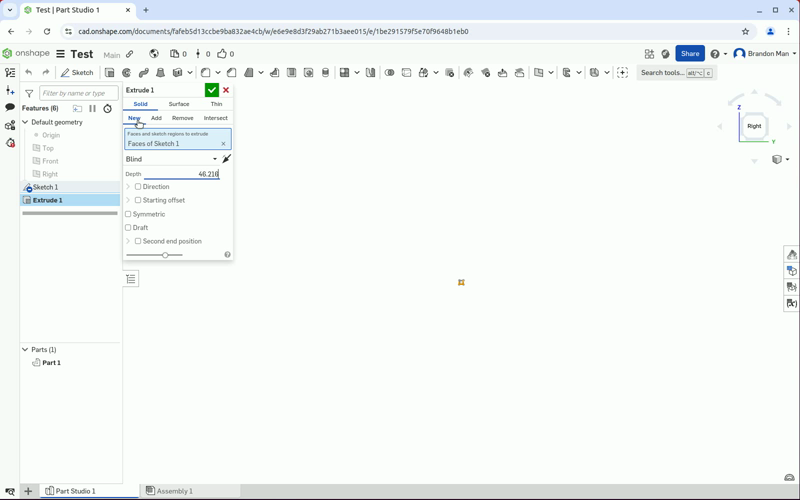
key(tab, 3)
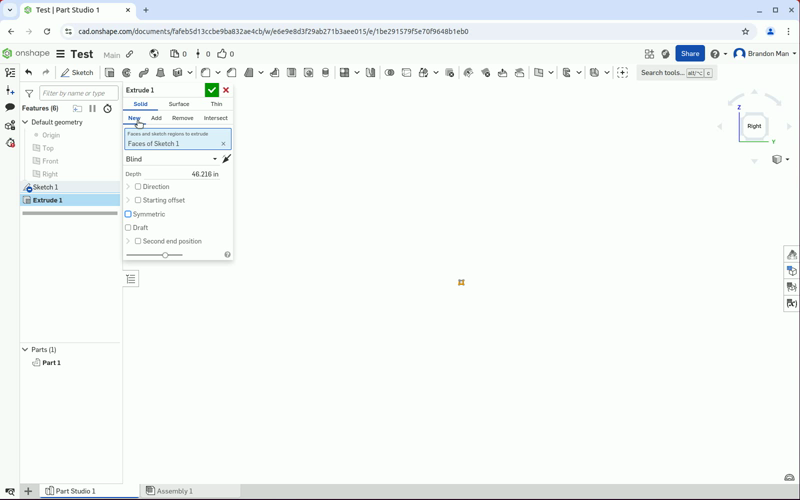
key(space)
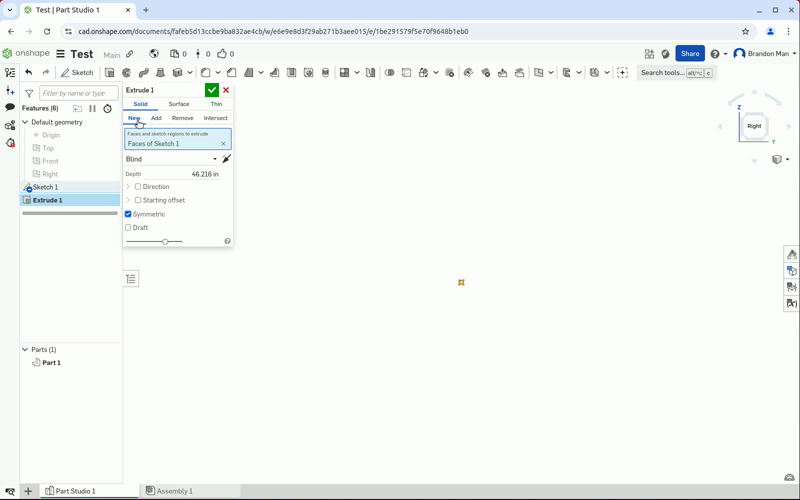
key(enter)
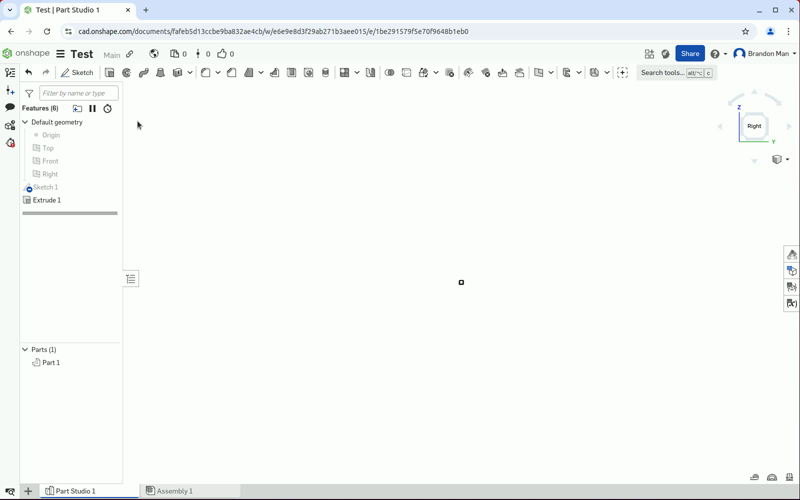
key(shift+h)
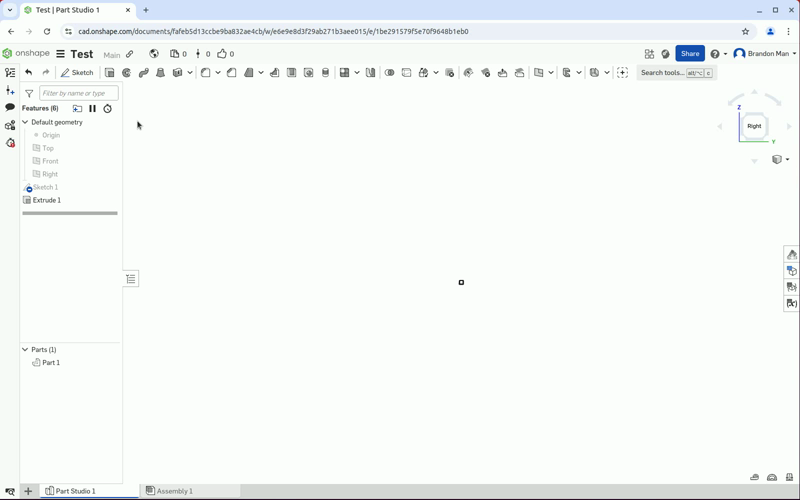
key(shift+h)
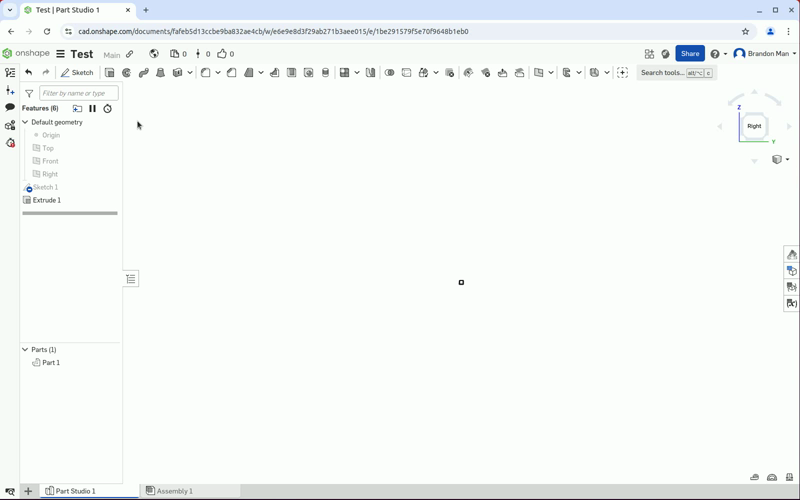
mouse_move(73, 189)
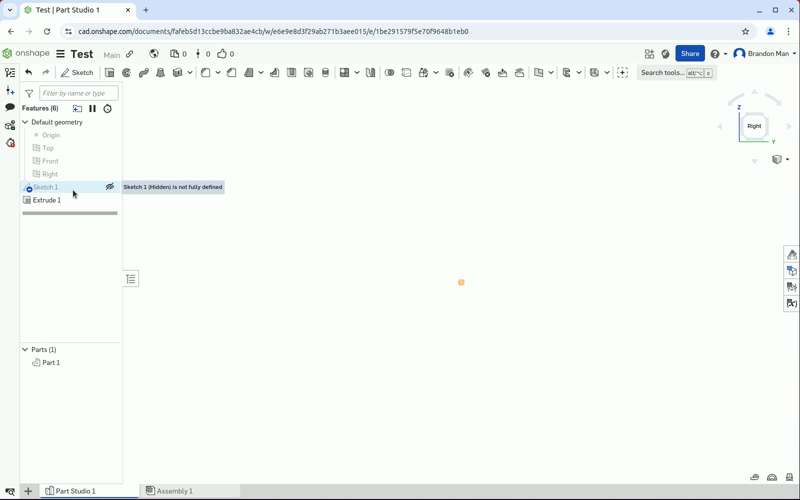
click(73, 189)
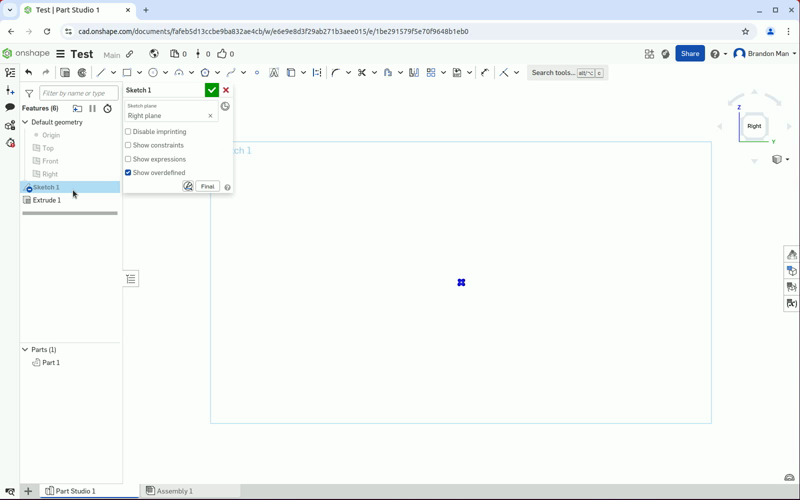
mouse_move(229, 92)
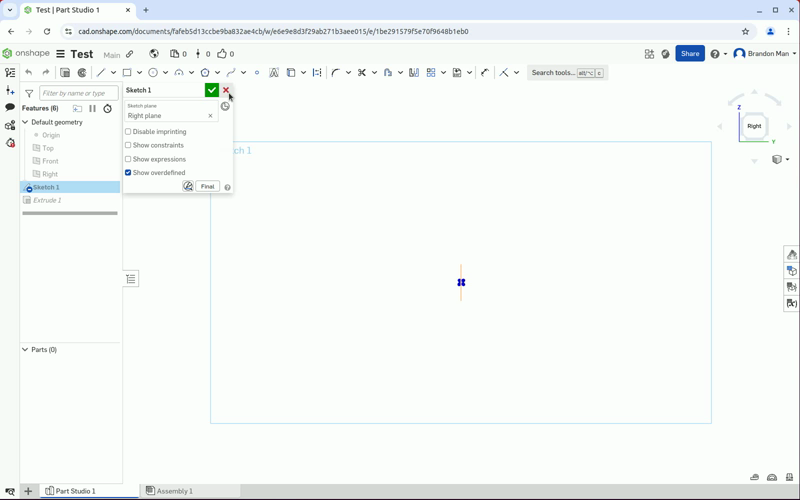
click(229, 92)
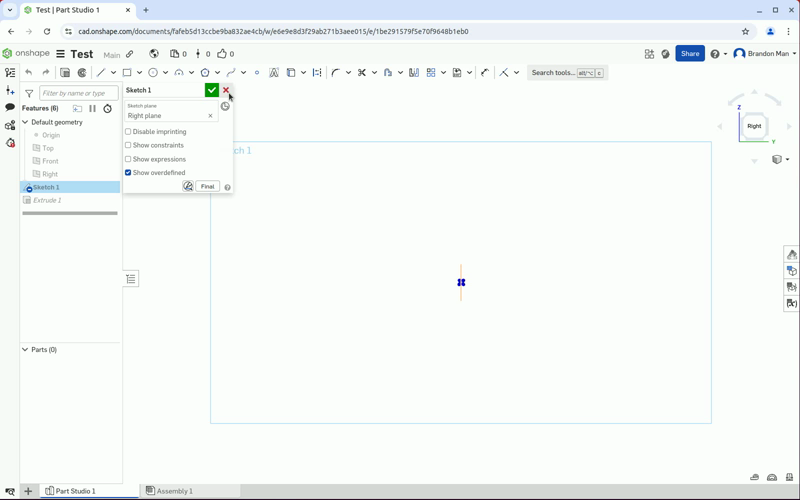
key(shift+s)
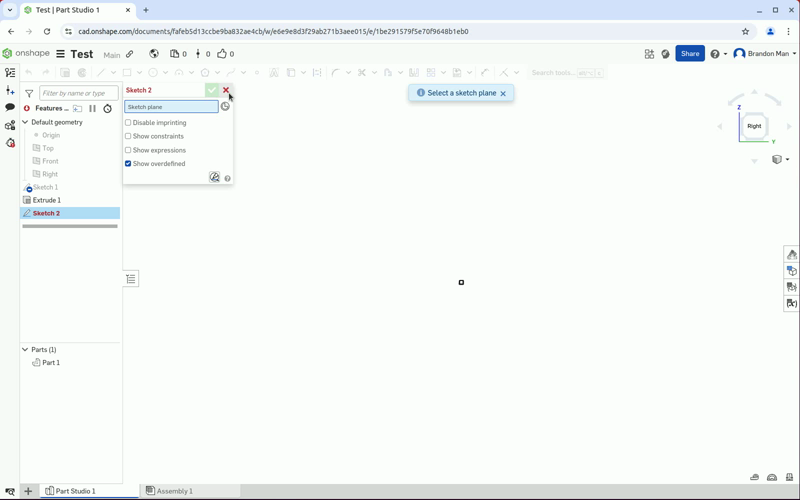
mouse_move(73, 176)
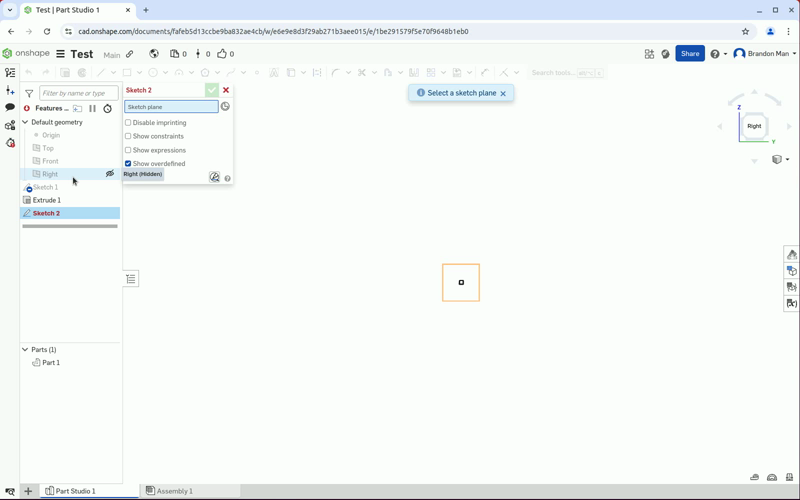
click(73, 176)
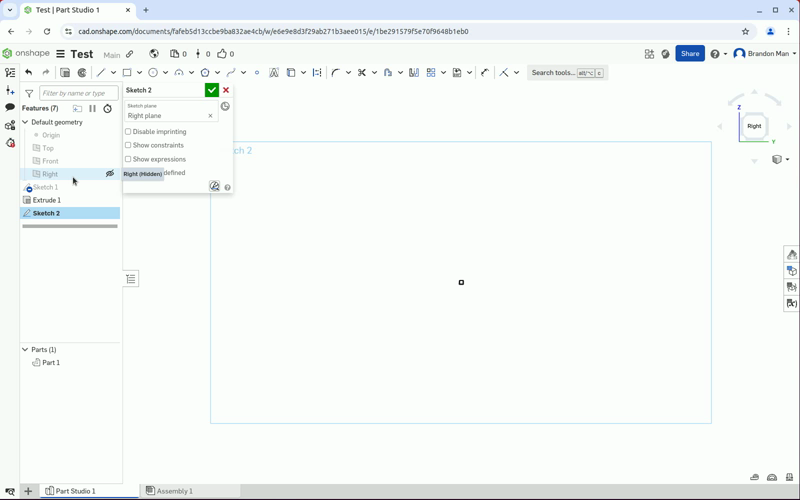
mouse_move(73, 352)
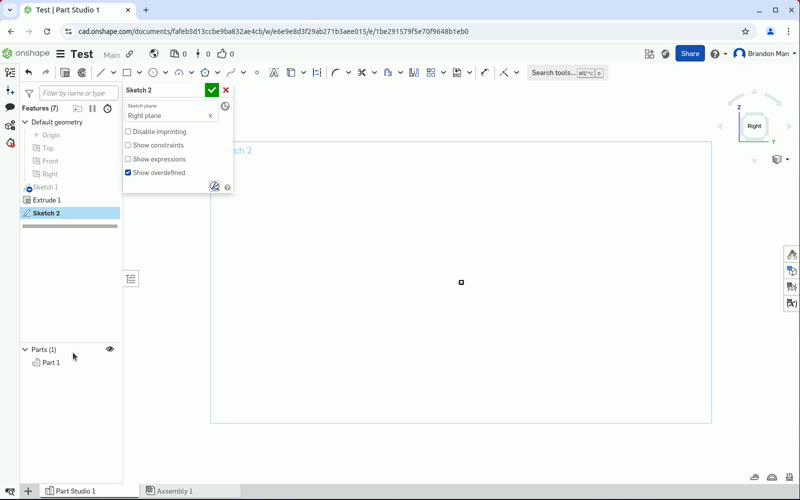
key(y)
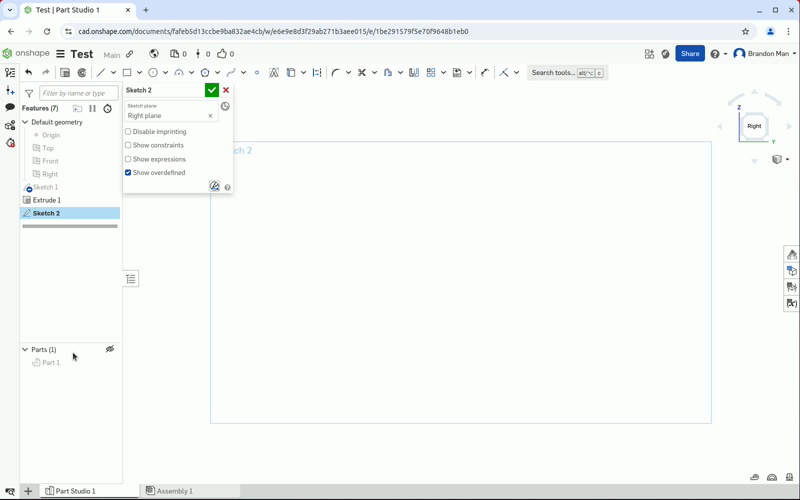
key(l)
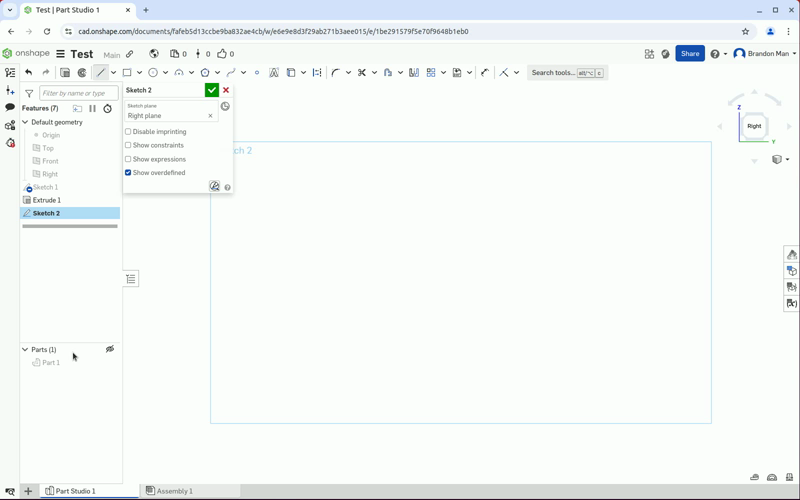
key_down(shift)
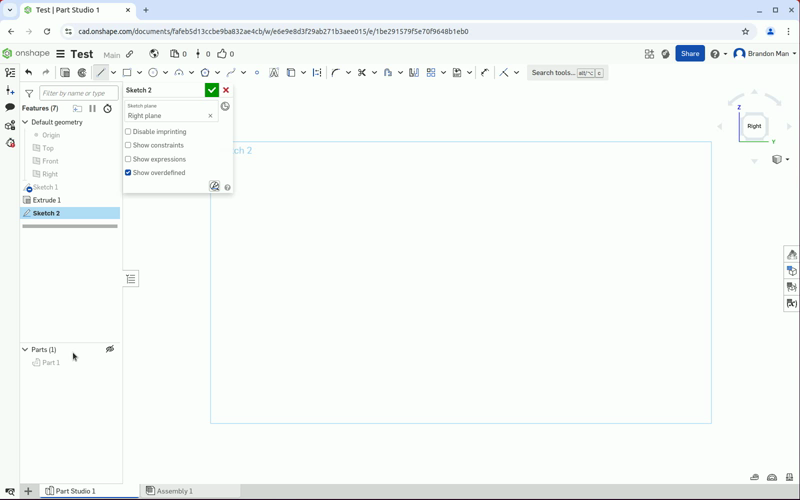
mouse_move(459, 284)
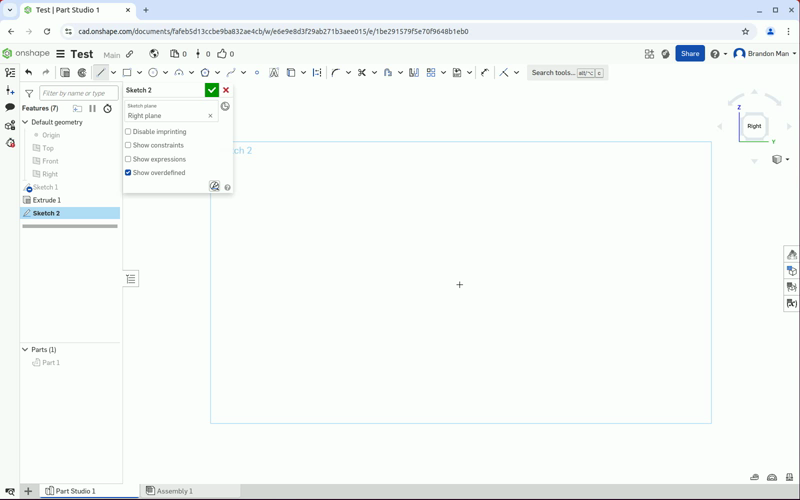
click(459, 284)
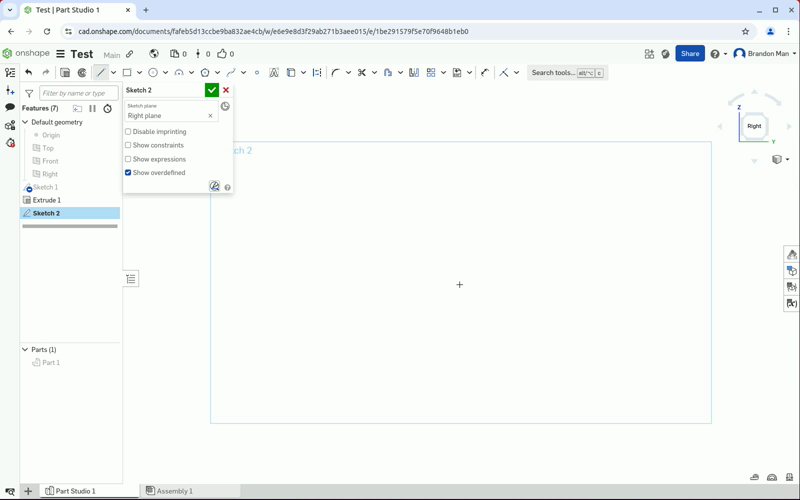
key_up(shift)
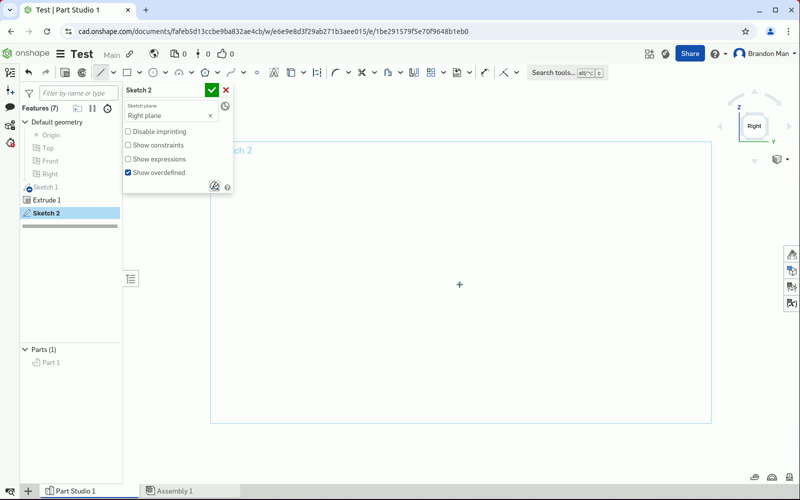
key_down(shift)
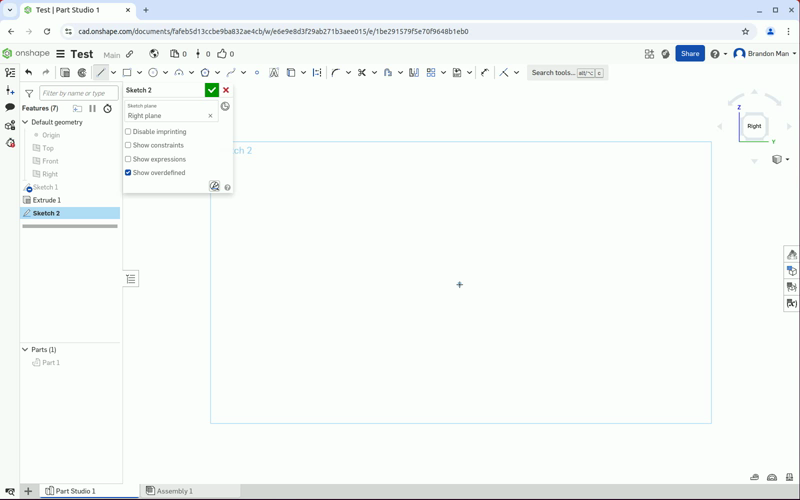
mouse_move(489, 284)
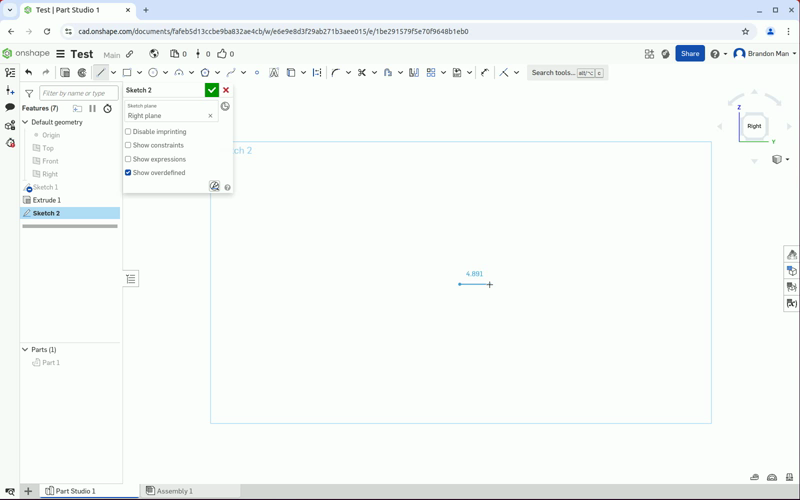
mouse_move(463, 284)
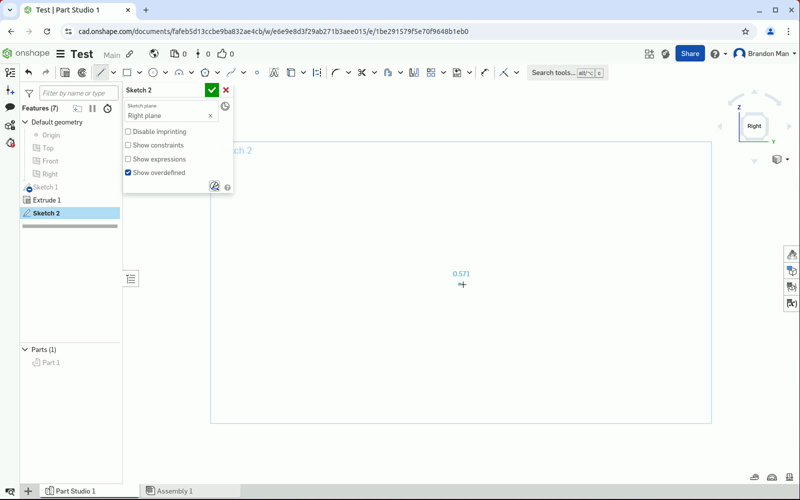
scroll(6)
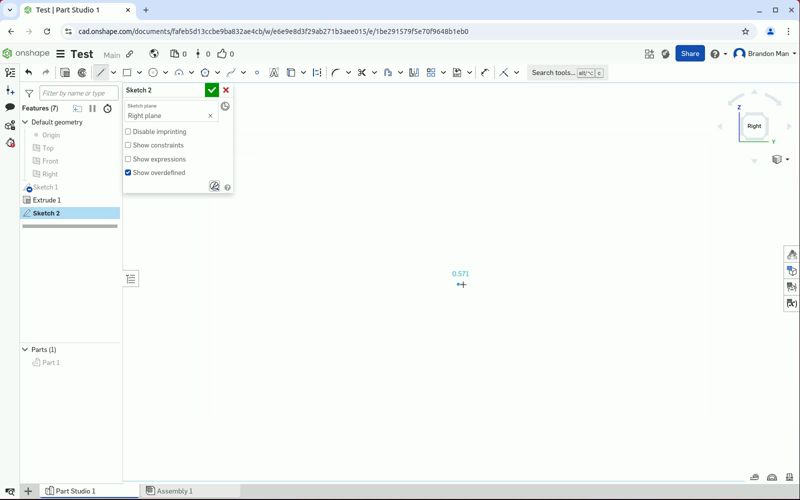
scroll(6)
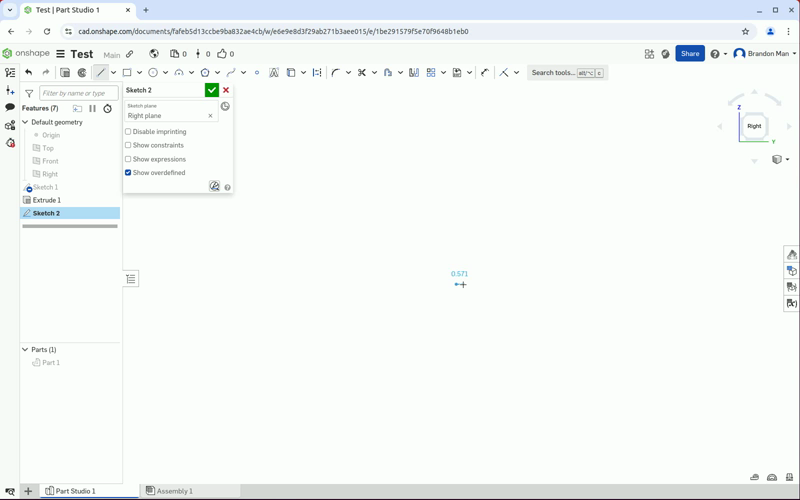
scroll(6)
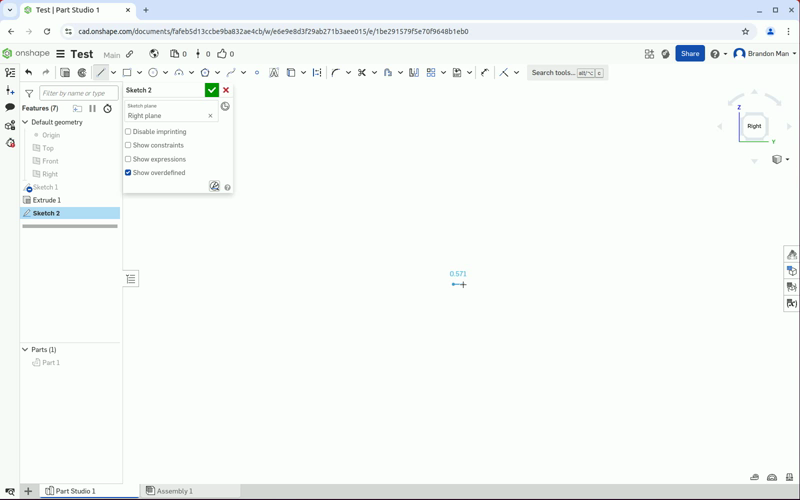
scroll(6)
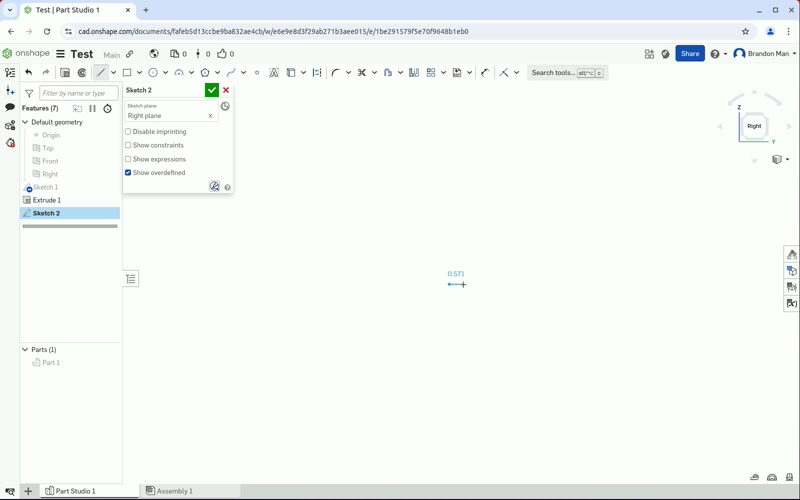
scroll(6)
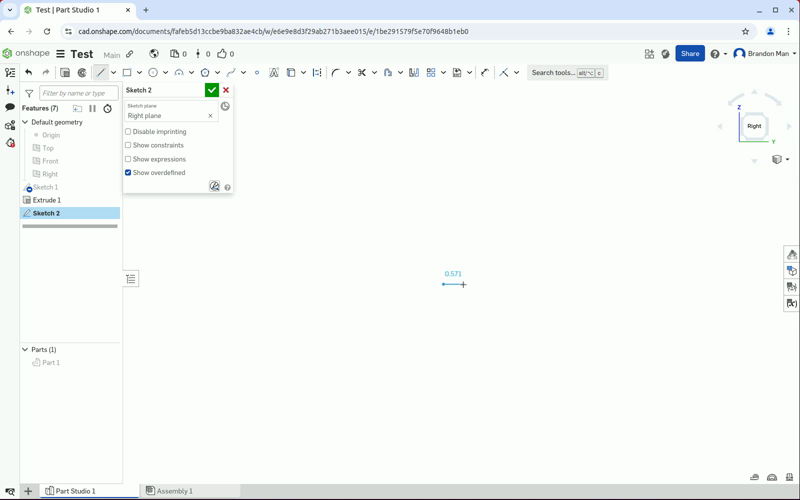
scroll(6)
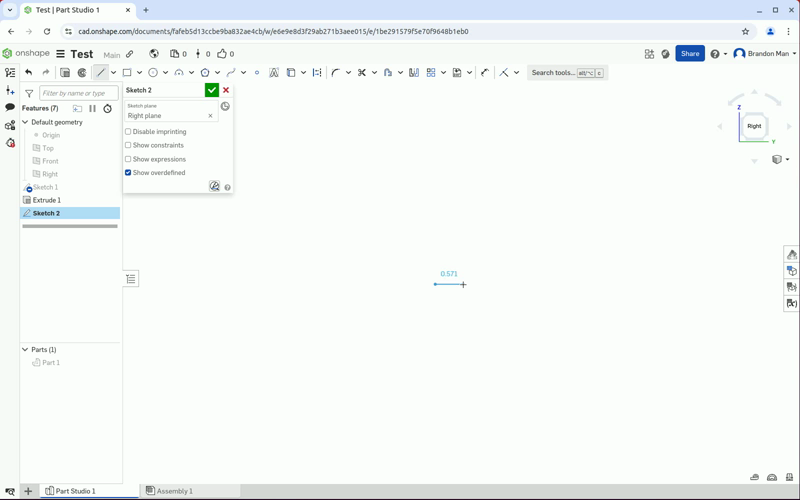
scroll(6)
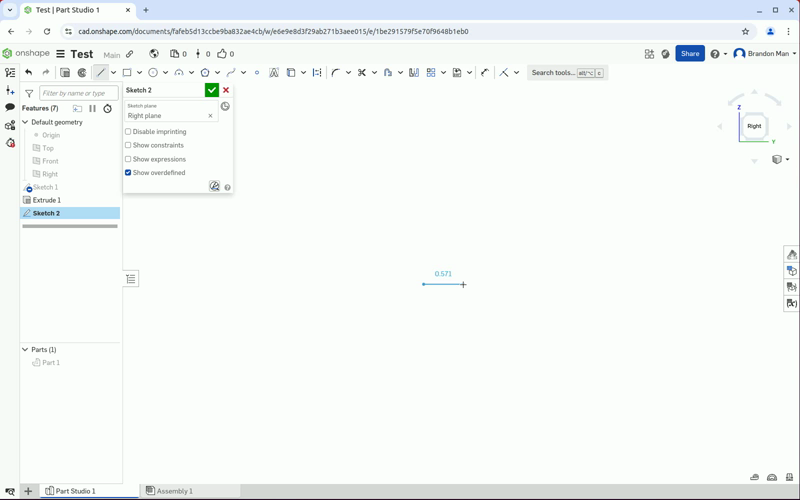
click(463, 284)
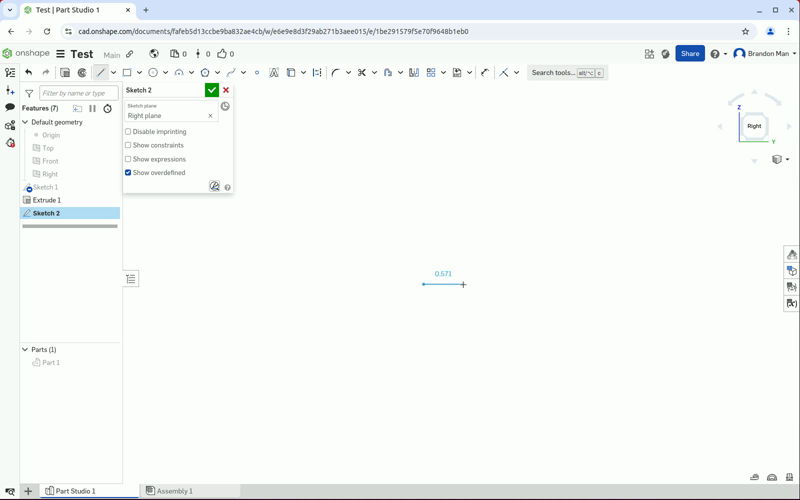
scroll(-6)
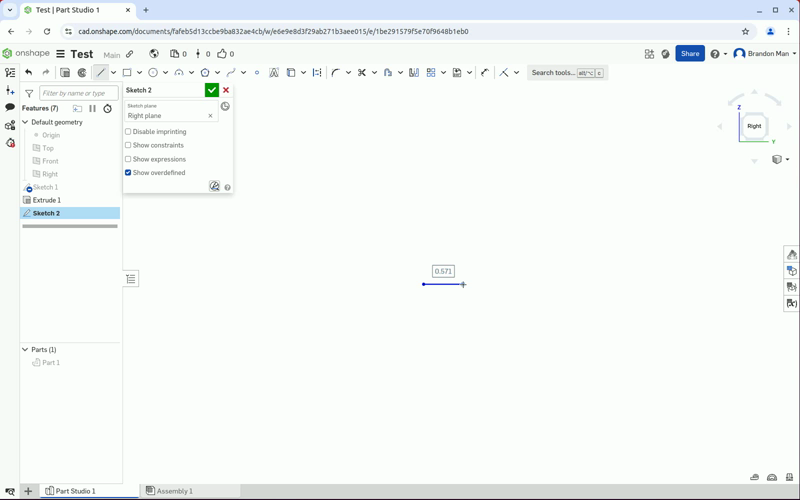
scroll(-6)
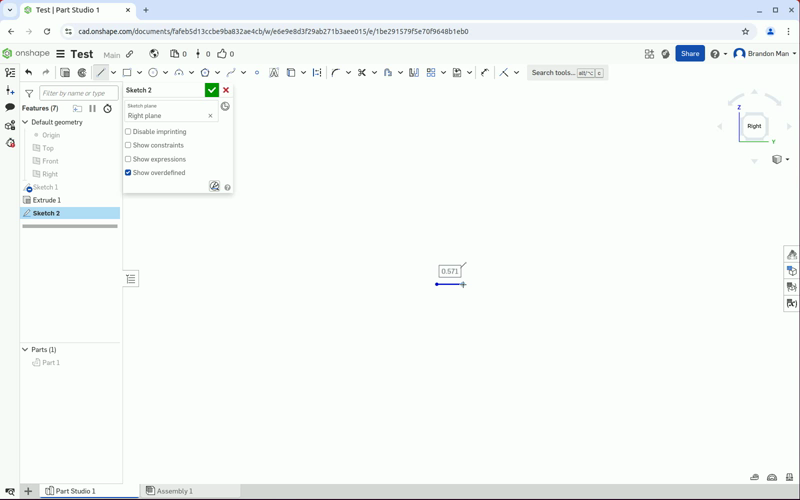
scroll(-6)
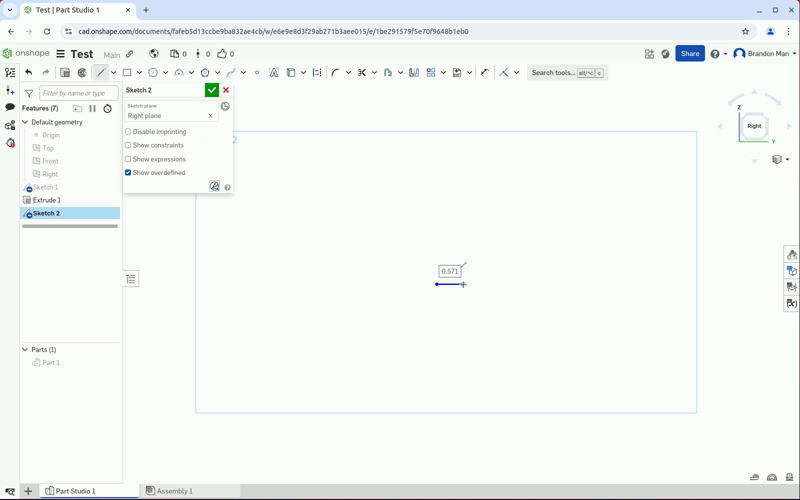
scroll(-6)
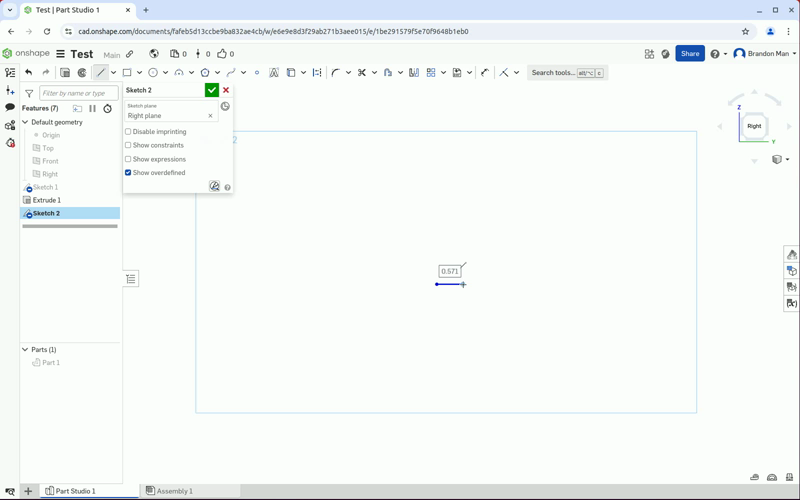
scroll(-6)
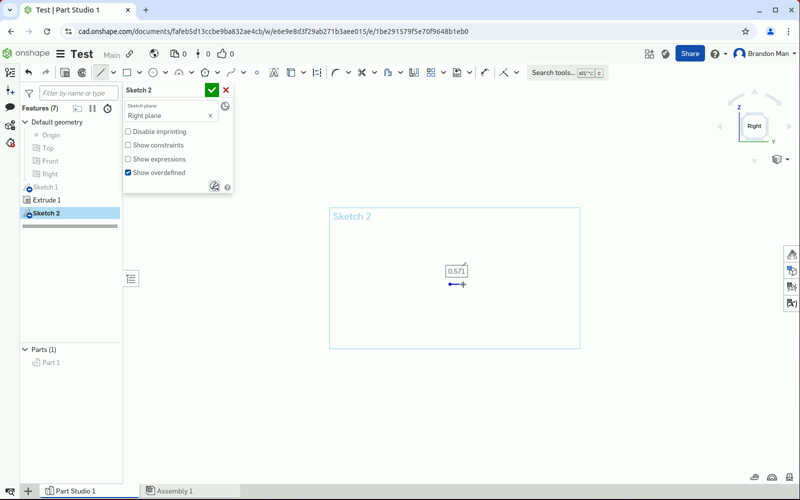
scroll(-6)
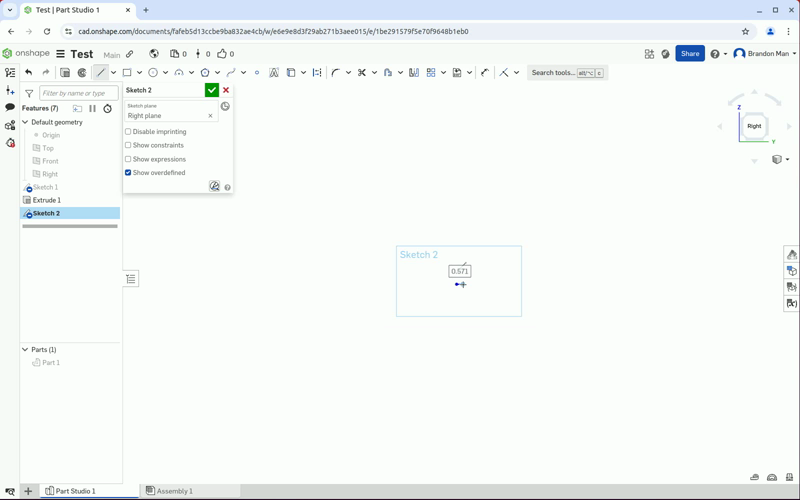
scroll(-6)
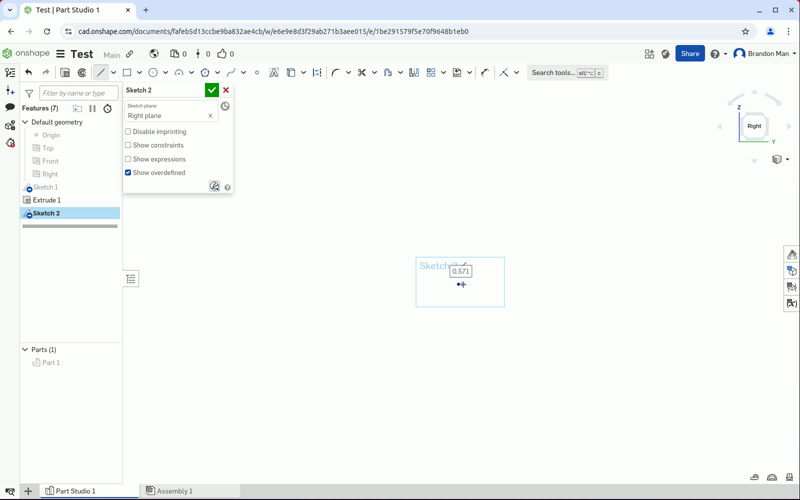
key_up(shift)
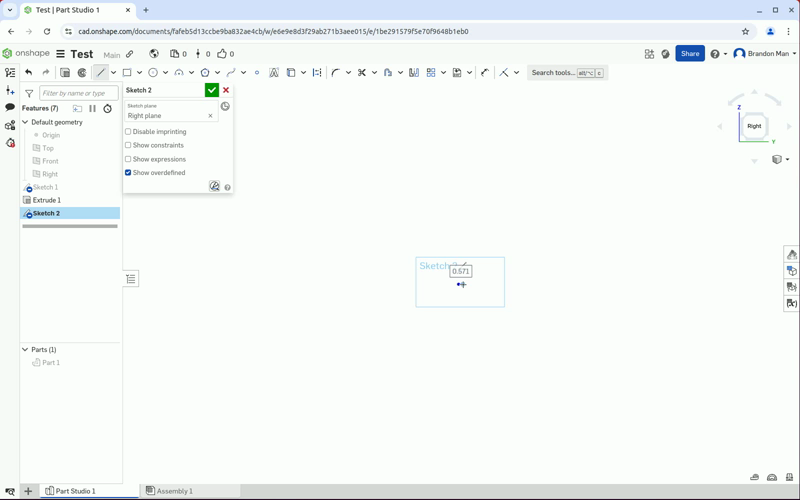
key_down(shift)
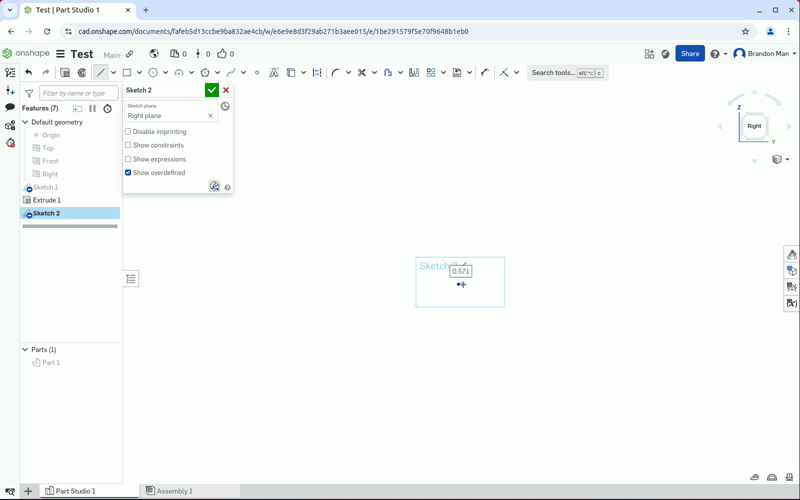
mouse_move(493, 284)
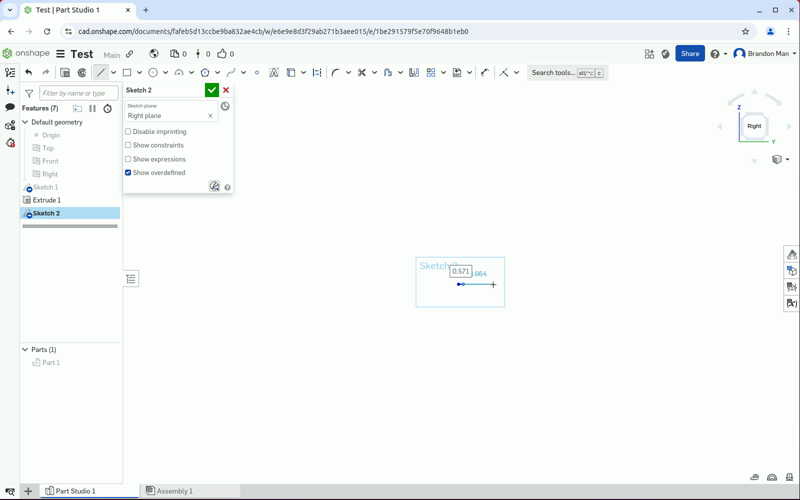
mouse_move(463, 280)
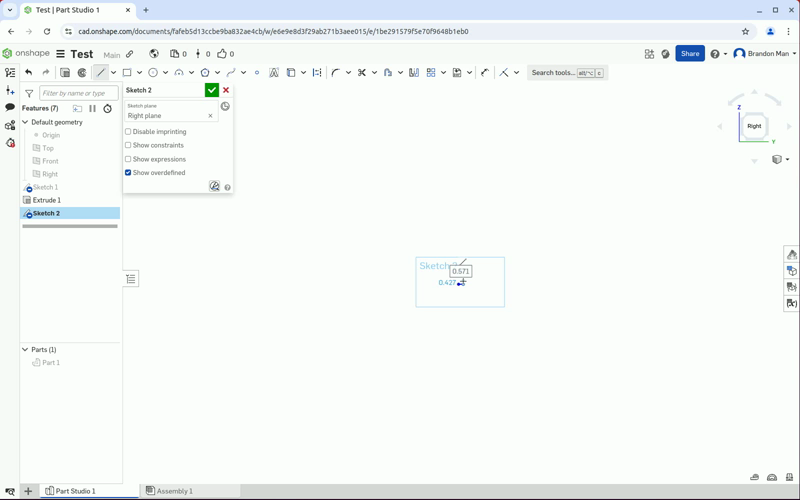
scroll(6)
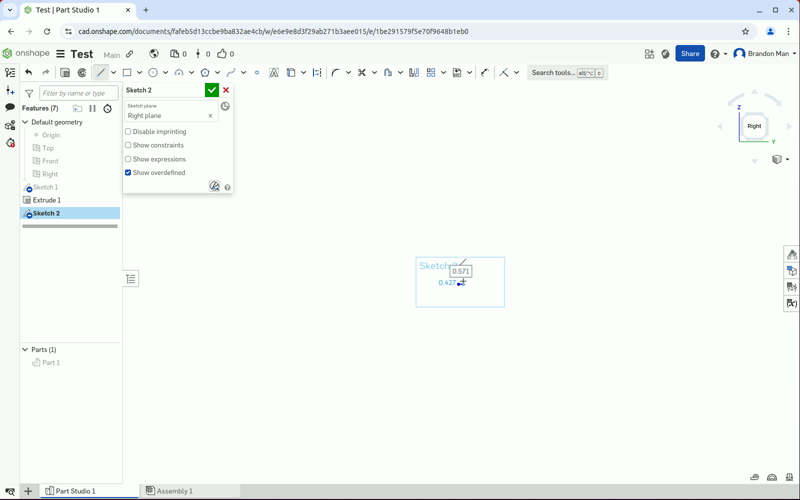
scroll(6)
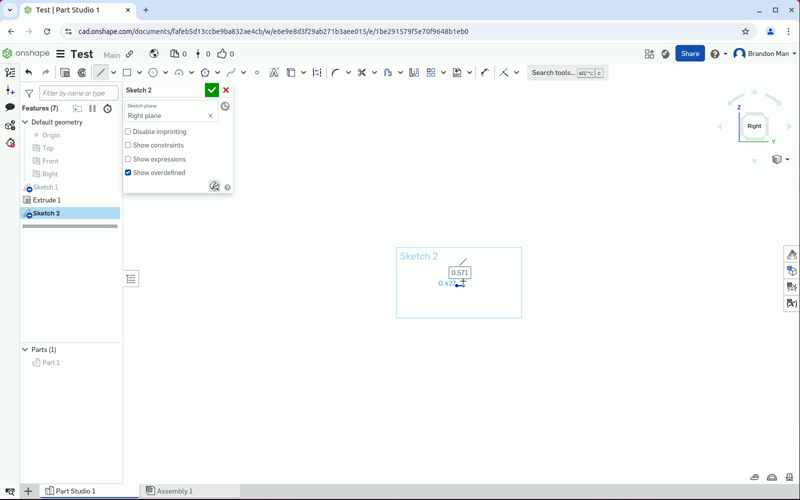
scroll(6)
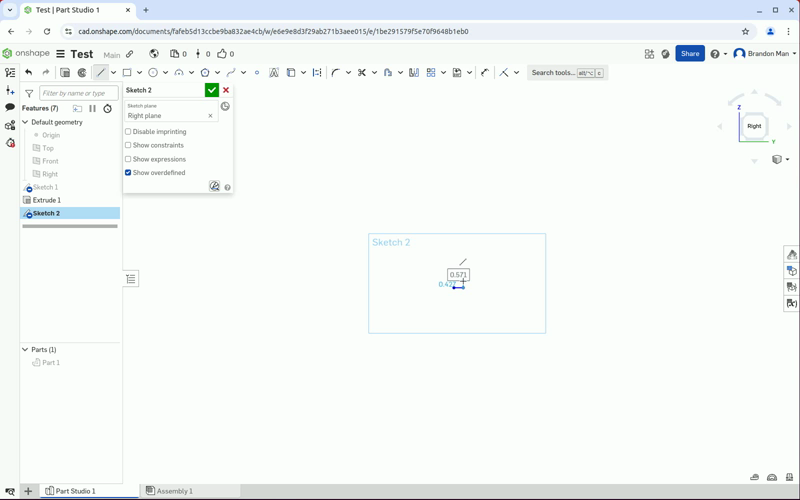
scroll(6)
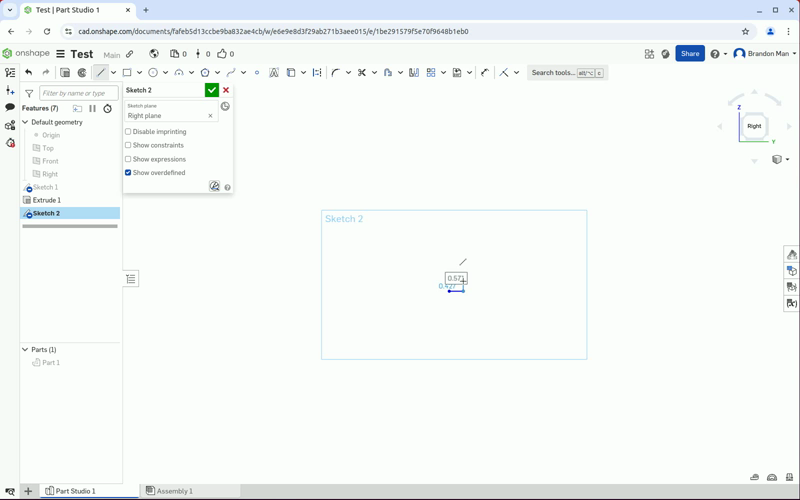
scroll(6)
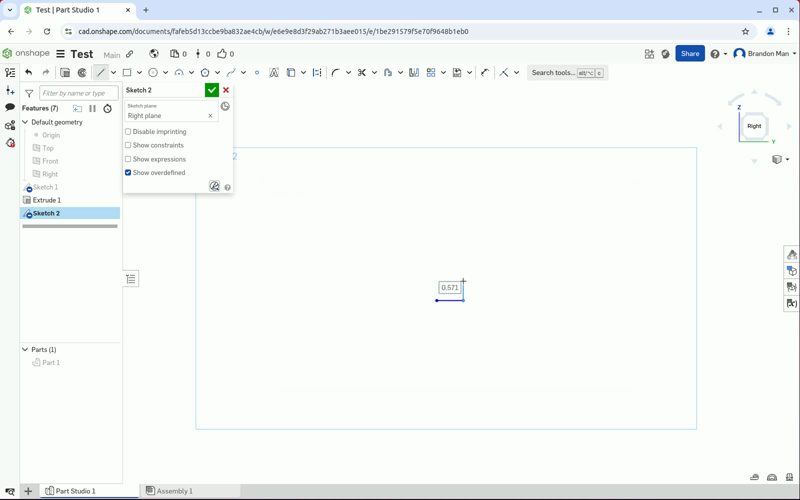
scroll(6)
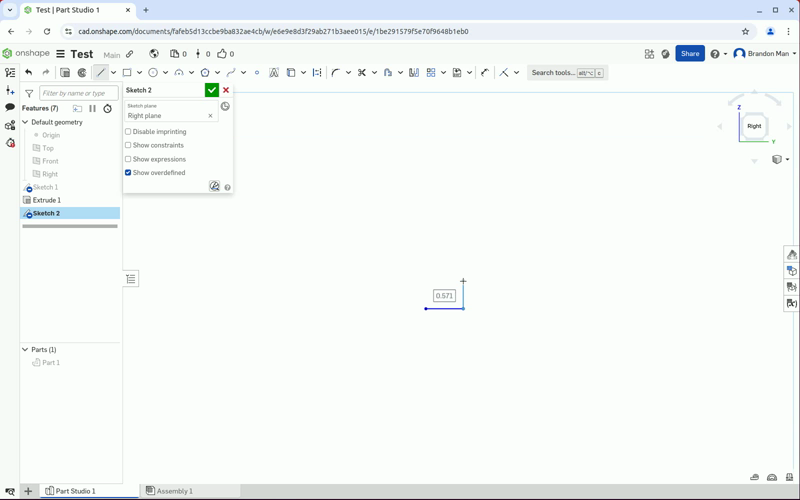
scroll(6)
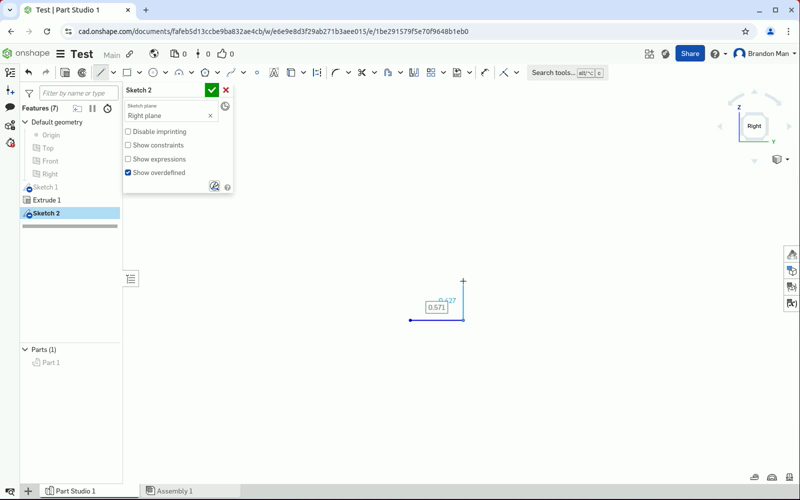
click(463, 280)
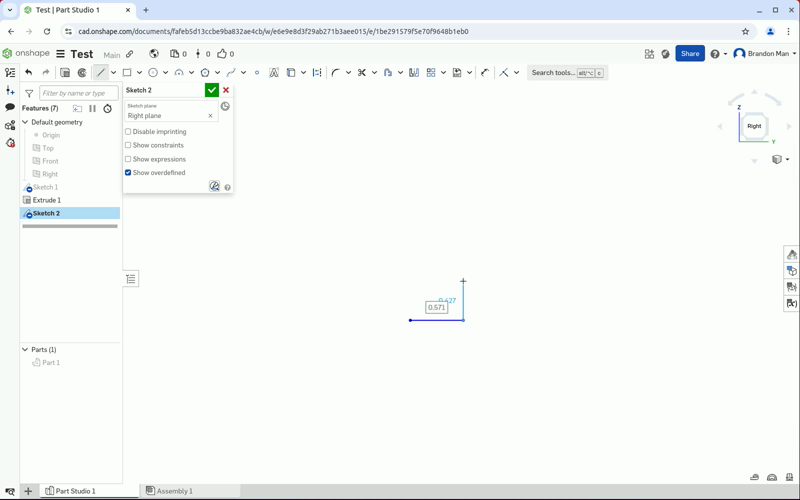
scroll(-6)
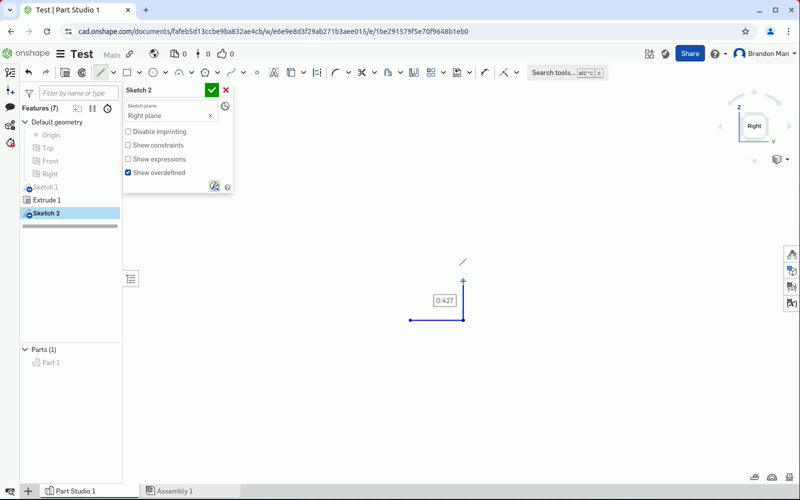
scroll(-6)
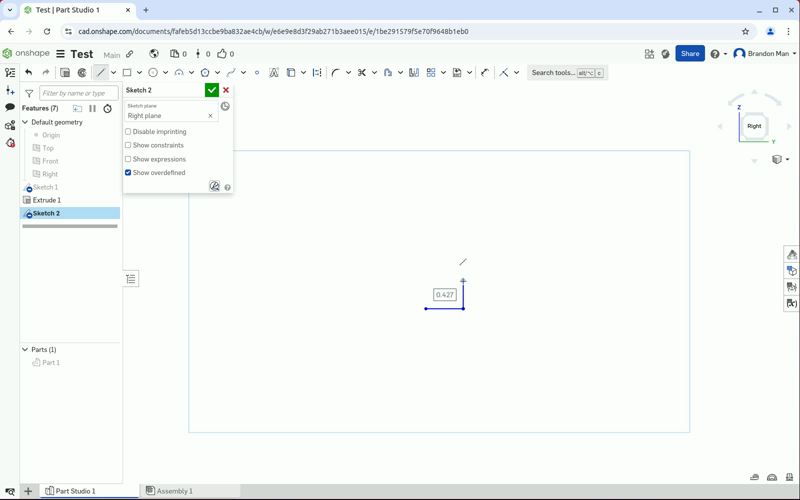
scroll(-6)
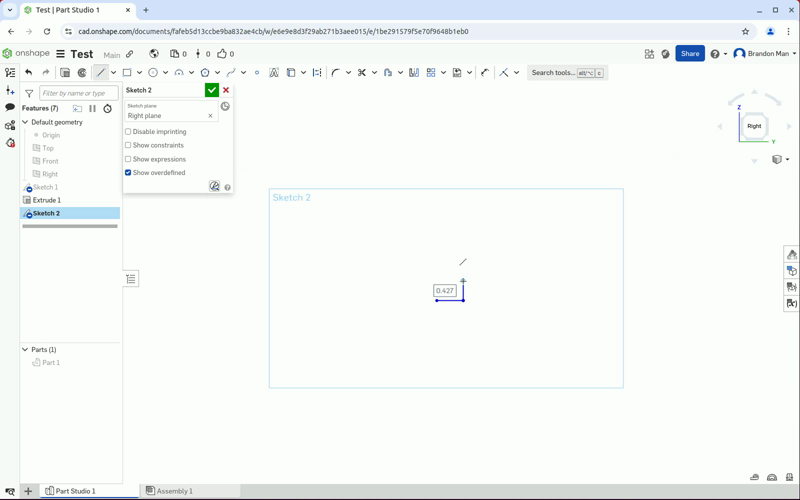
scroll(-6)
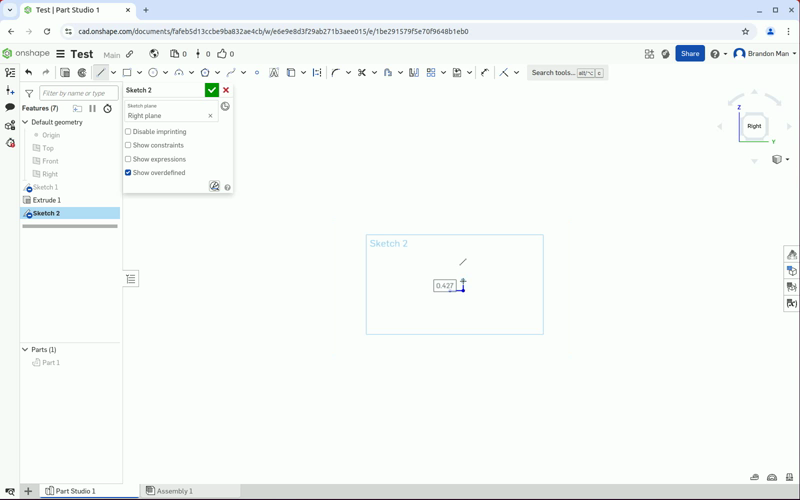
scroll(-6)
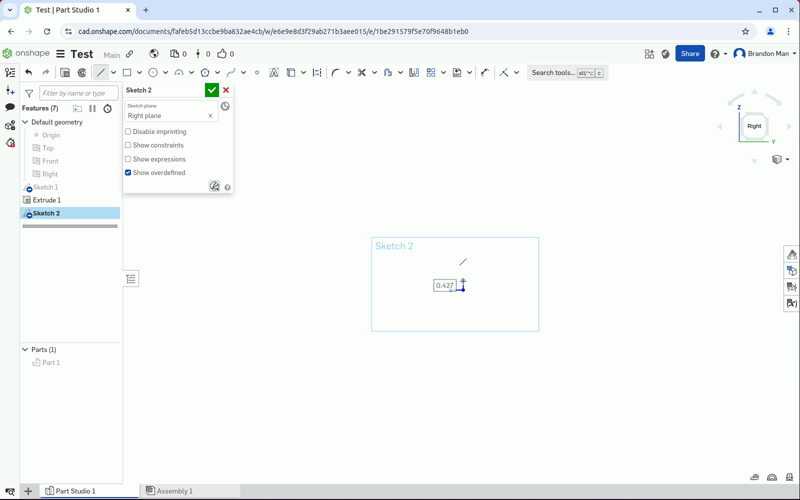
scroll(-6)
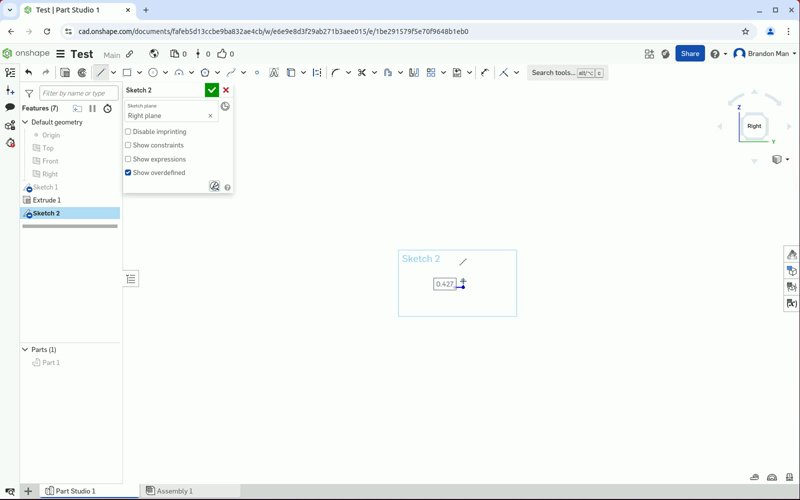
scroll(-6)
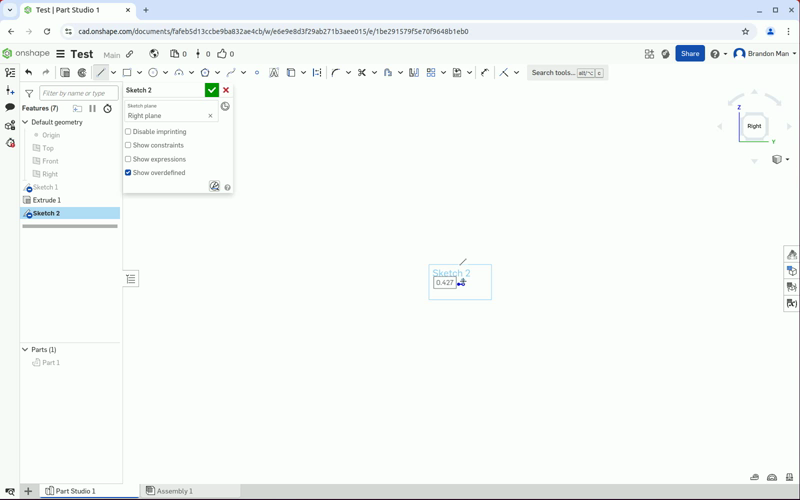
key_up(shift)
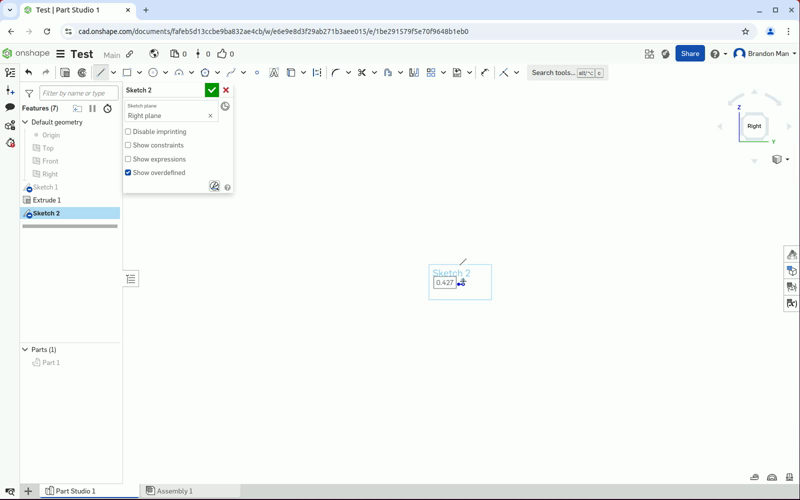
key_down(shift)
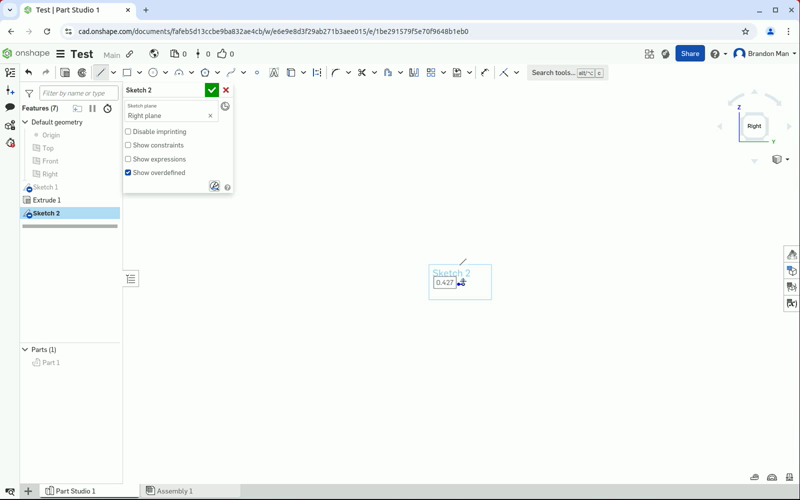
mouse_move(493, 280)
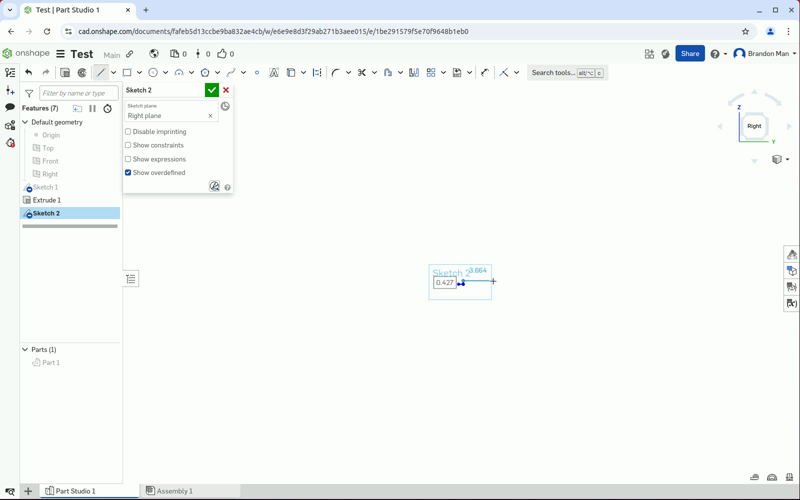
mouse_move(459, 280)
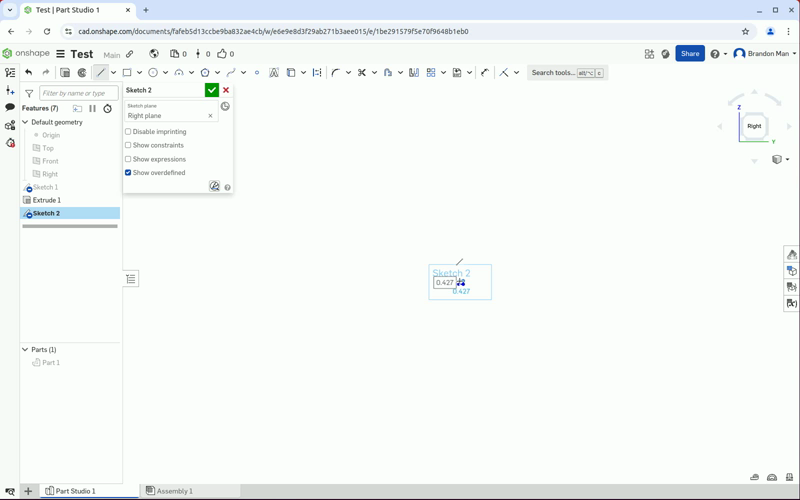
scroll(6)
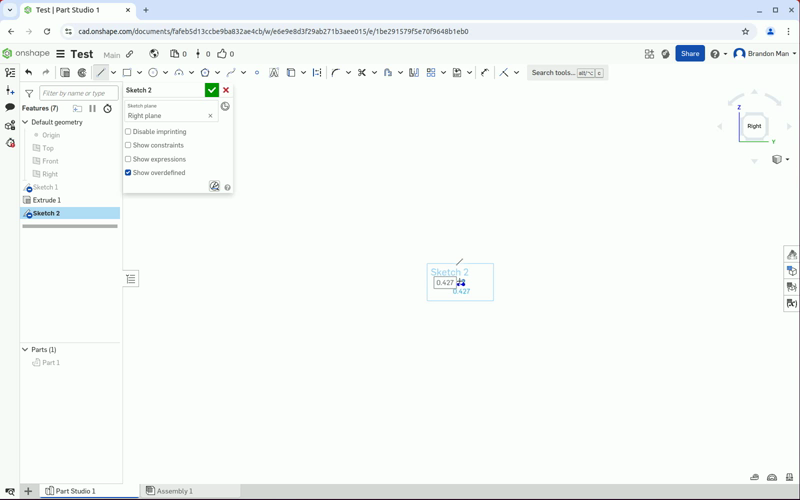
scroll(6)
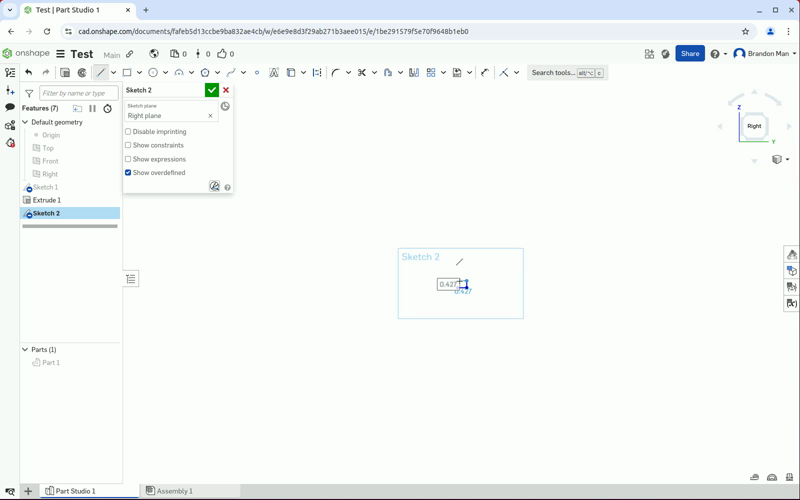
scroll(6)
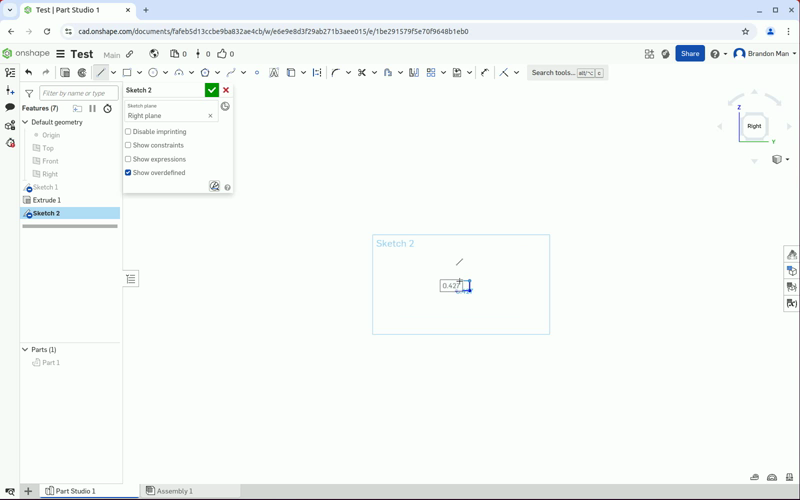
scroll(6)
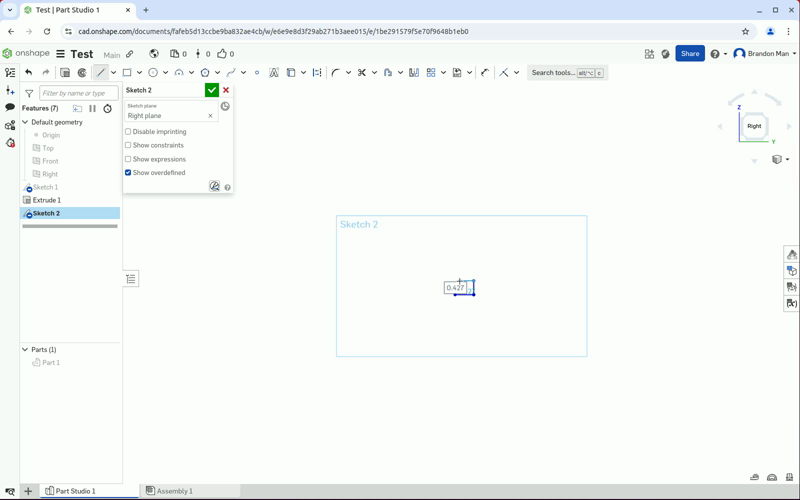
scroll(6)
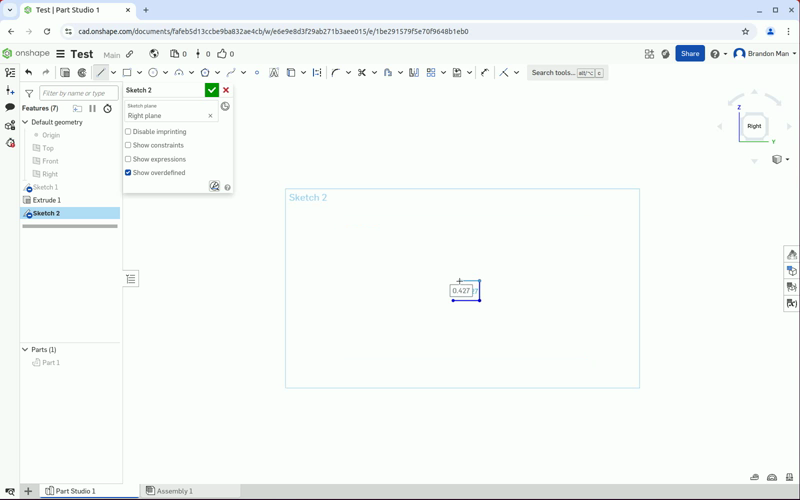
scroll(6)
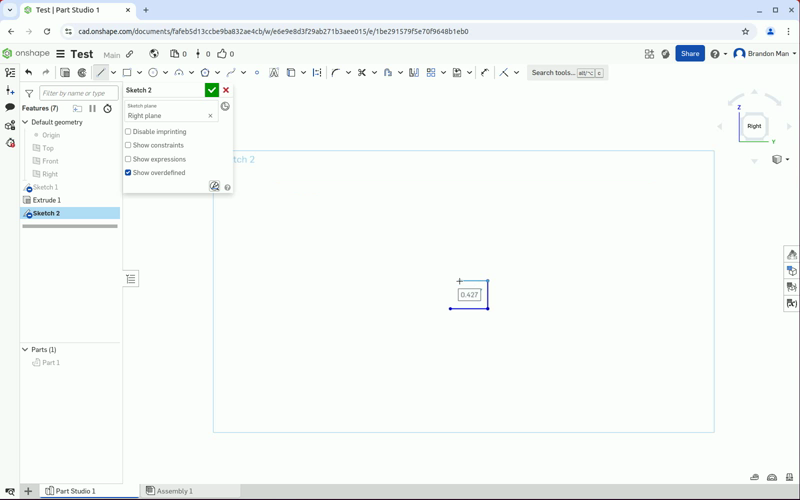
scroll(6)
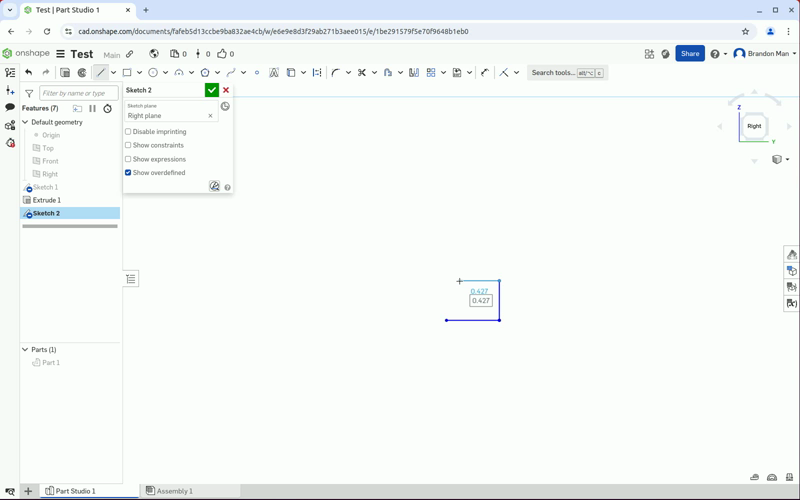
click(459, 280)
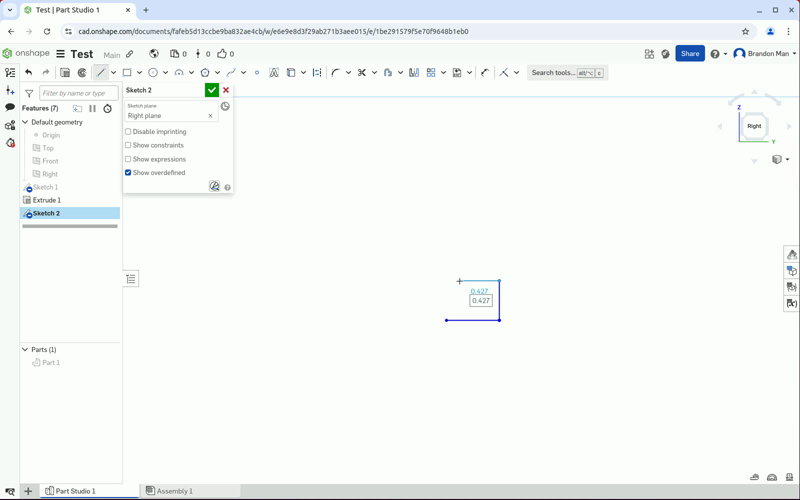
scroll(-6)
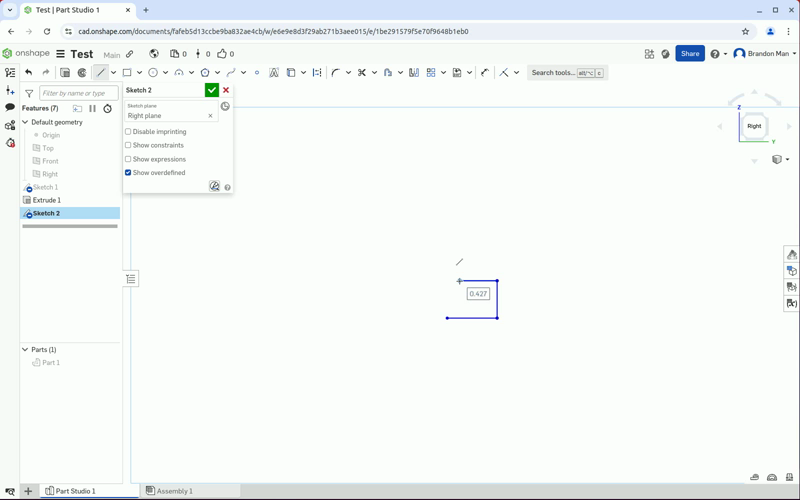
scroll(-6)
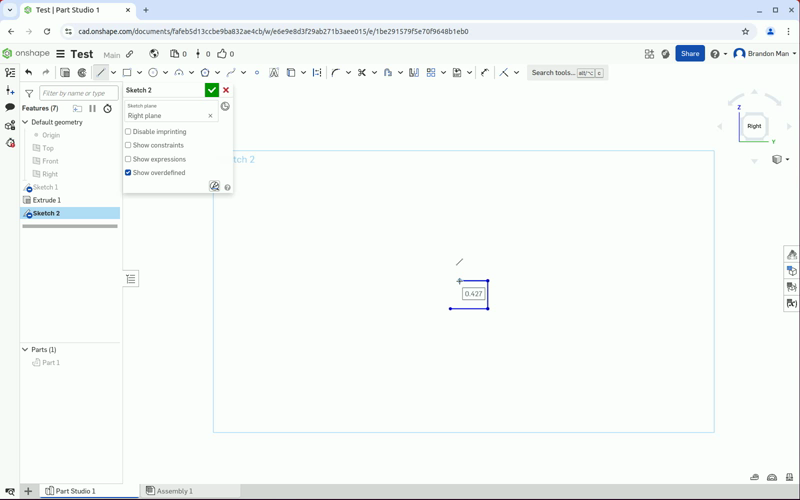
scroll(-6)
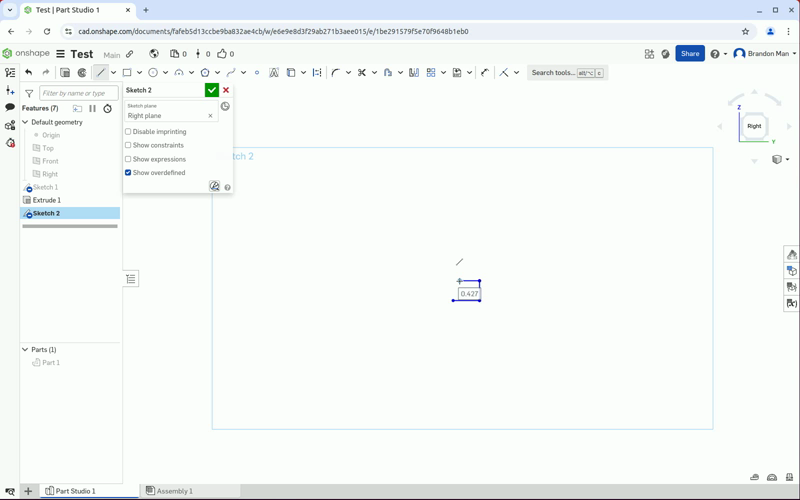
scroll(-6)
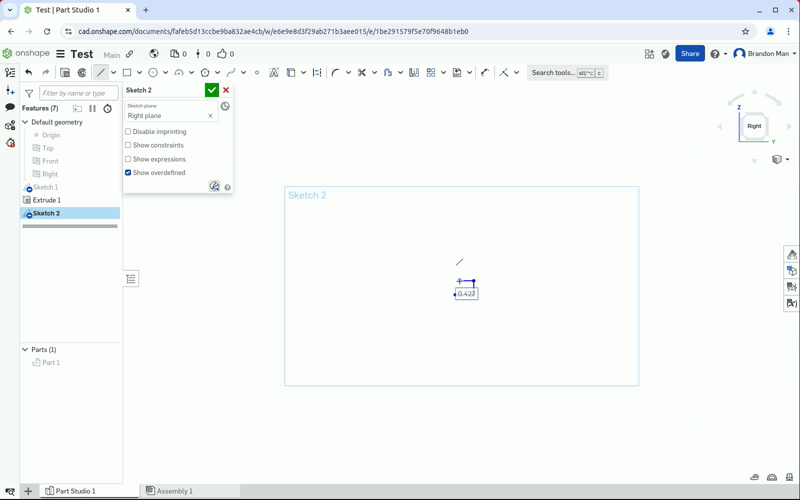
scroll(-6)
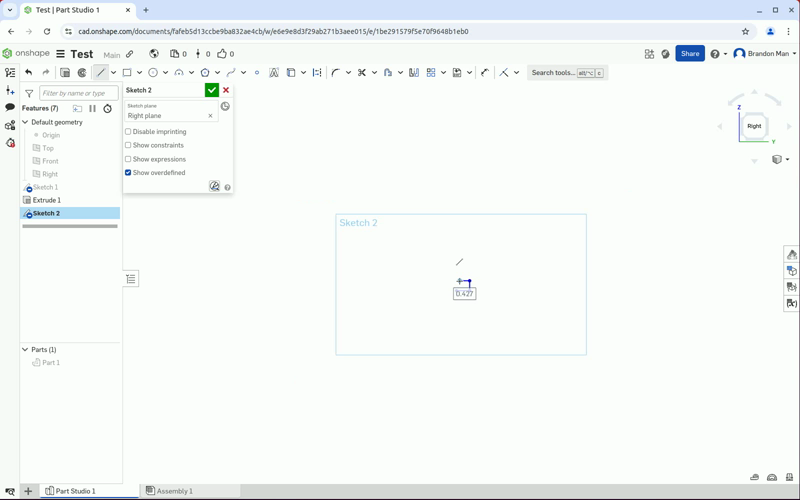
scroll(-6)
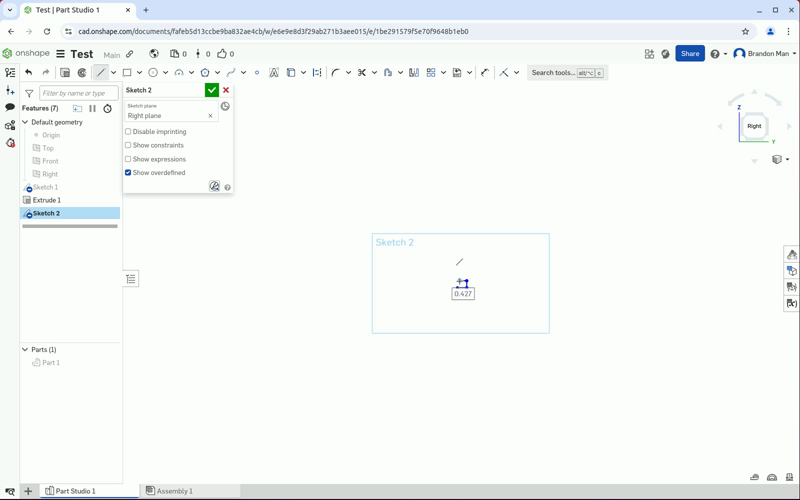
scroll(-6)
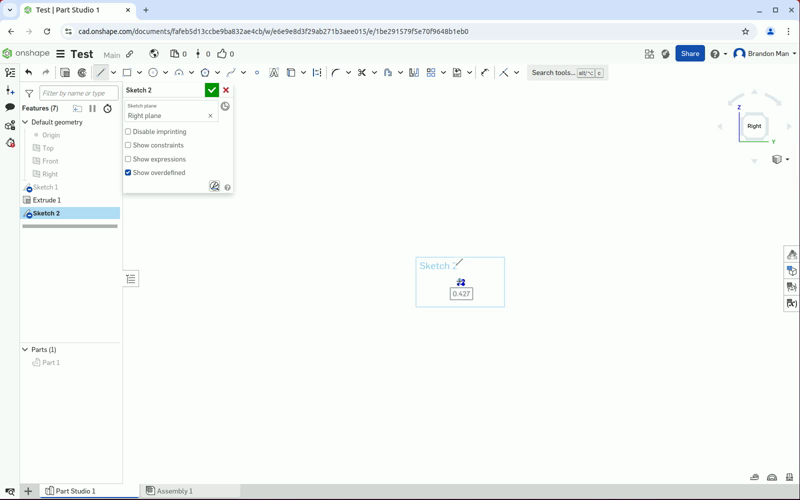
key_up(shift)
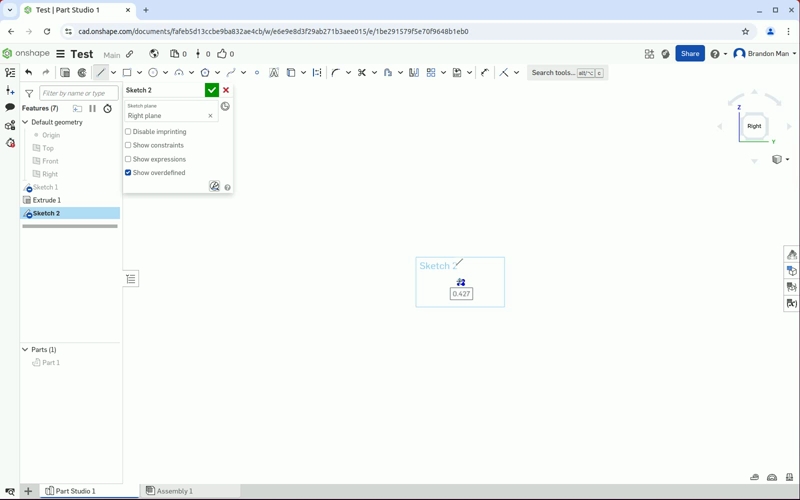
mouse_move(489, 280)
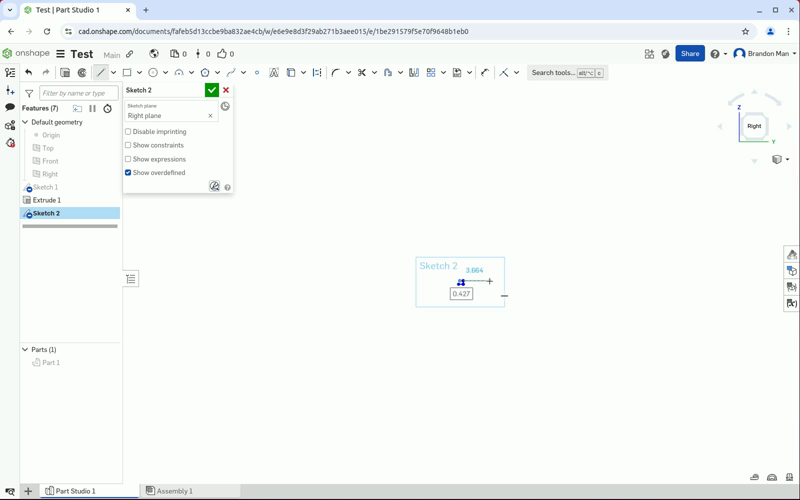
key_down(shift)
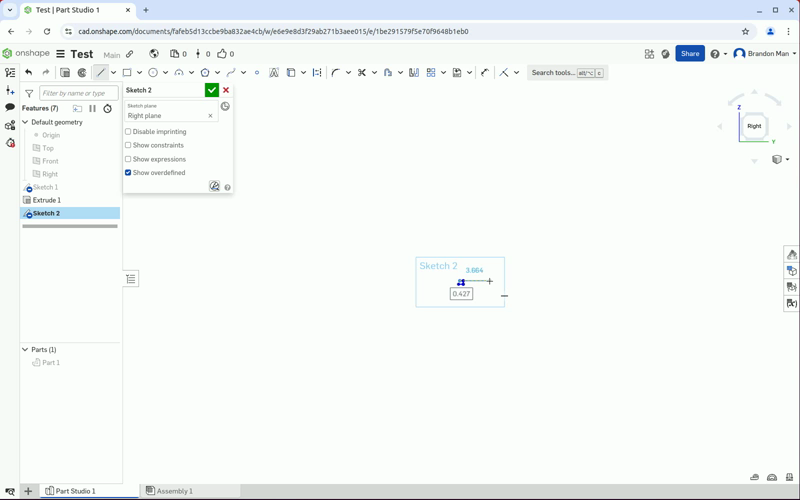
mouse_move(459, 284)
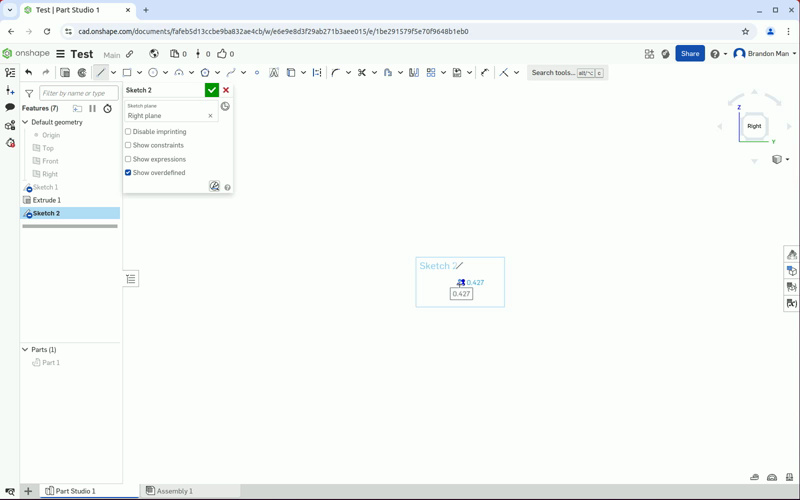
scroll(6)
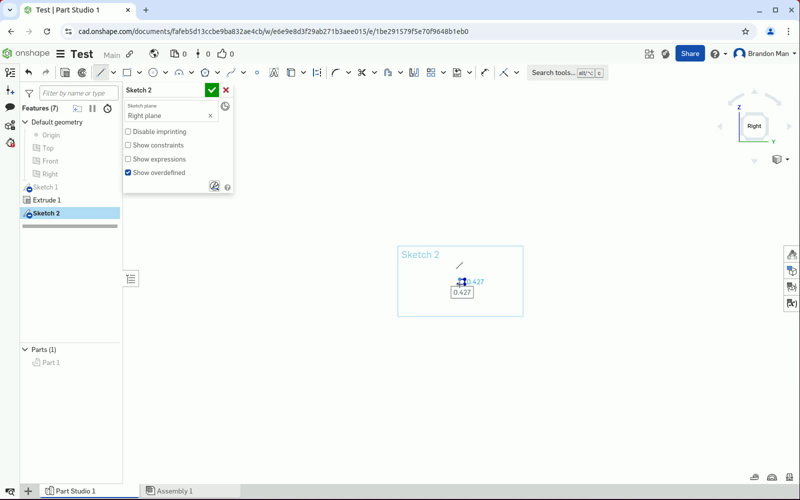
scroll(6)
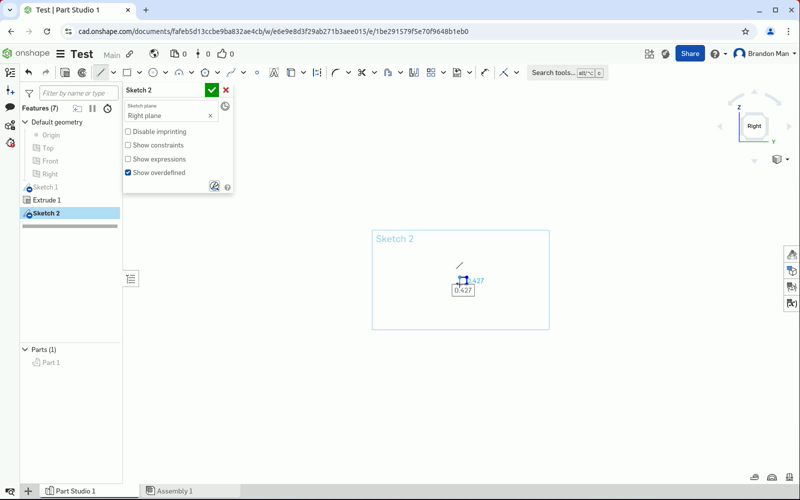
scroll(6)
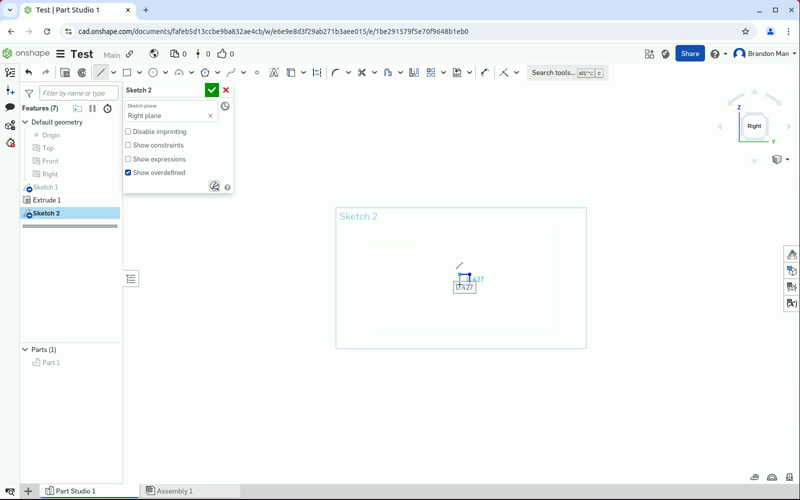
scroll(6)
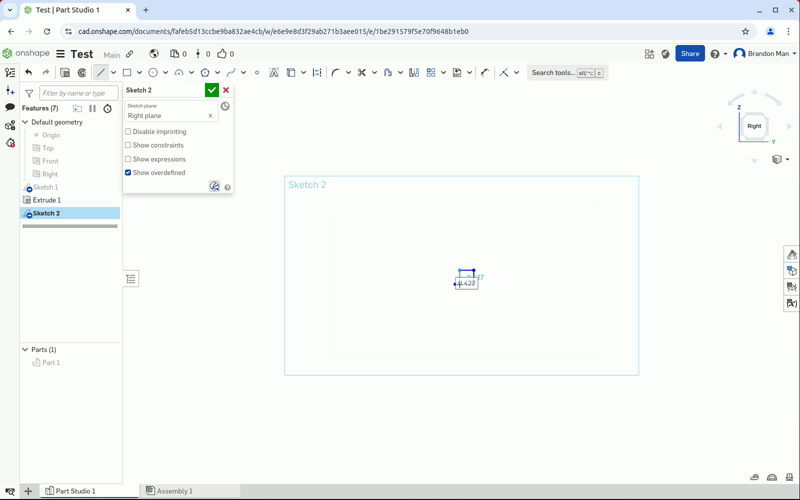
scroll(6)
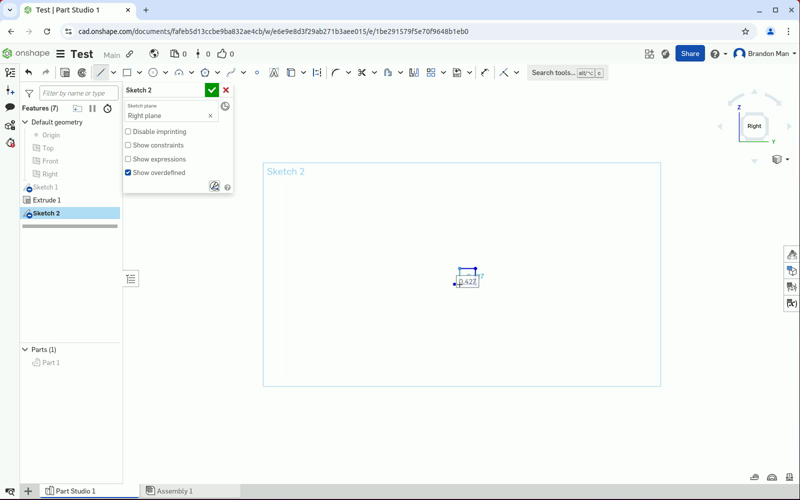
scroll(6)
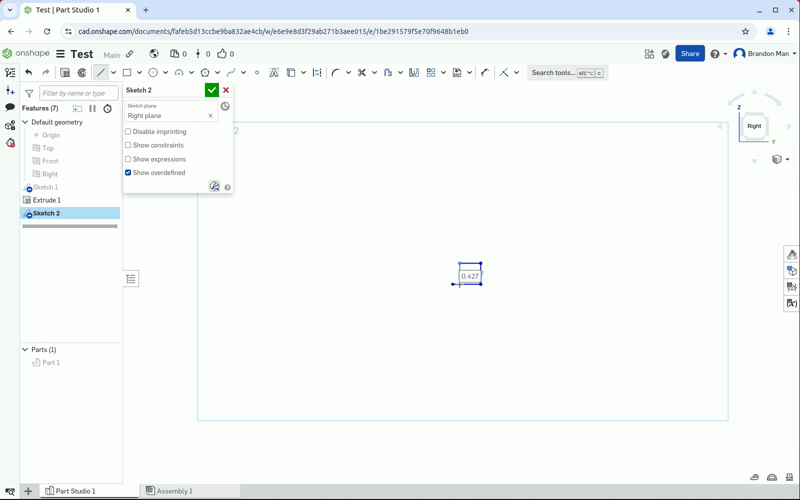
scroll(6)
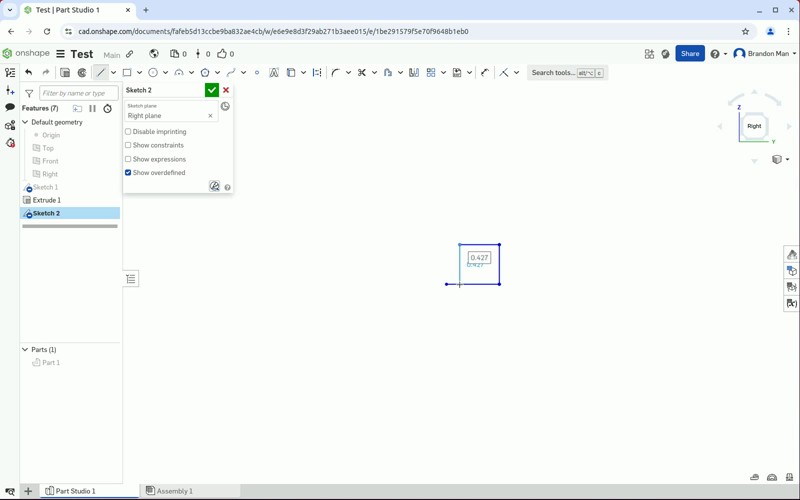
key_up(shift)
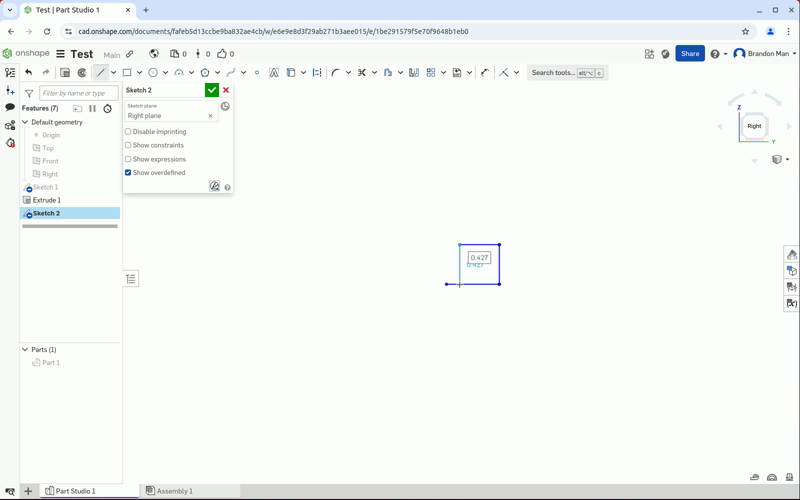
click(459, 284)
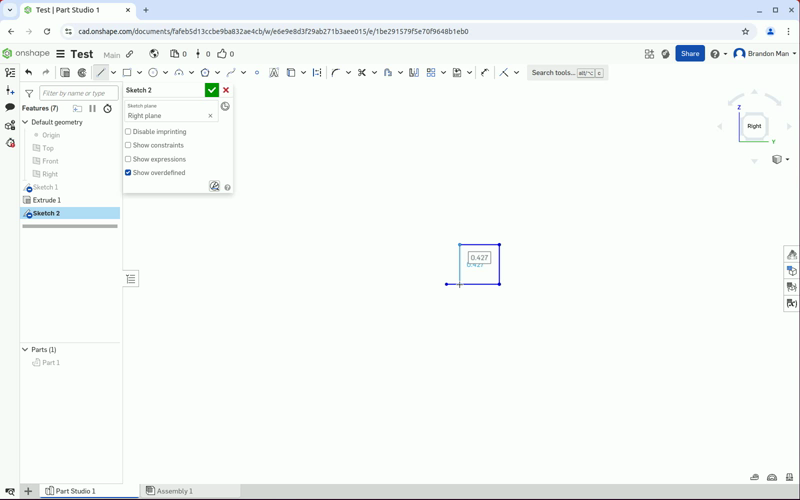
scroll(-6)
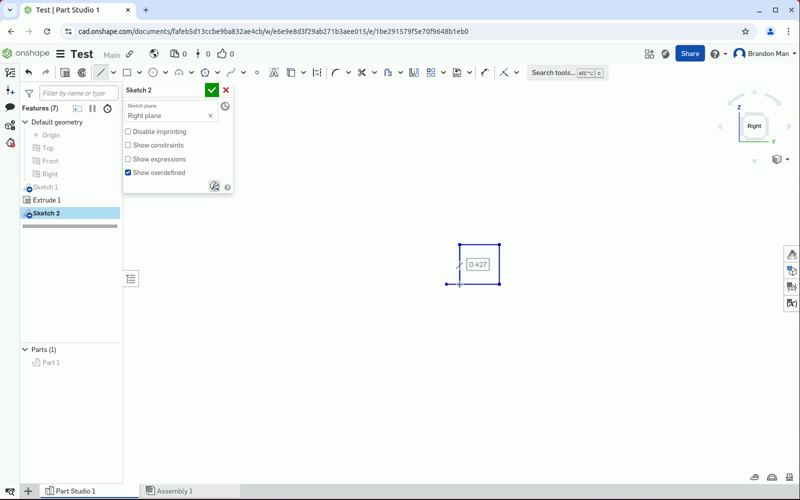
scroll(-6)
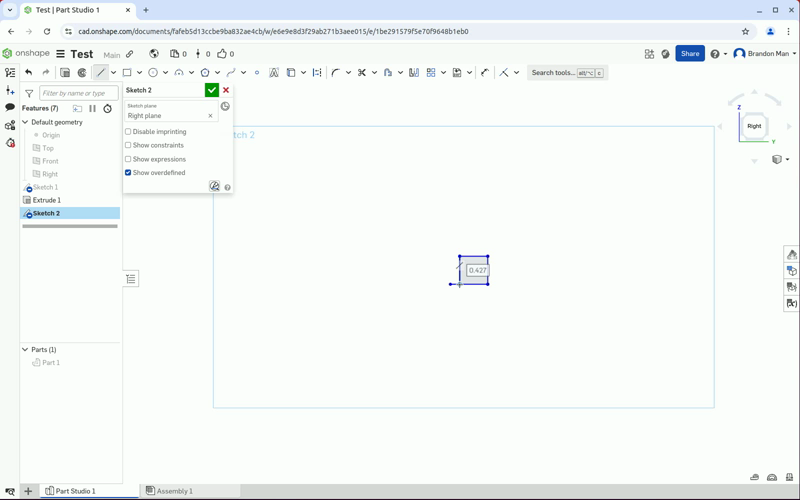
scroll(-6)
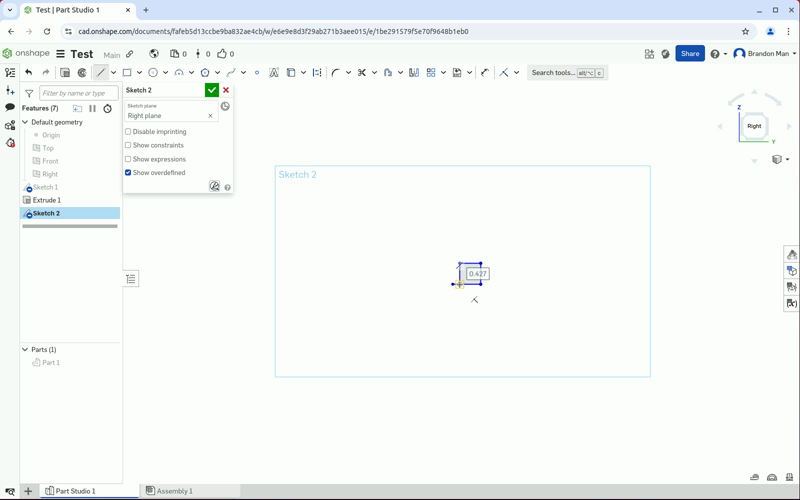
scroll(-6)
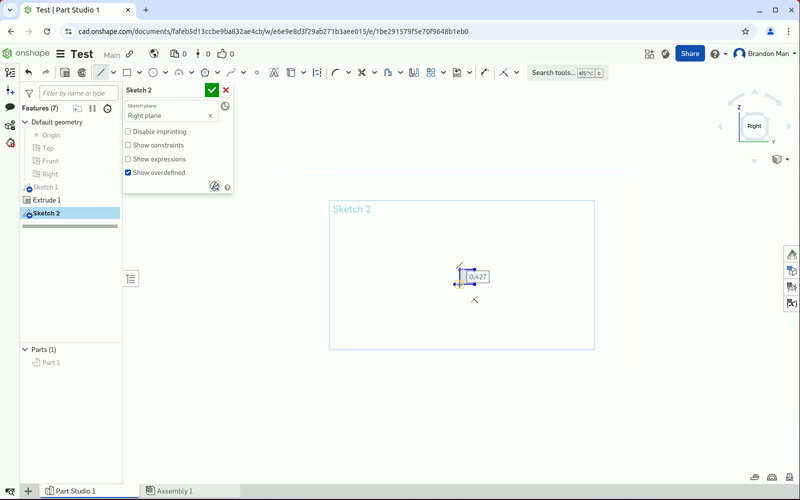
scroll(-6)
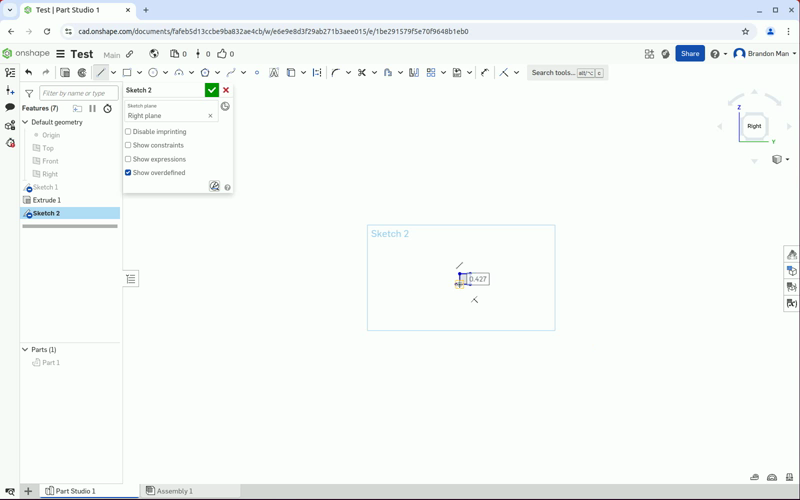
scroll(-6)
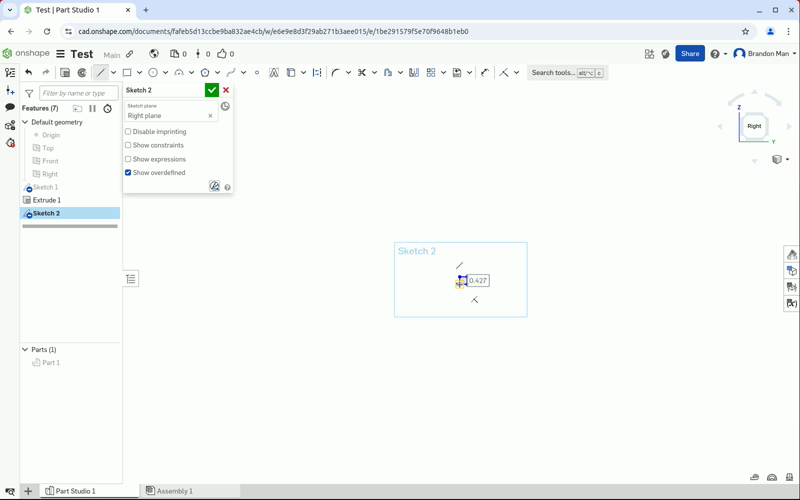
scroll(-6)
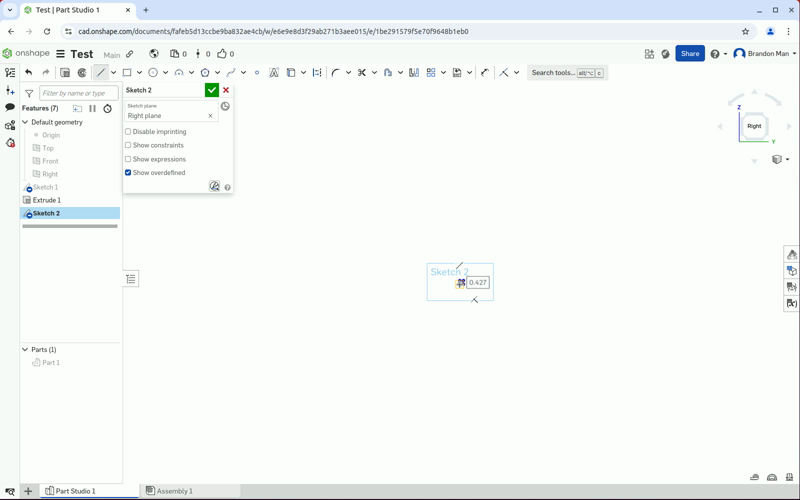
key(esc)
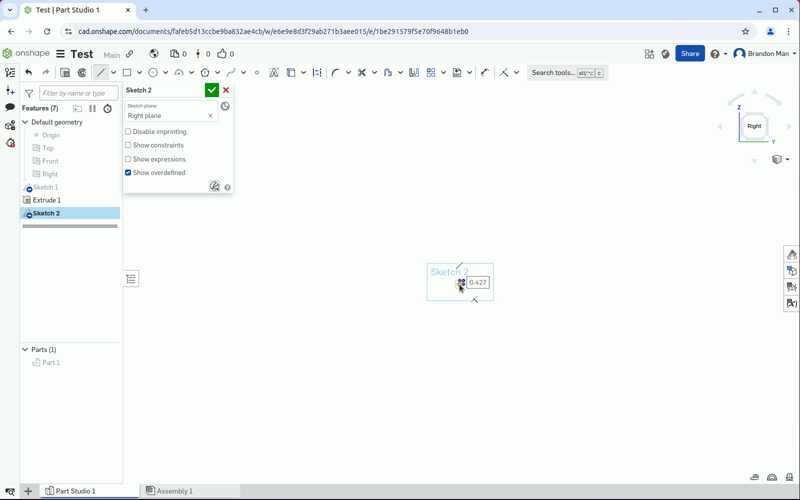
key(l)
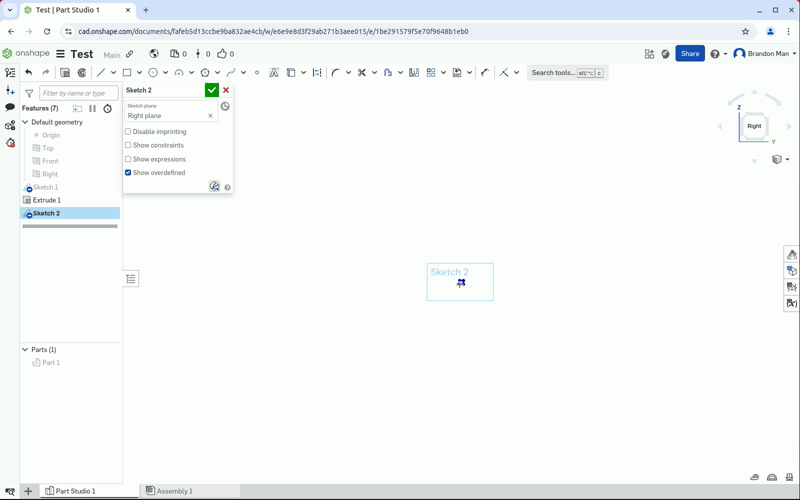
key_down(shift)
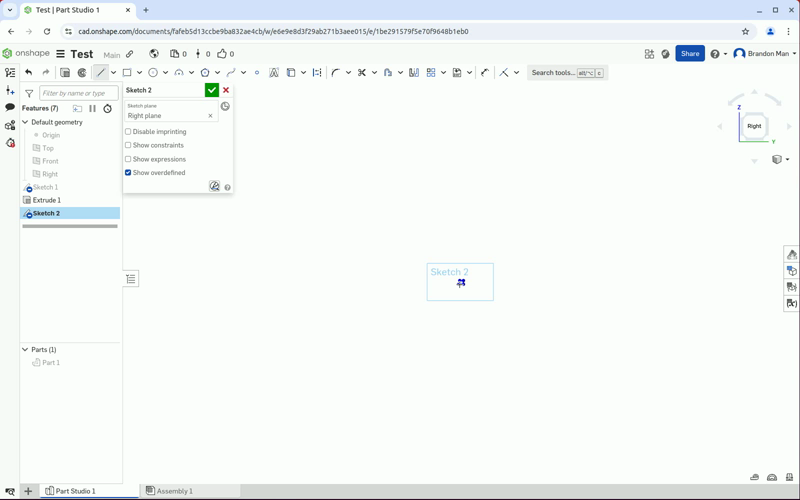
mouse_move(459, 283)
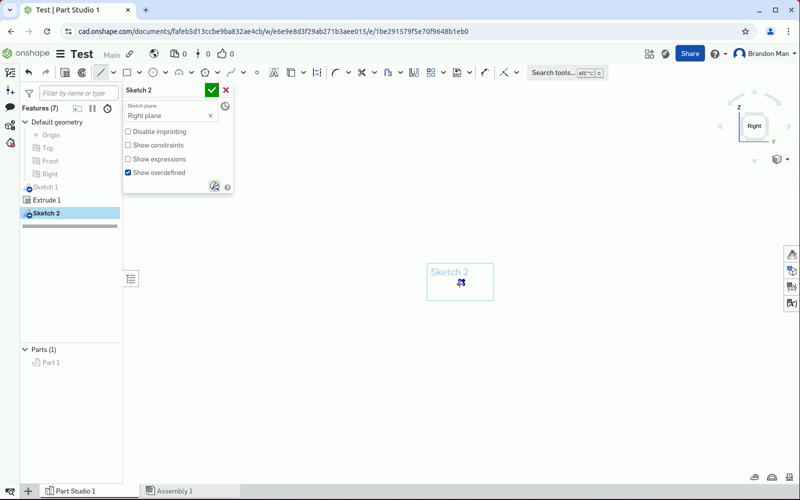
scroll(6)
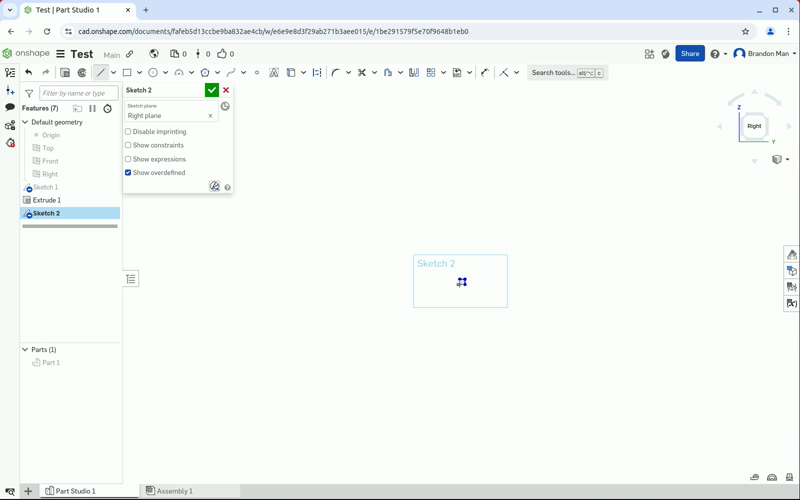
scroll(6)
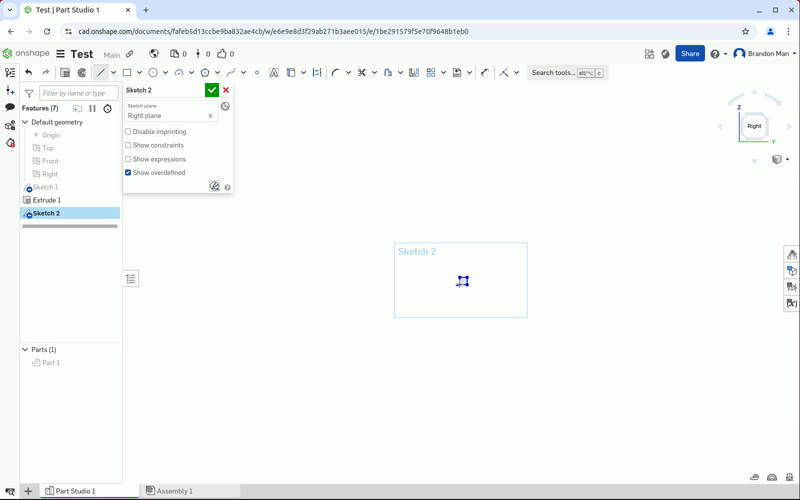
scroll(6)
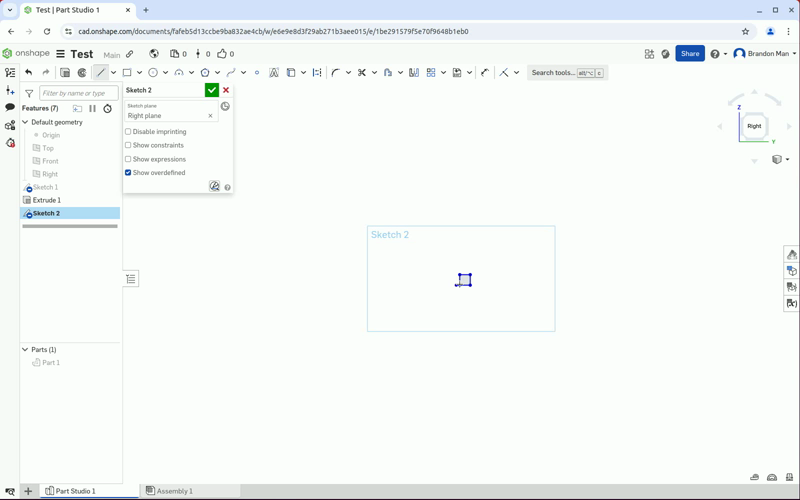
scroll(6)
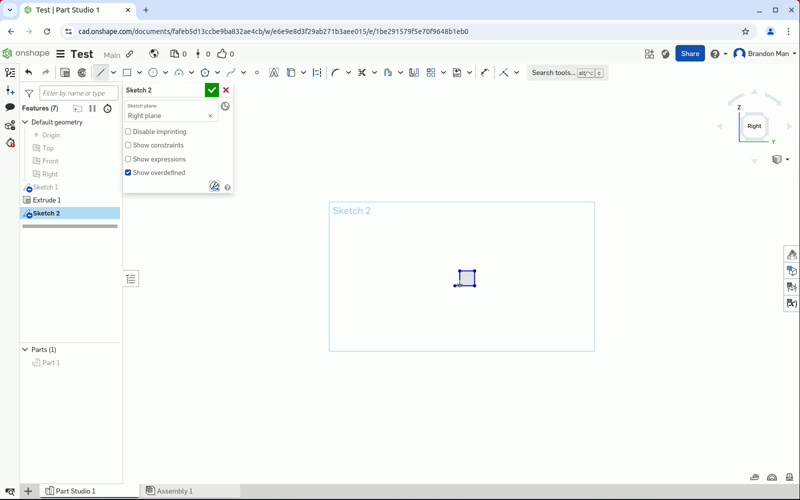
scroll(6)
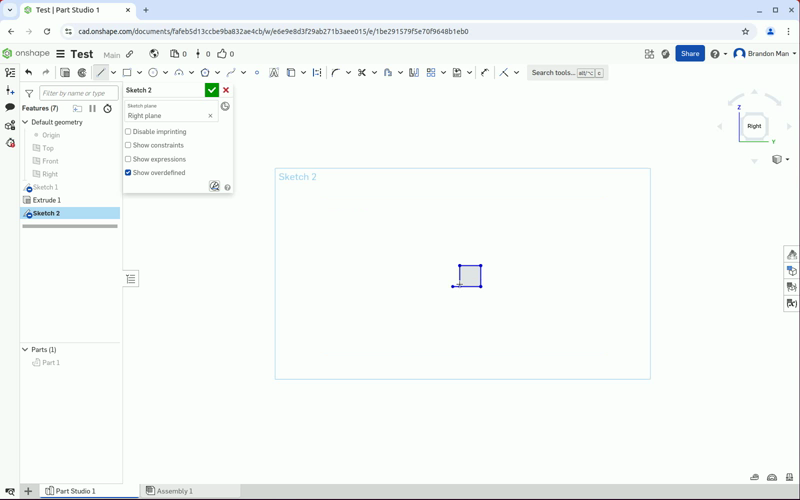
scroll(6)
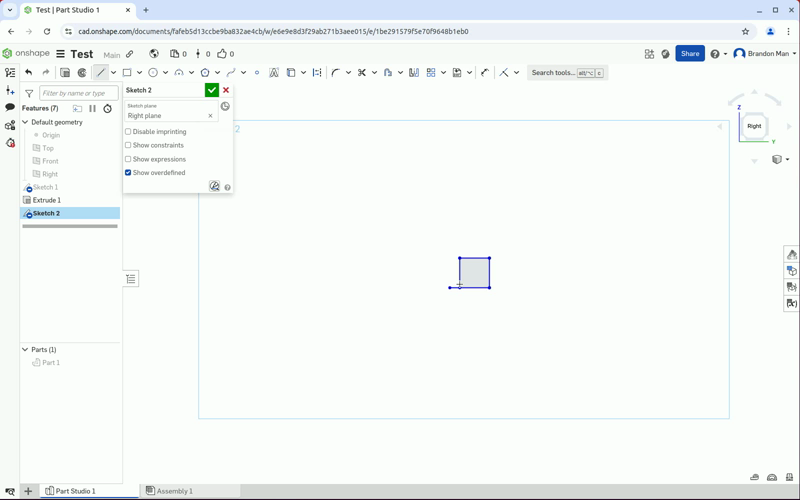
scroll(6)
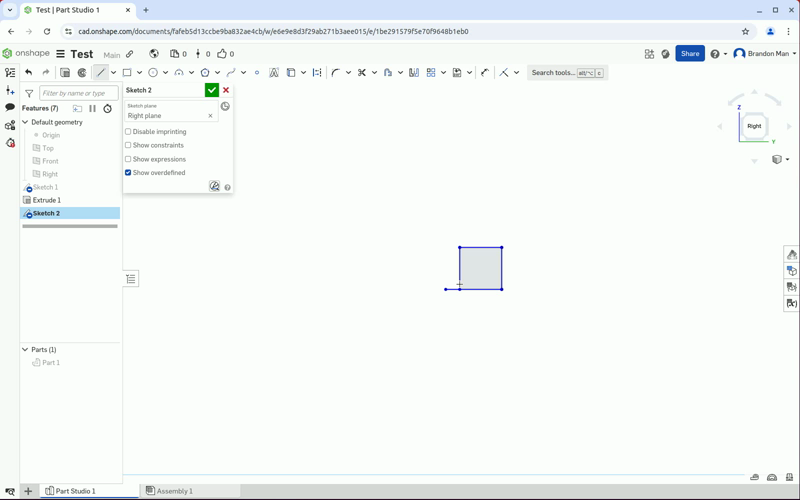
click(459, 283)
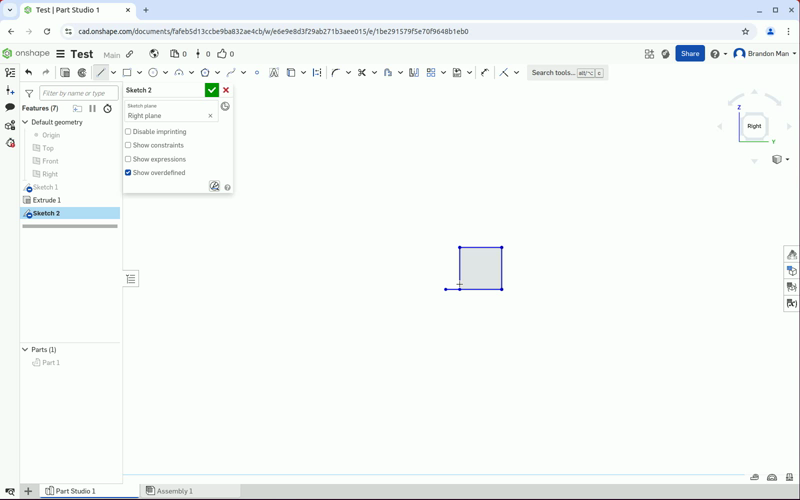
scroll(-6)
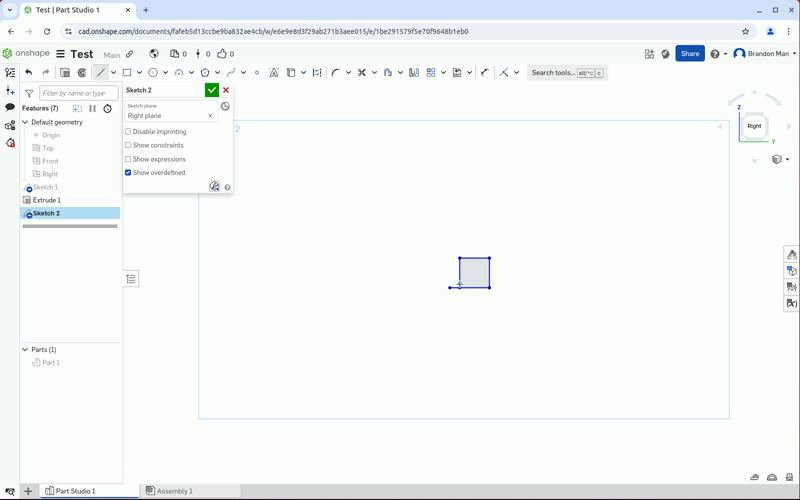
scroll(-6)
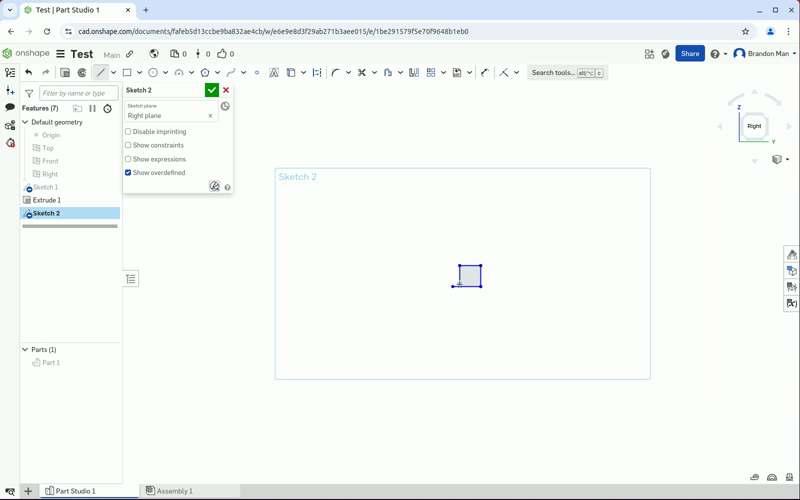
scroll(-6)
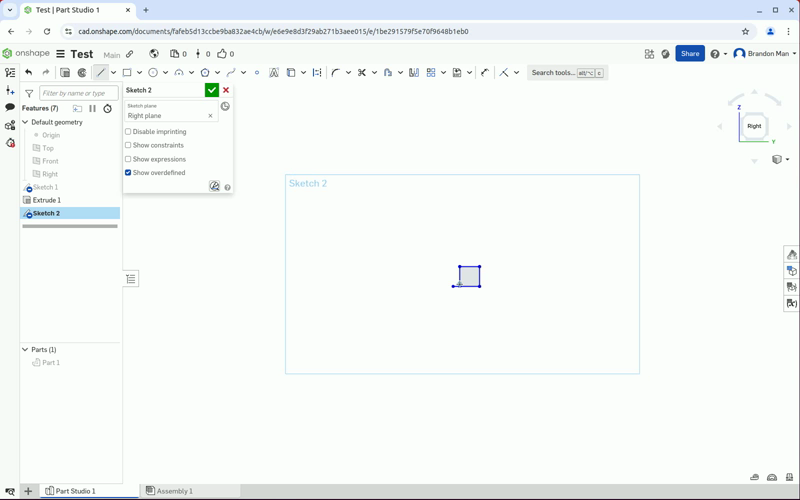
scroll(-6)
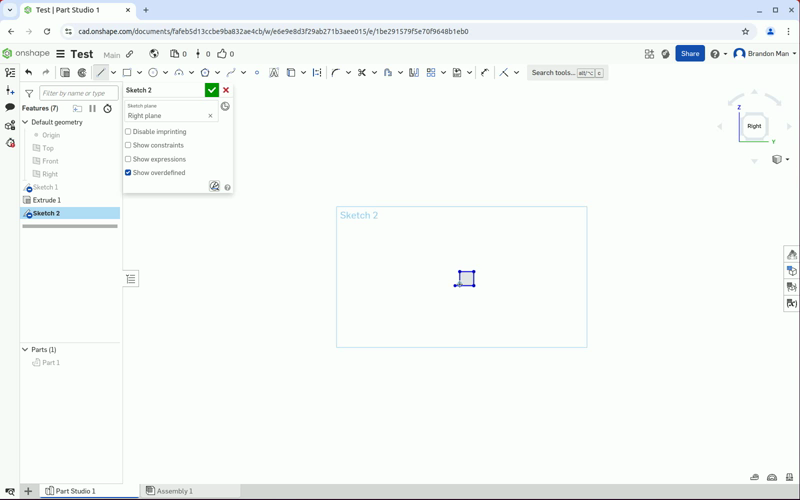
scroll(-6)
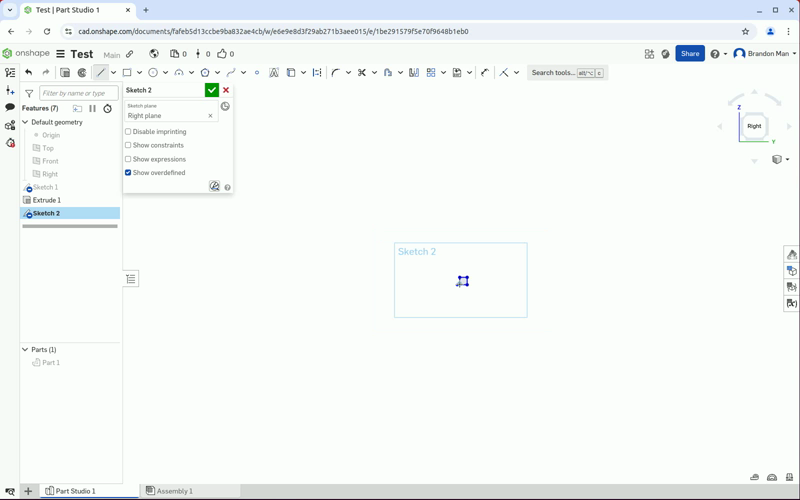
scroll(-6)
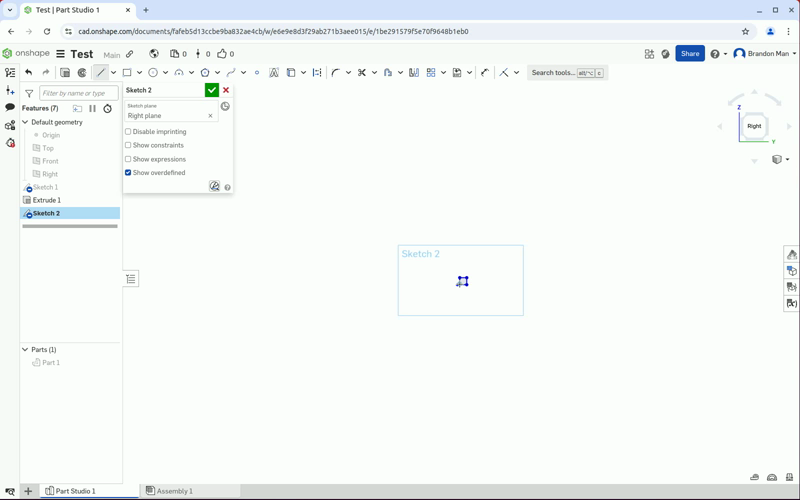
scroll(-6)
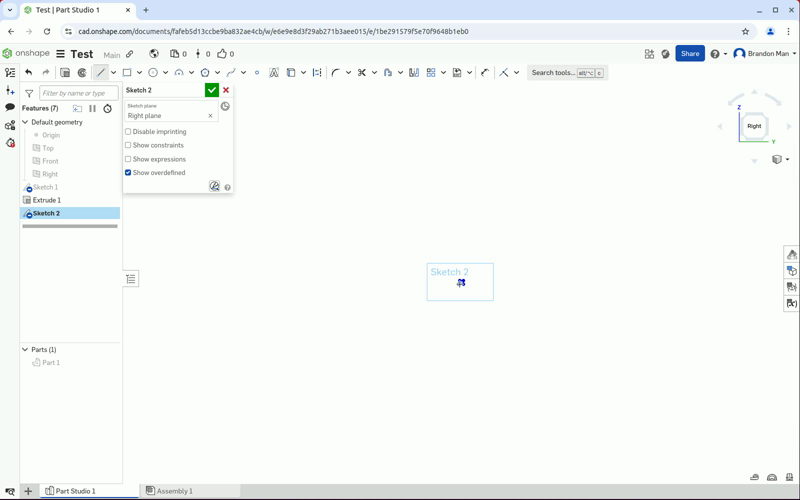
key_up(shift)
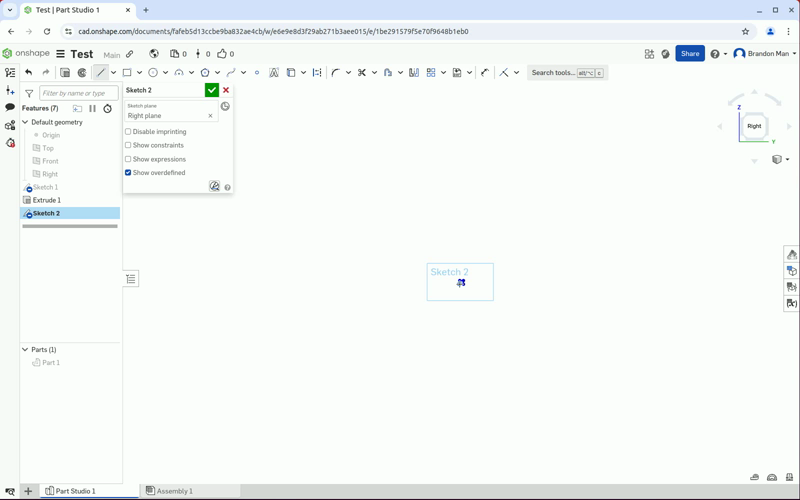
key_down(shift)
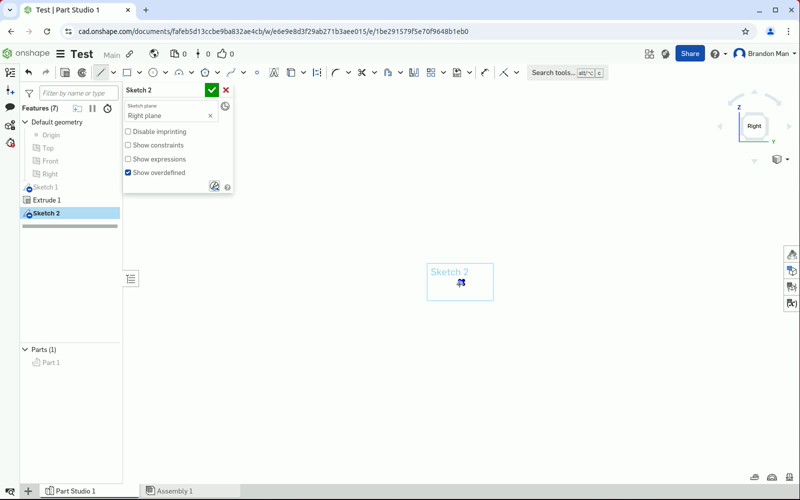
mouse_move(489, 283)
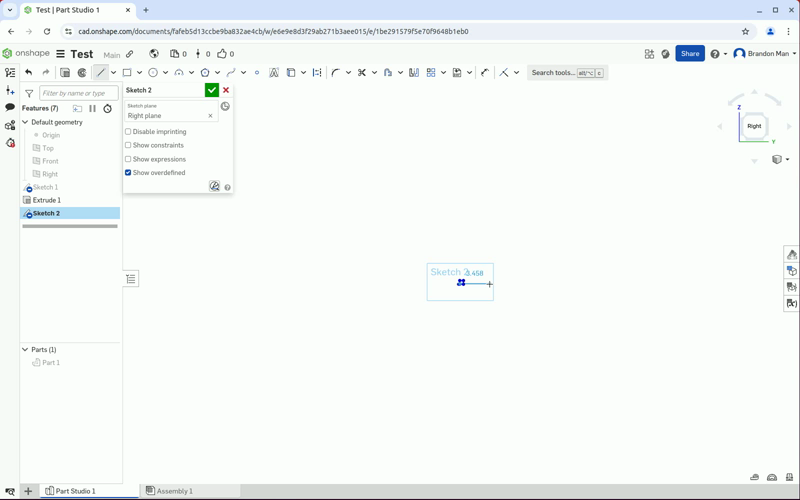
mouse_move(462, 283)
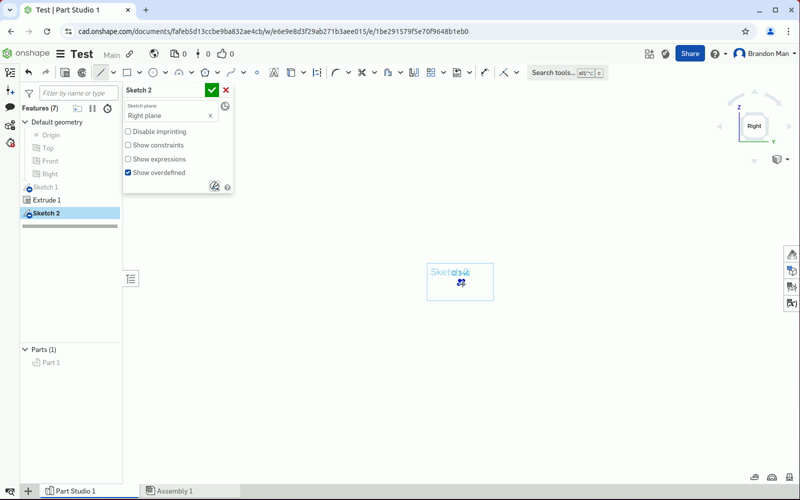
scroll(6)
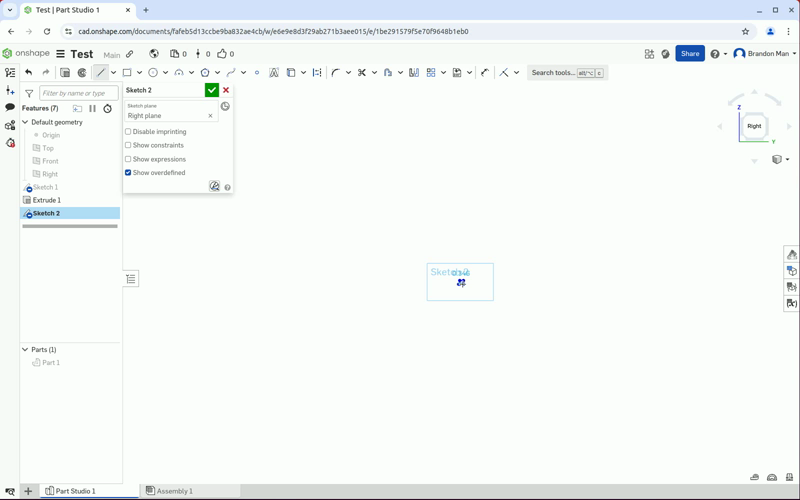
scroll(6)
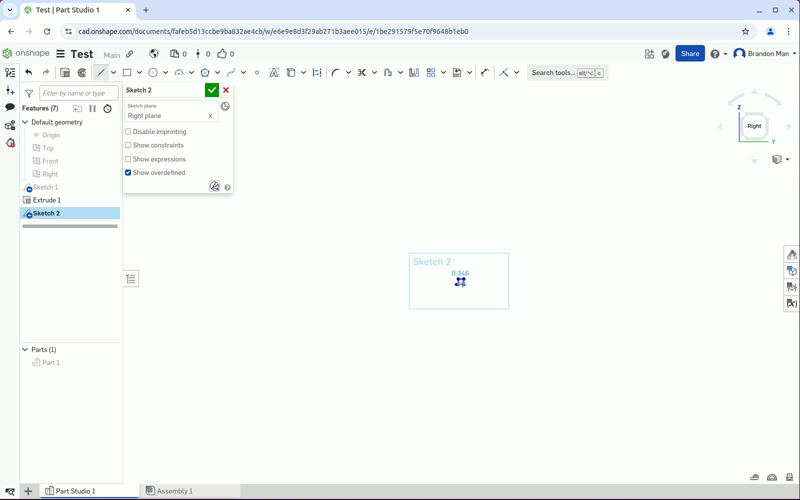
scroll(6)
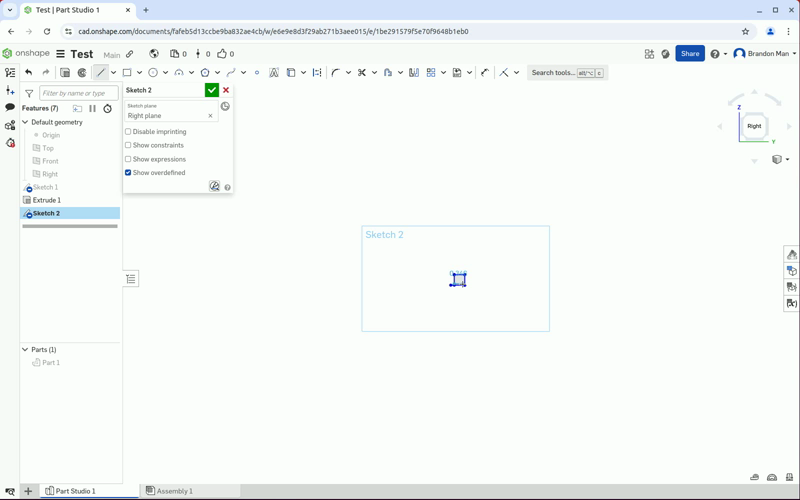
scroll(6)
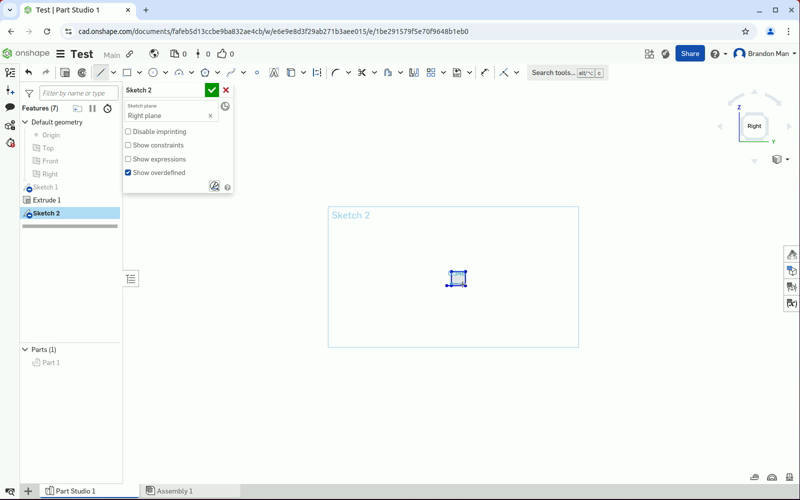
scroll(6)
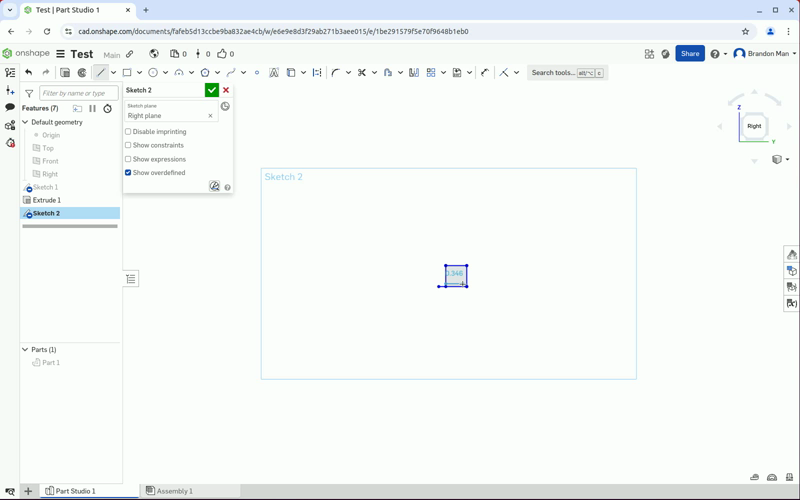
scroll(6)
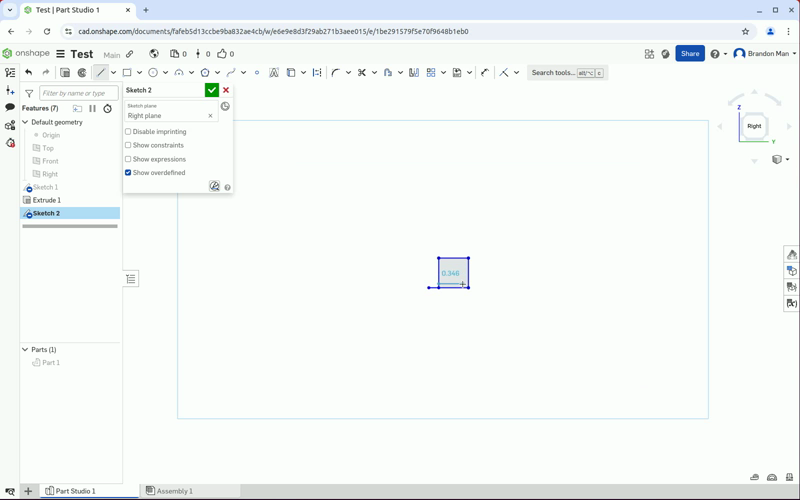
scroll(6)
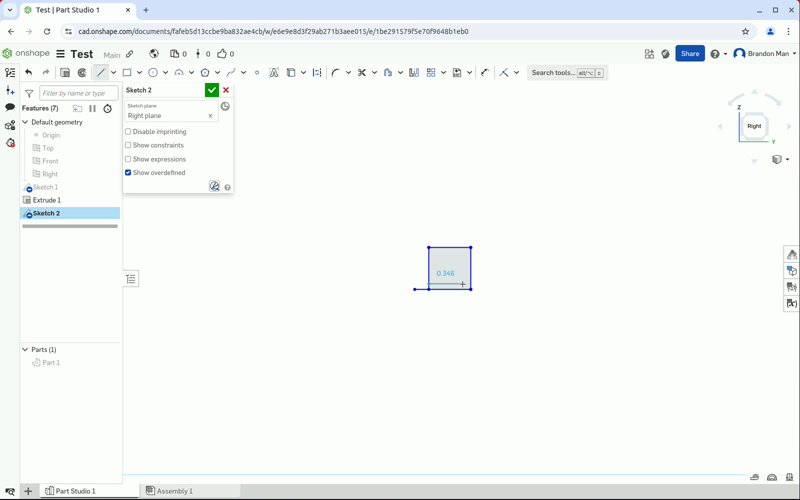
click(462, 283)
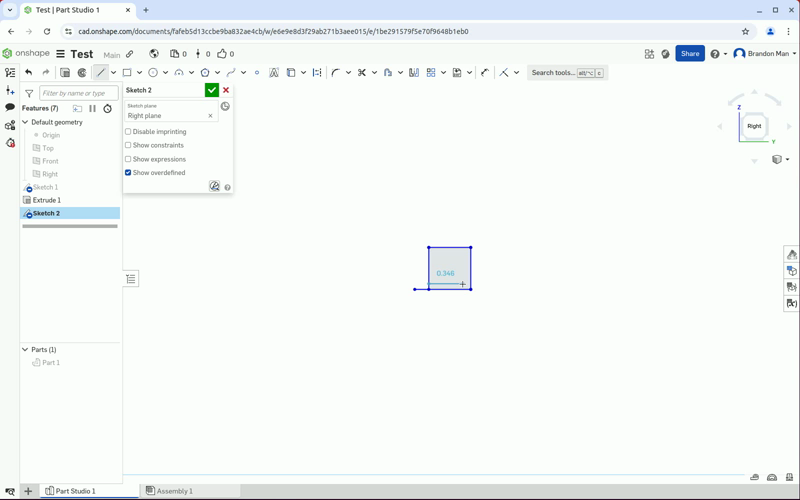
scroll(-6)
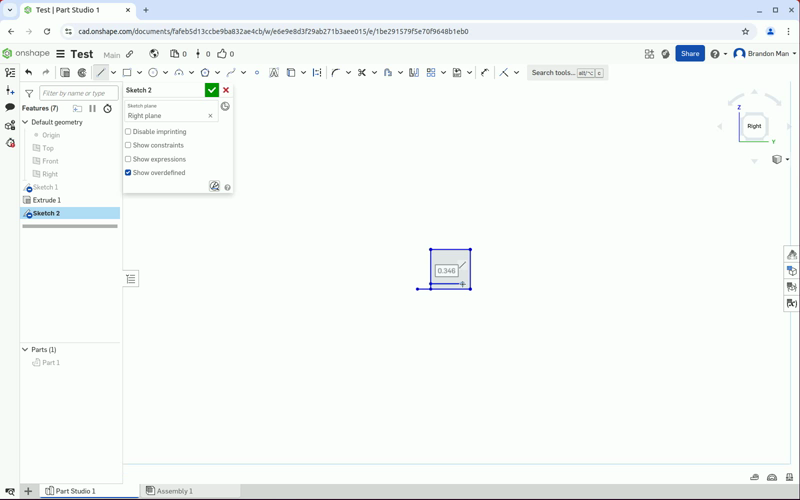
scroll(-6)
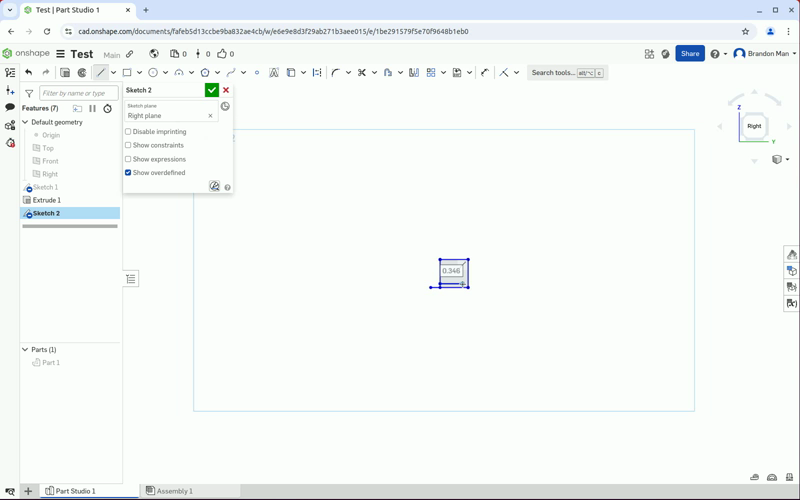
scroll(-6)
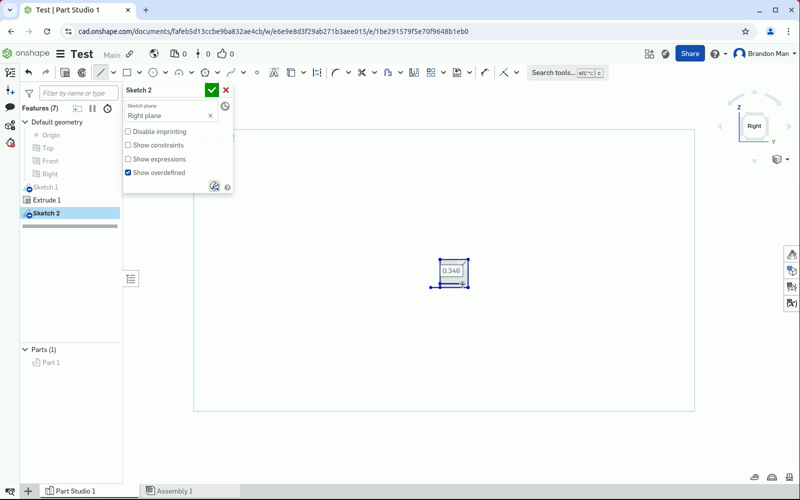
scroll(-6)
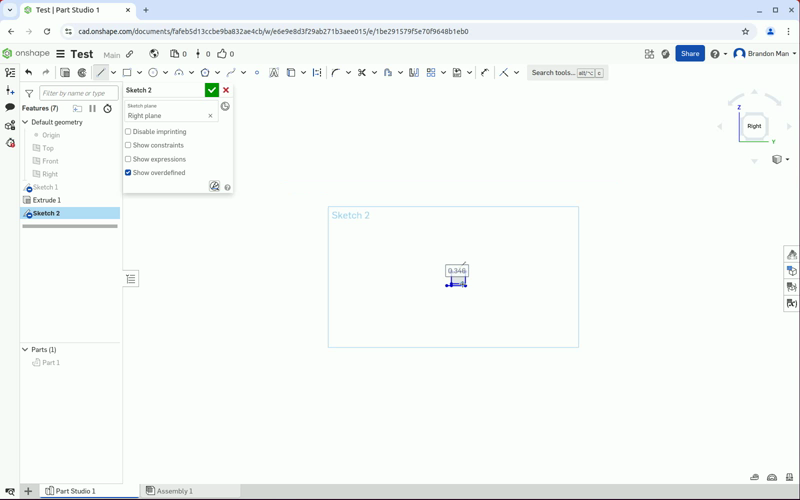
scroll(-6)
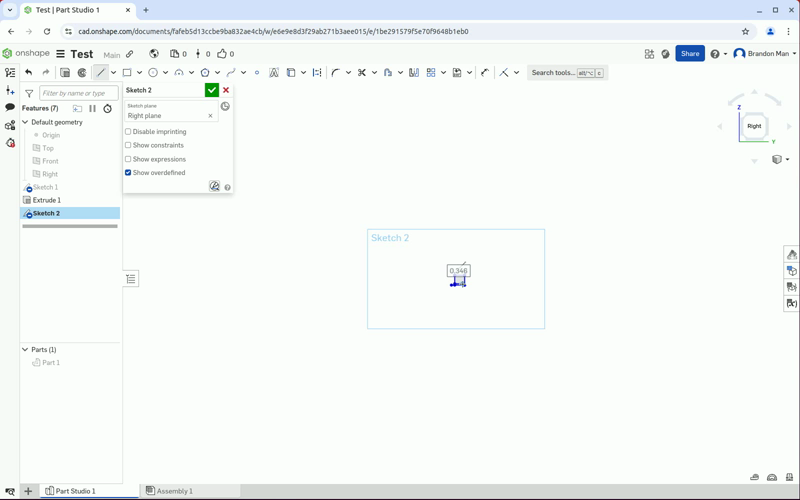
scroll(-6)
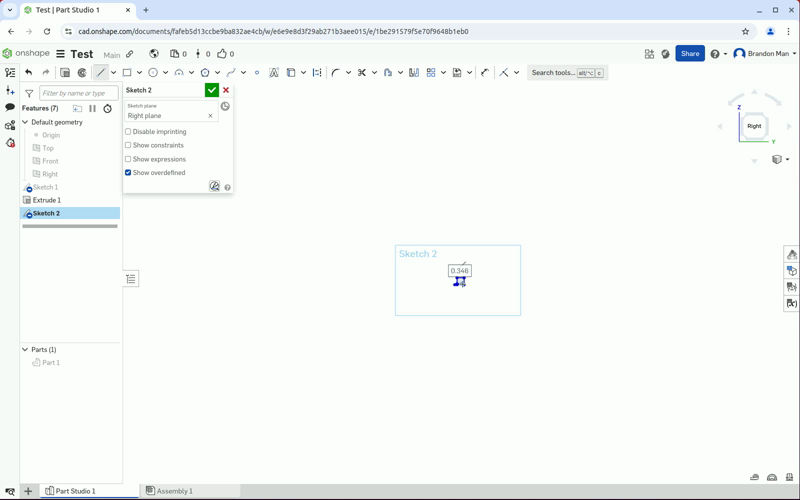
scroll(-6)
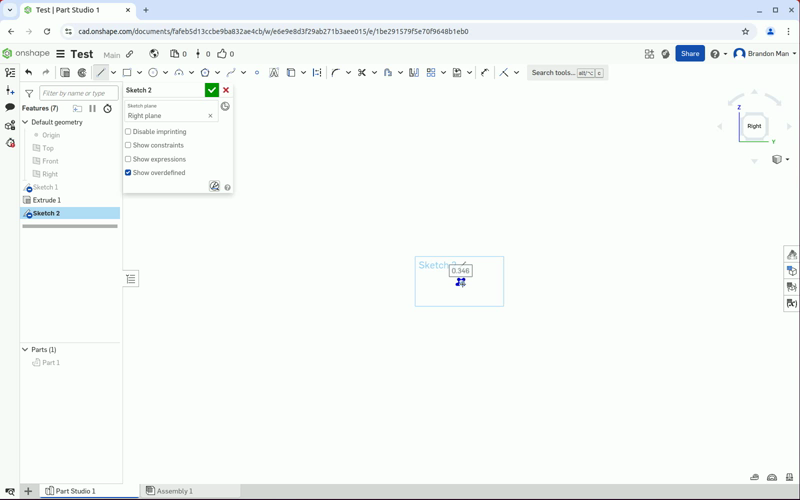
key_up(shift)
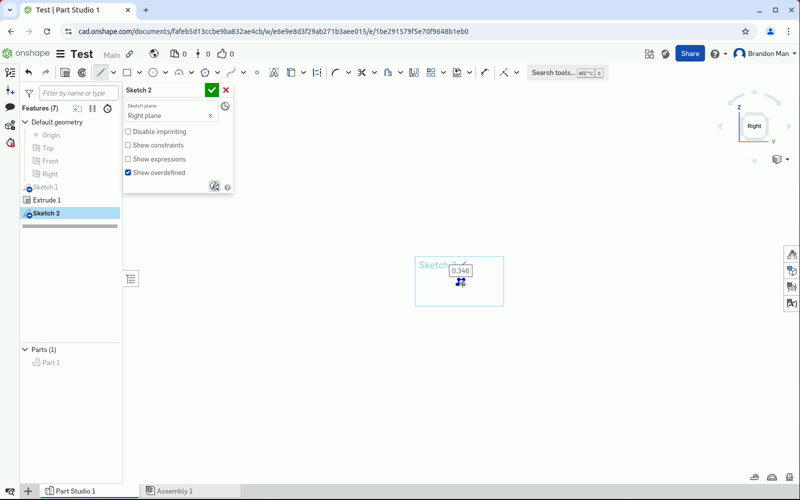
key_down(shift)
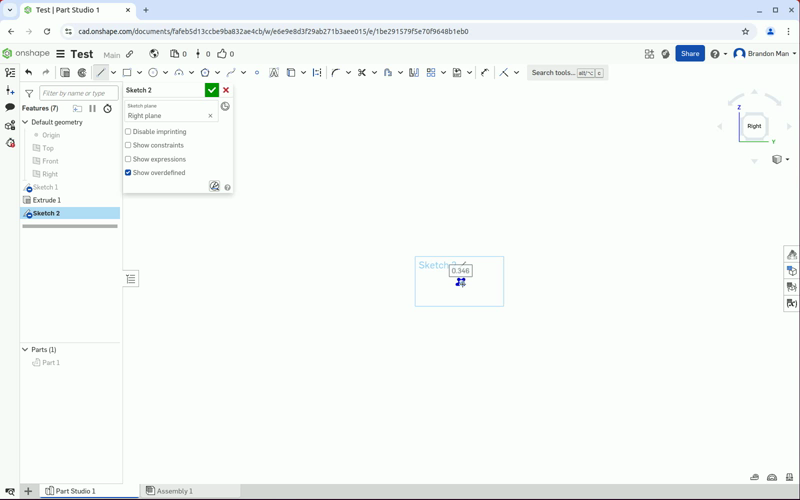
mouse_move(492, 283)
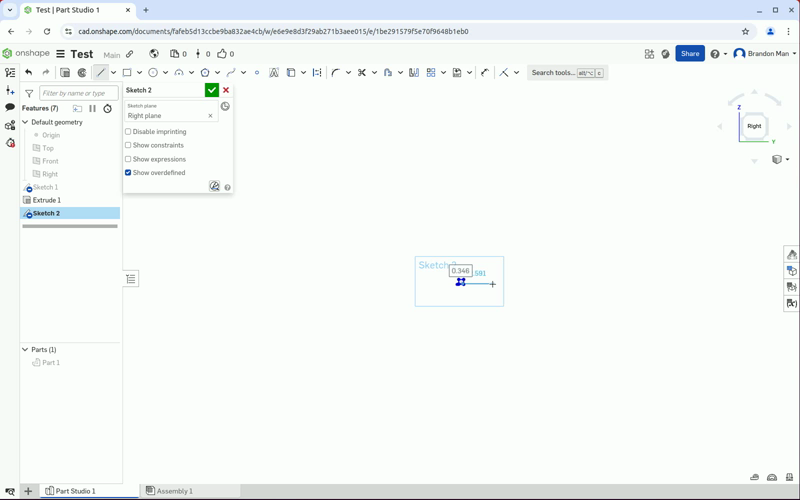
mouse_move(462, 280)
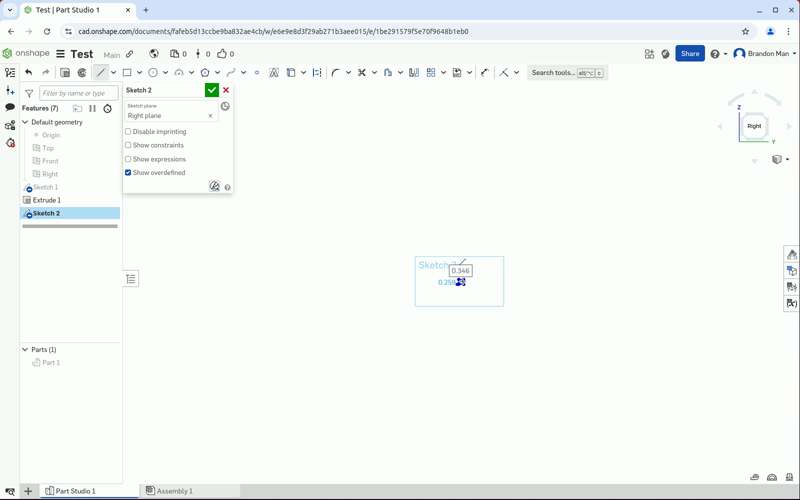
scroll(6)
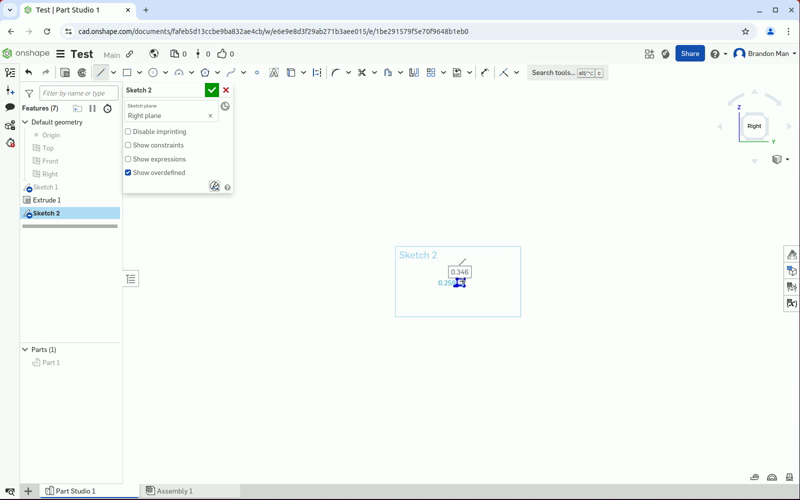
scroll(6)
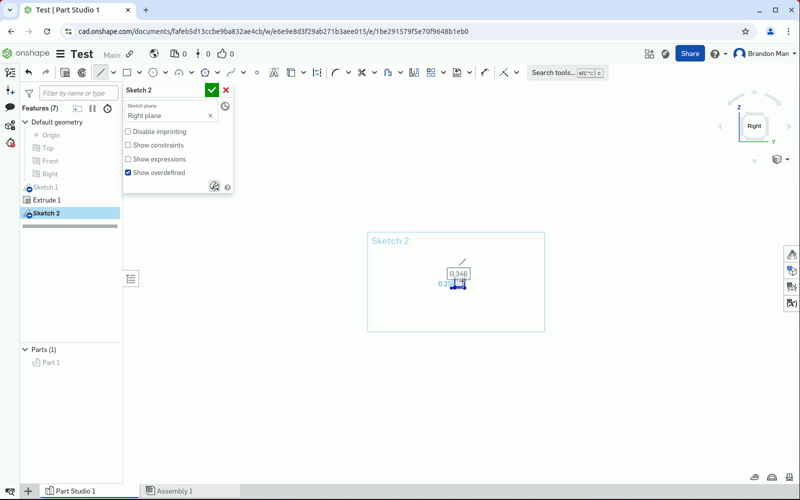
scroll(6)
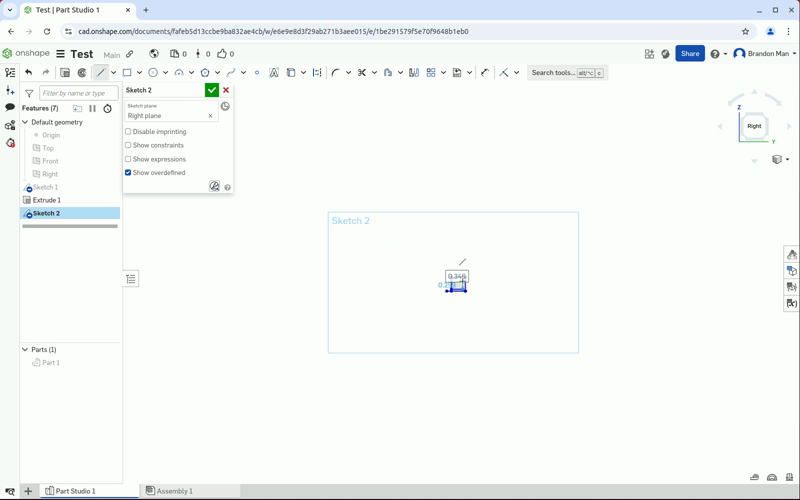
scroll(6)
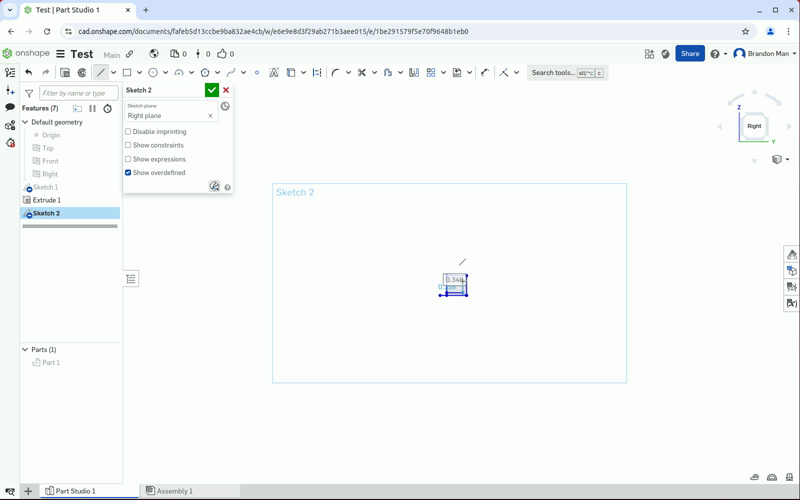
scroll(6)
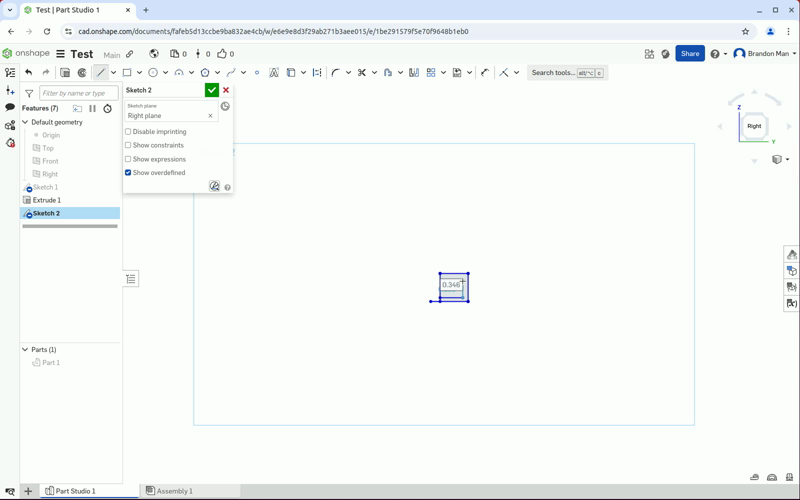
scroll(6)
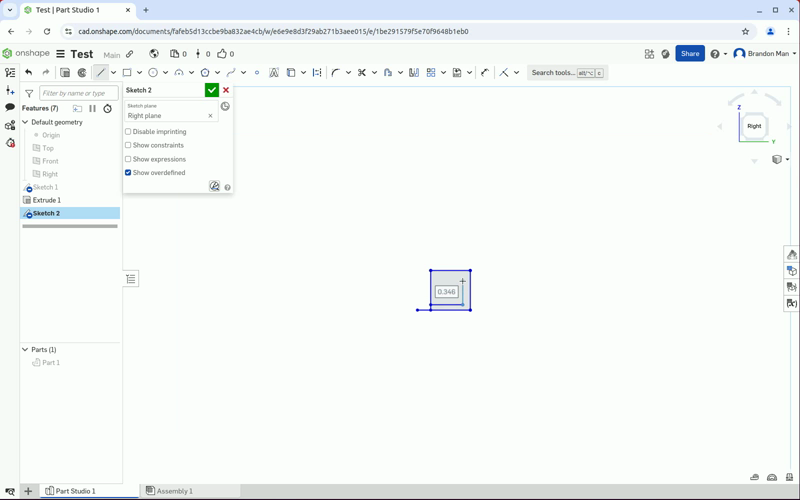
scroll(6)
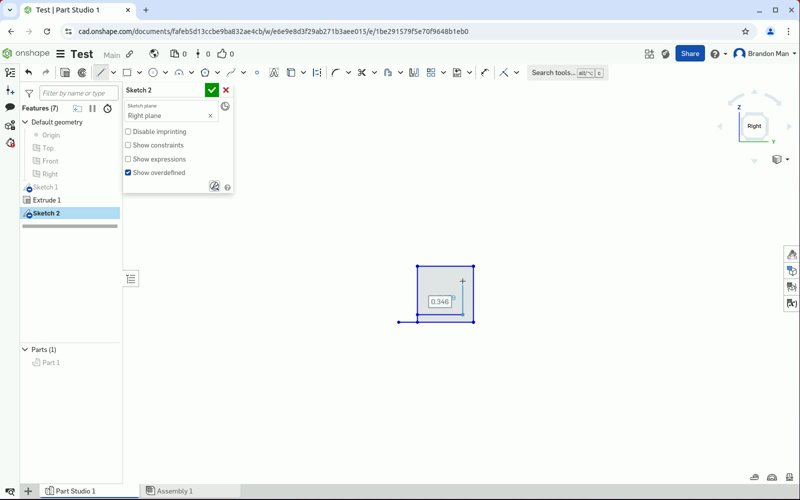
click(462, 280)
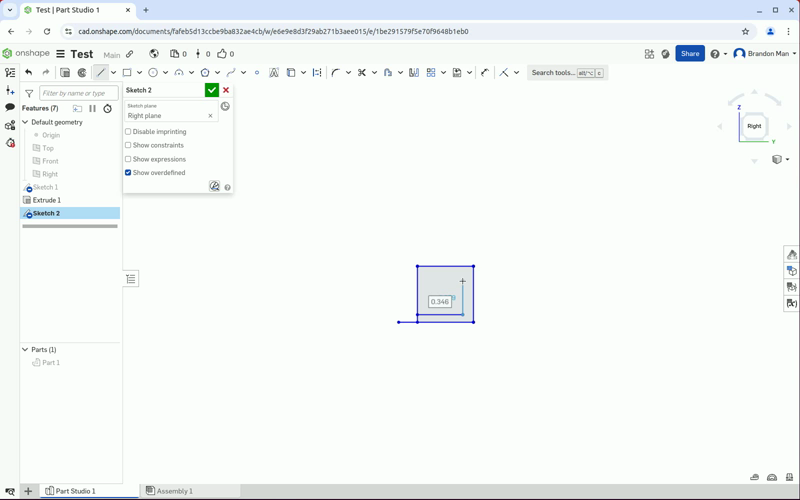
scroll(-6)
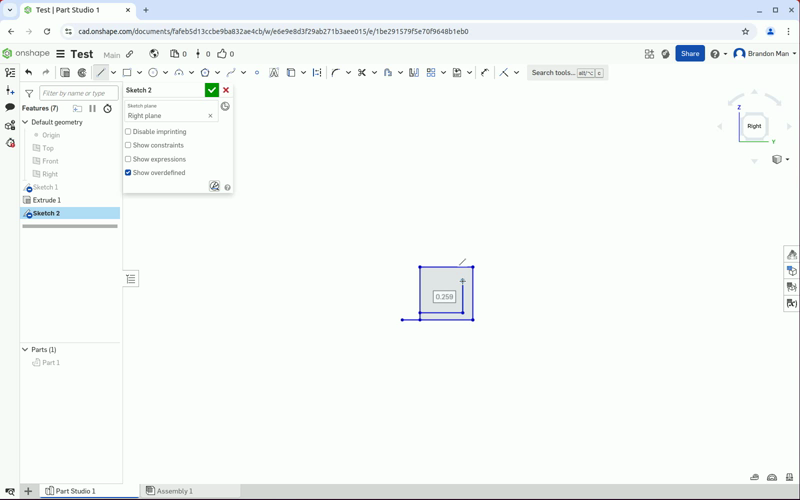
scroll(-6)
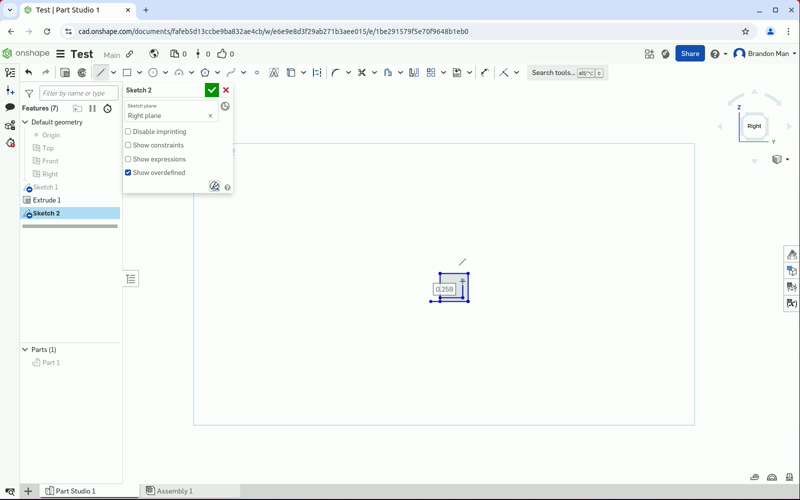
scroll(-6)
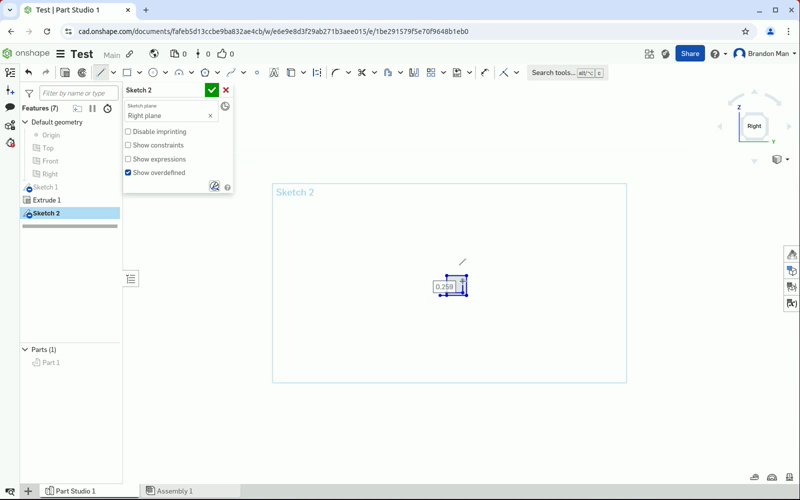
scroll(-6)
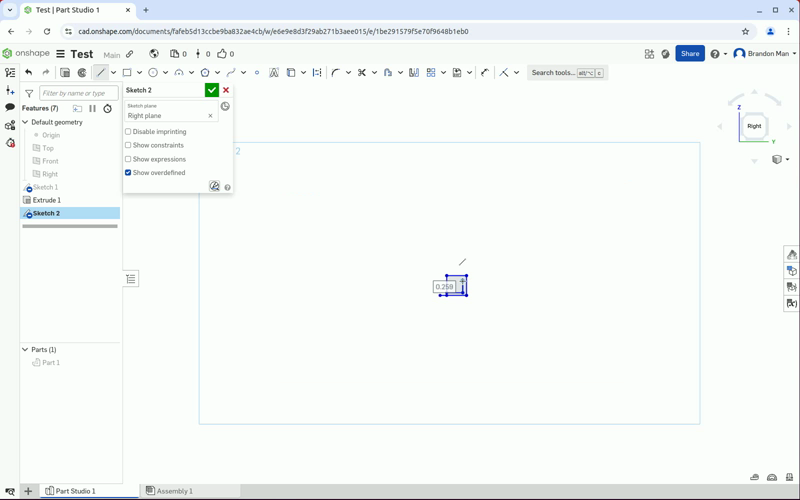
scroll(-6)
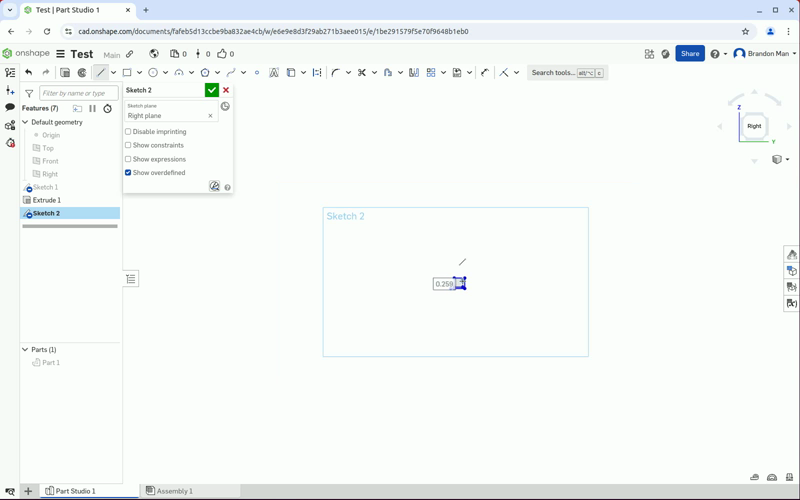
scroll(-6)
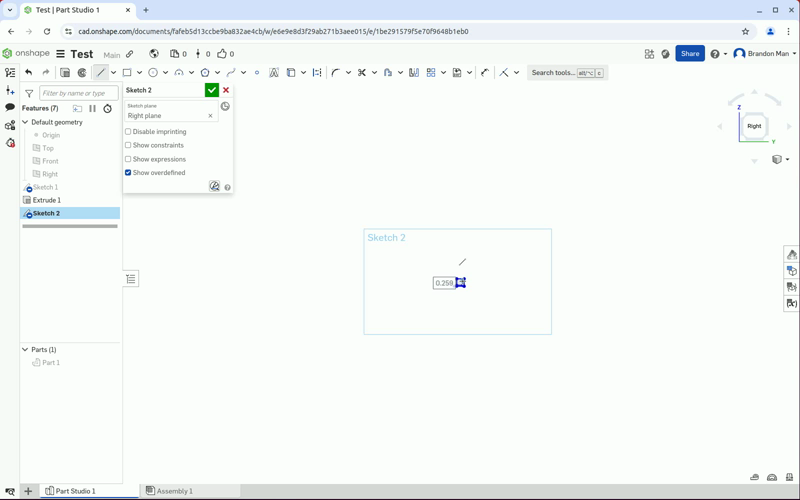
scroll(-6)
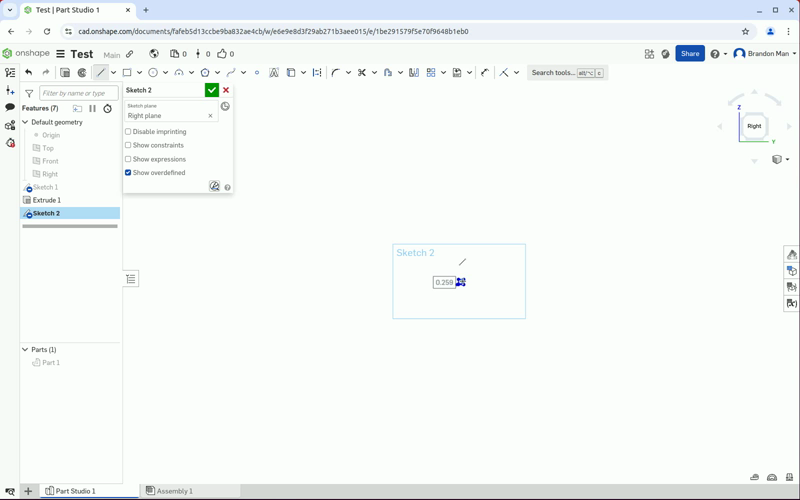
key_up(shift)
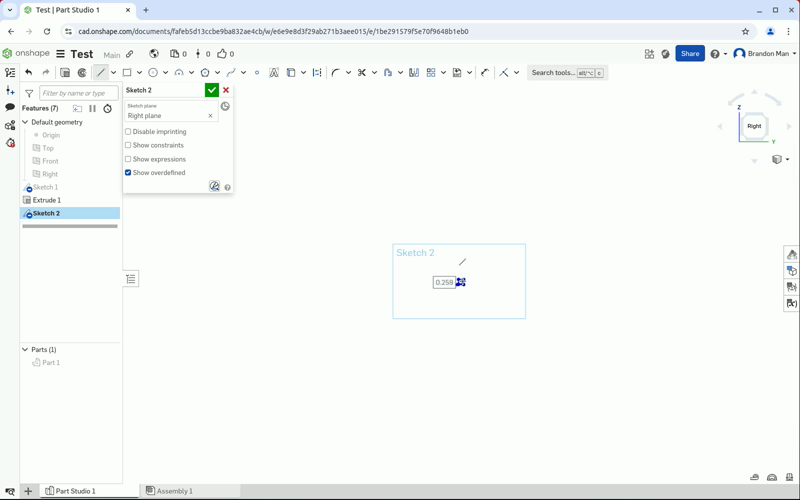
key_down(shift)
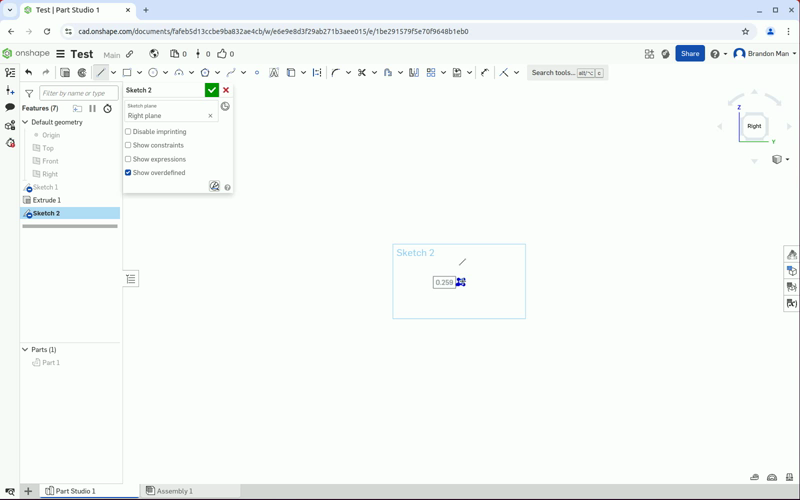
mouse_move(492, 280)
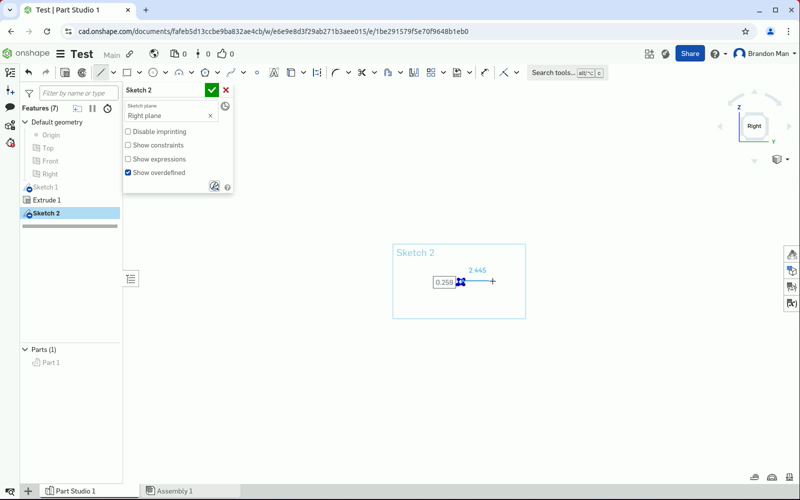
mouse_move(459, 280)
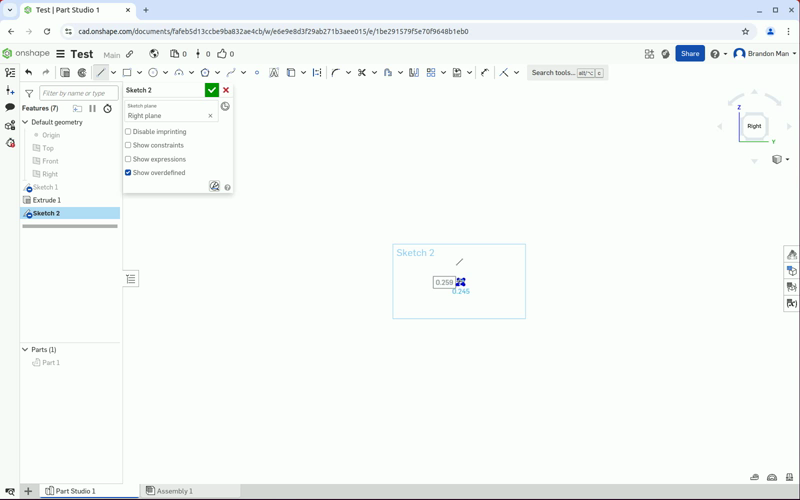
scroll(6)
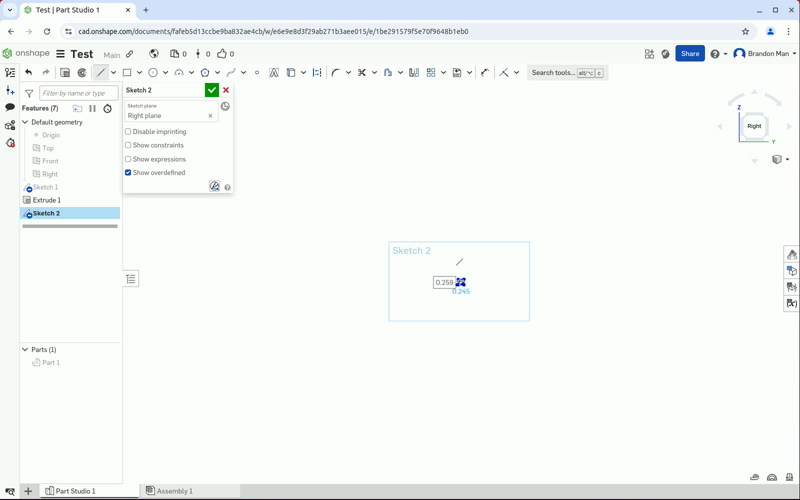
scroll(6)
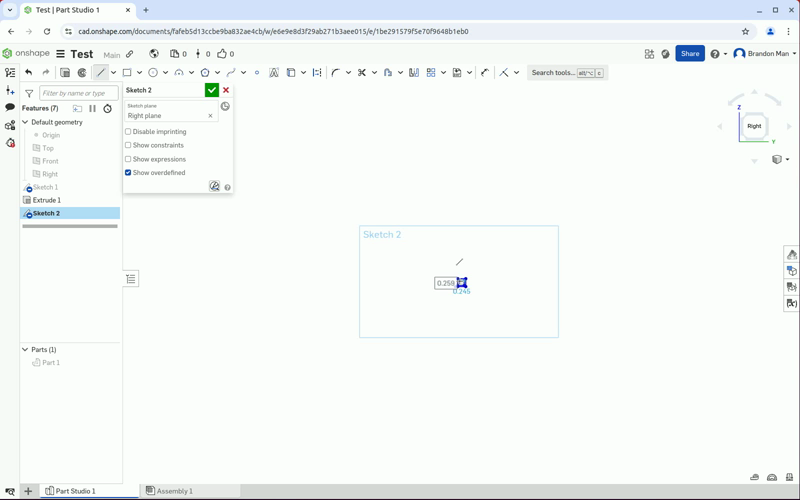
scroll(6)
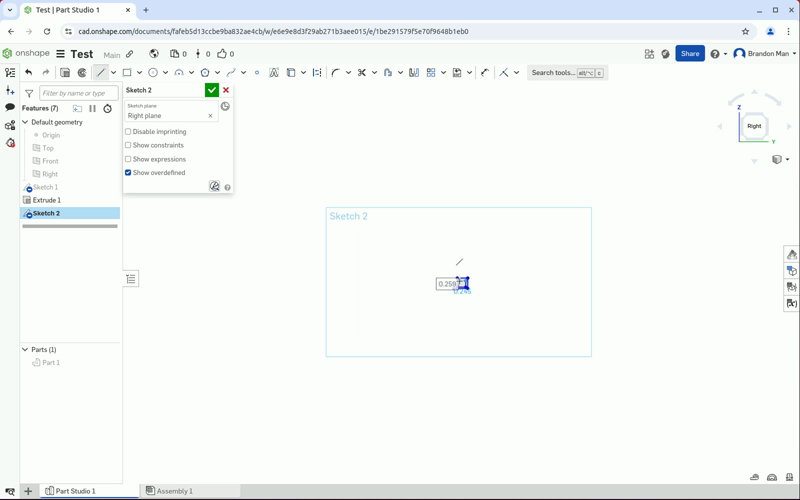
scroll(6)
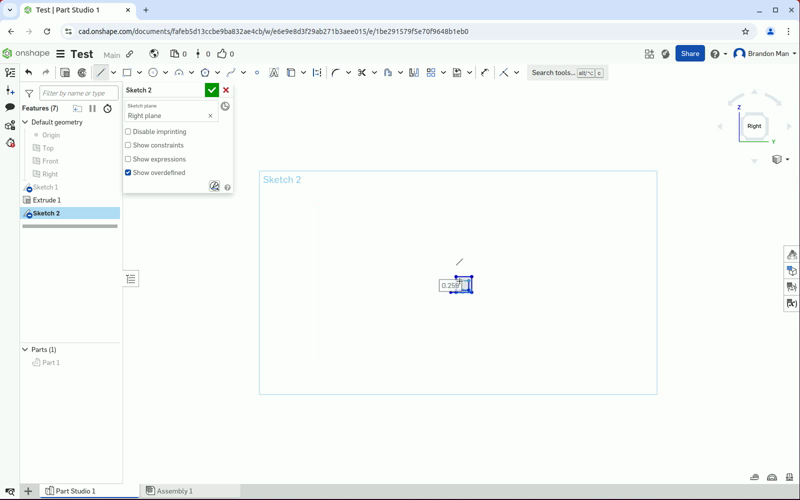
scroll(6)
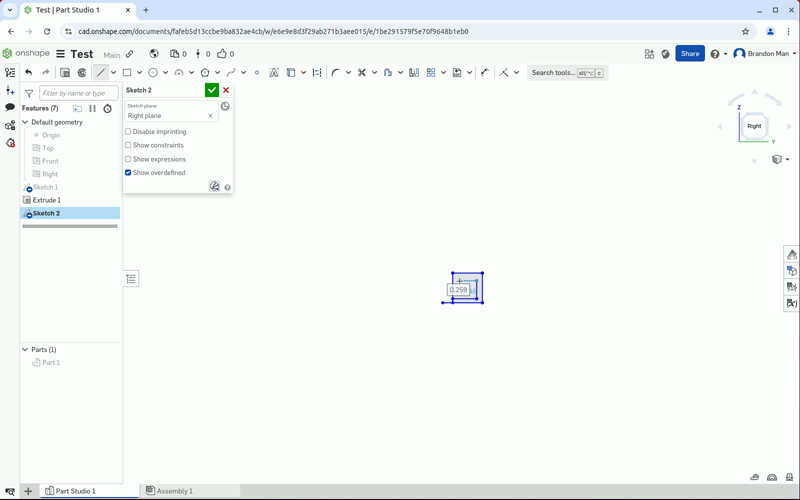
scroll(6)
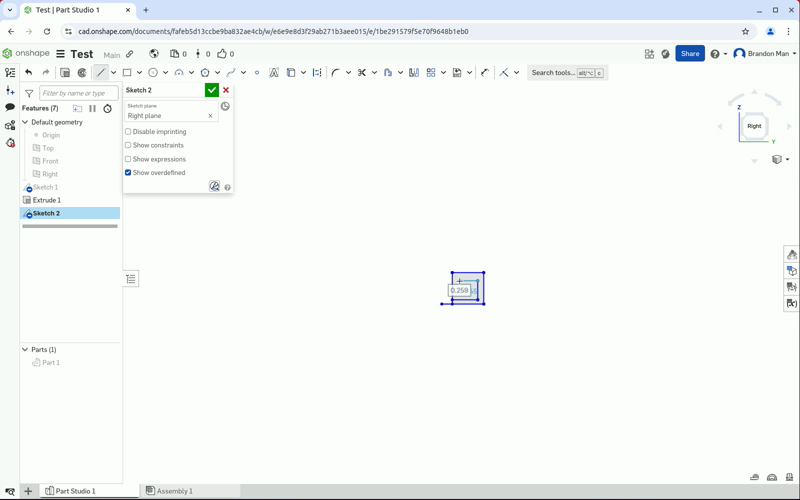
scroll(6)
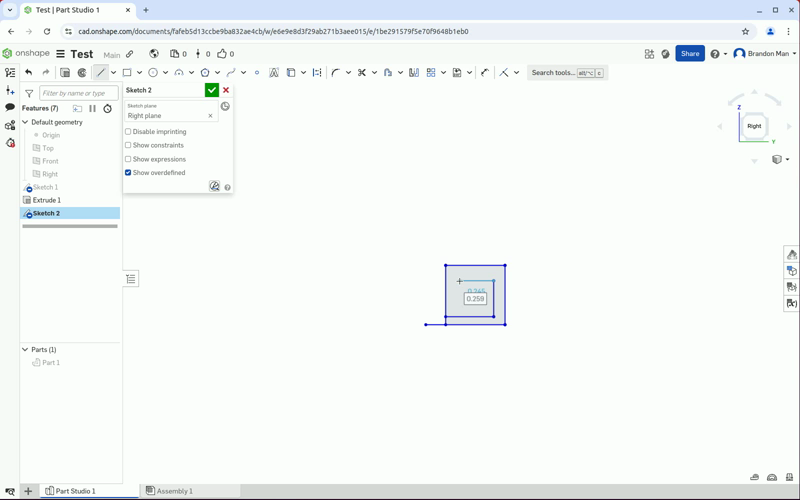
click(459, 280)
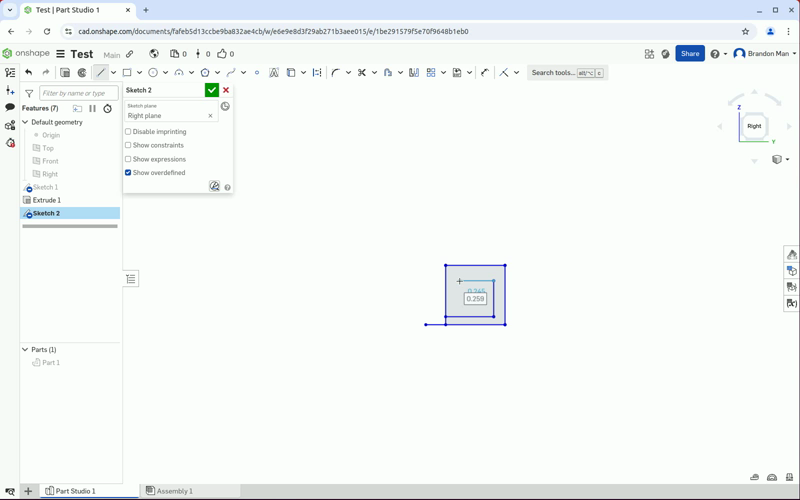
scroll(-6)
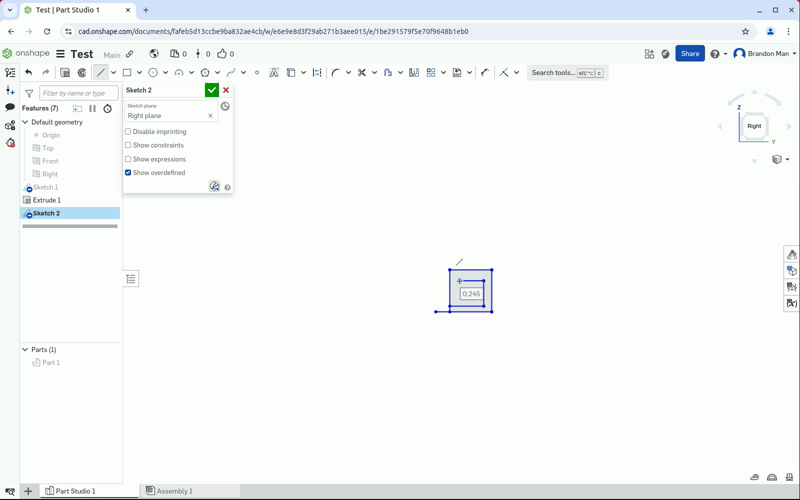
scroll(-6)
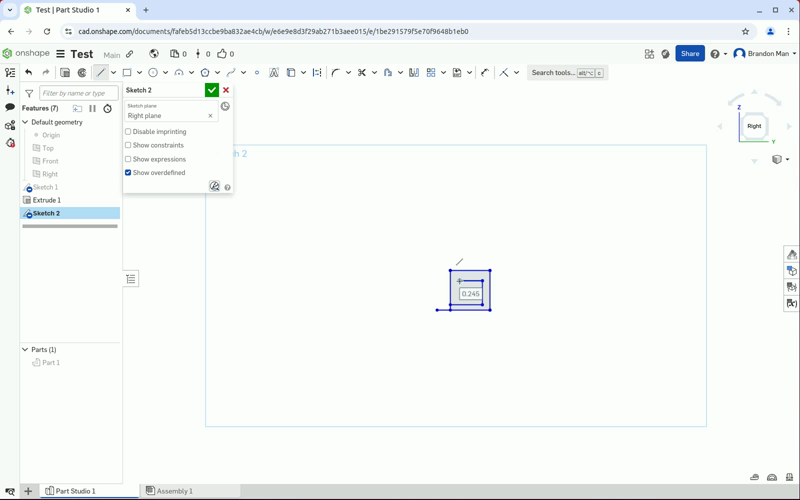
scroll(-6)
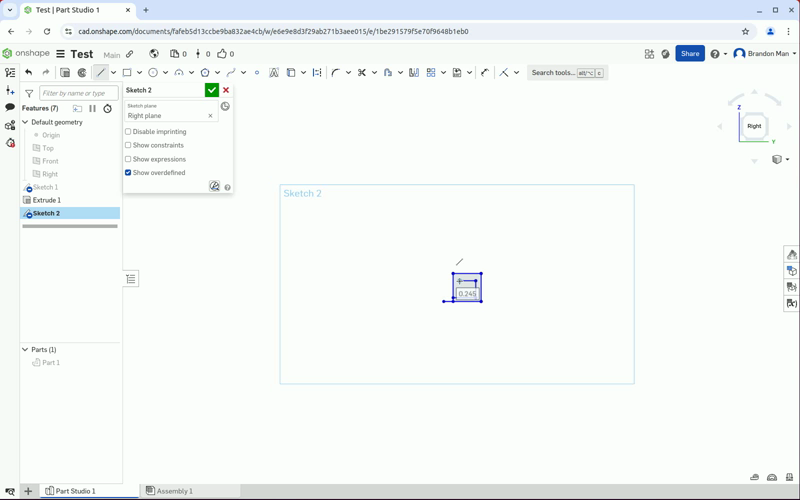
scroll(-6)
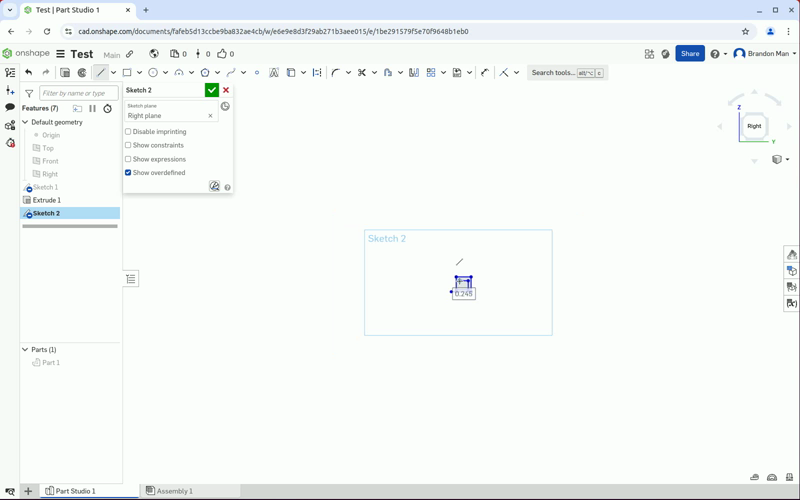
scroll(-6)
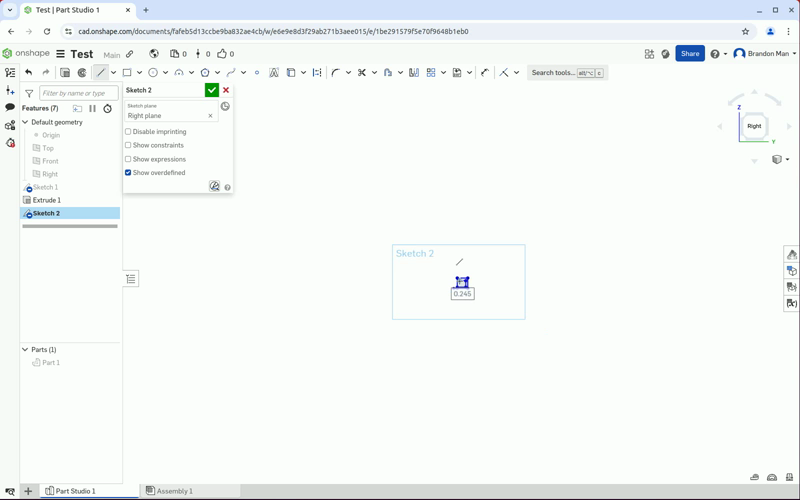
scroll(-6)
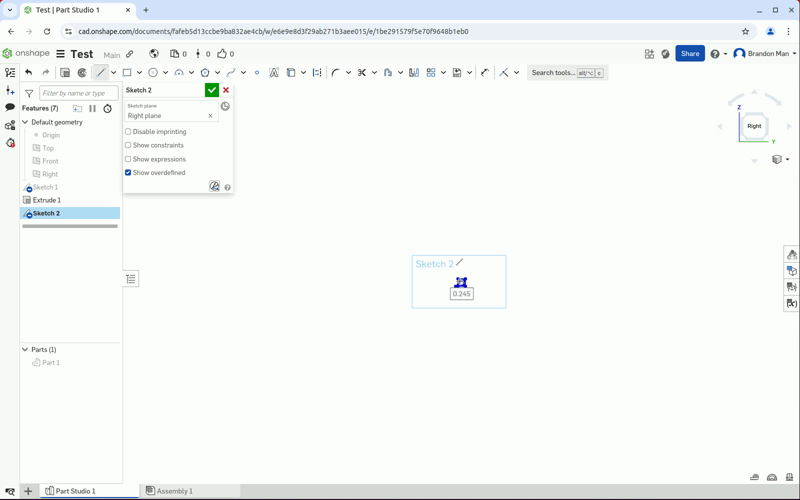
scroll(-6)
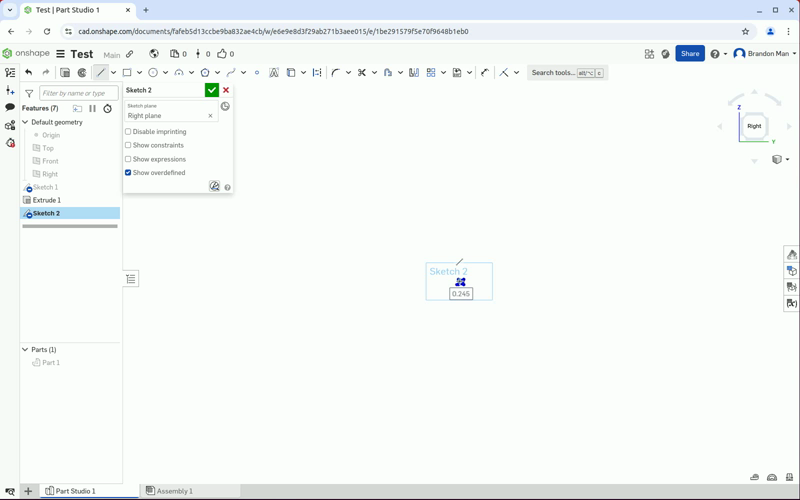
key_up(shift)
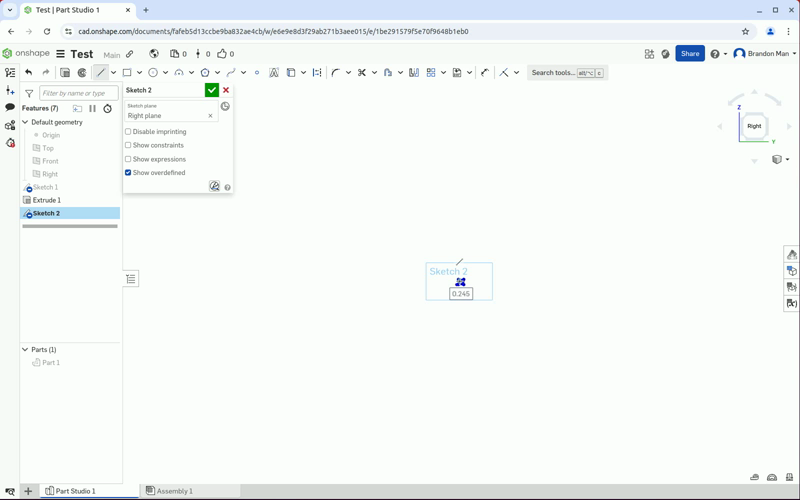
mouse_move(489, 280)
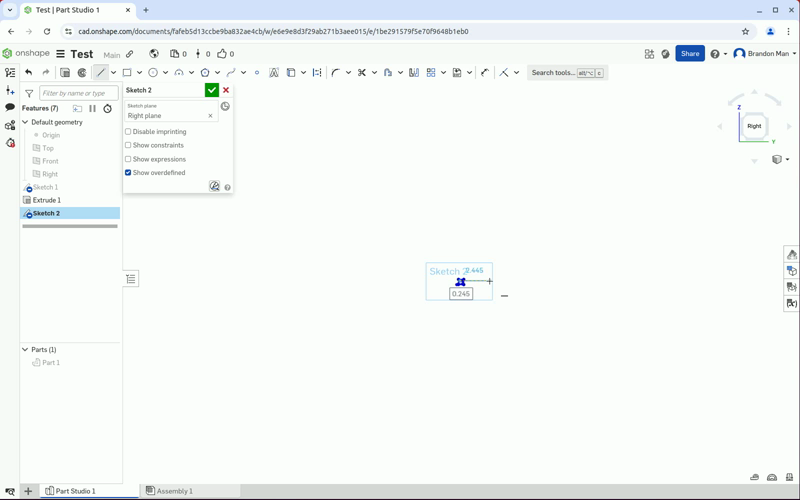
key_down(shift)
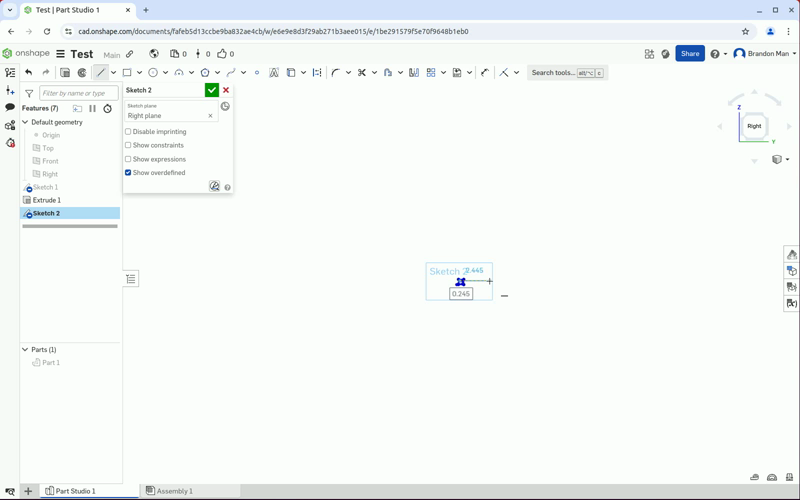
mouse_move(459, 283)
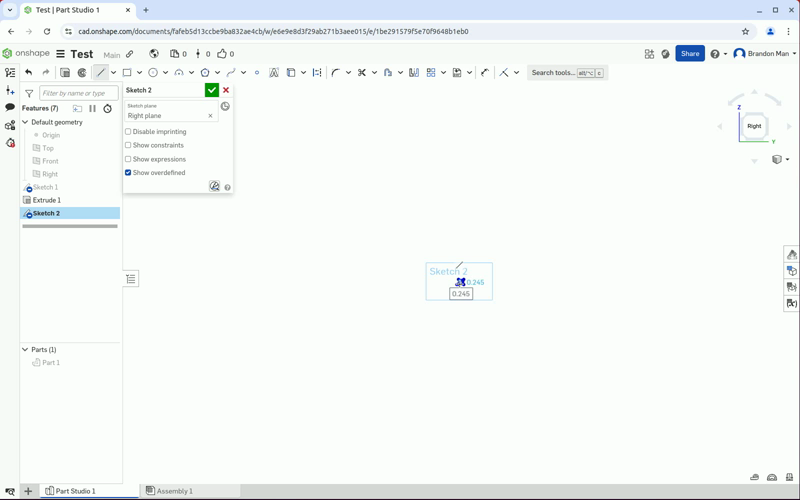
scroll(6)
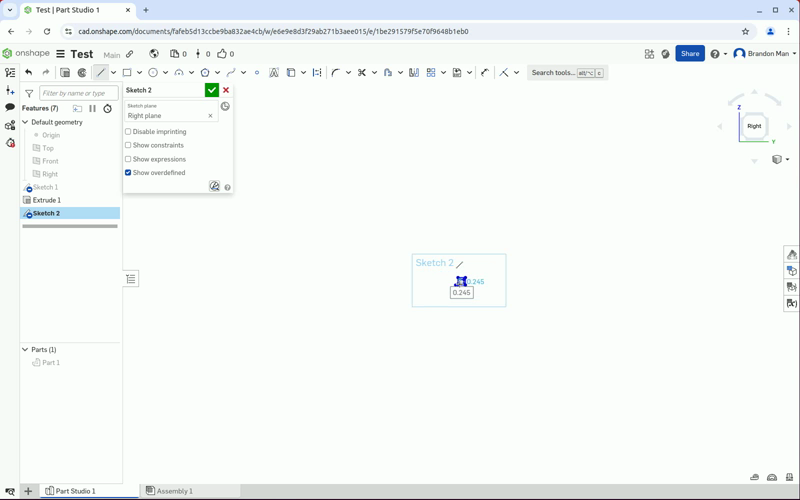
scroll(6)
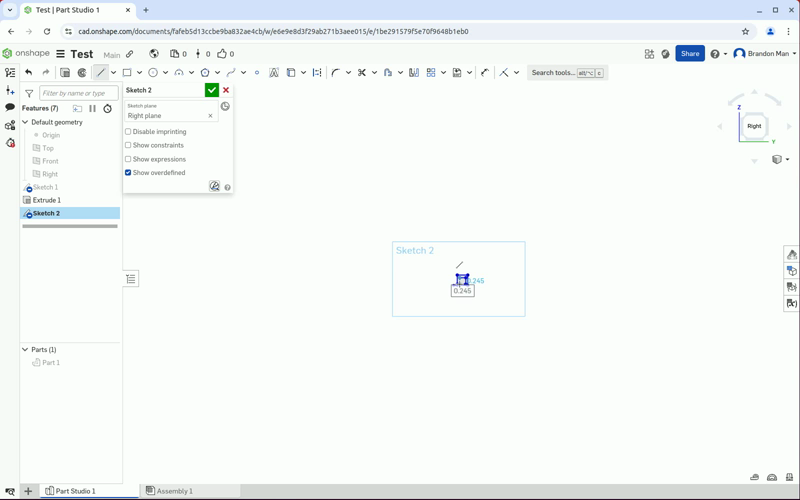
scroll(6)
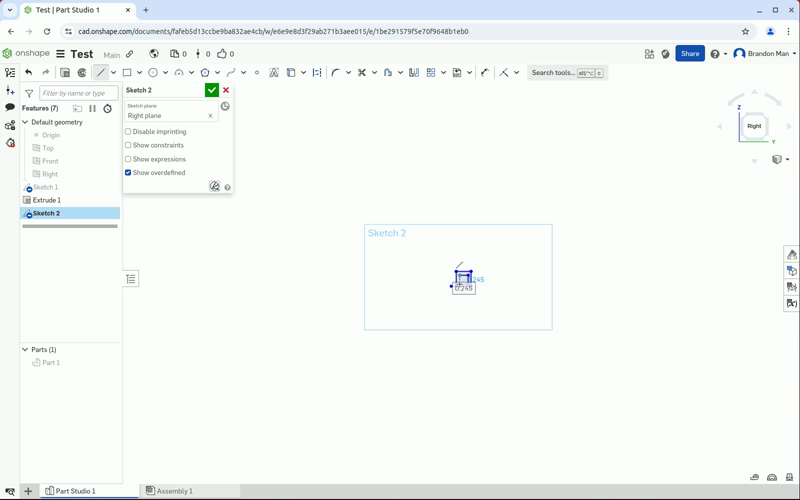
scroll(6)
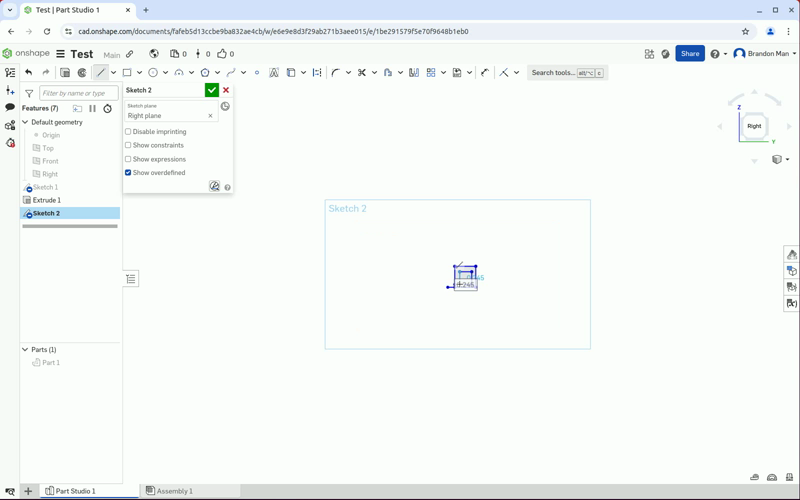
scroll(6)
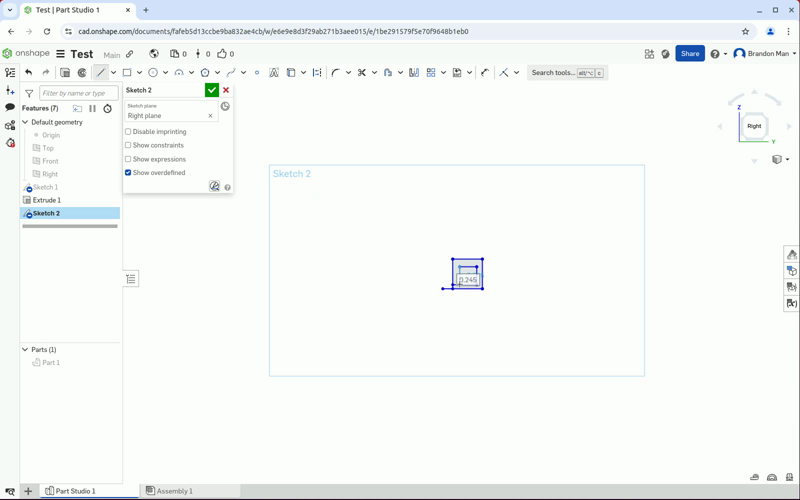
scroll(6)
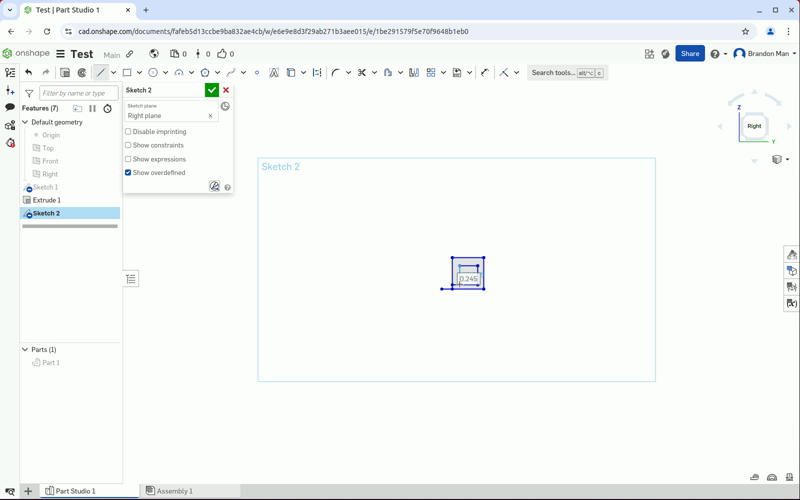
scroll(6)
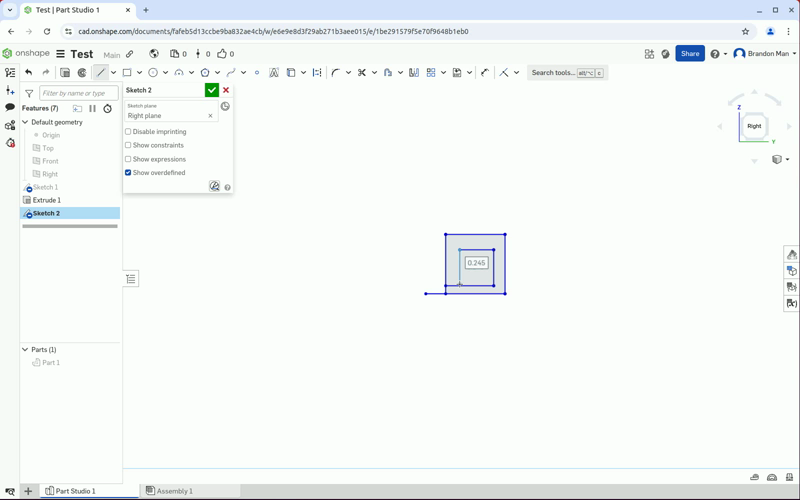
key_up(shift)
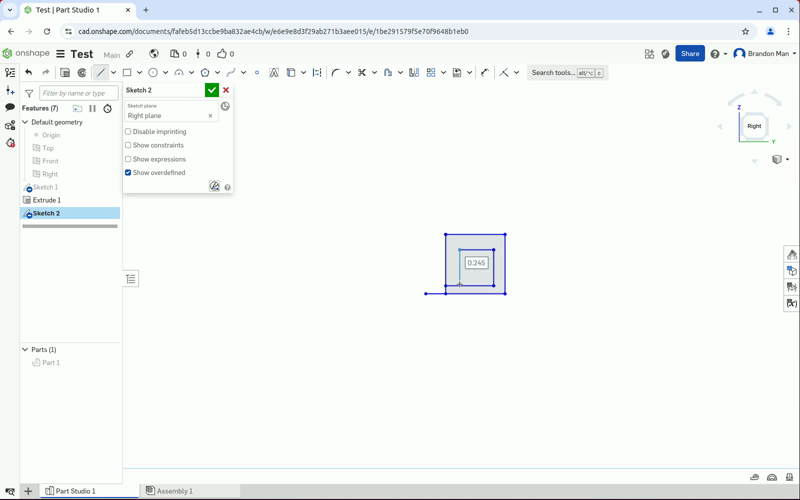
click(459, 283)
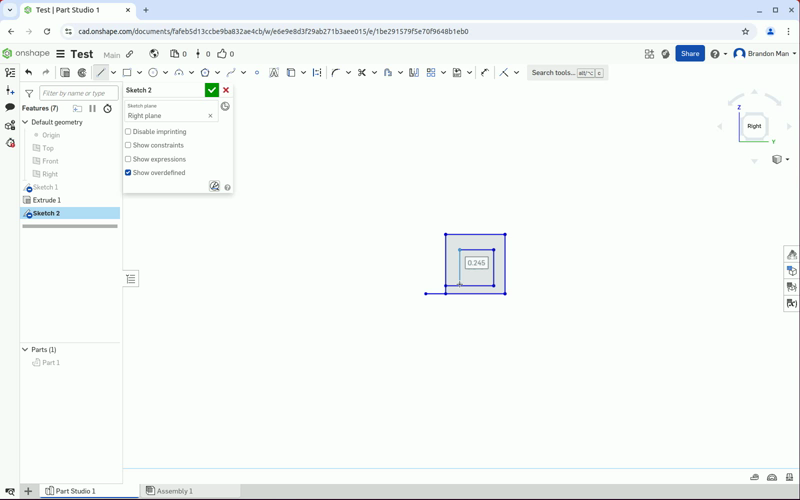
scroll(-6)
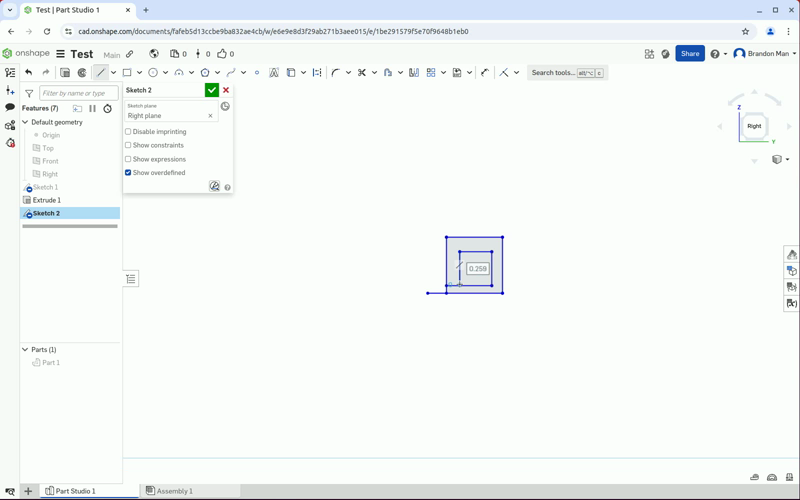
scroll(-6)
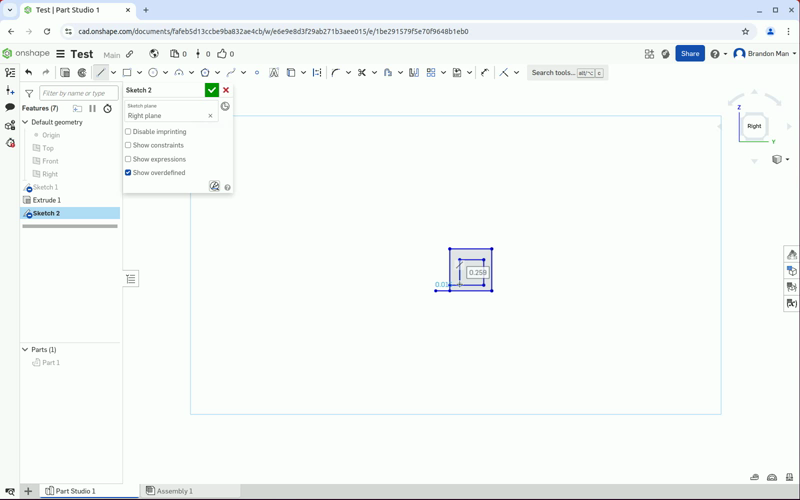
scroll(-6)
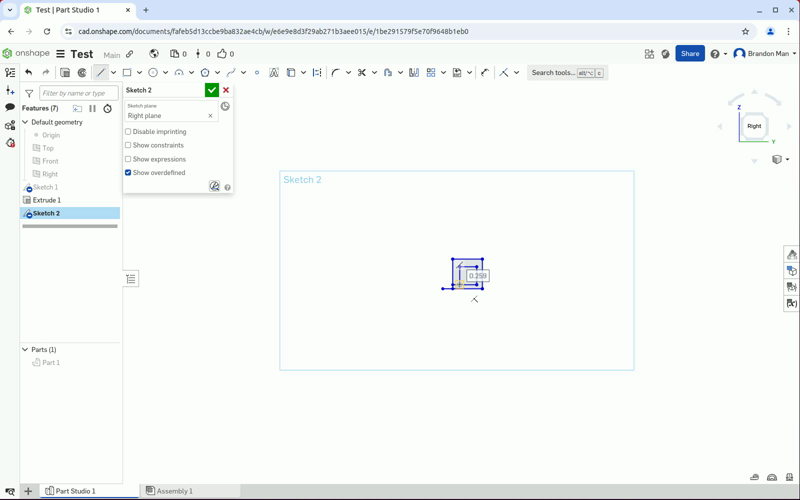
scroll(-6)
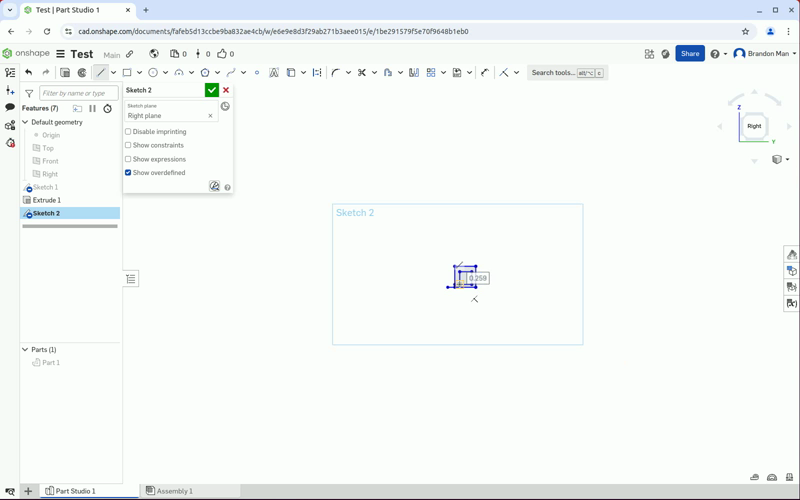
scroll(-6)
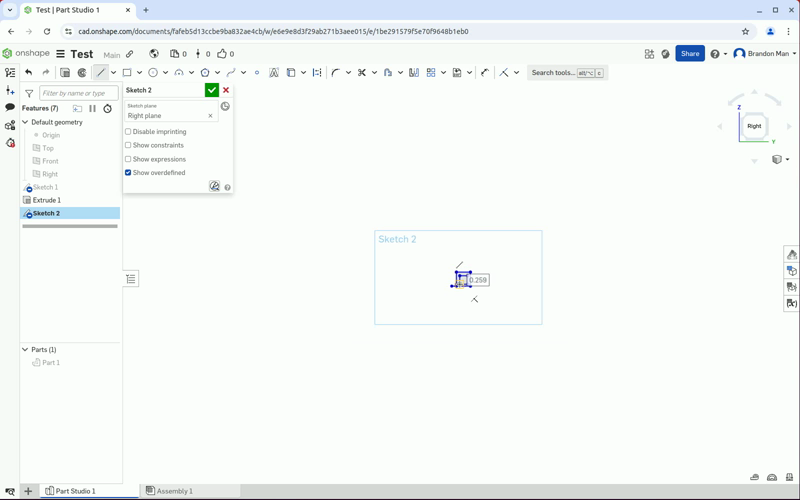
scroll(-6)
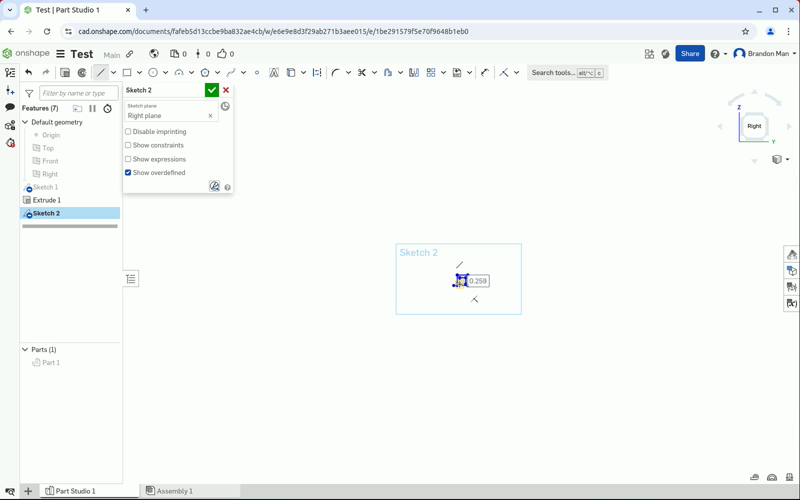
scroll(-6)
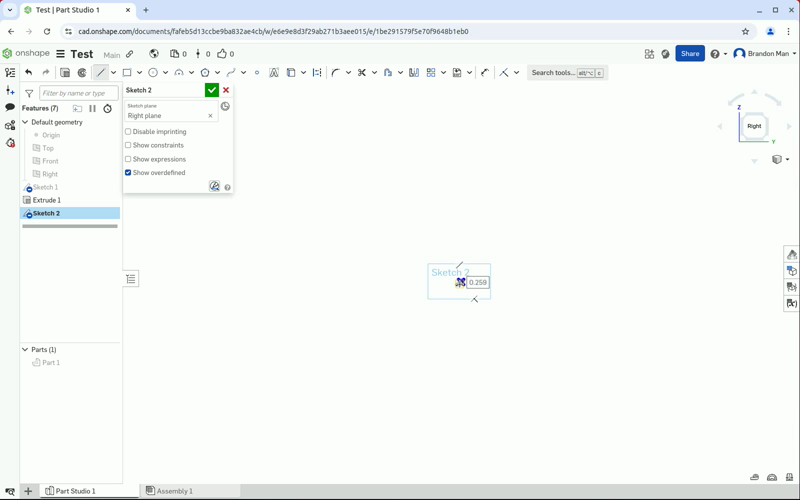
key(esc)
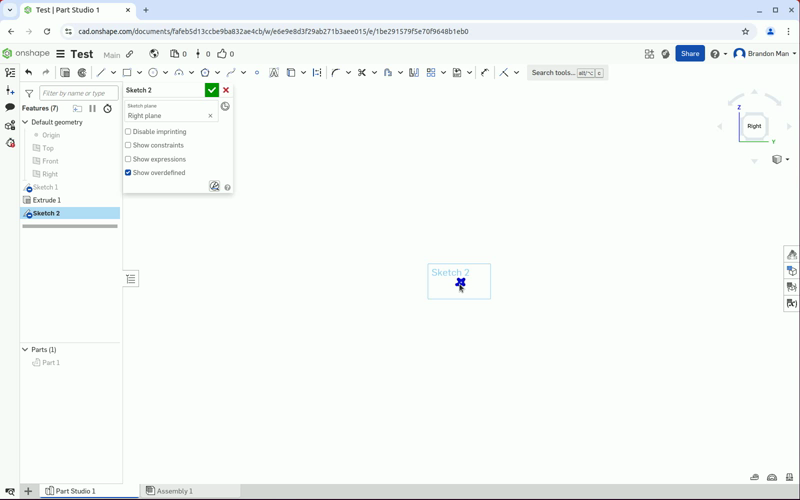
mouse_move(459, 283)
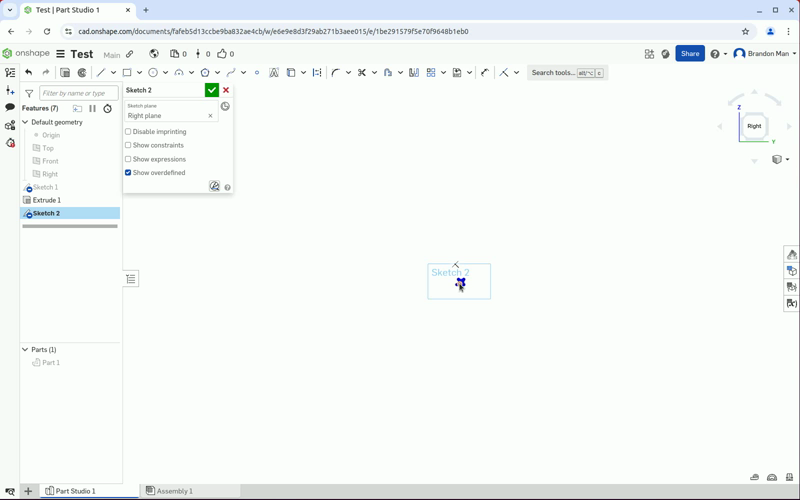
scroll(6)
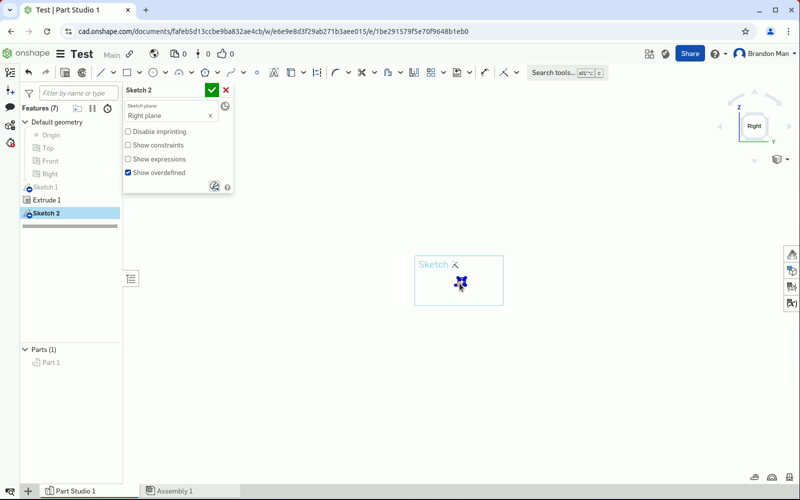
scroll(6)
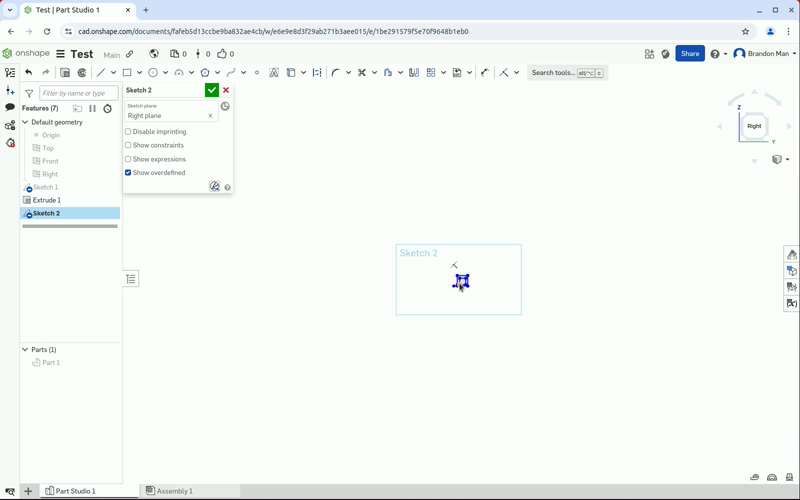
scroll(6)
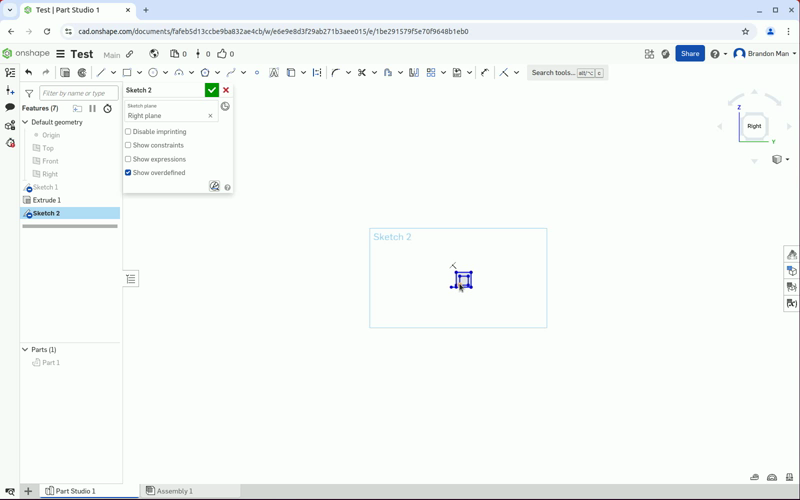
scroll(6)
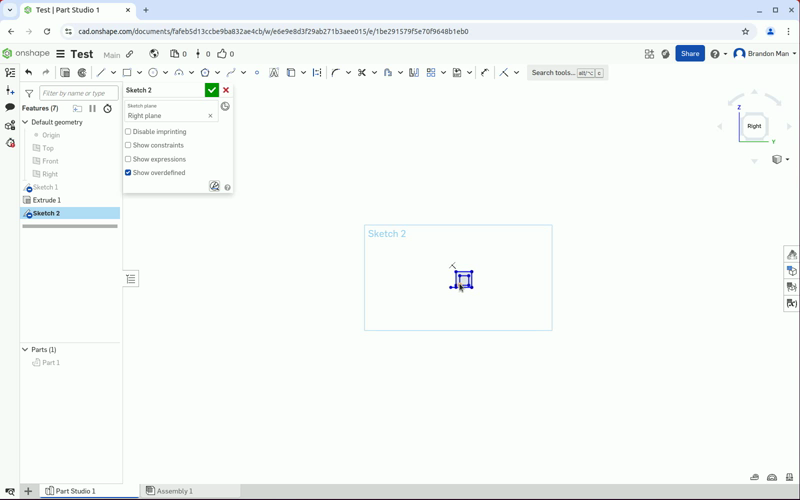
scroll(6)
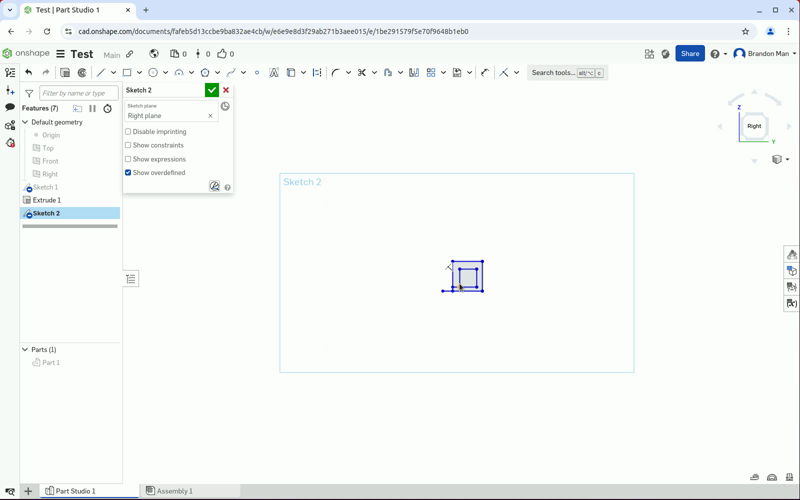
scroll(6)
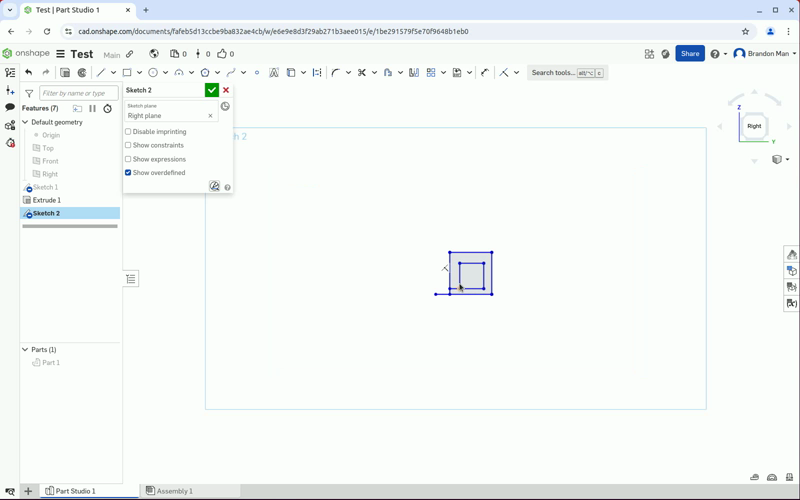
scroll(6)
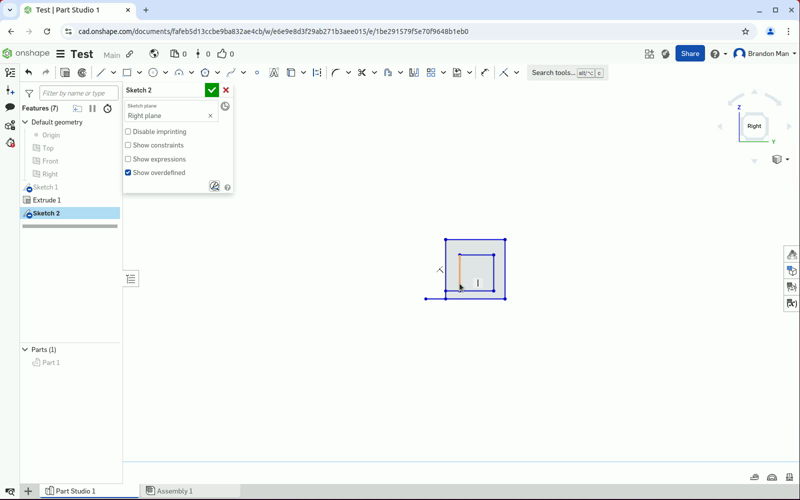
click(459, 283)
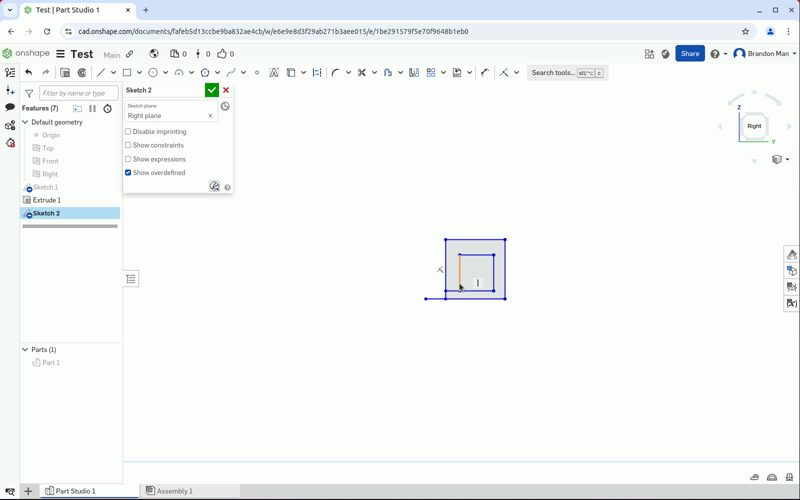
scroll(-6)
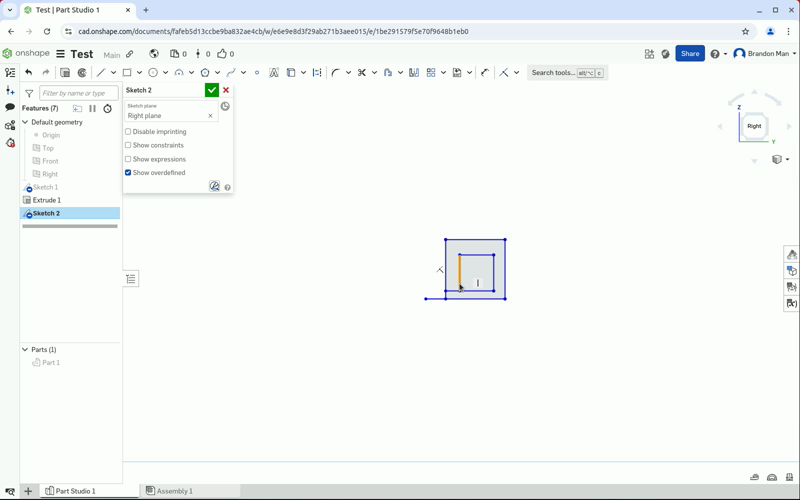
scroll(-6)
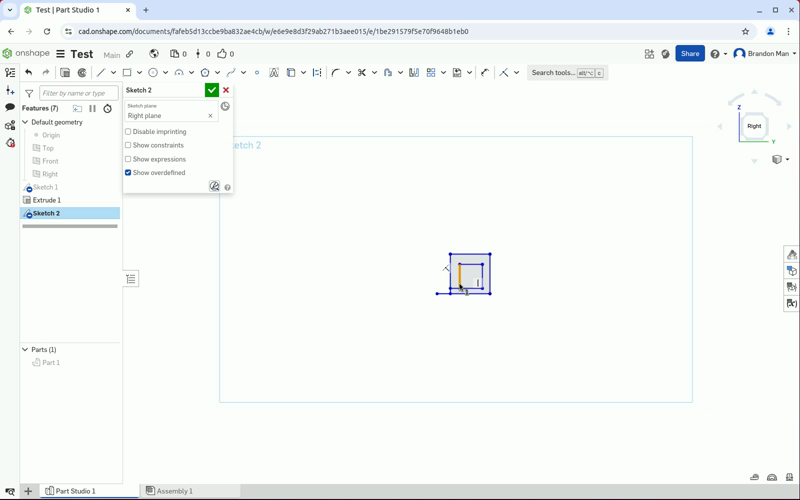
scroll(-6)
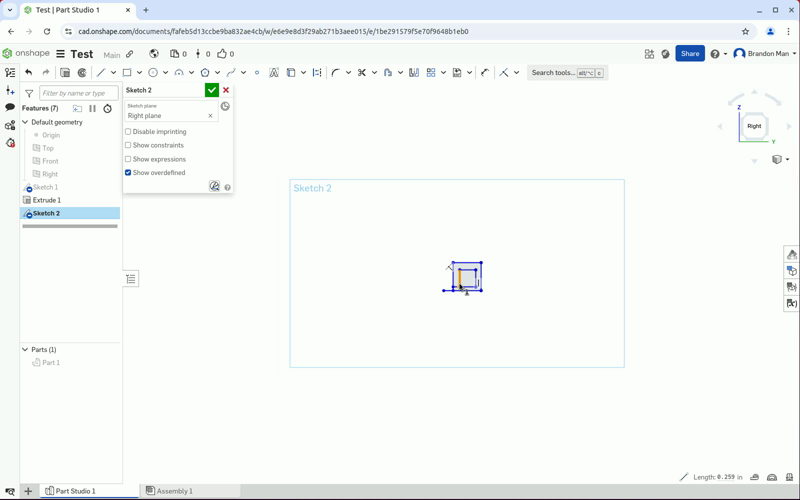
scroll(-6)
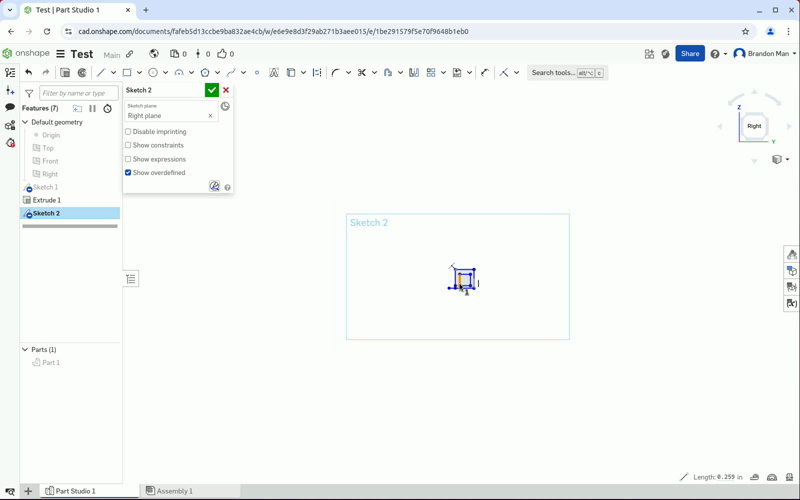
scroll(-6)
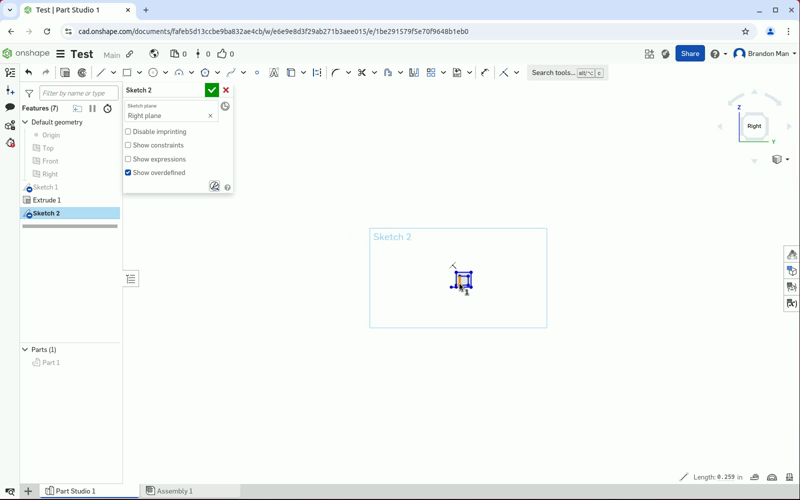
scroll(-6)
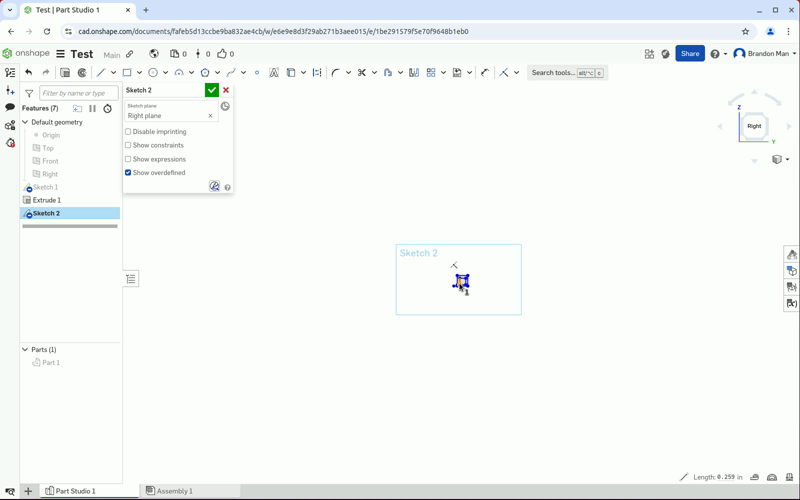
scroll(-6)
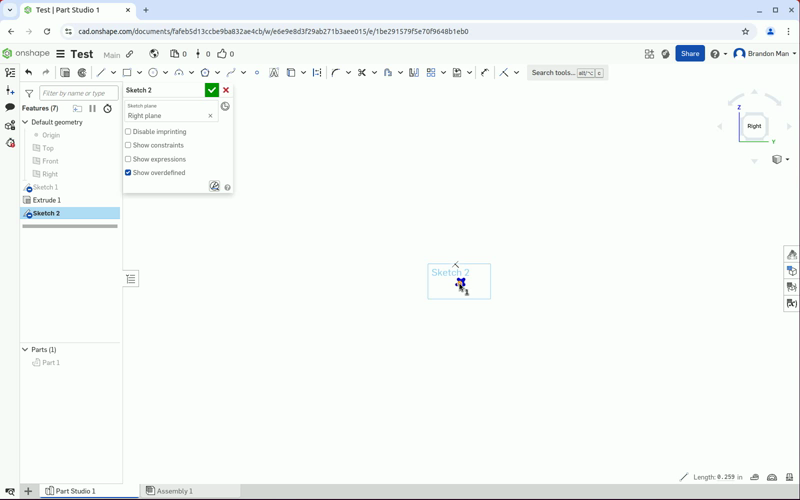
mouse_move(73, 352)
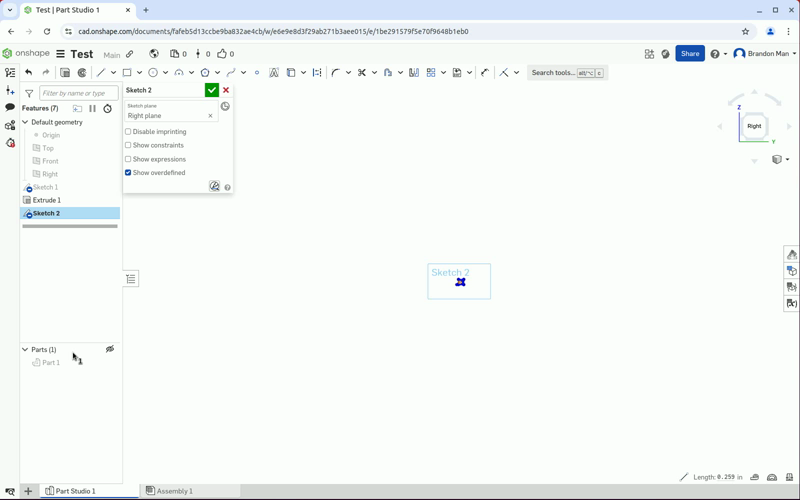
key(shift+y)
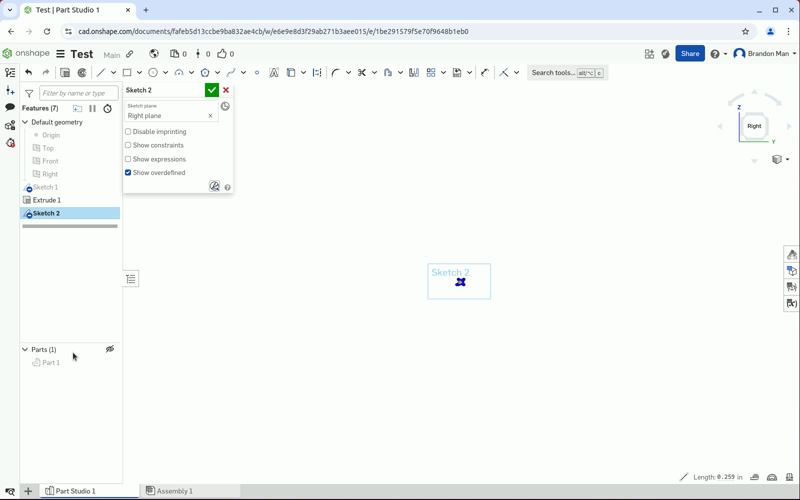
key(shift+e)
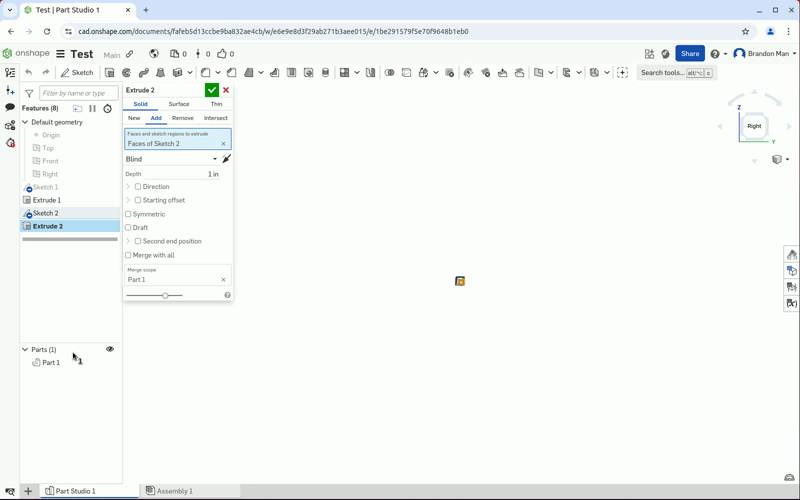
mouse_move(143, 106)
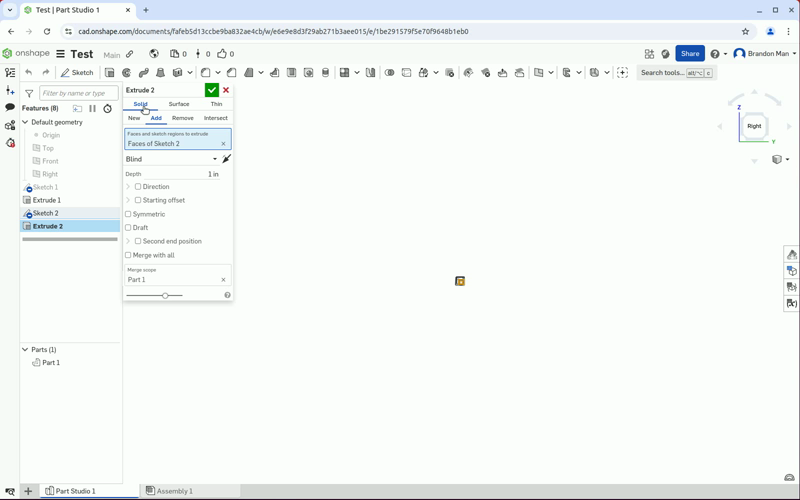
click(143, 106)
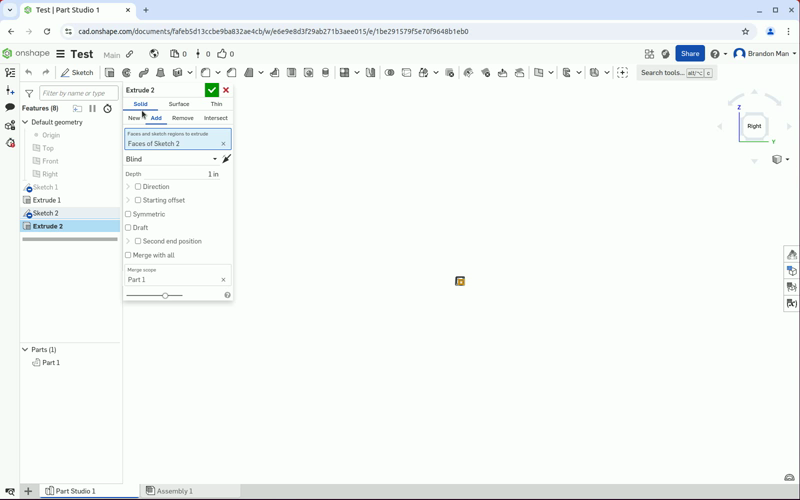
mouse_move(137, 120)
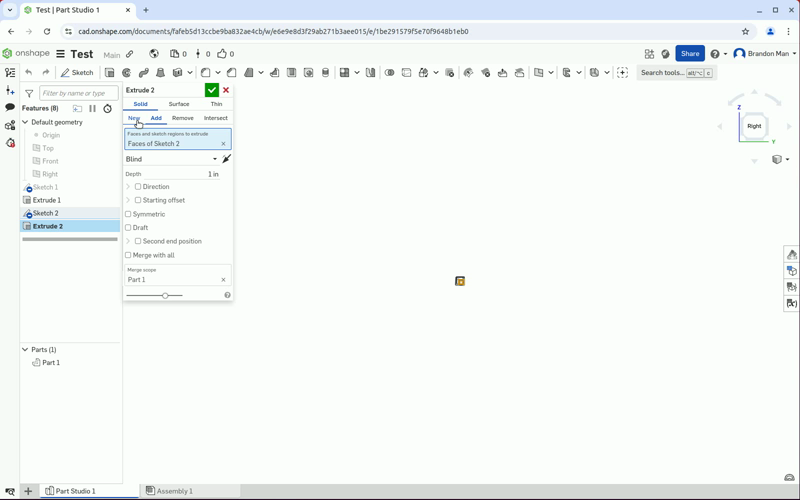
click(137, 120)
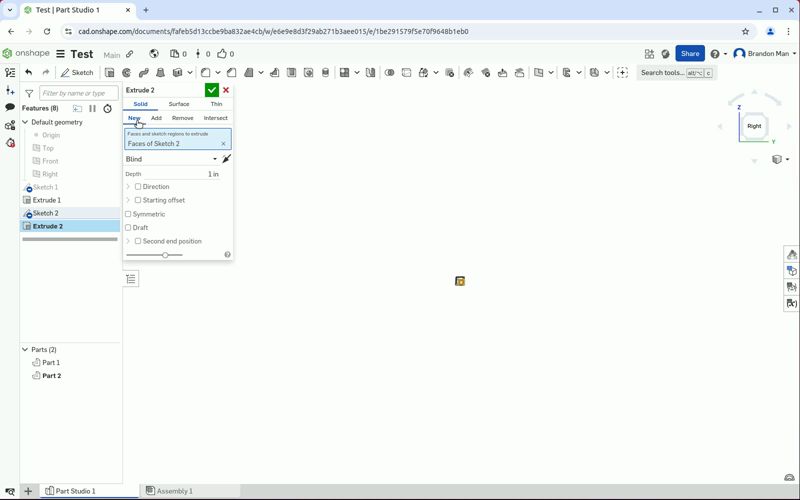
key(tab, 4)
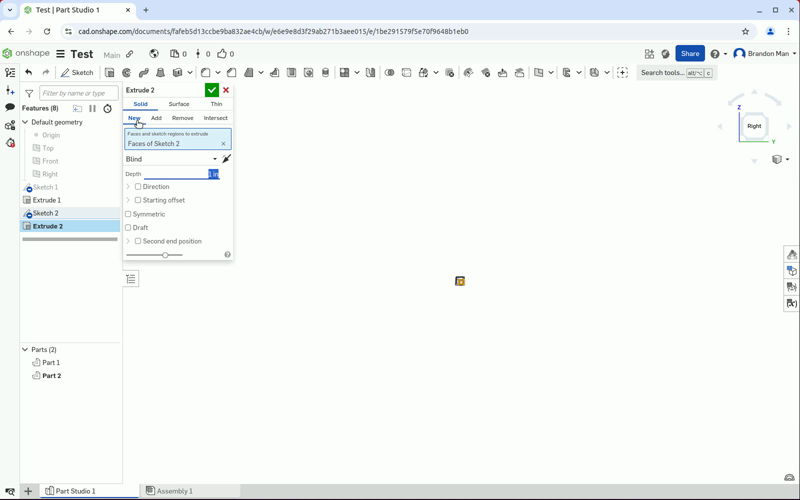
text(30.81)
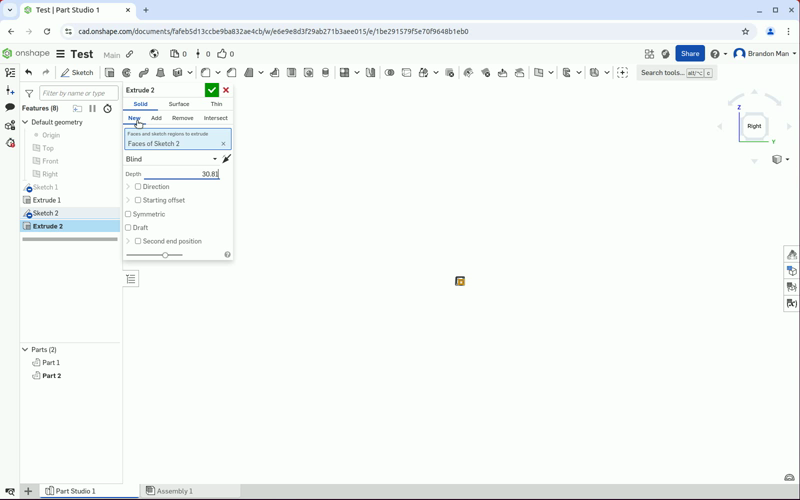
key(tab, 3)
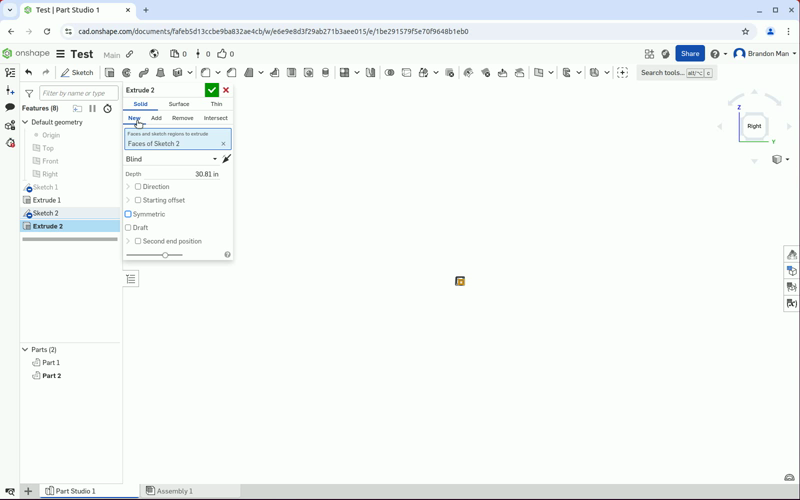
key(space)
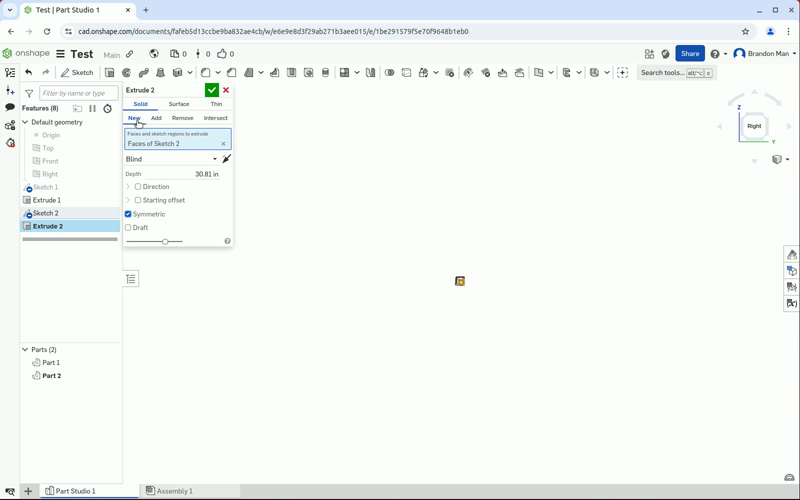
key(enter)
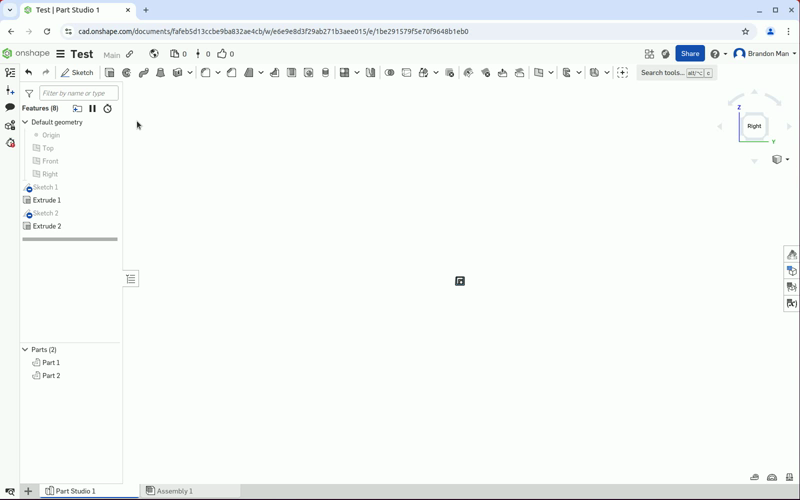
key(shift+h)
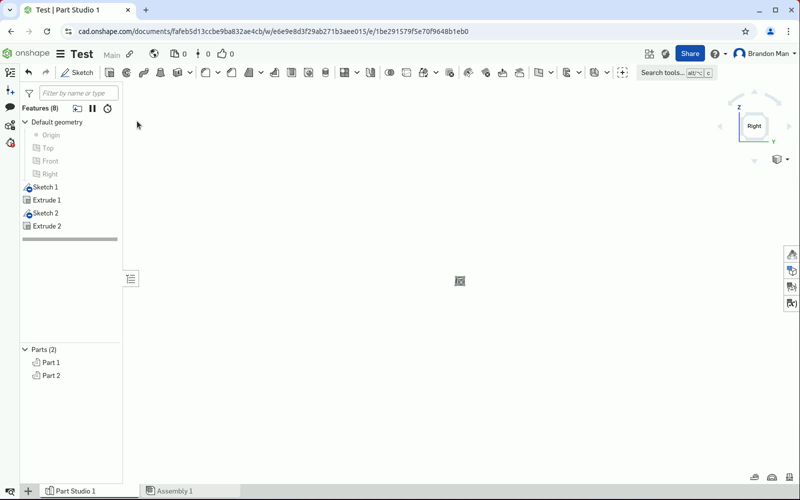
key(shift+h)
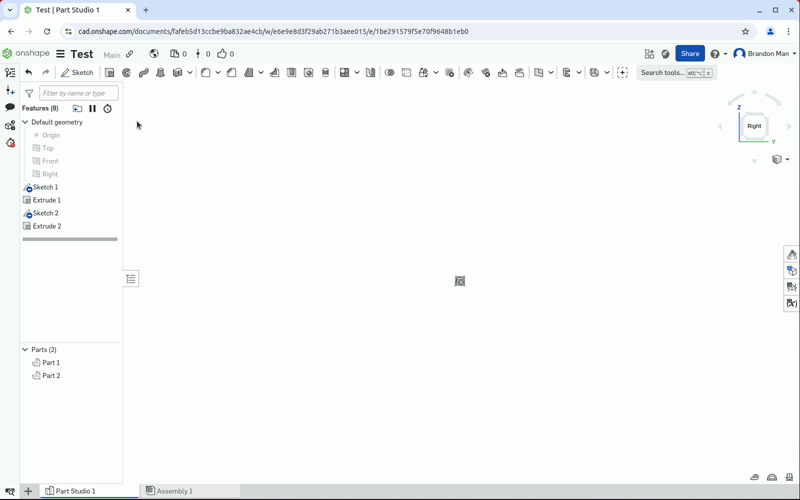
key(shift+7)
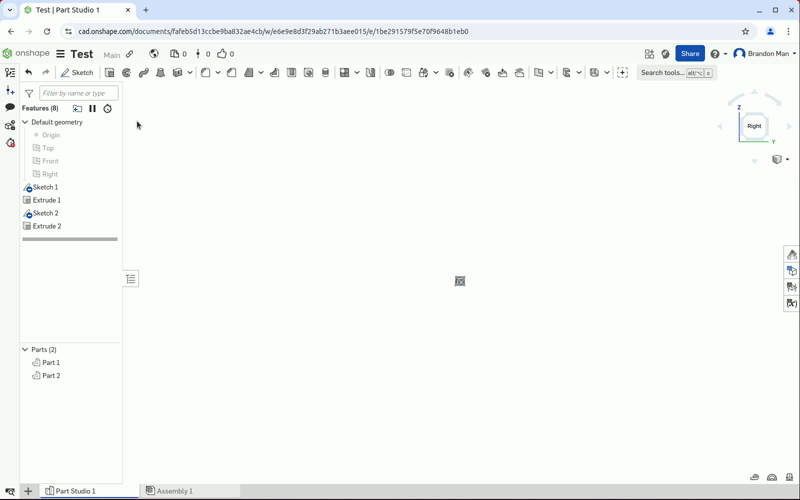
key(right, 2)
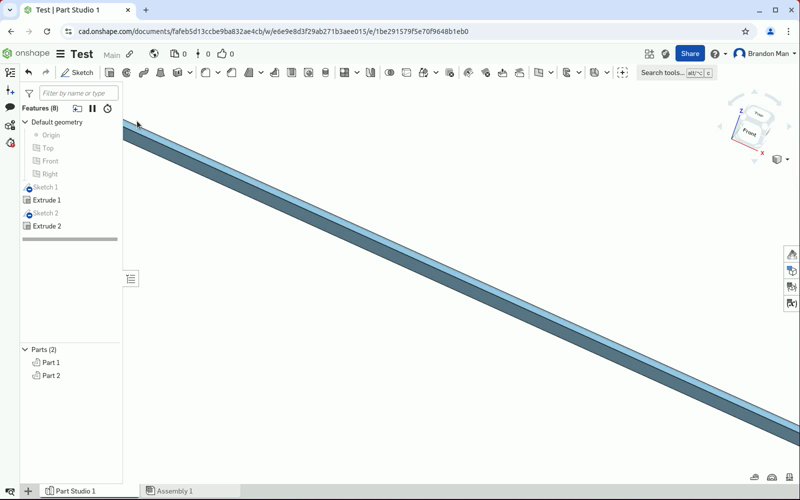
key(down, 2)
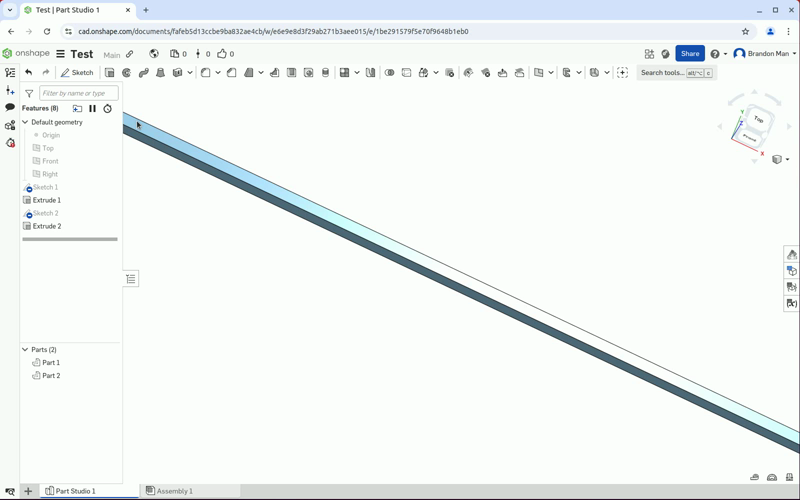
key(up, 2)
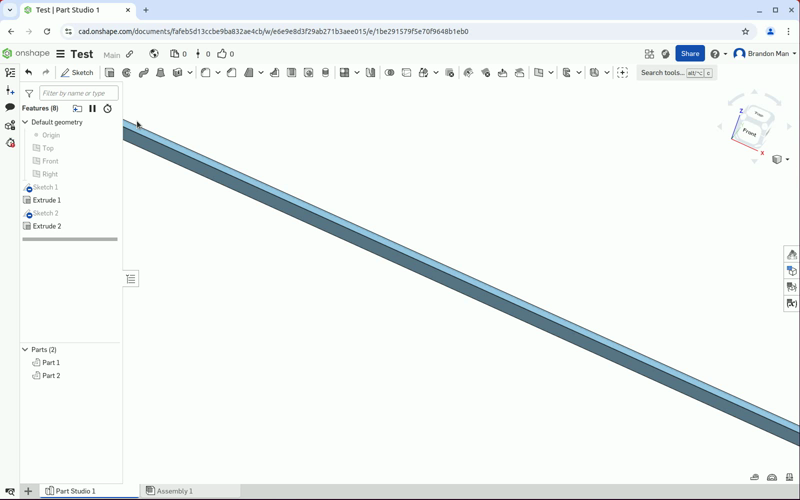
key(left, 2)
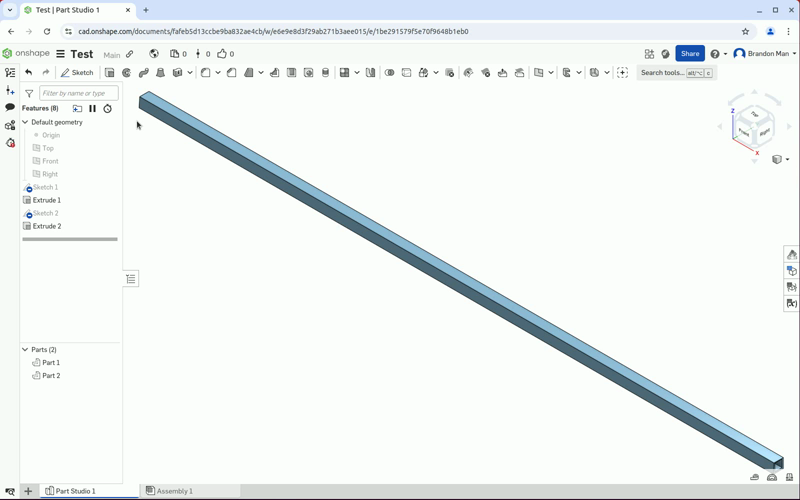
mouse_move(73, 189)
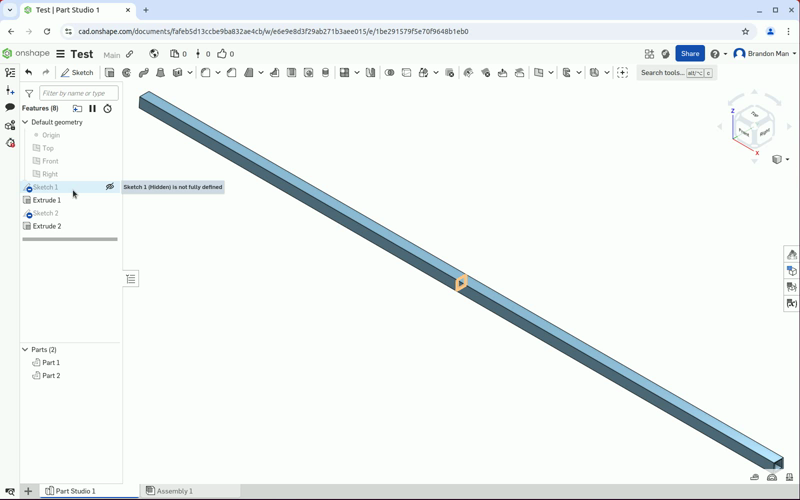
click(73, 189)